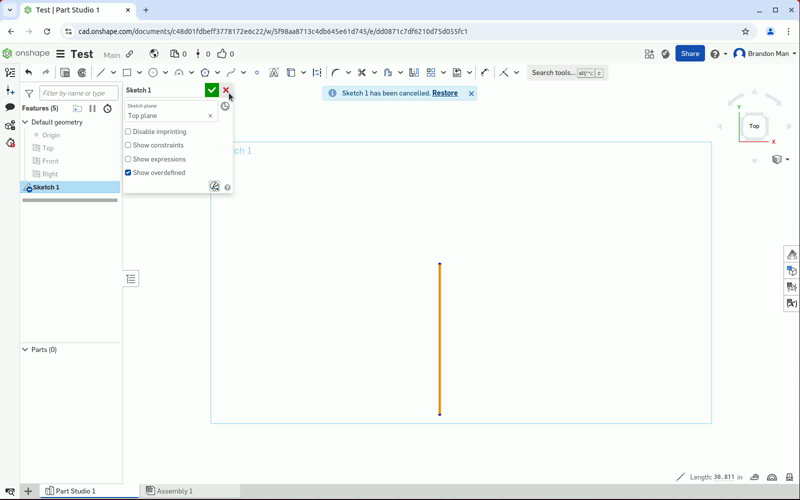
key(shift+h)
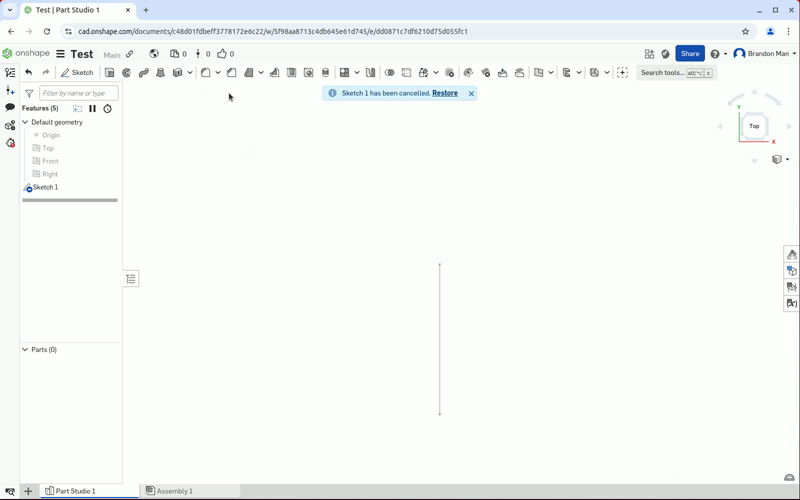
key(shift+s)
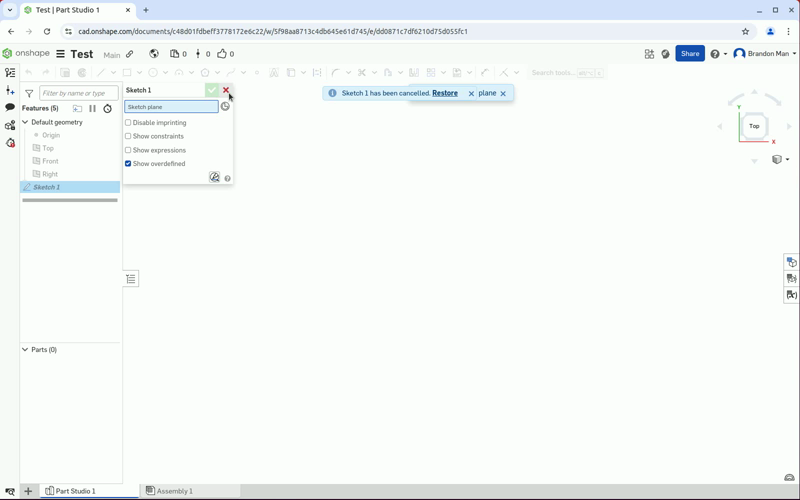
mouse_move(73, 150)
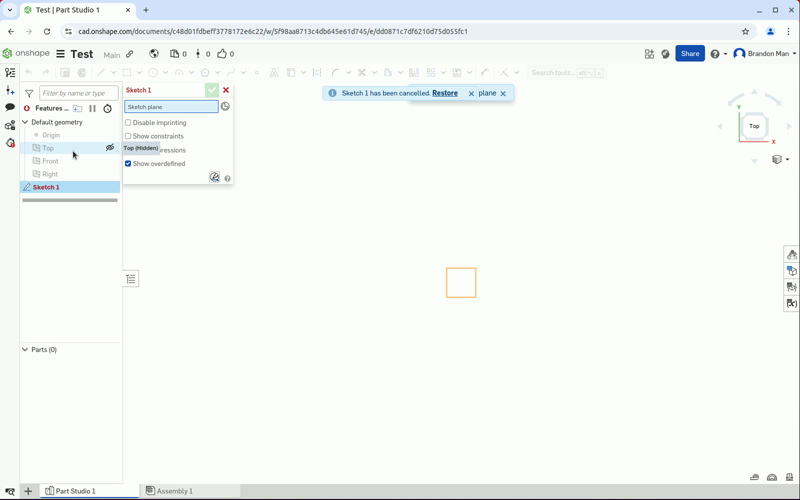
click(73, 150)
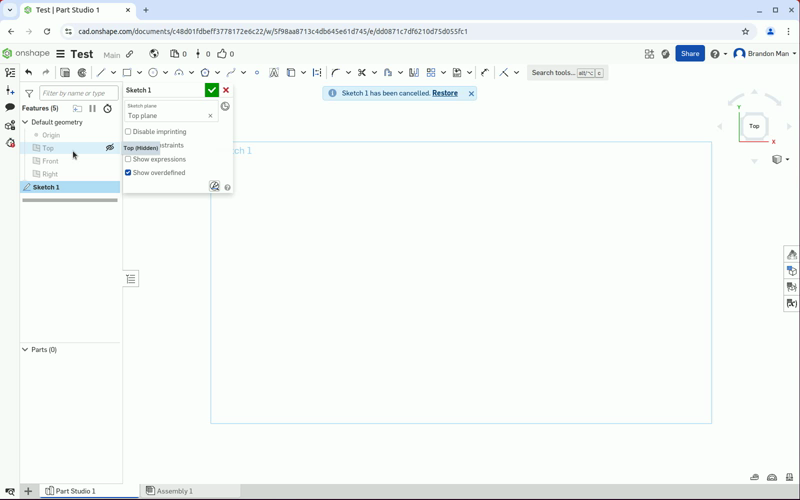
mouse_move(73, 352)
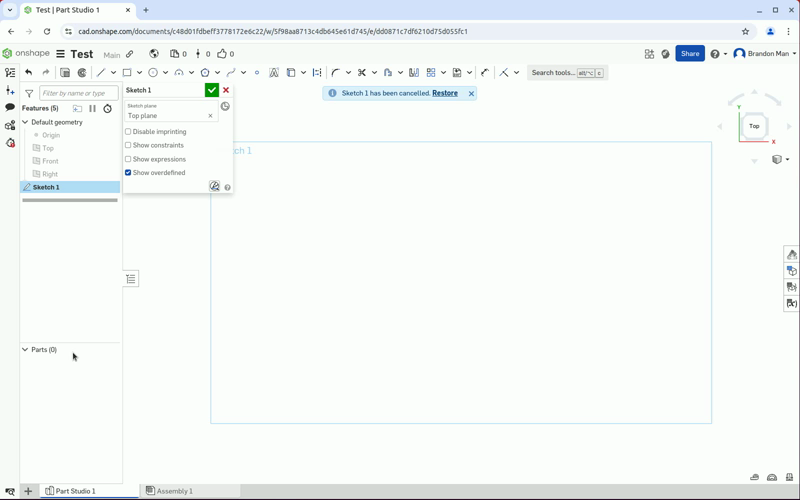
key(y)
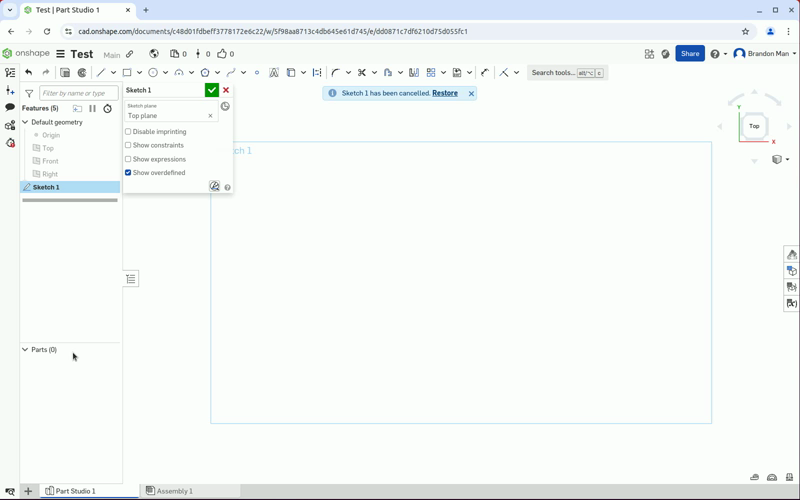
key(a)
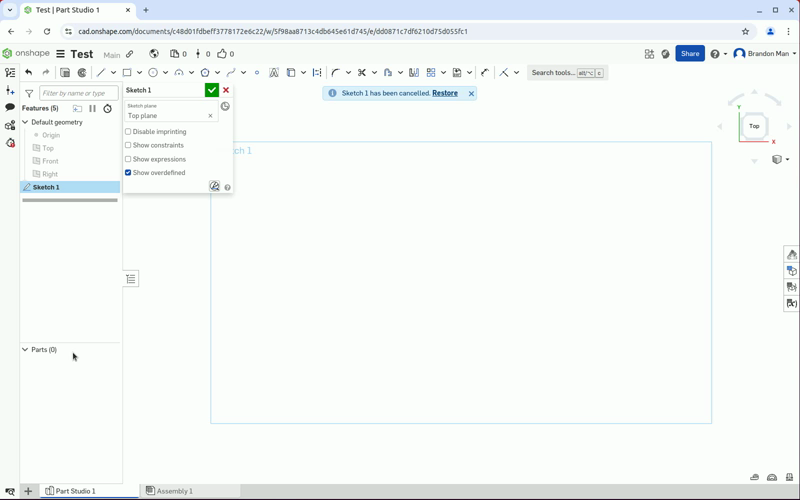
key_down(shift)
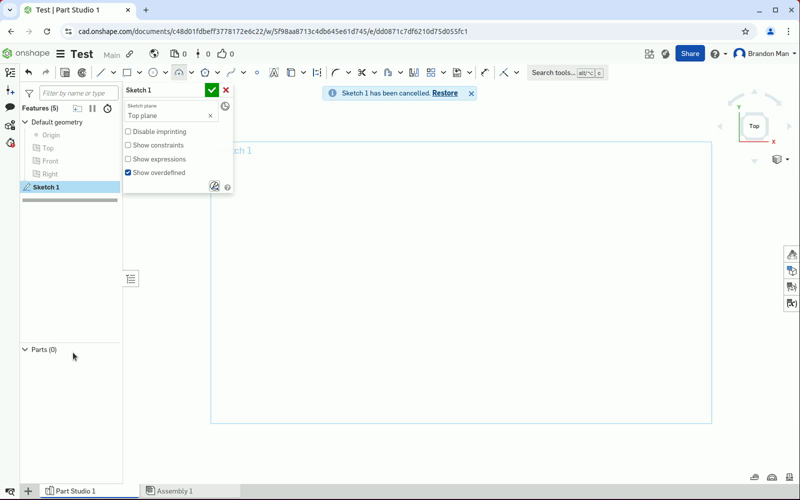
mouse_move(460, 280)
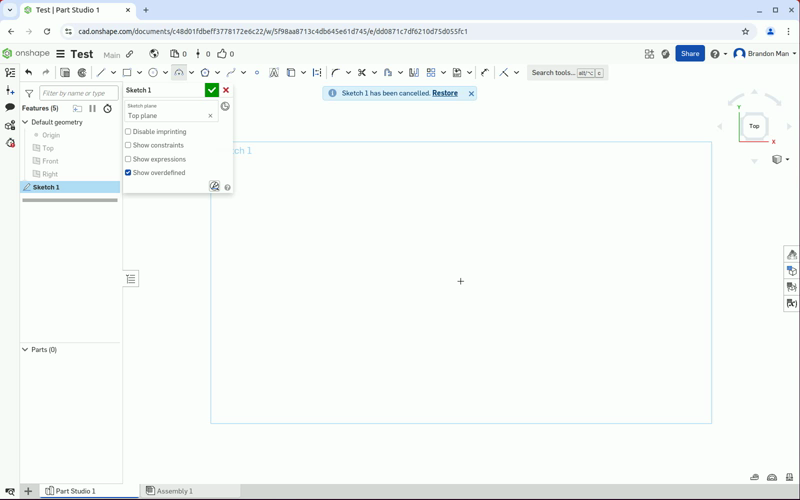
click(460, 280)
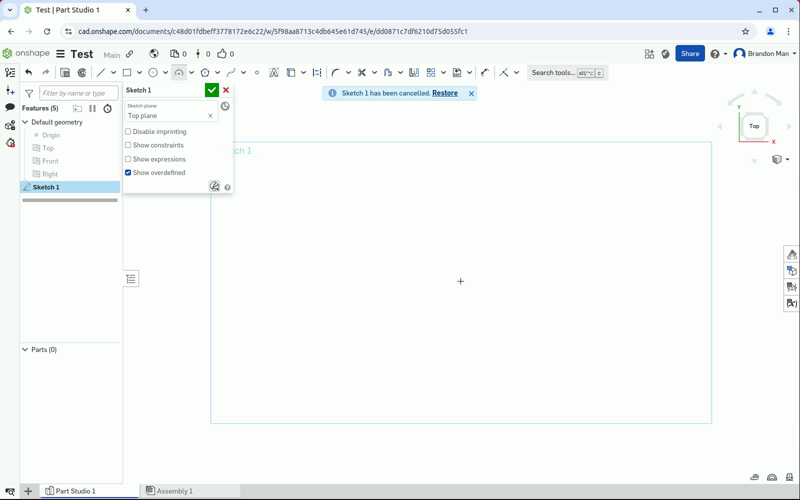
key_up(shift)
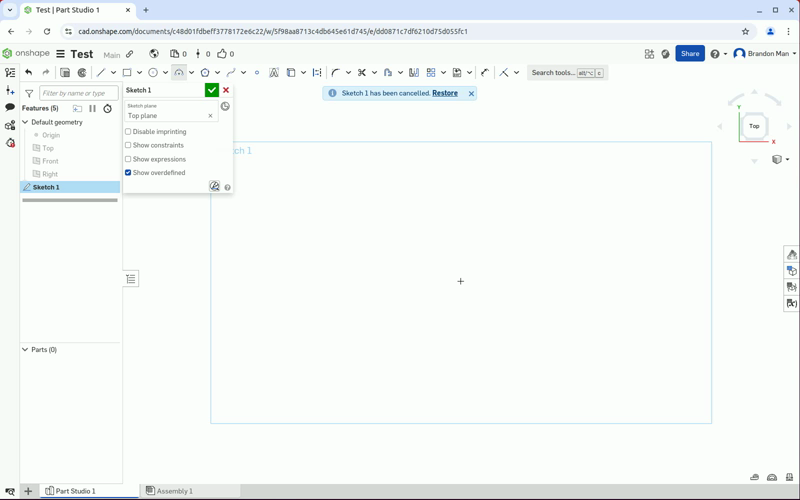
key_down(shift)
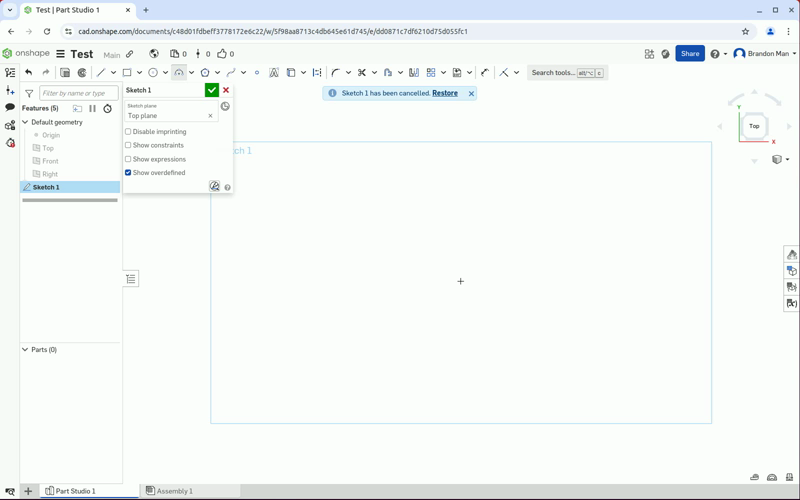
mouse_move(463, 282)
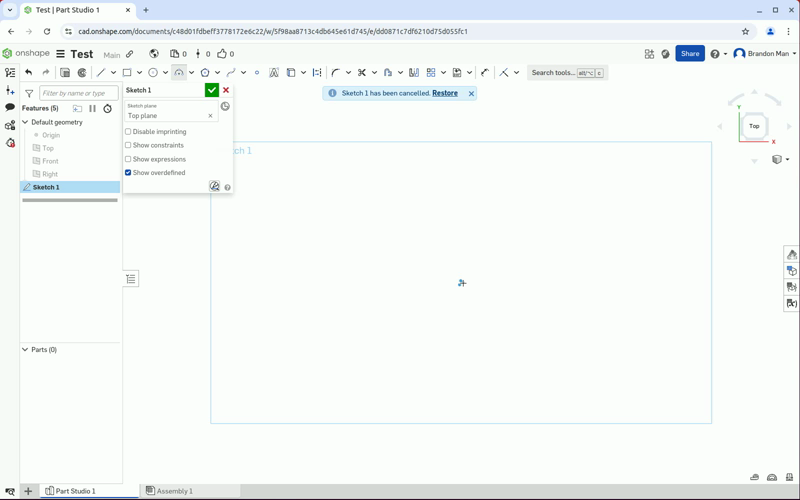
scroll(6)
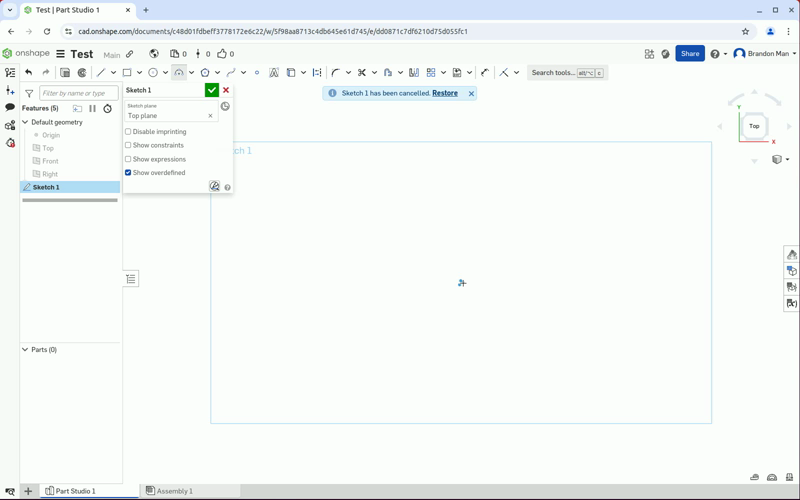
scroll(6)
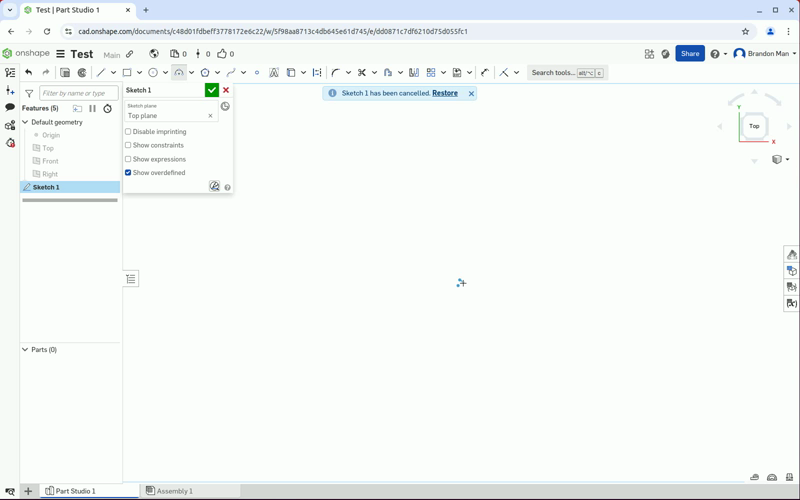
scroll(6)
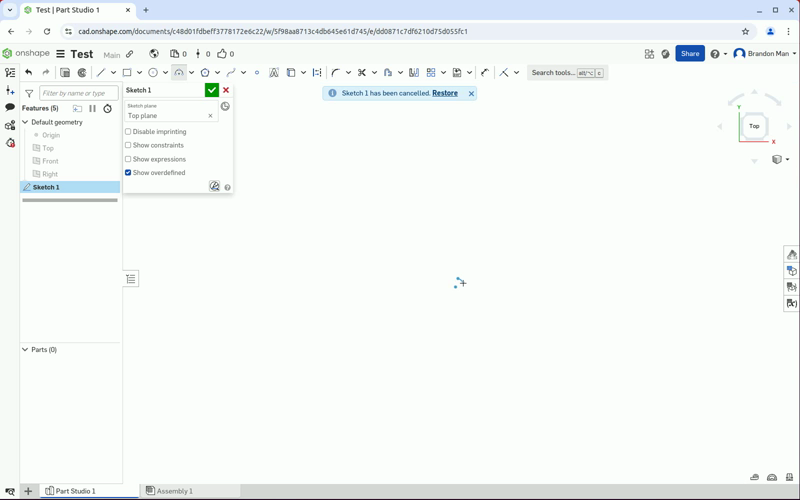
scroll(6)
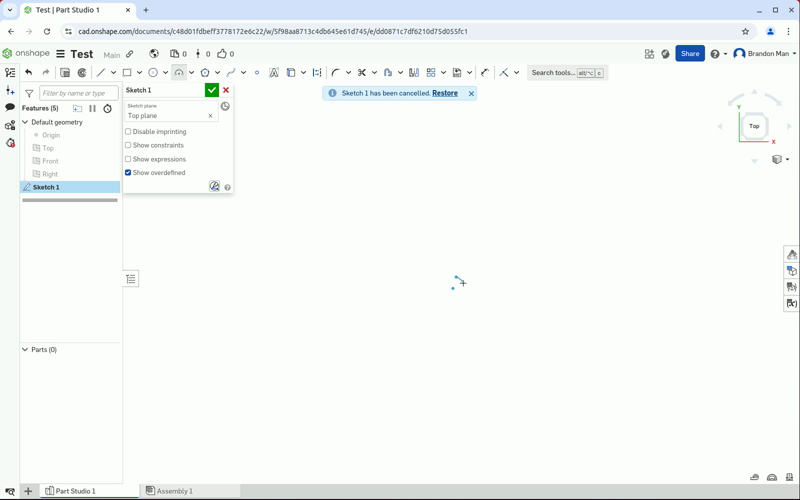
scroll(6)
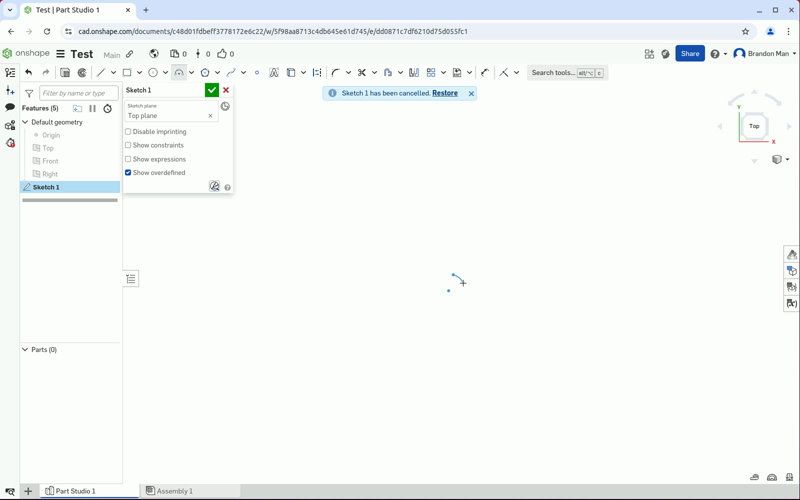
scroll(6)
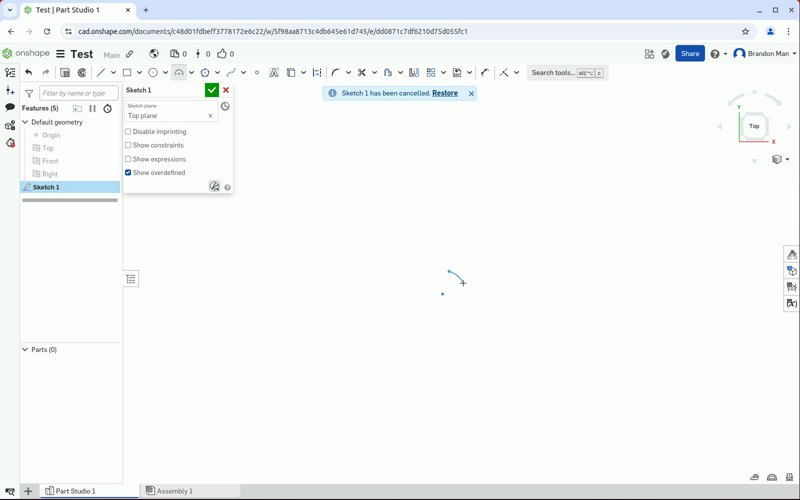
scroll(6)
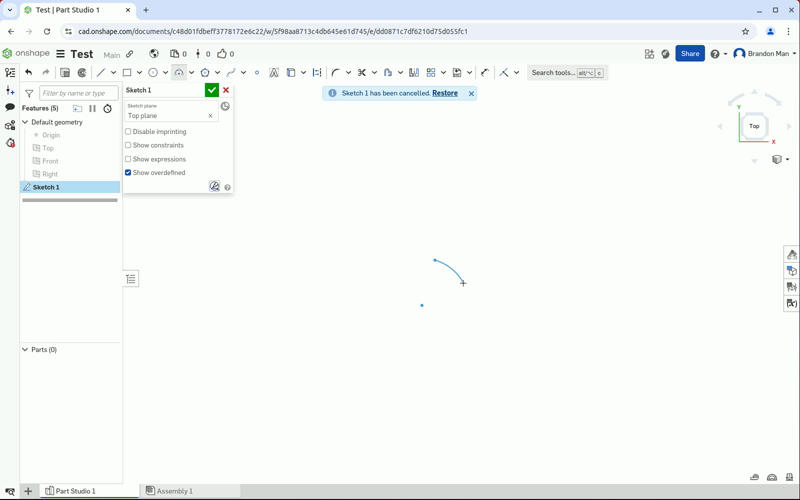
click(463, 282)
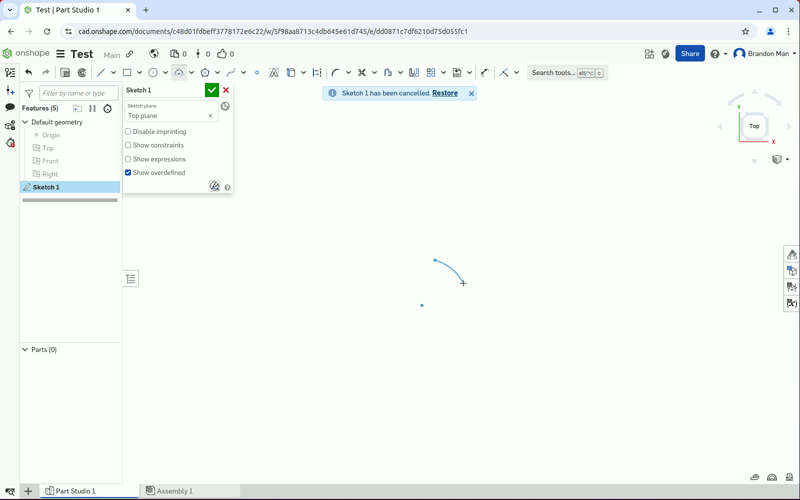
scroll(-6)
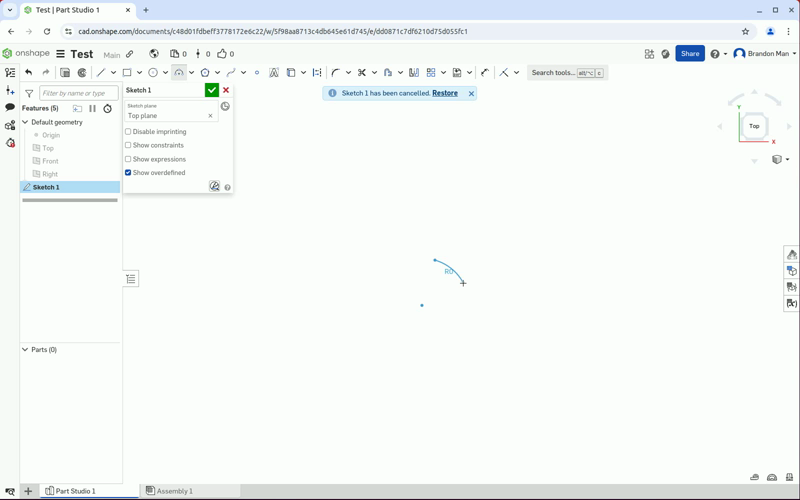
scroll(-6)
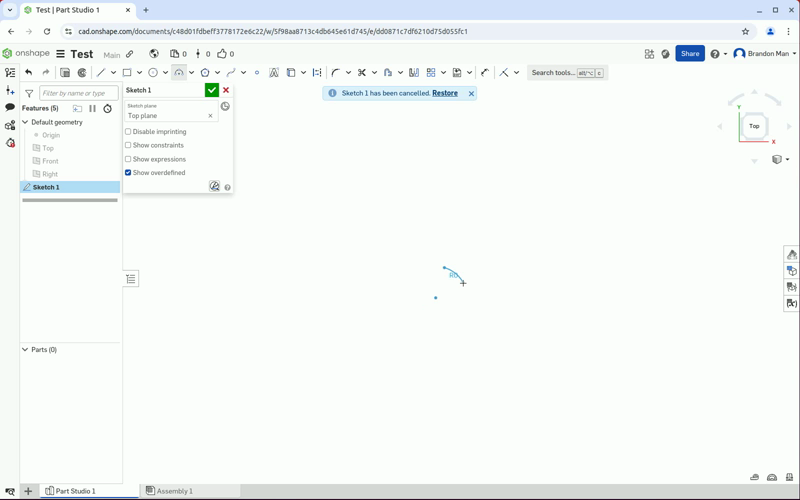
scroll(-6)
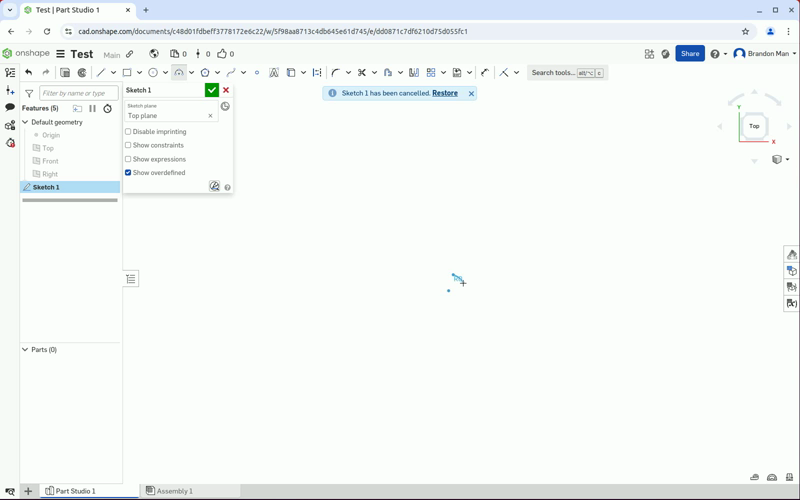
scroll(-6)
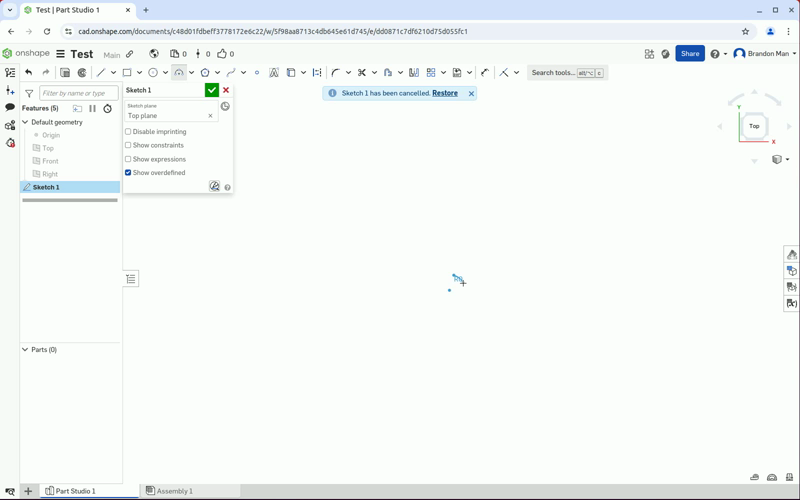
scroll(-6)
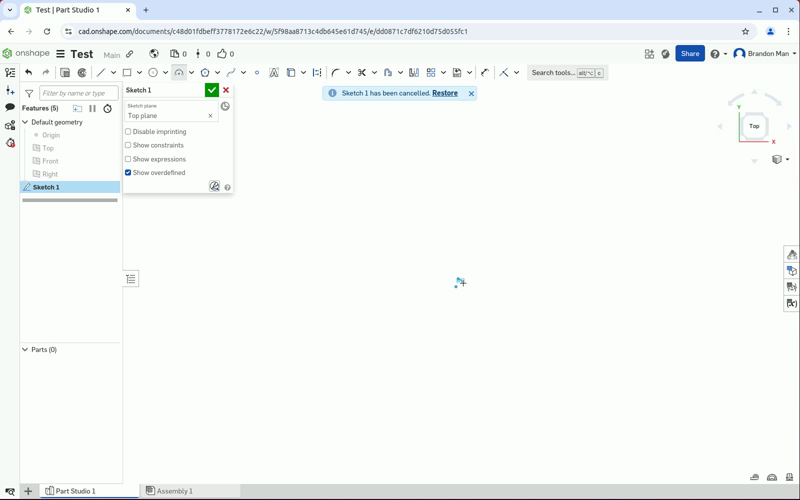
scroll(-6)
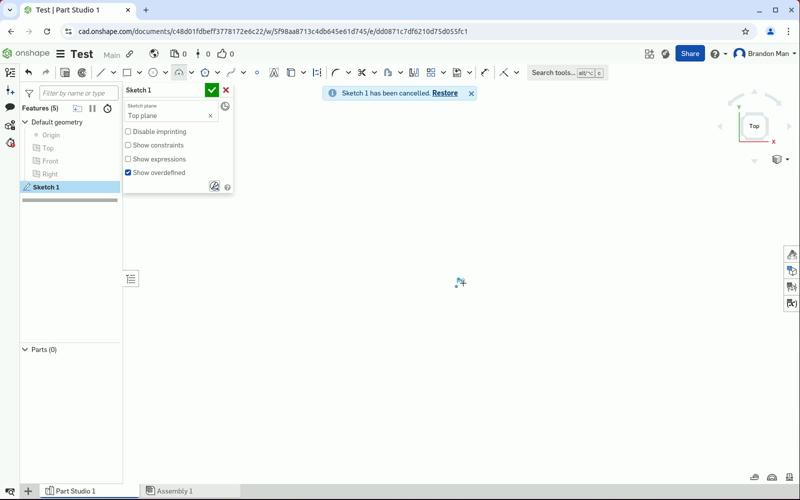
scroll(-6)
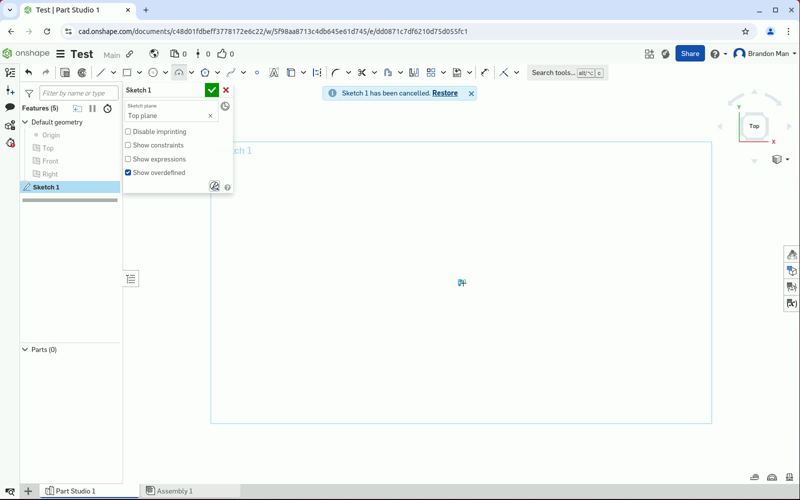
mouse_move(461, 282)
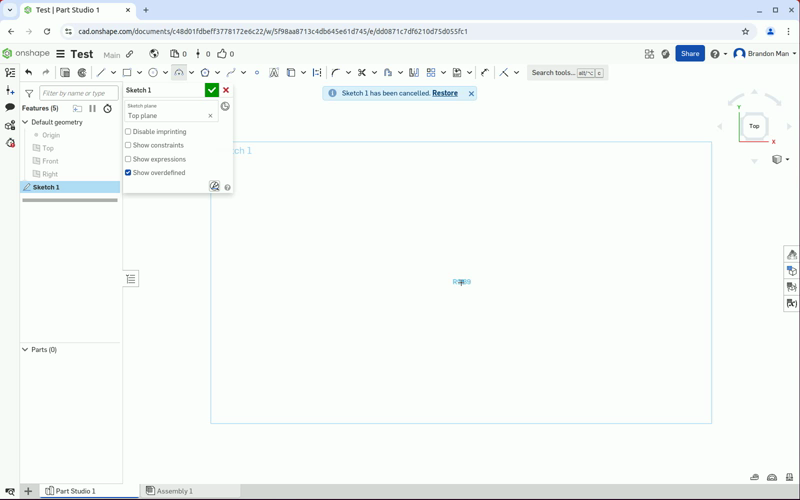
scroll(6)
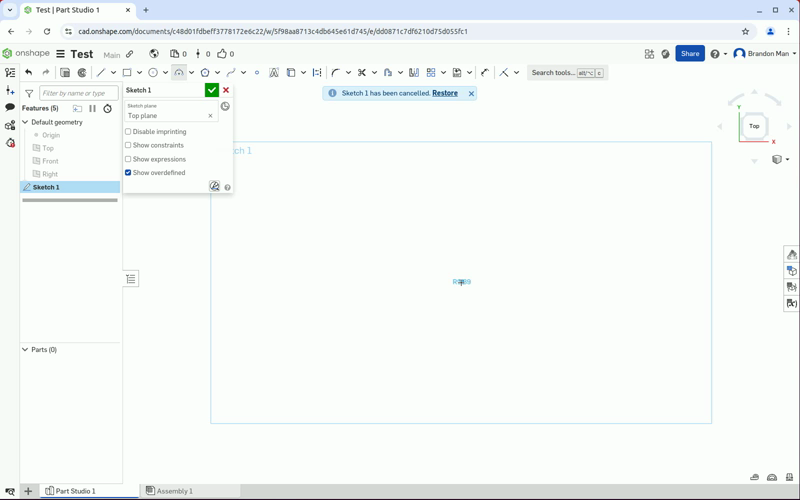
scroll(6)
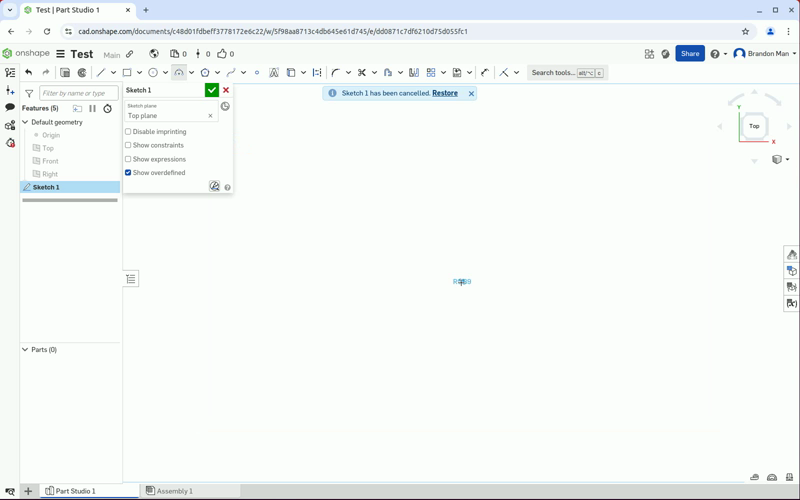
scroll(6)
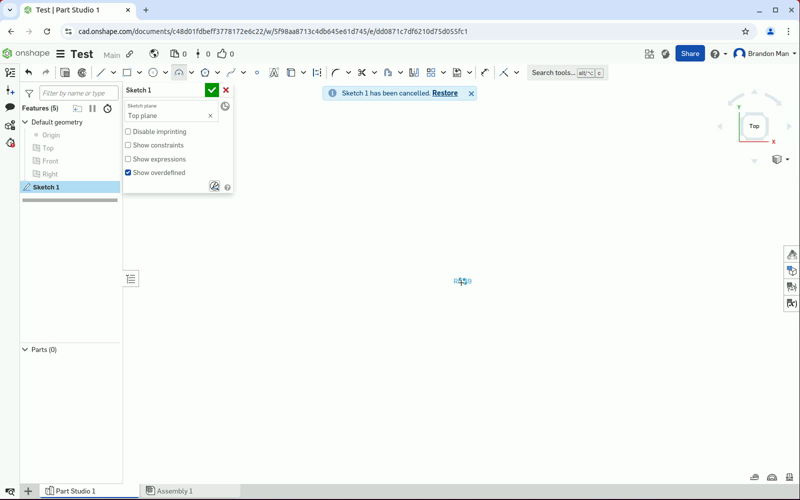
scroll(6)
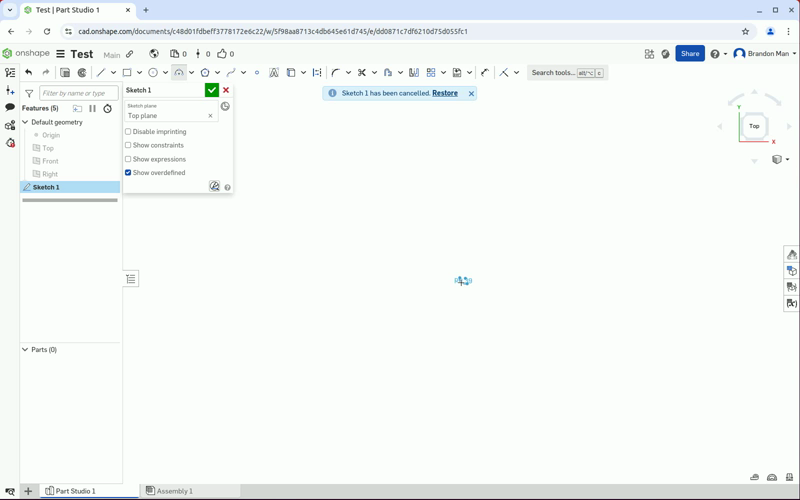
scroll(6)
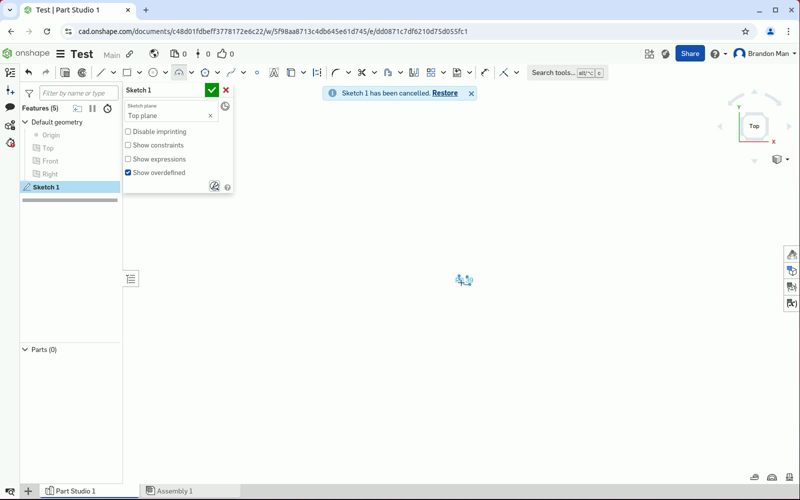
scroll(6)
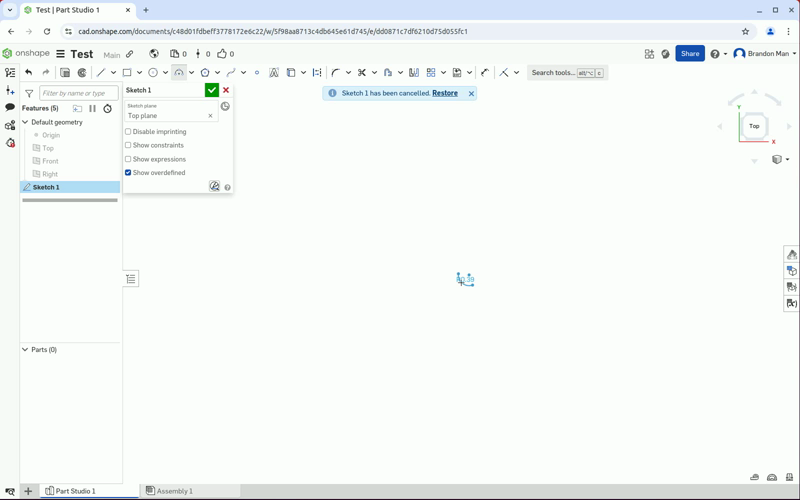
scroll(6)
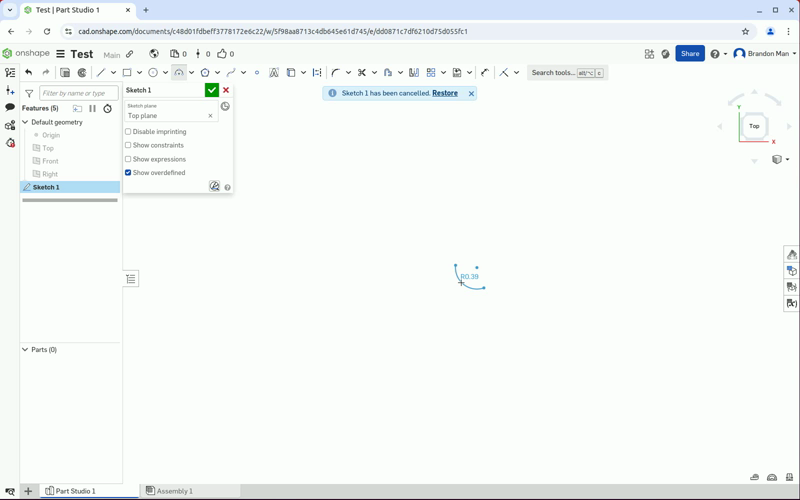
click(461, 282)
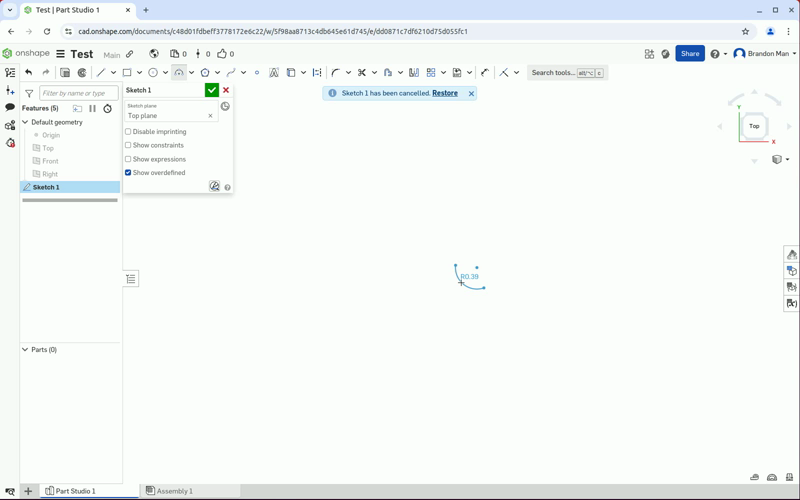
scroll(-6)
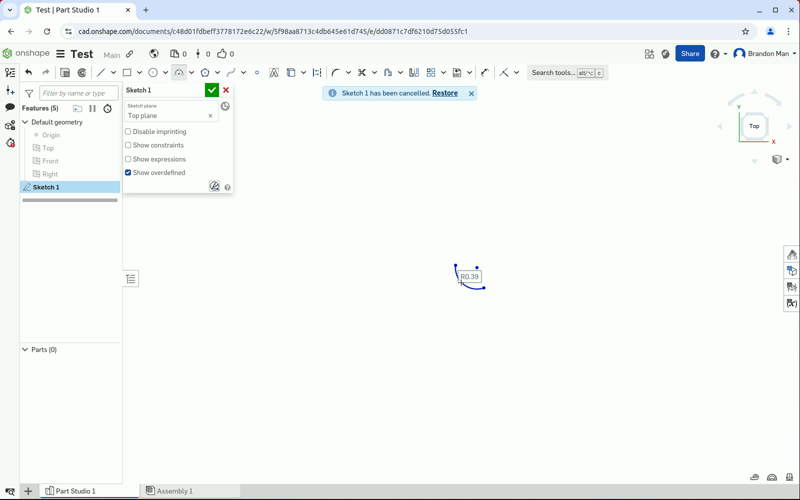
scroll(-6)
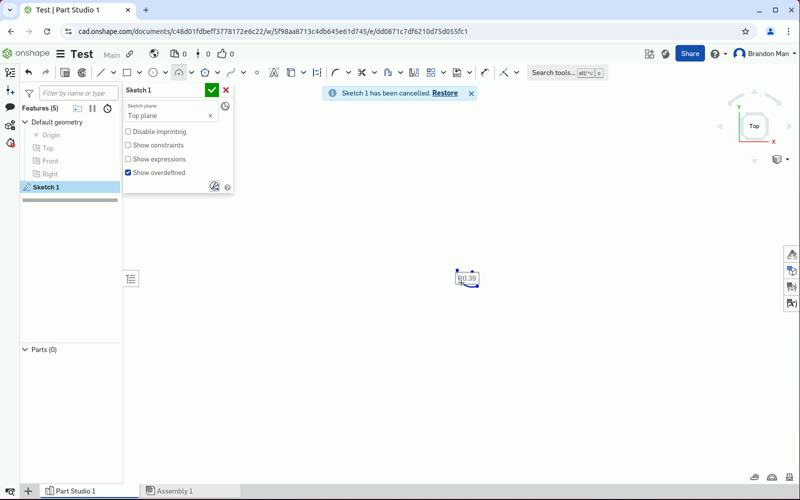
scroll(-6)
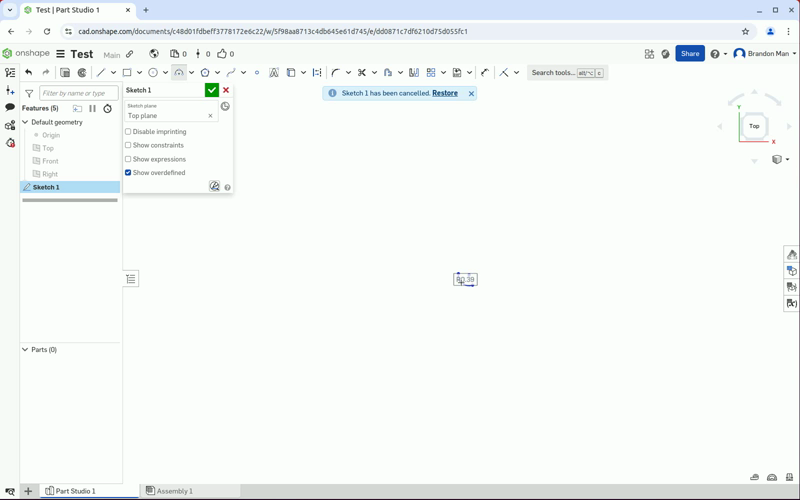
scroll(-6)
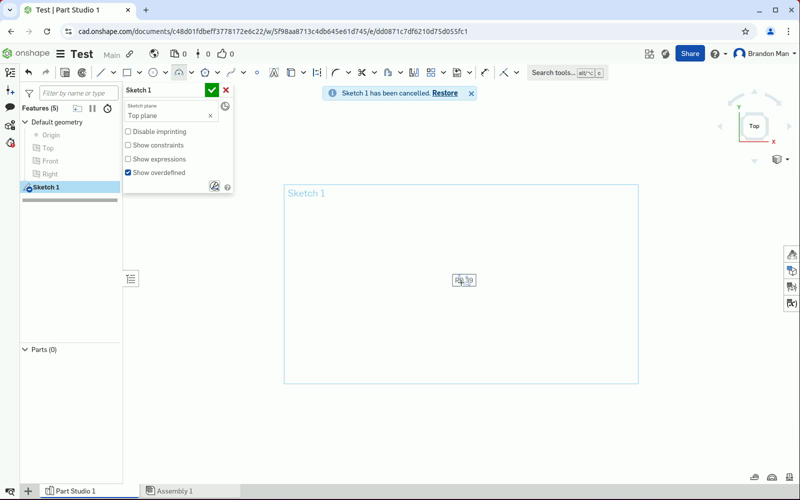
scroll(-6)
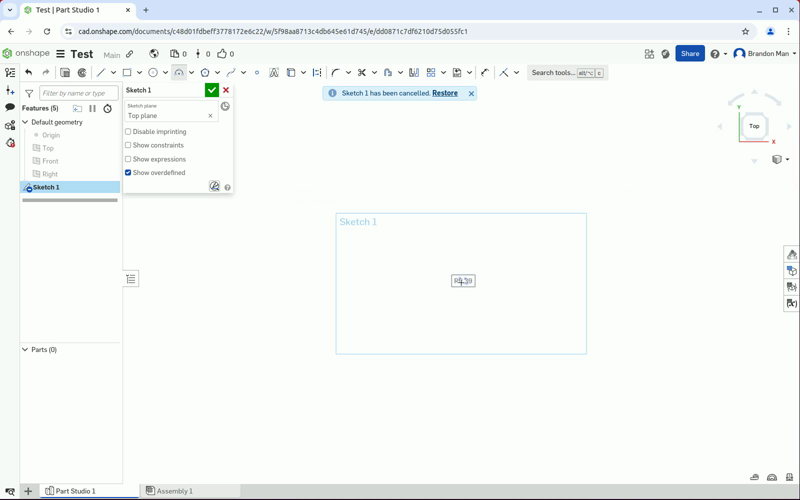
scroll(-6)
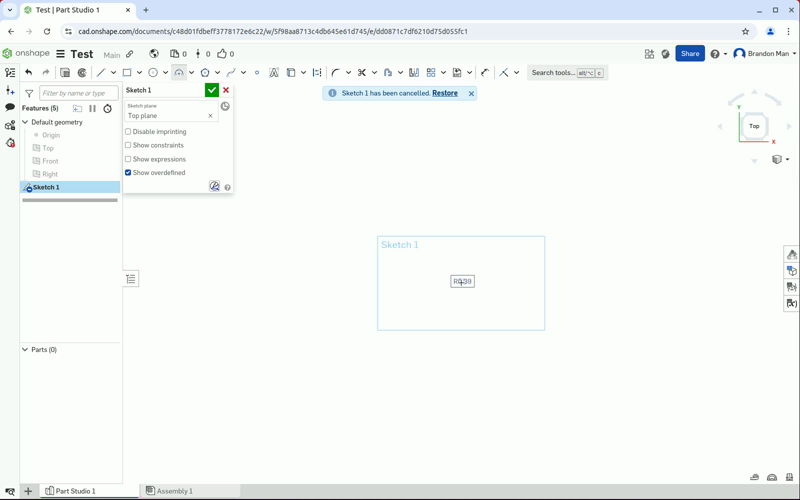
scroll(-6)
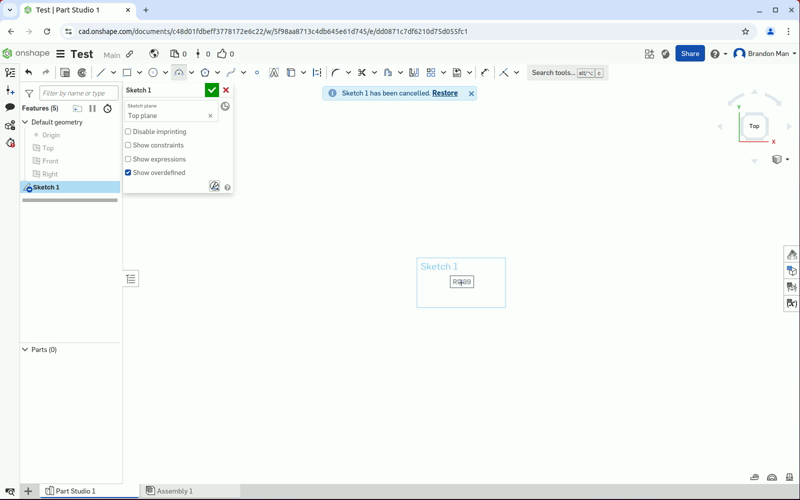
key_up(shift)
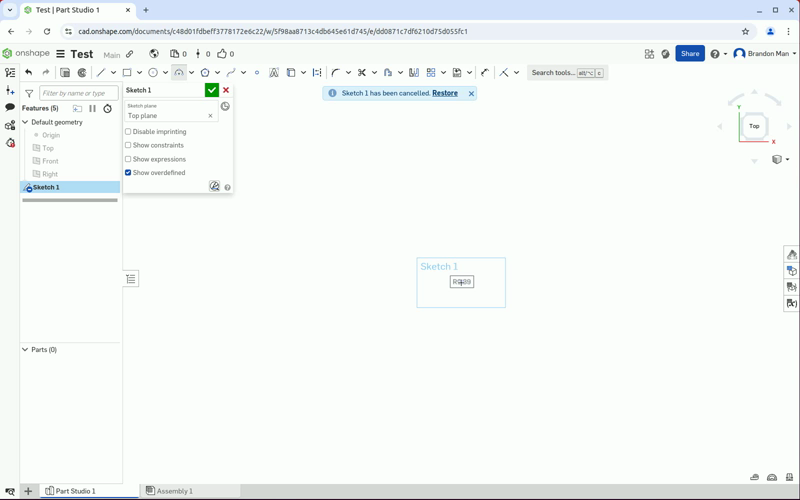
key(esc)
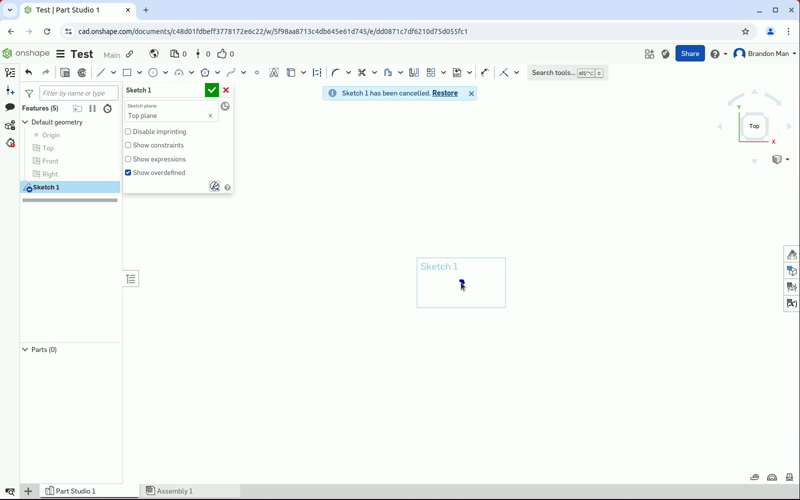
key(l)
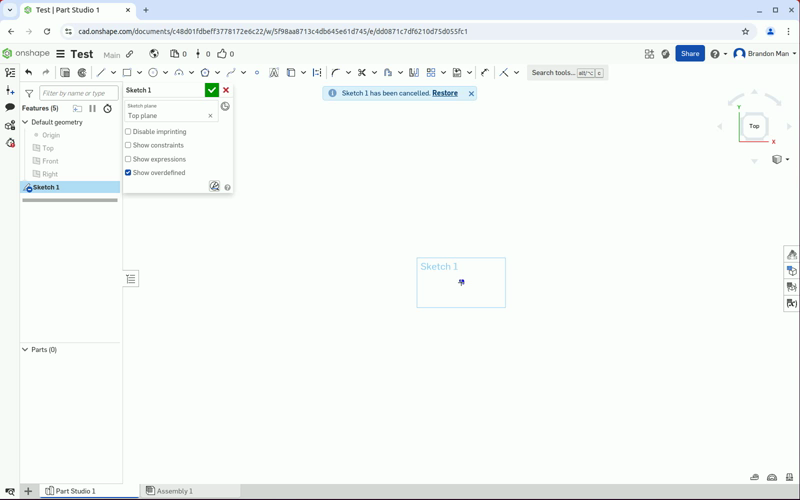
mouse_move(463, 282)
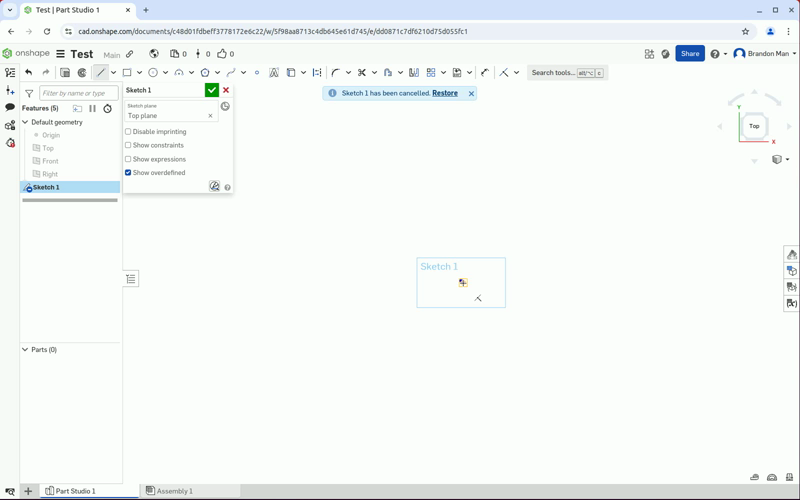
scroll(6)
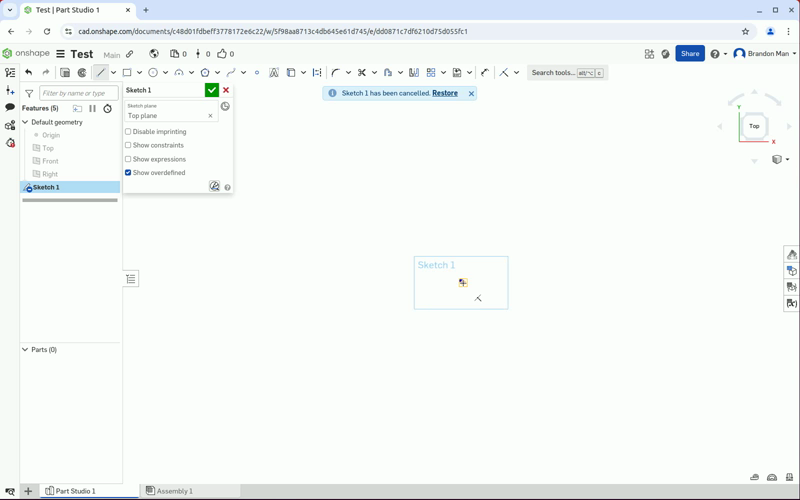
scroll(6)
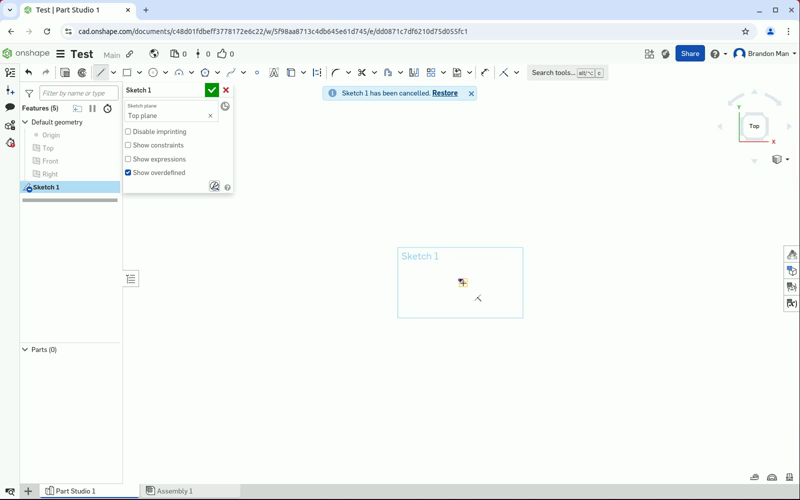
scroll(6)
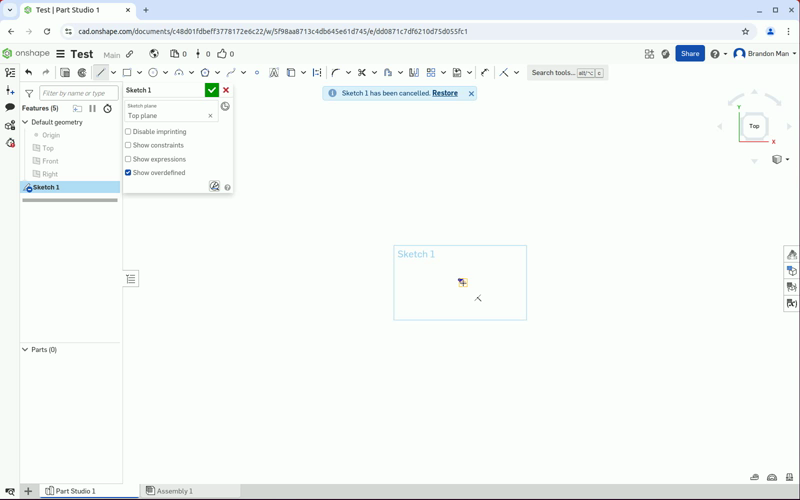
scroll(6)
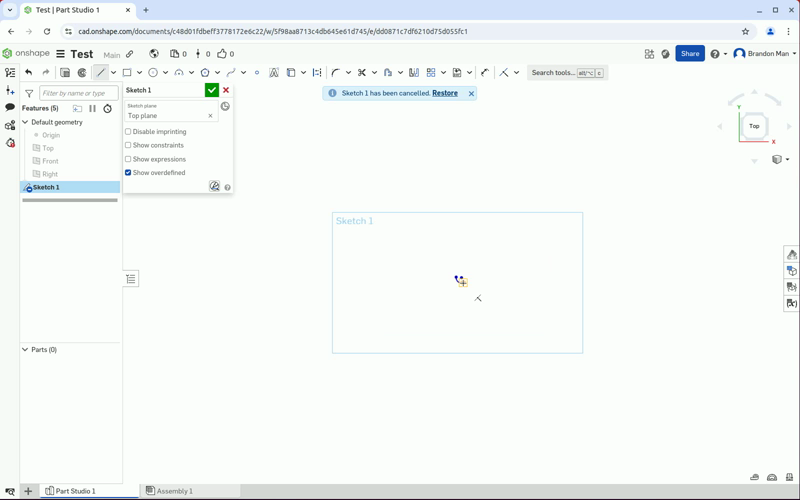
scroll(6)
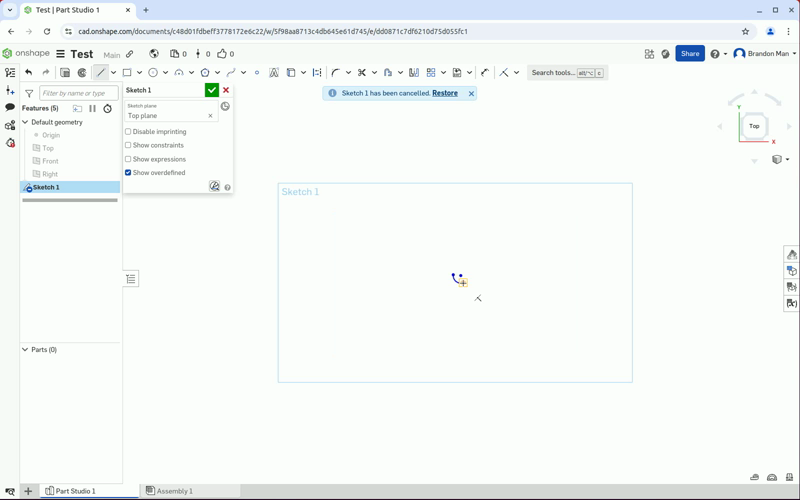
scroll(6)
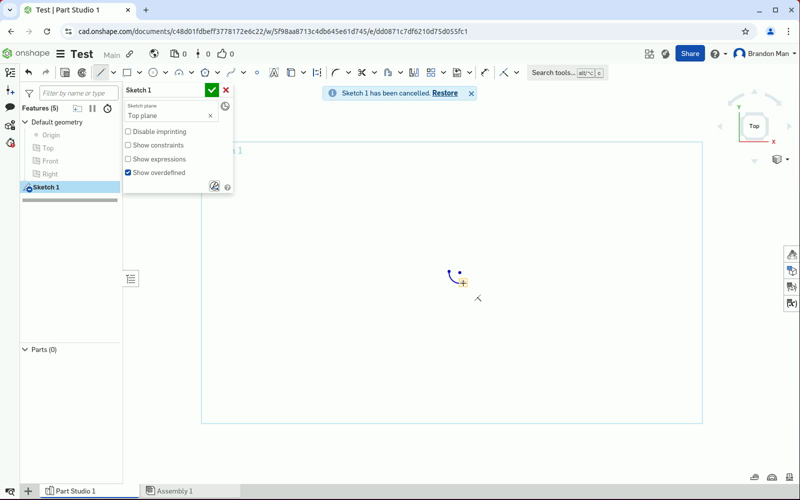
scroll(6)
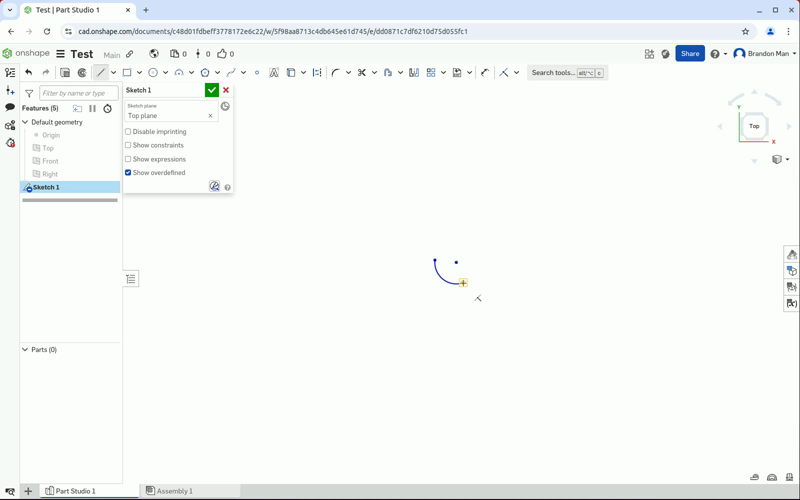
click(463, 282)
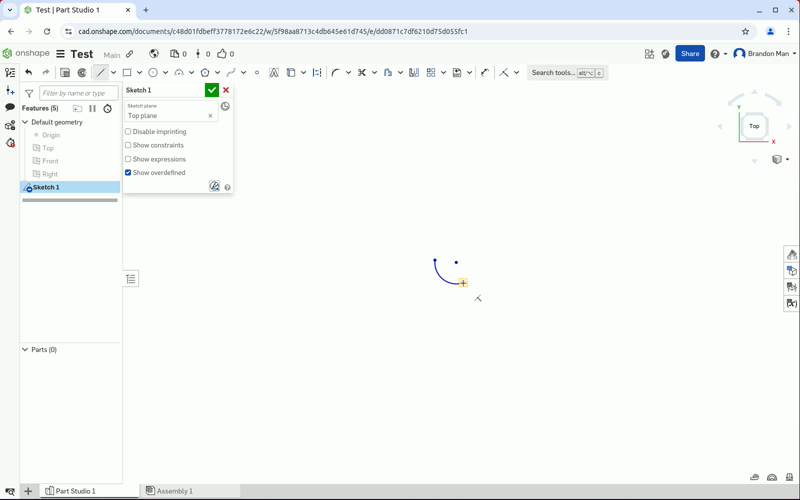
scroll(-6)
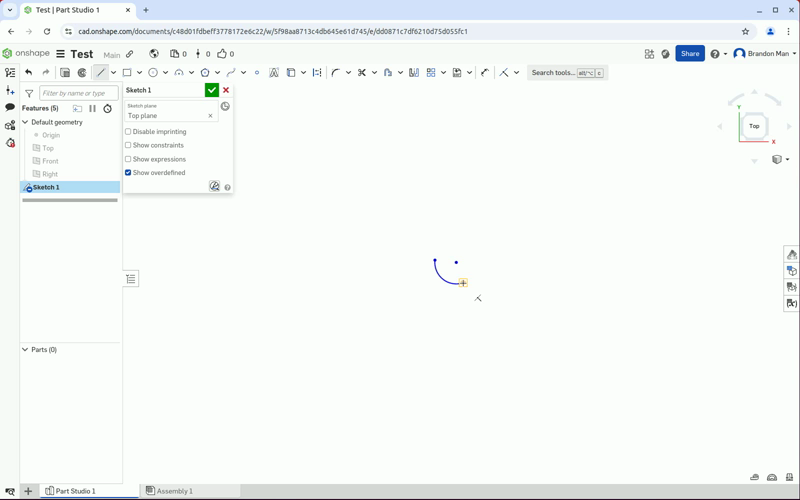
scroll(-6)
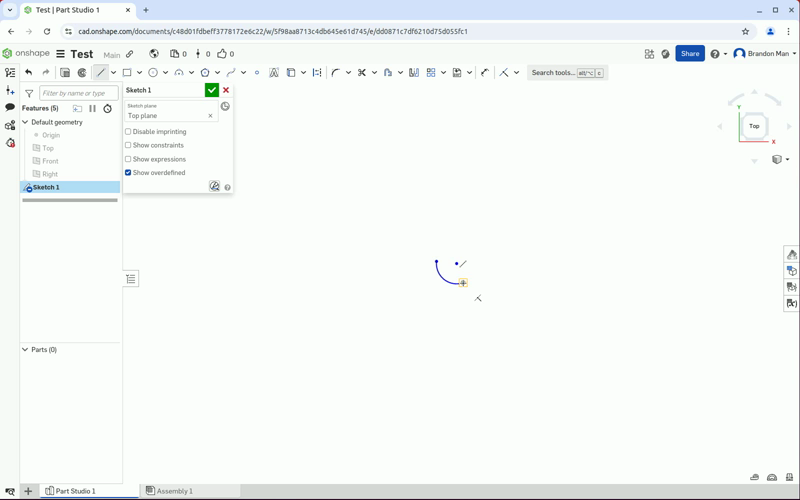
scroll(-6)
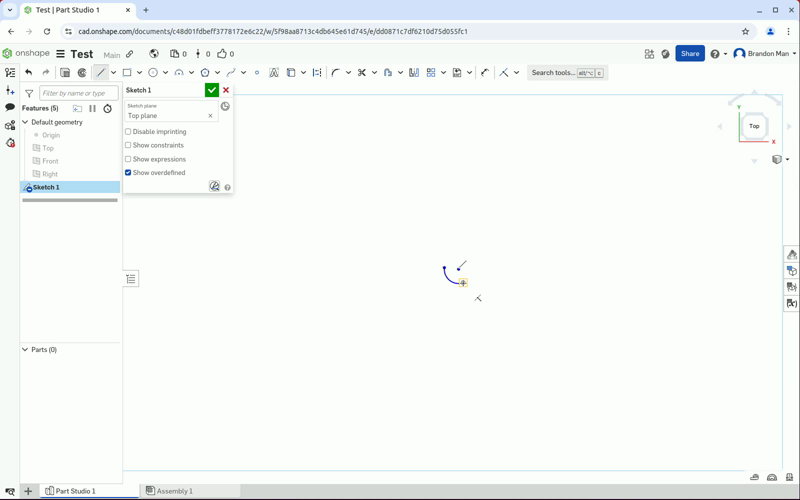
scroll(-6)
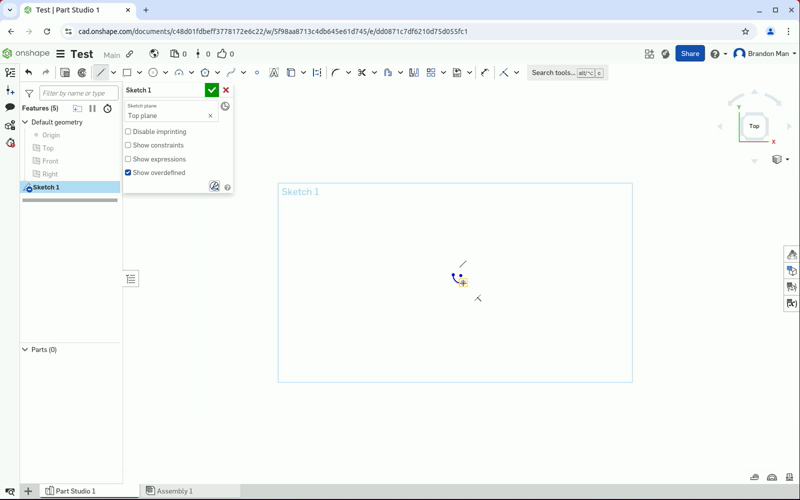
scroll(-6)
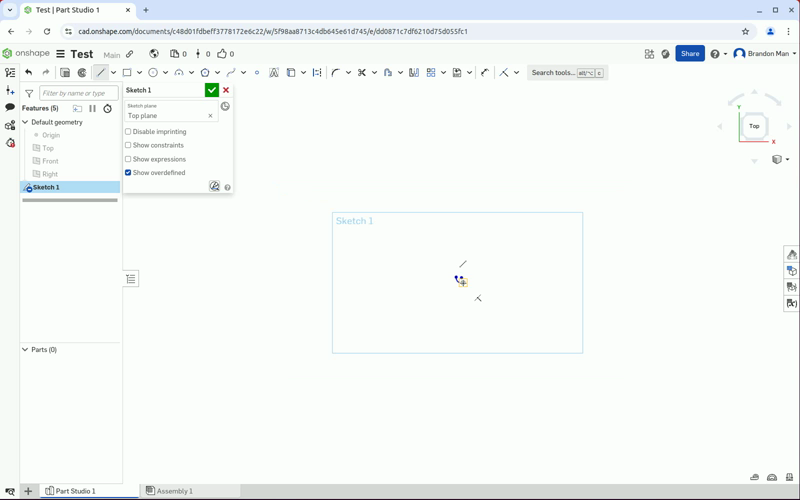
scroll(-6)
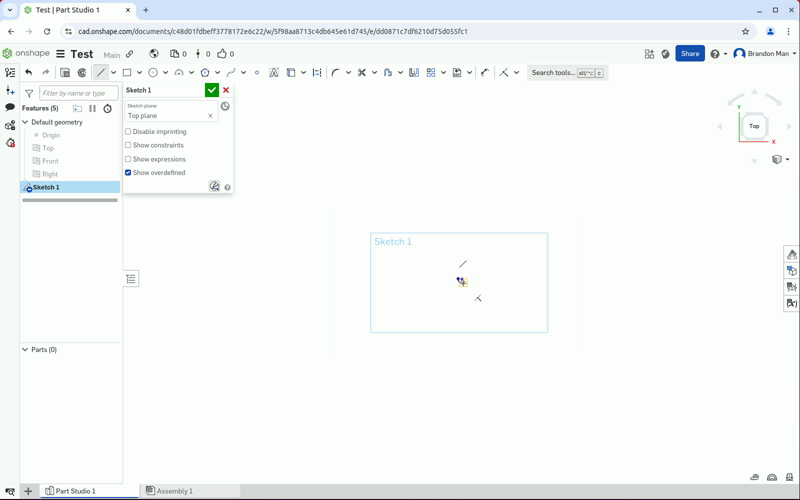
scroll(-6)
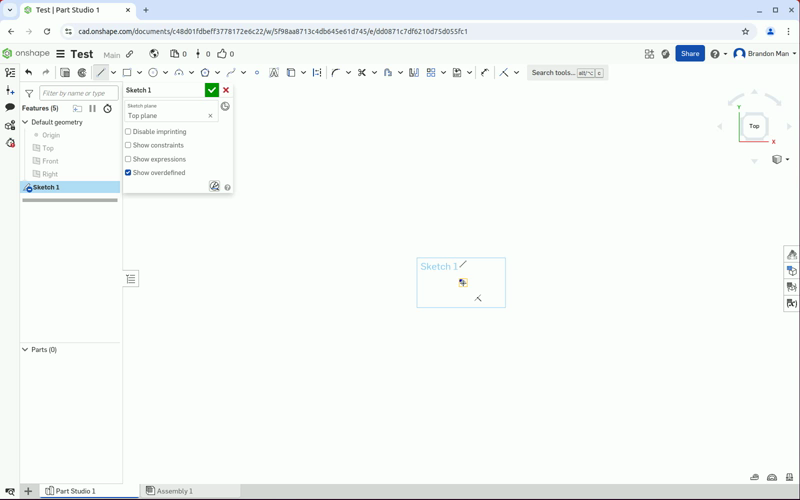
key_down(shift)
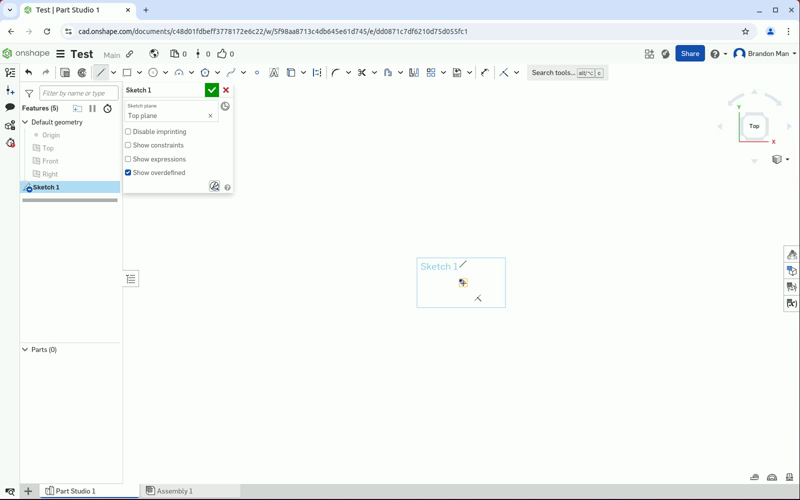
mouse_move(570, 282)
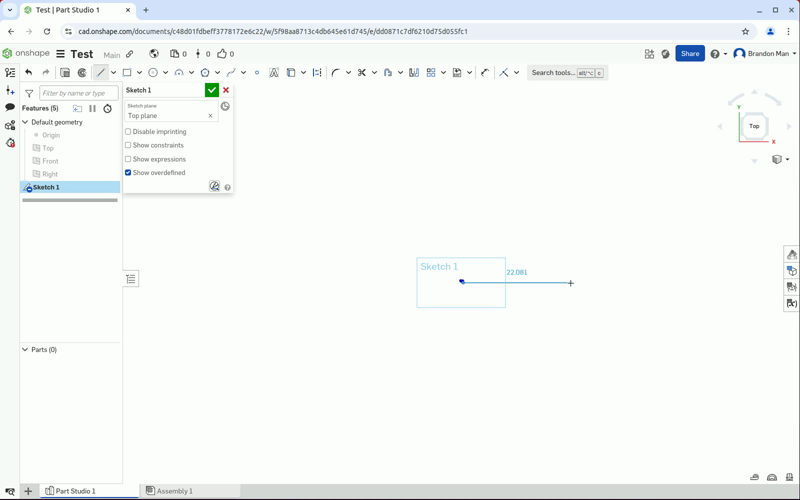
click(570, 282)
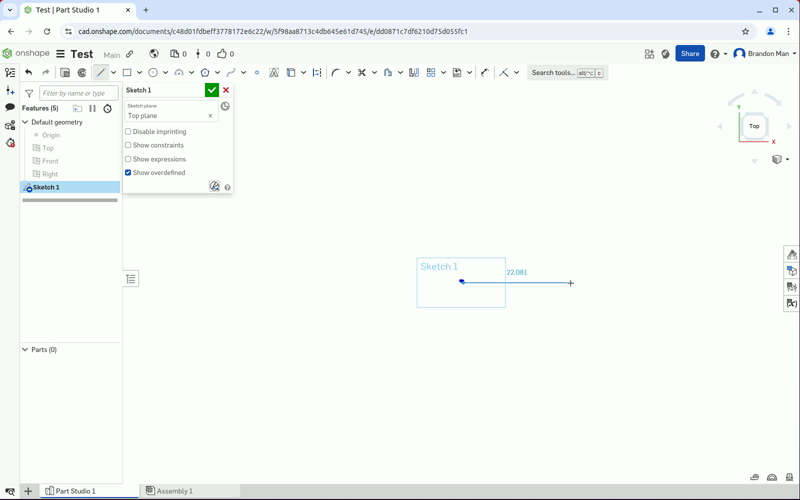
key_up(shift)
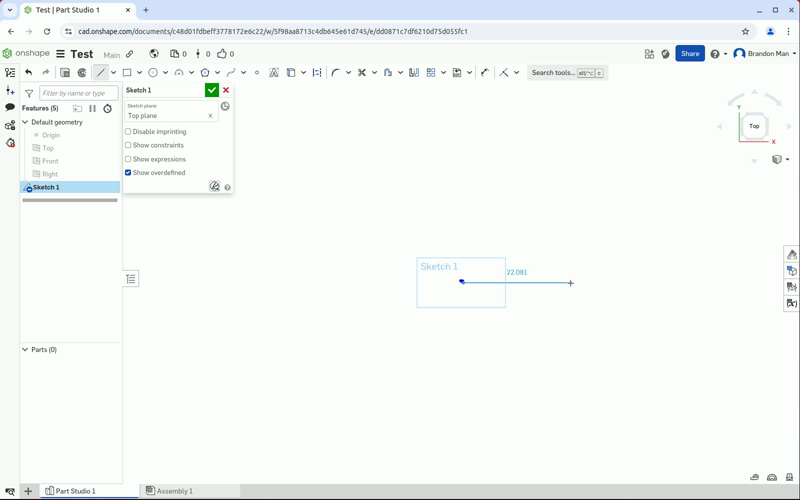
key(esc)
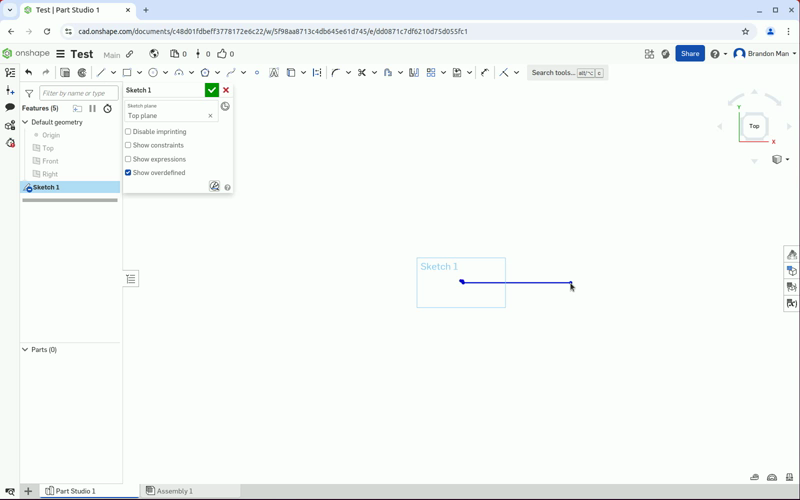
key(a)
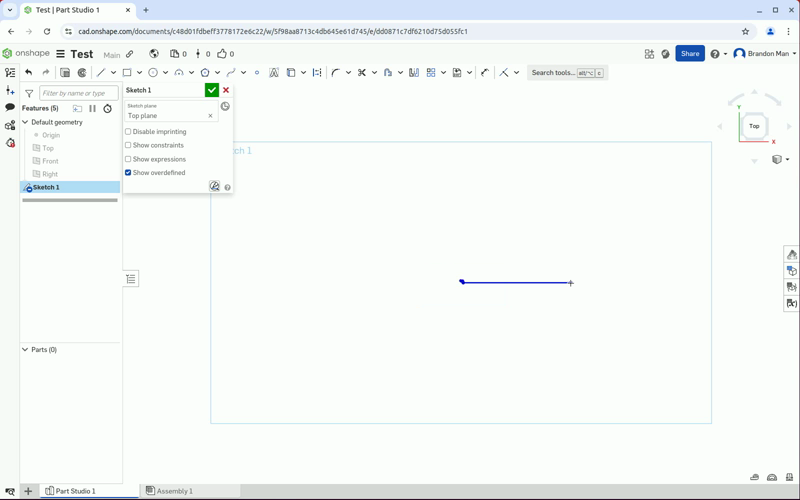
mouse_move(570, 282)
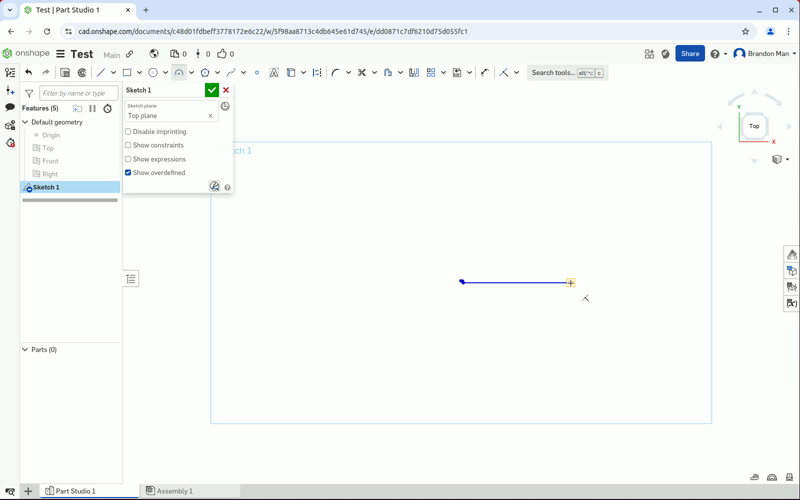
click(570, 282)
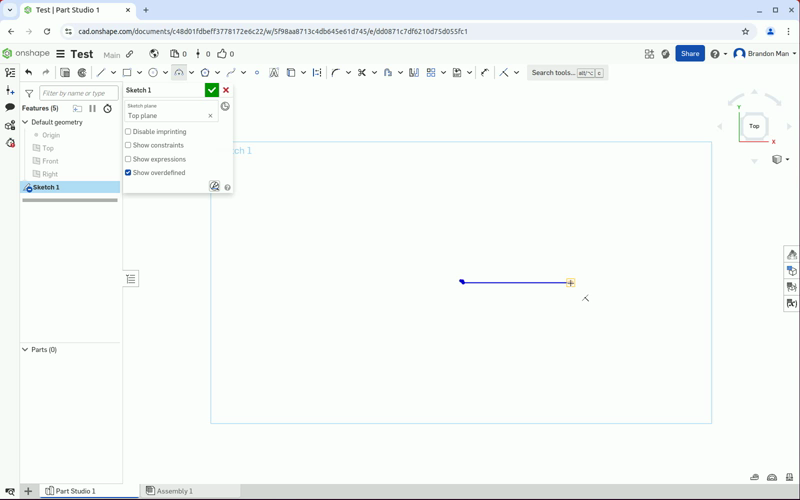
key_down(shift)
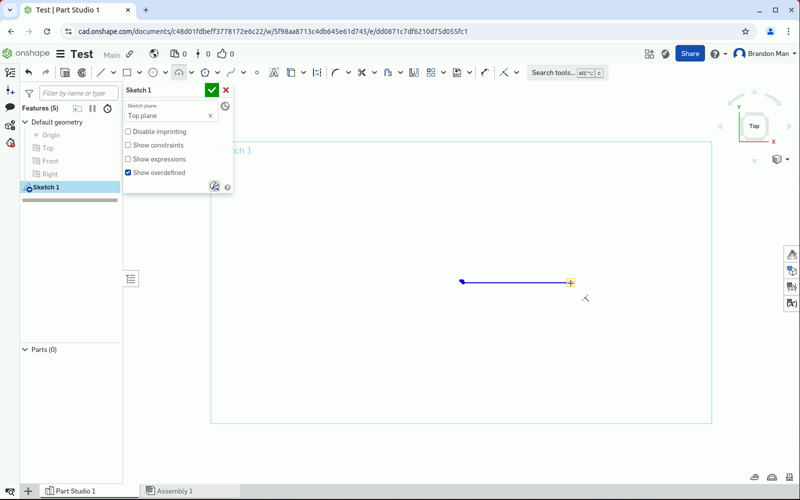
mouse_move(573, 280)
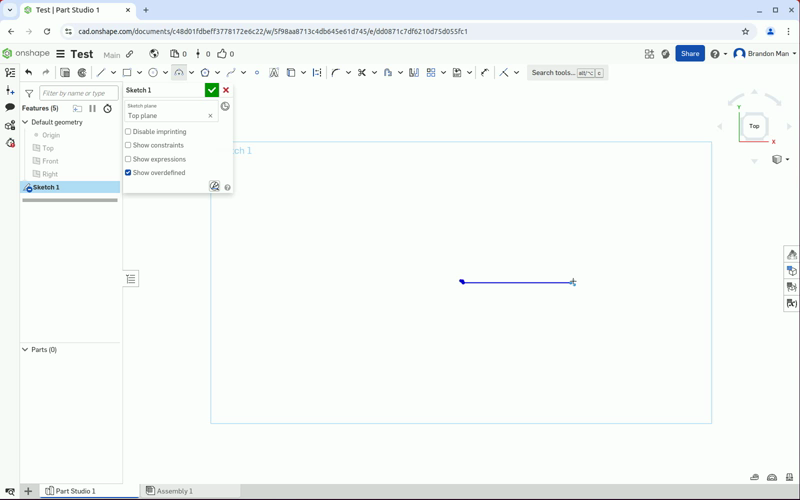
scroll(6)
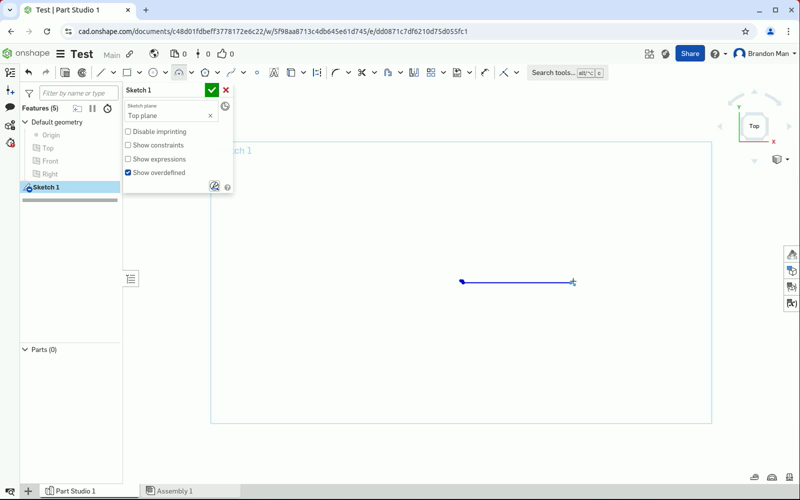
scroll(6)
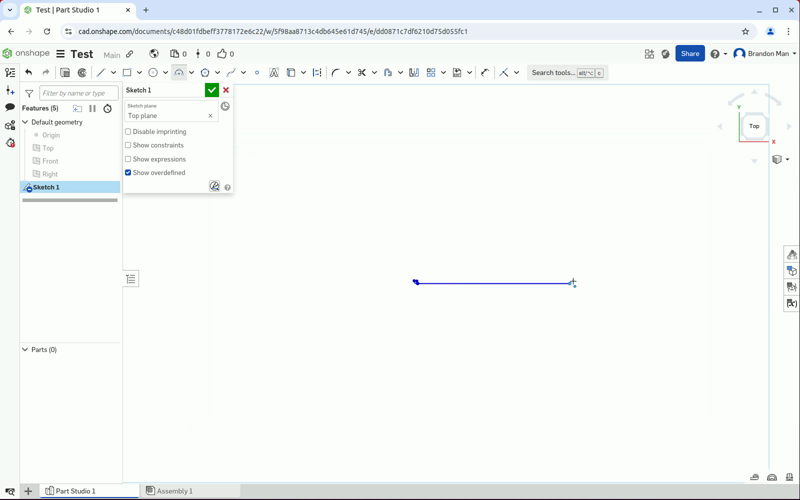
scroll(6)
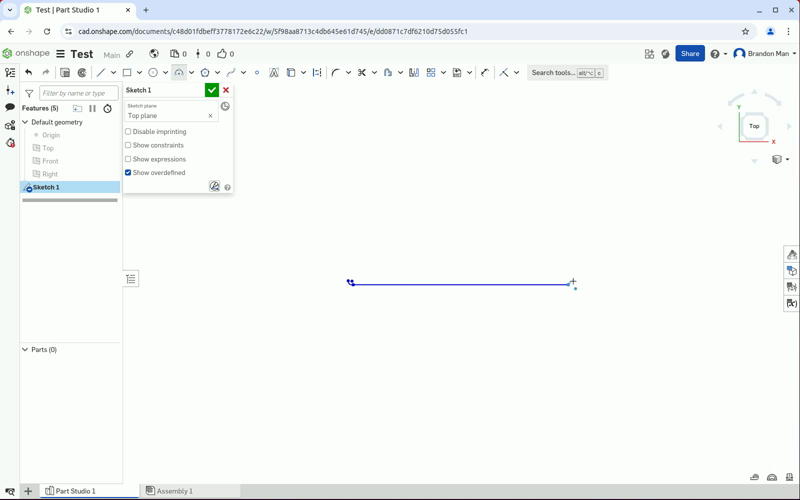
scroll(6)
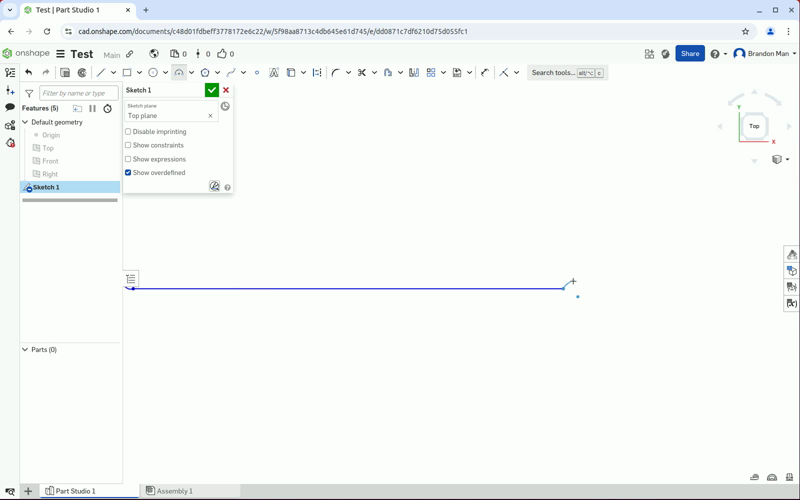
scroll(6)
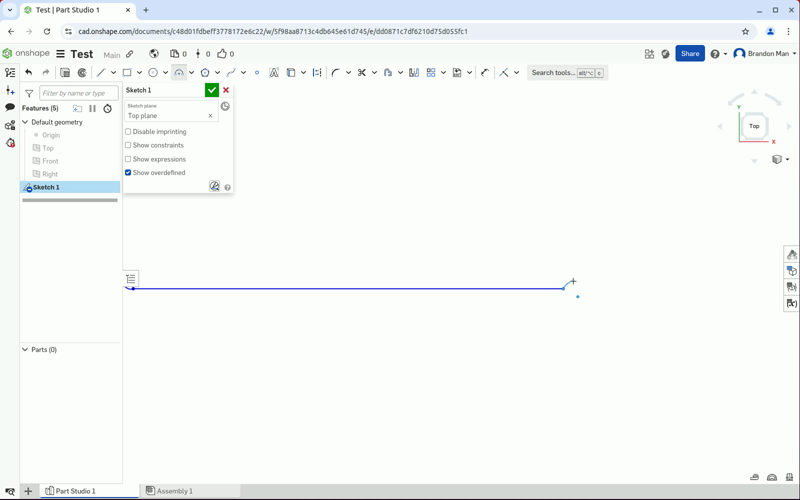
scroll(6)
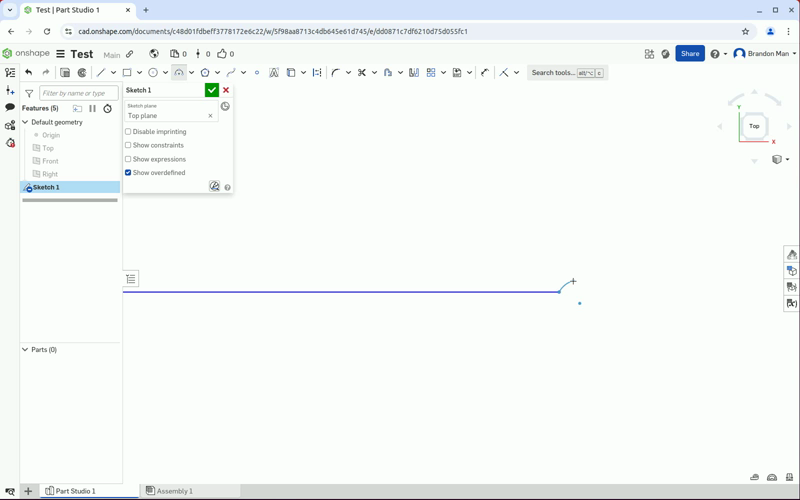
scroll(6)
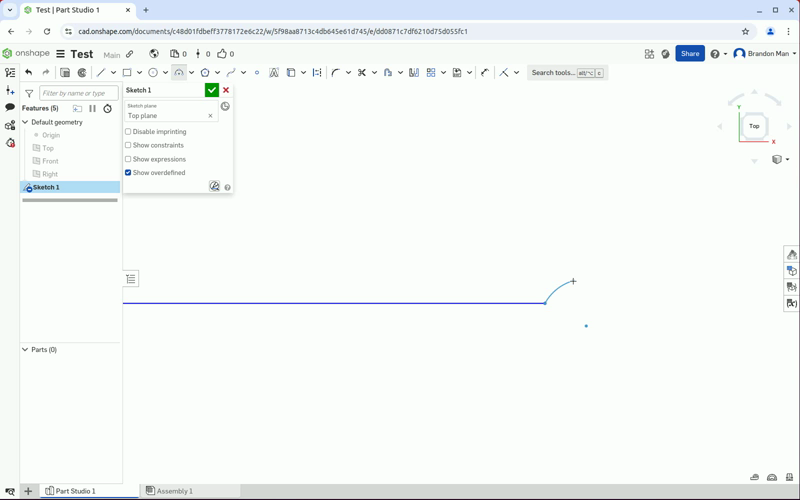
click(573, 280)
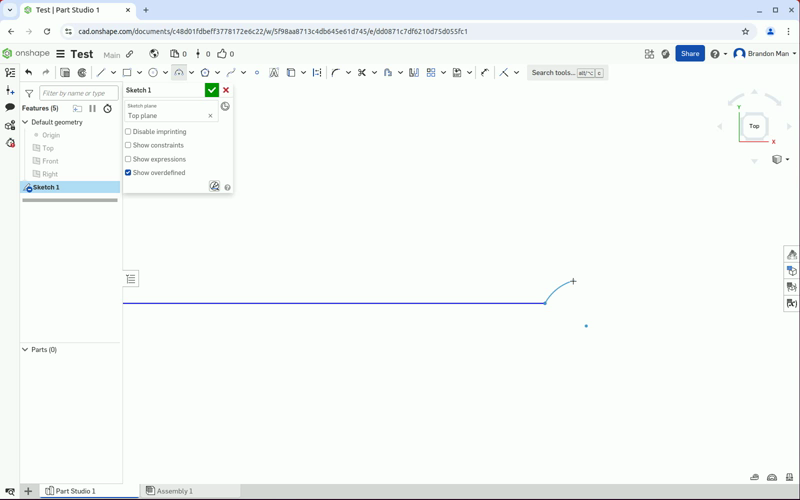
scroll(-6)
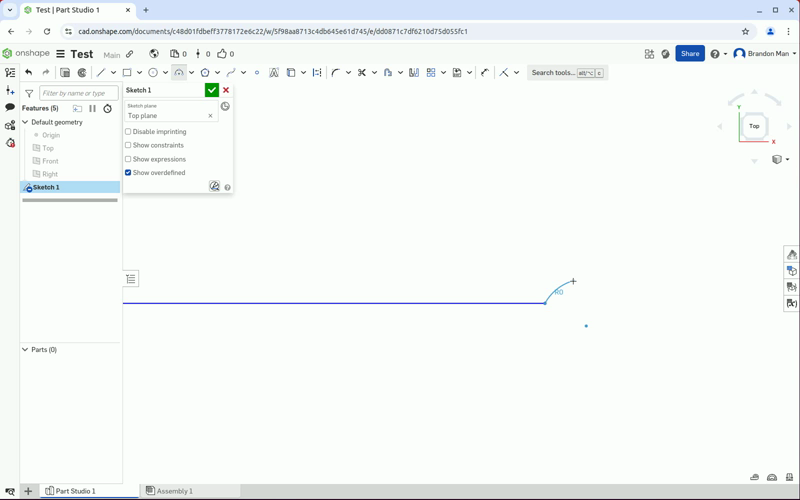
scroll(-6)
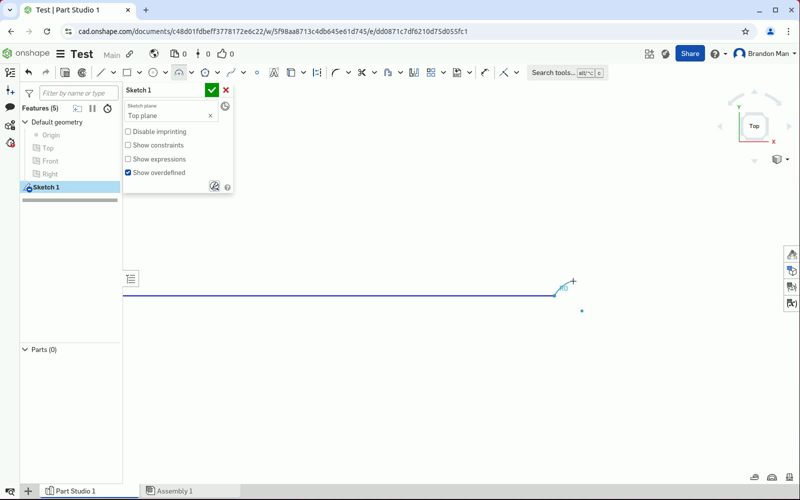
scroll(-6)
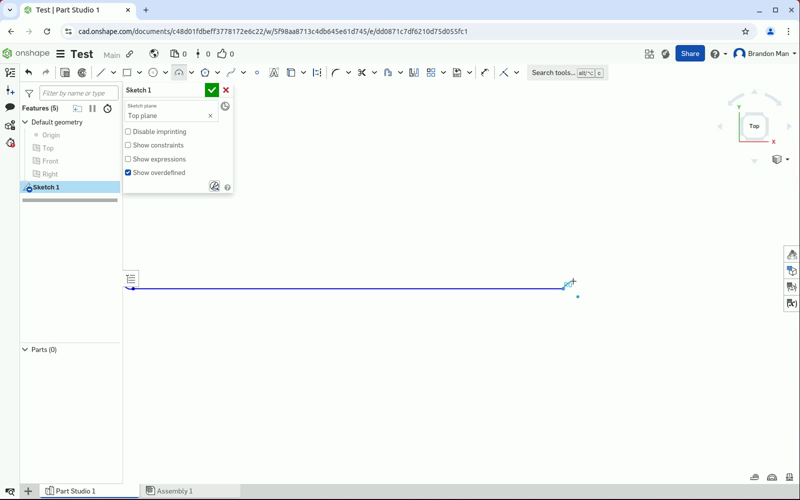
scroll(-6)
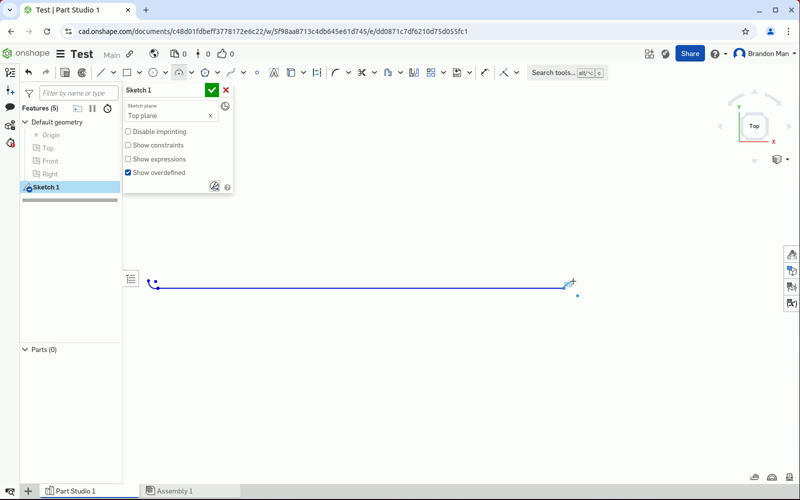
scroll(-6)
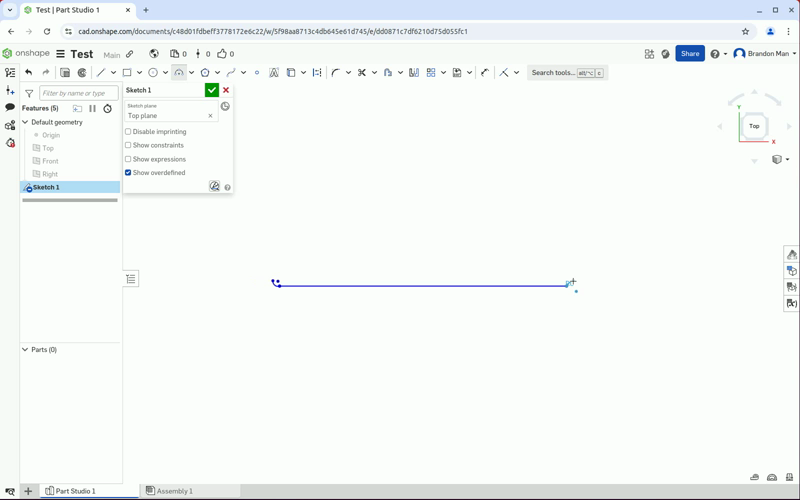
scroll(-6)
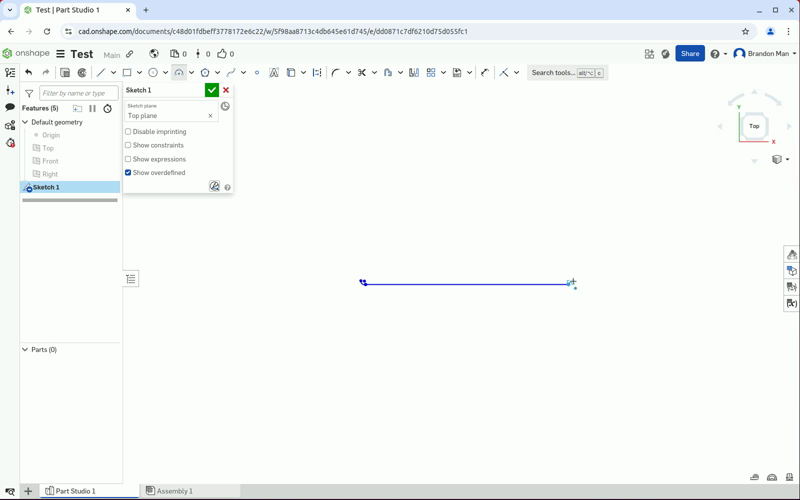
scroll(-6)
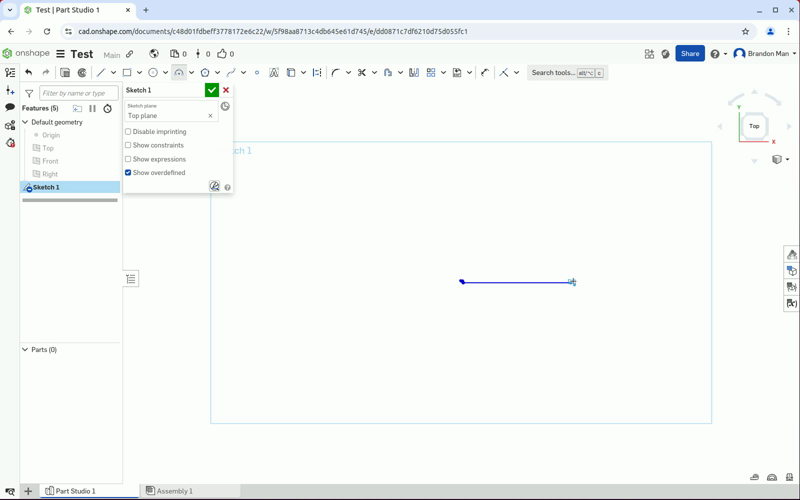
mouse_move(572, 282)
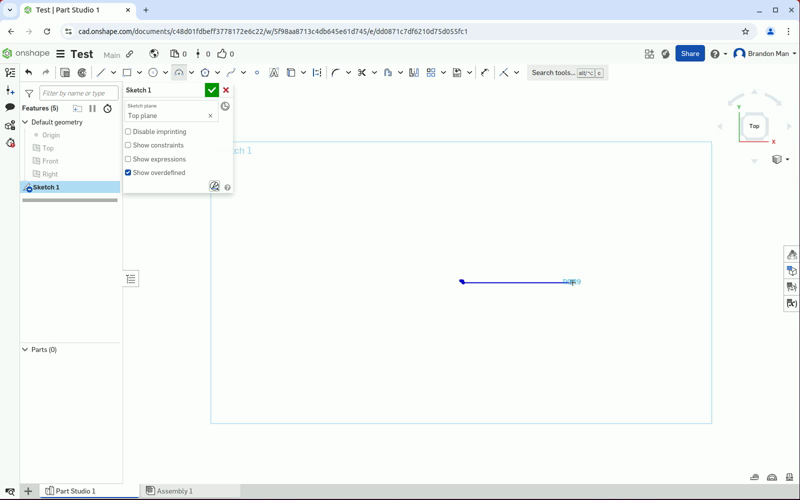
scroll(6)
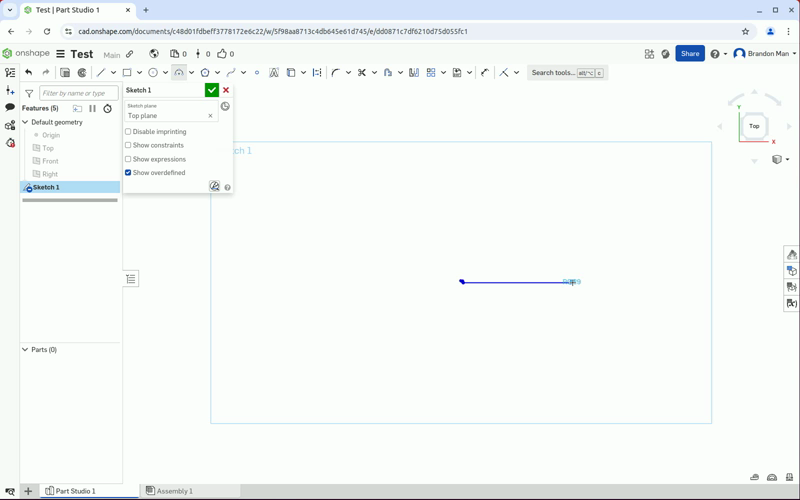
scroll(6)
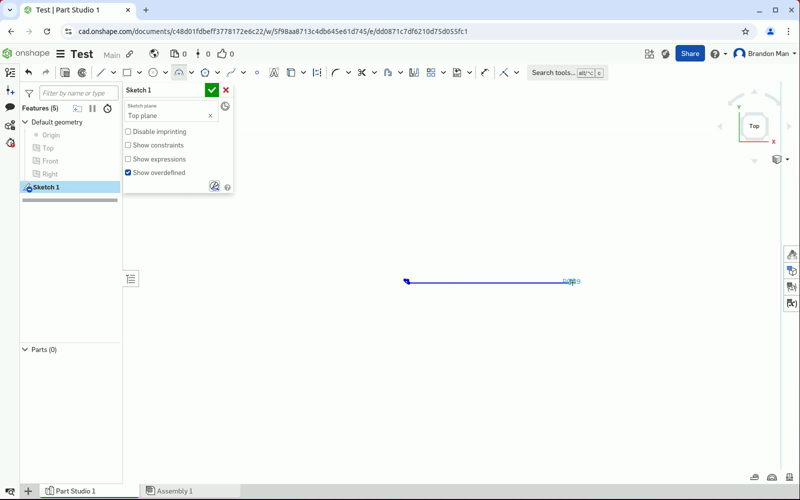
scroll(6)
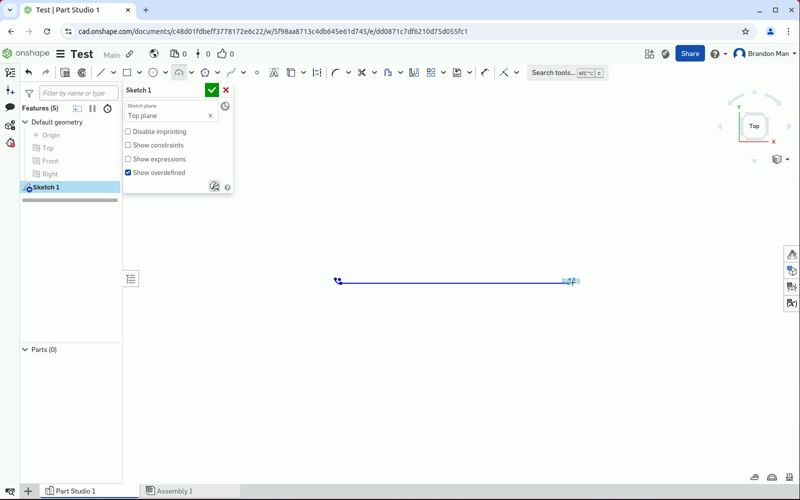
scroll(6)
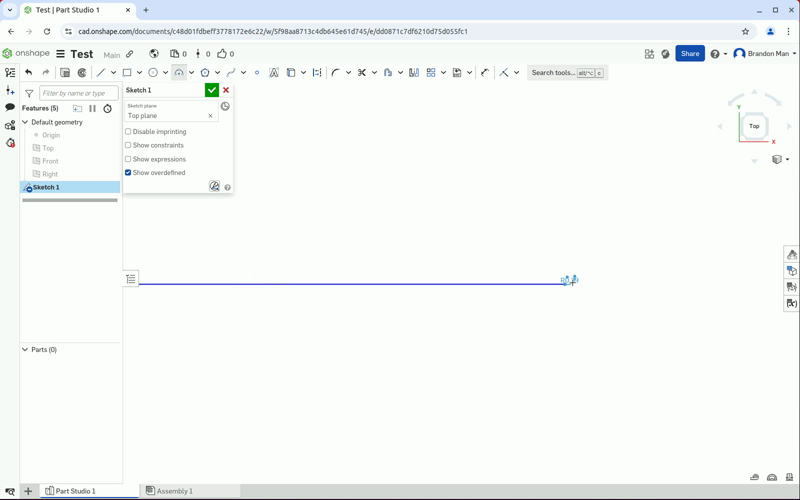
scroll(6)
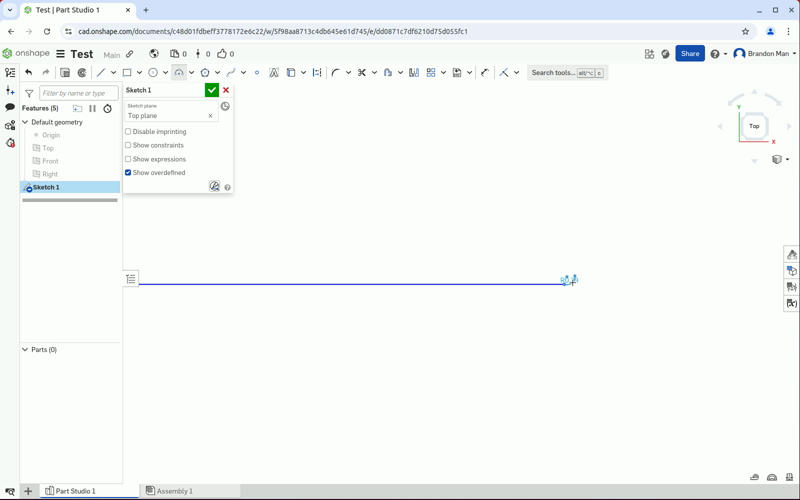
scroll(6)
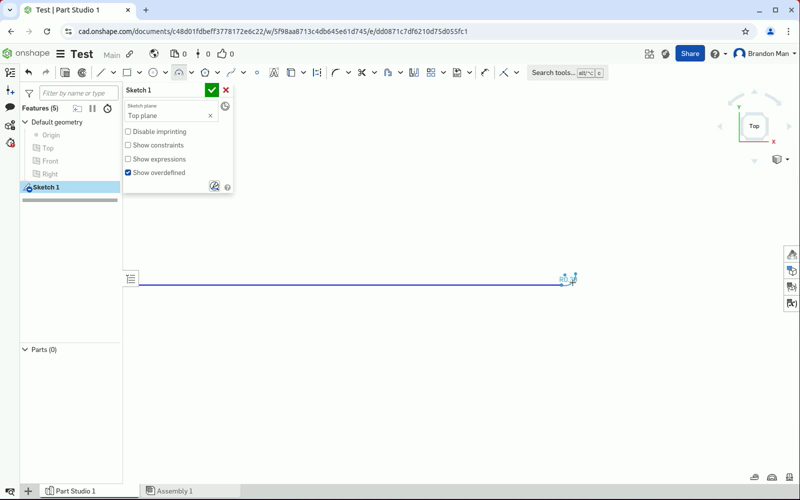
scroll(6)
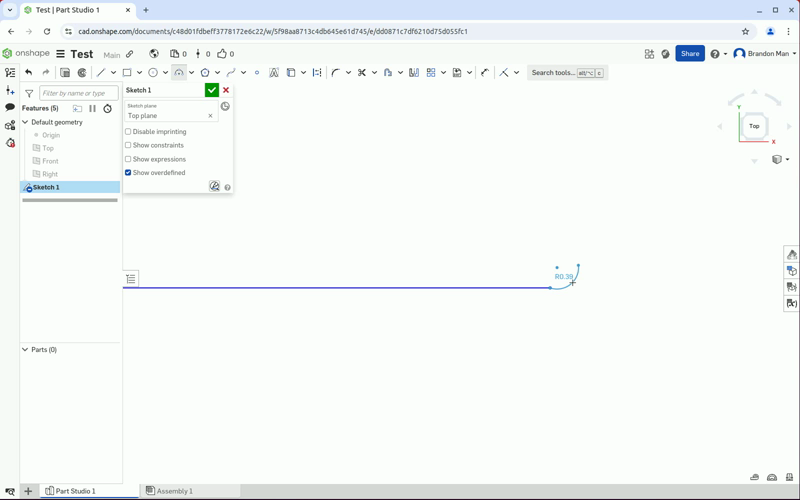
click(572, 282)
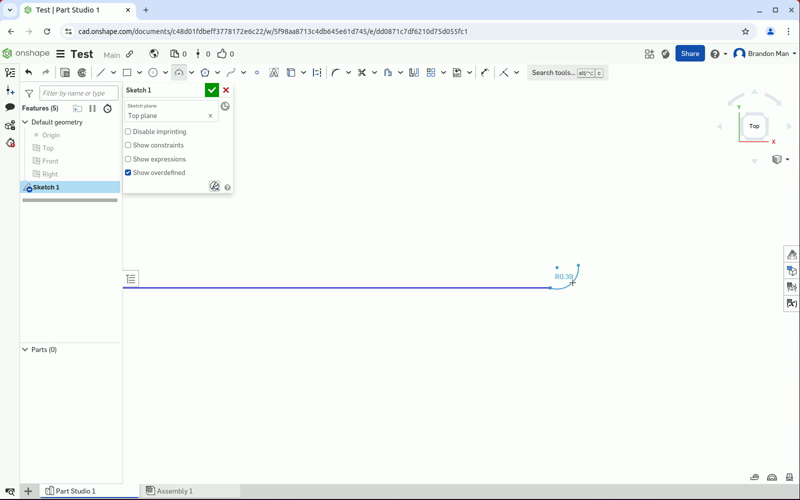
scroll(-6)
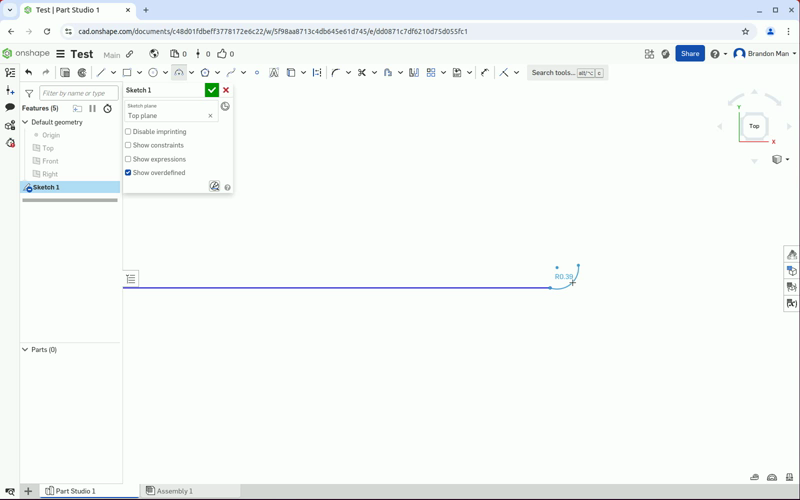
scroll(-6)
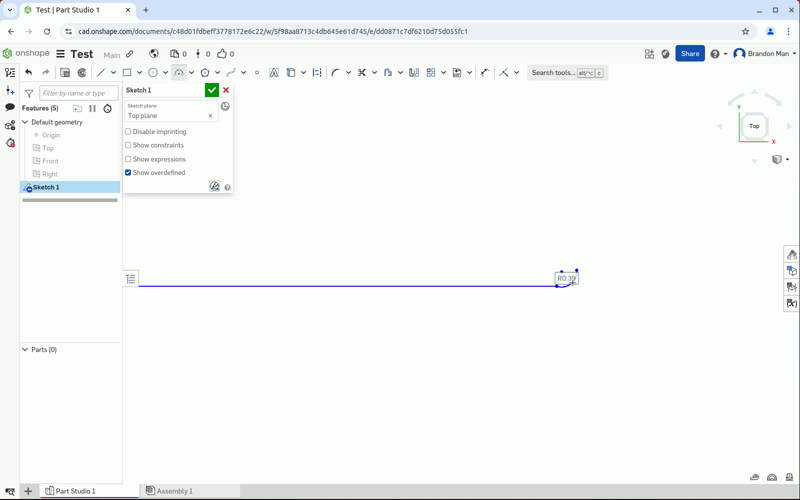
scroll(-6)
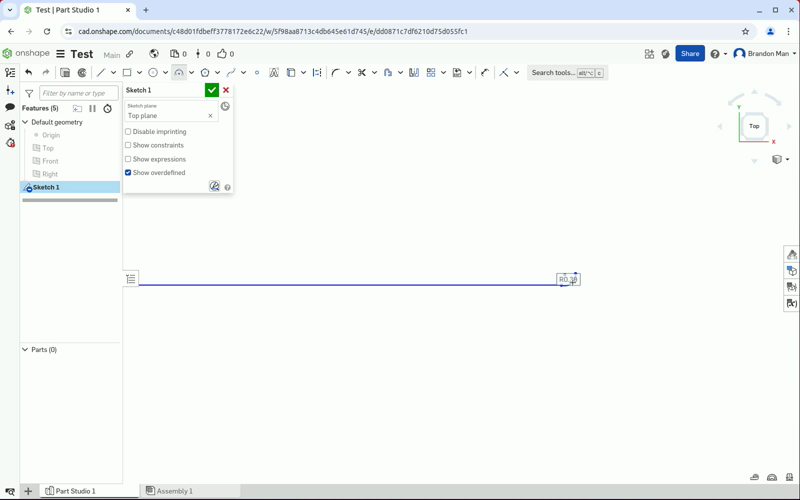
scroll(-6)
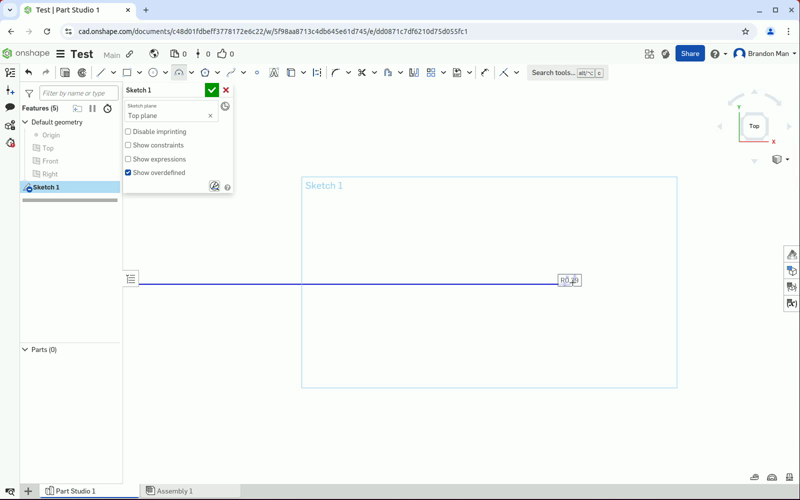
scroll(-6)
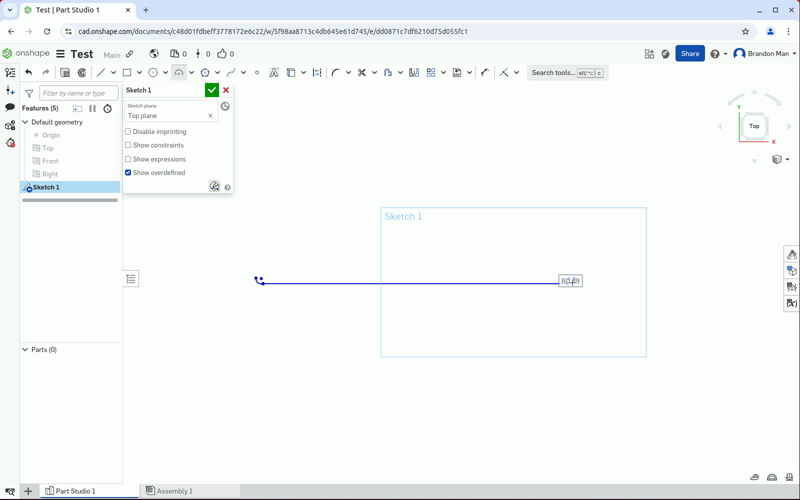
scroll(-6)
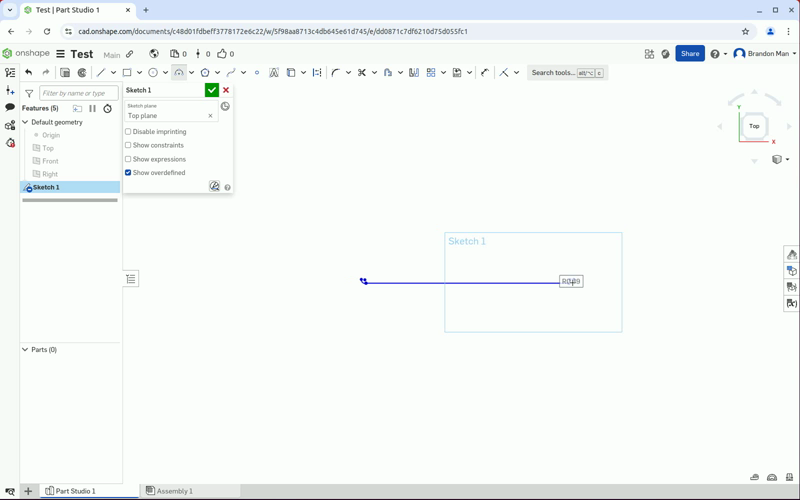
scroll(-6)
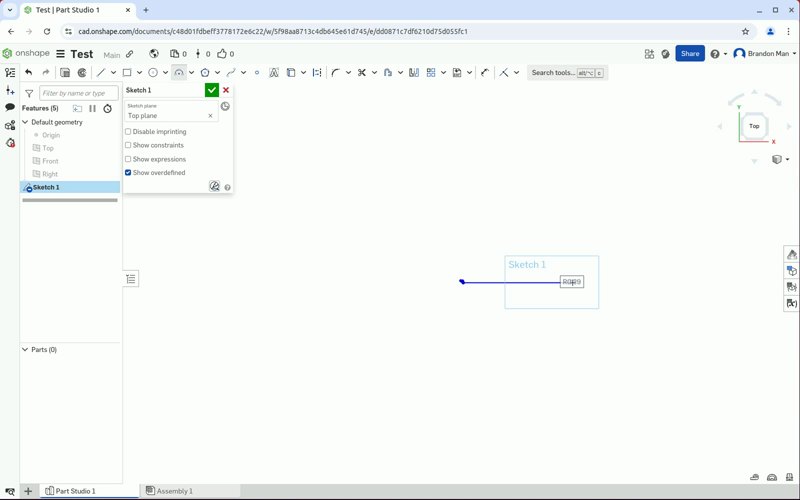
key_up(shift)
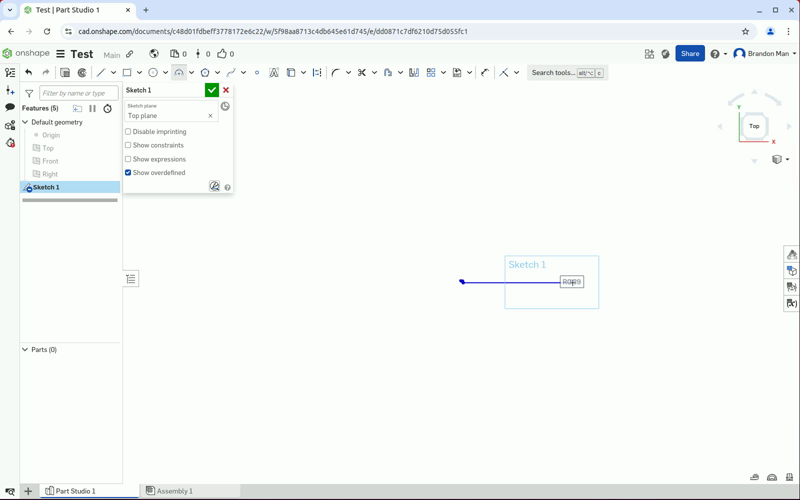
key(esc)
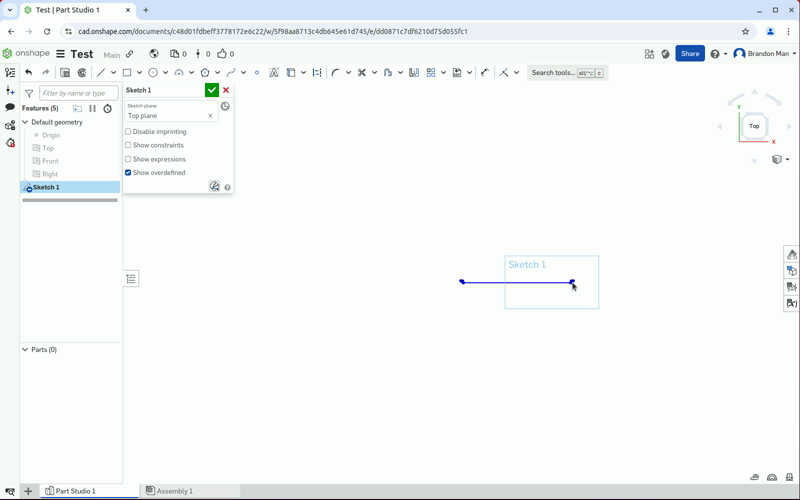
key(l)
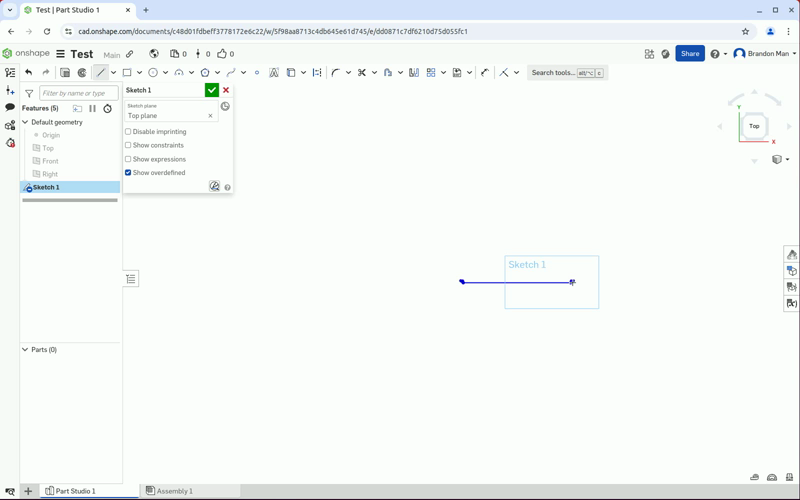
mouse_move(573, 280)
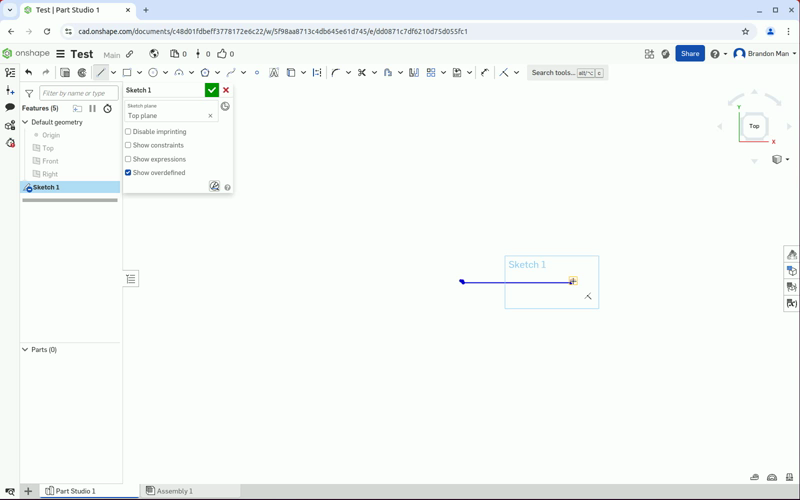
scroll(6)
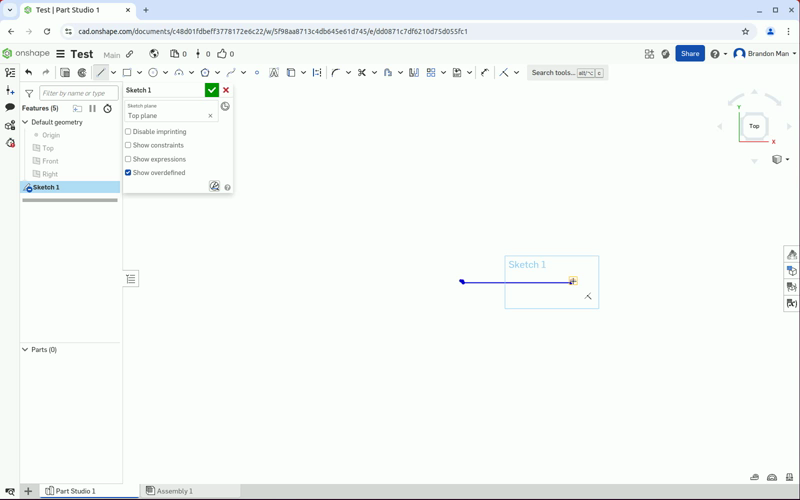
scroll(6)
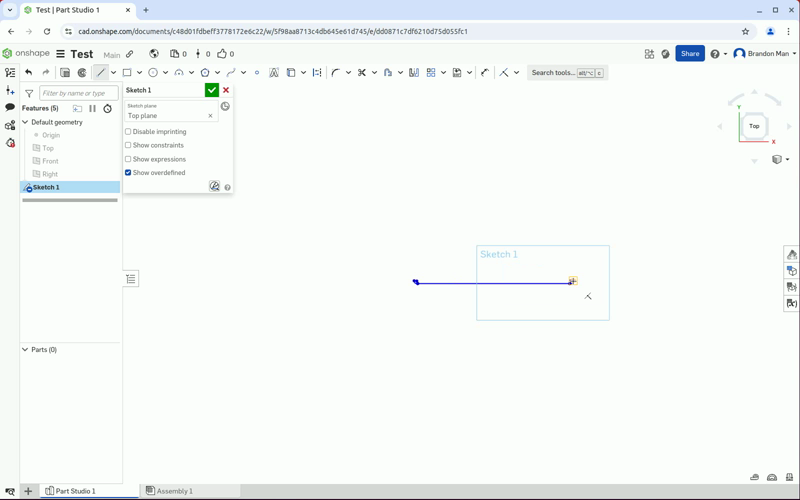
scroll(6)
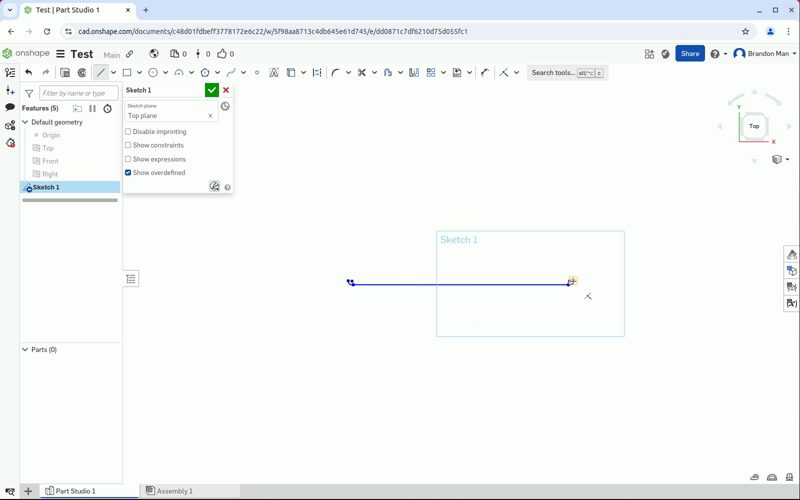
scroll(6)
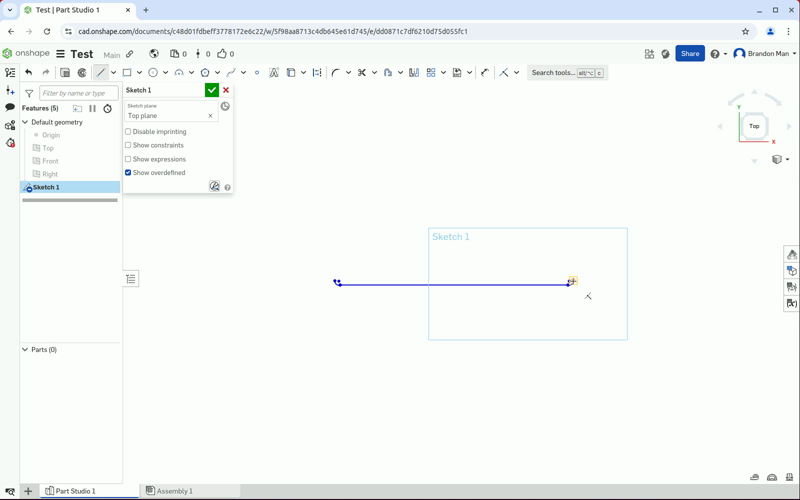
scroll(6)
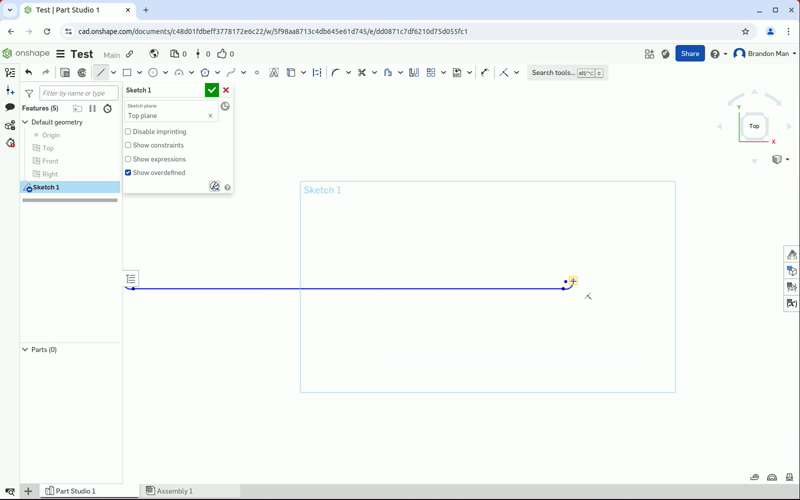
scroll(6)
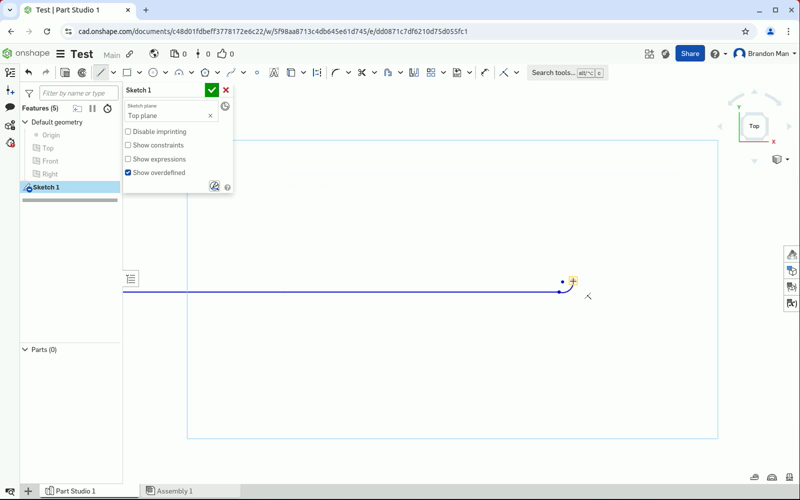
scroll(6)
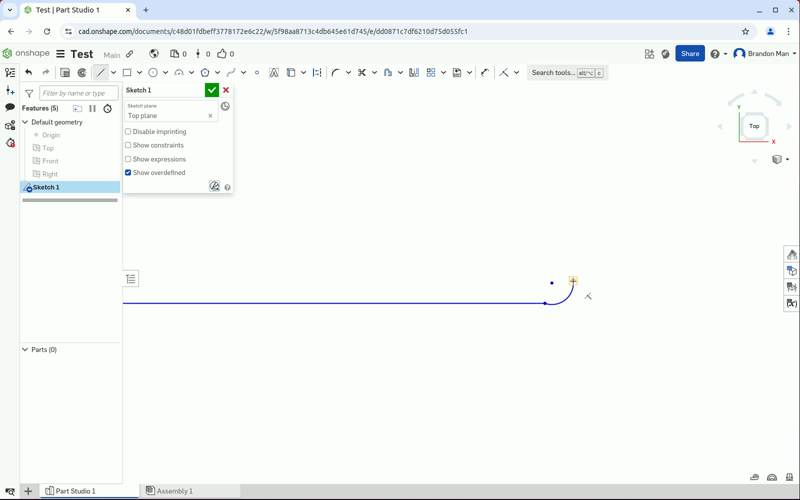
click(573, 280)
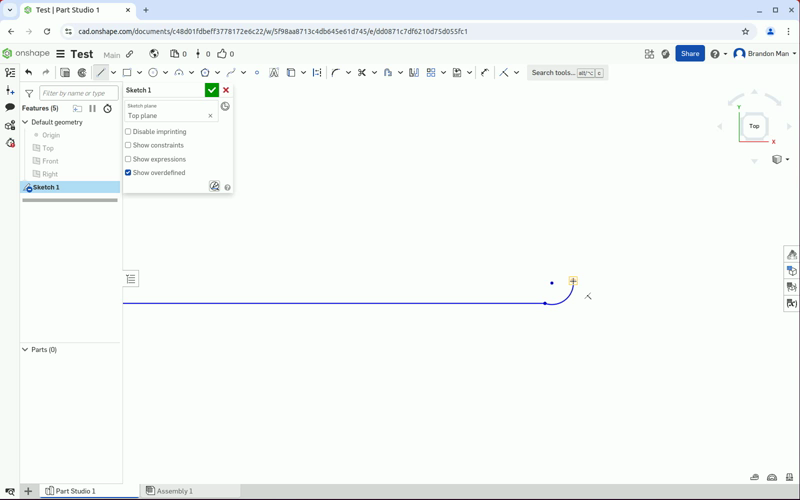
scroll(-6)
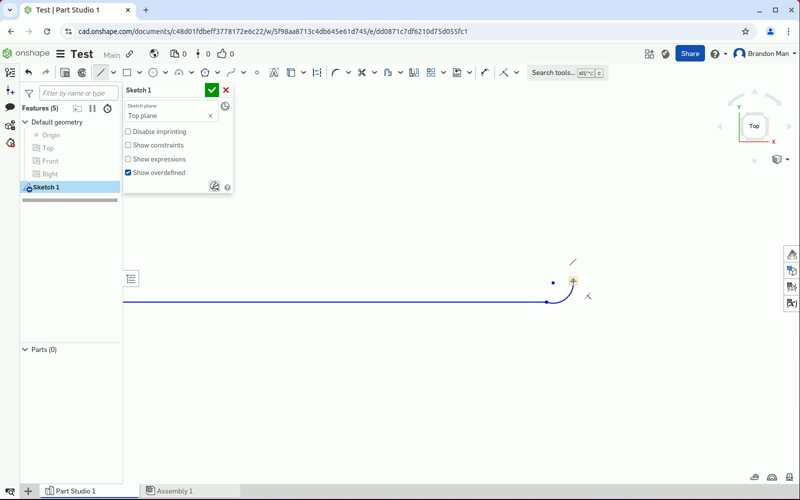
scroll(-6)
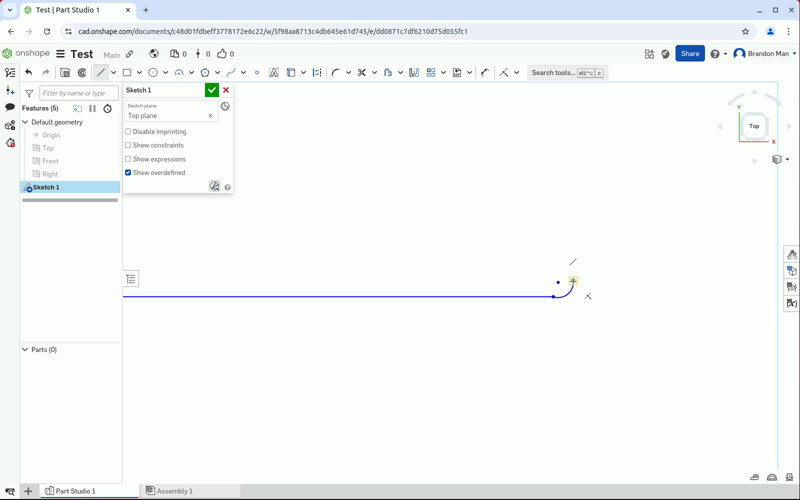
scroll(-6)
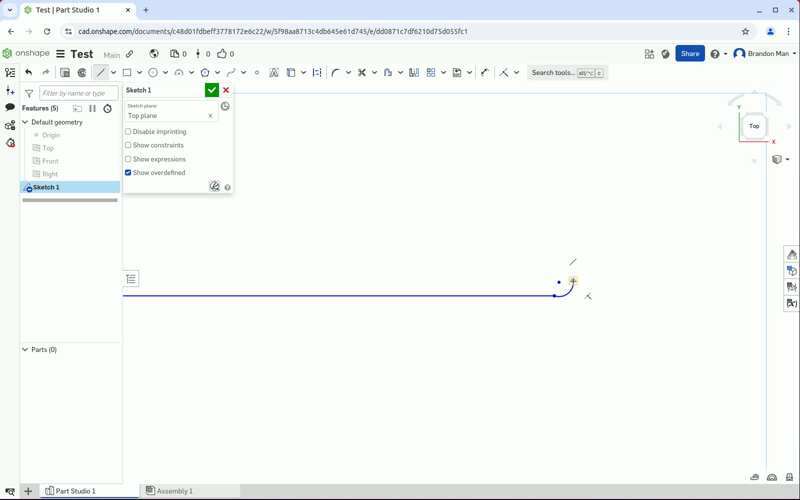
scroll(-6)
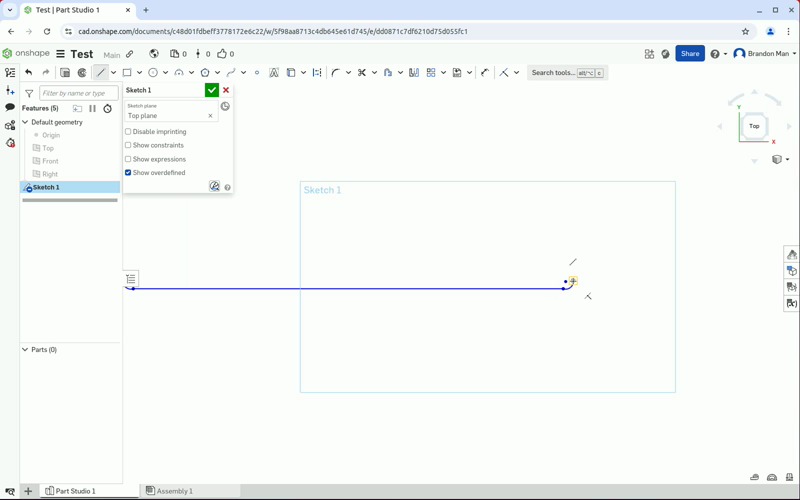
scroll(-6)
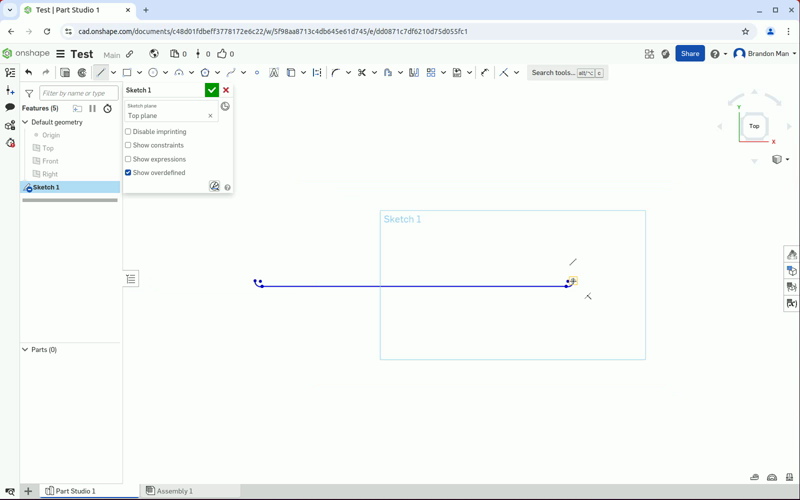
scroll(-6)
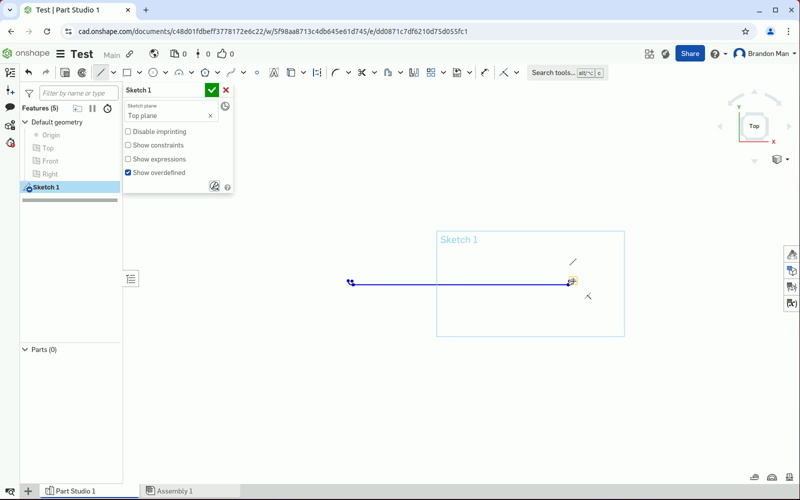
scroll(-6)
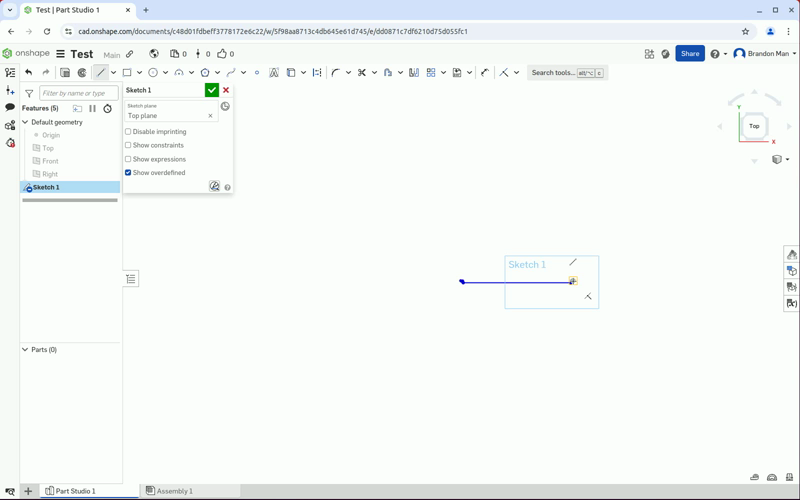
key_down(shift)
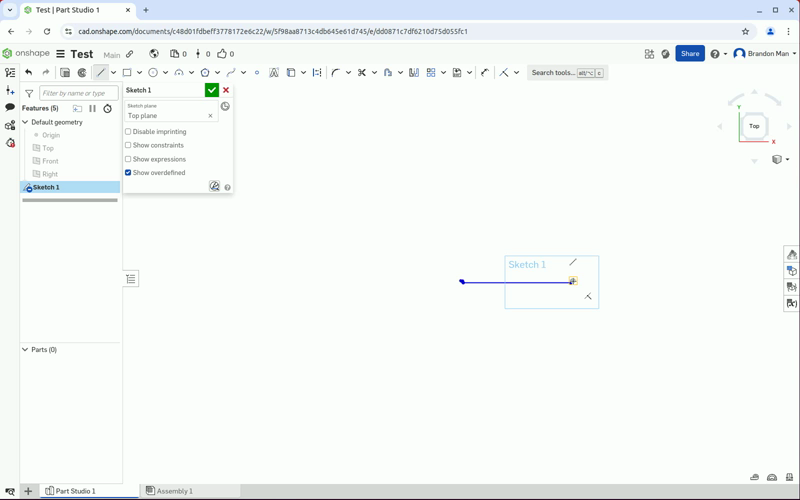
mouse_move(589, 280)
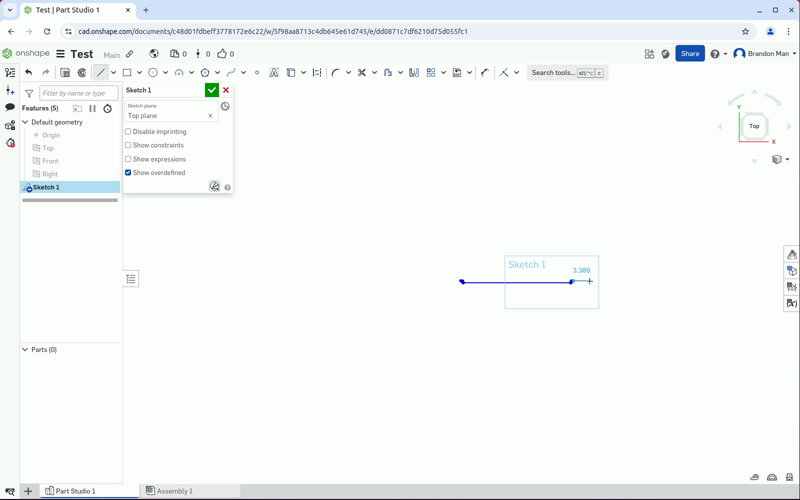
mouse_move(573, 255)
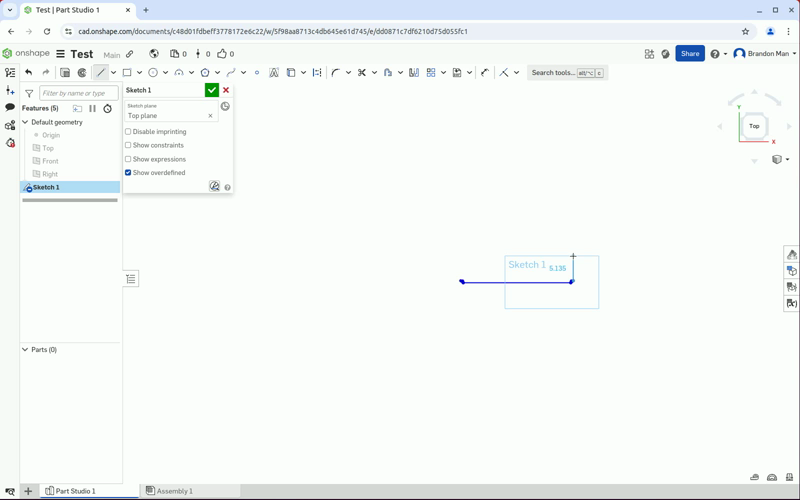
click(573, 255)
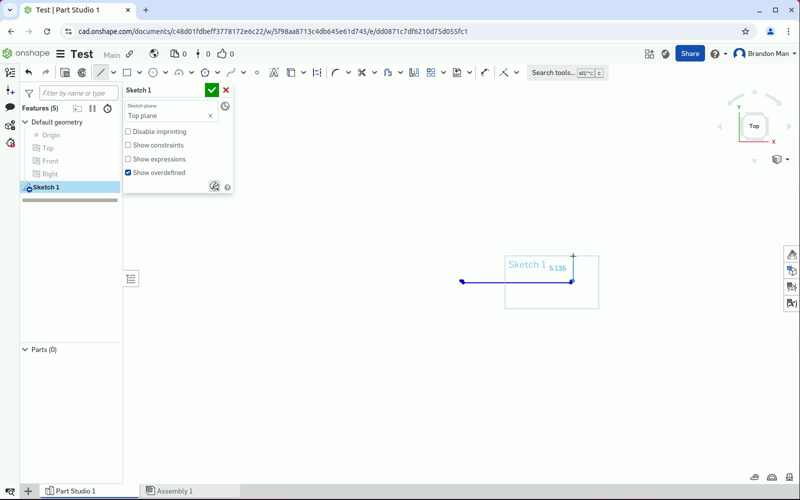
key_up(shift)
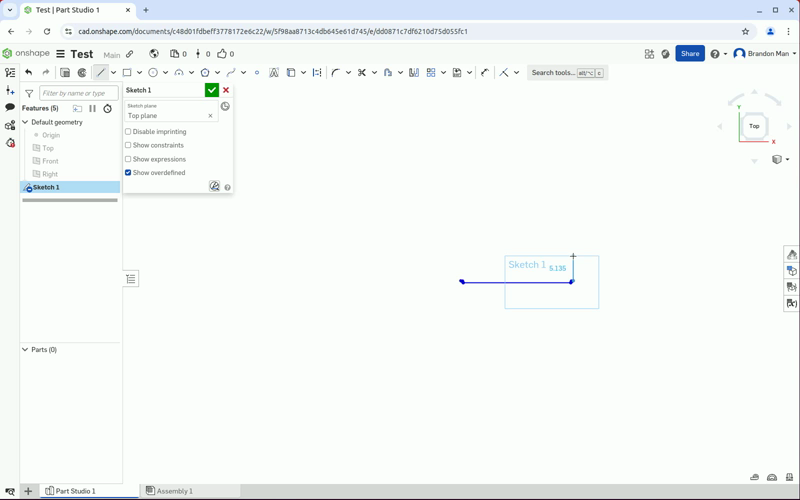
key(esc)
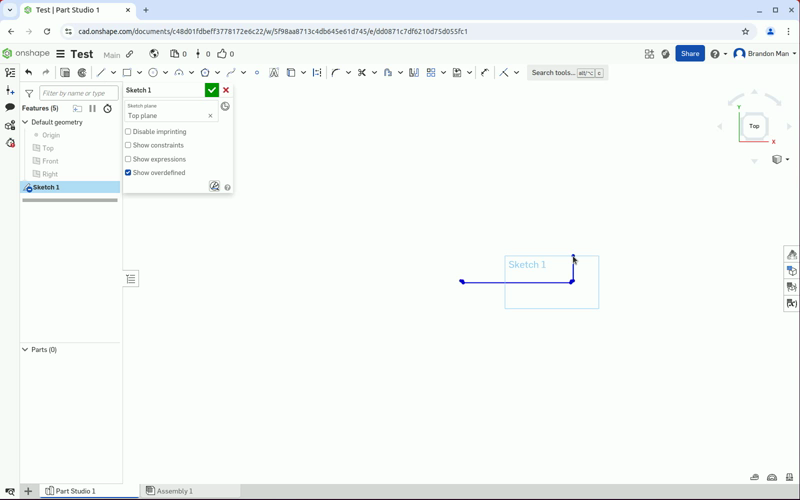
key(a)
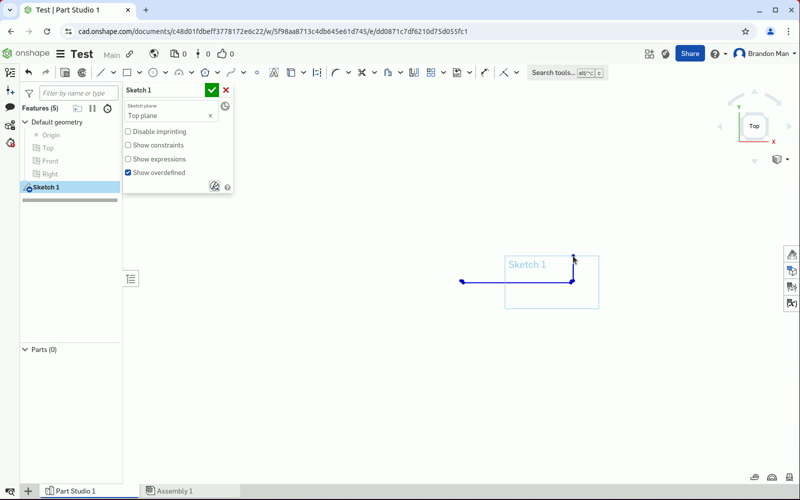
mouse_move(573, 255)
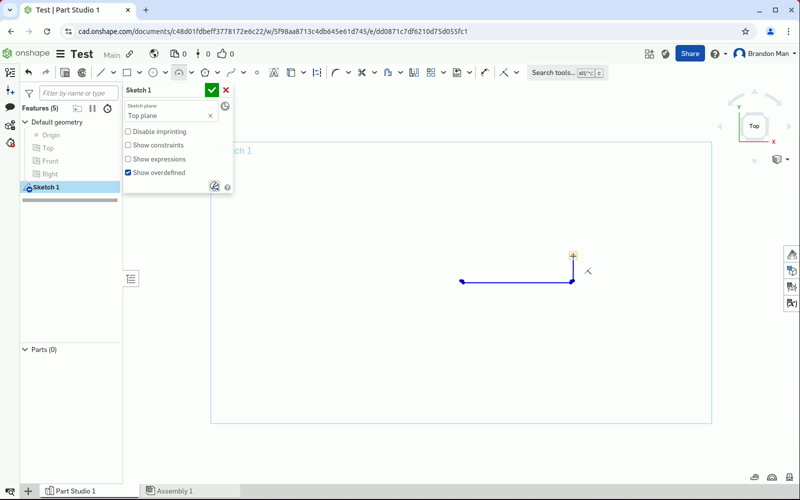
click(573, 255)
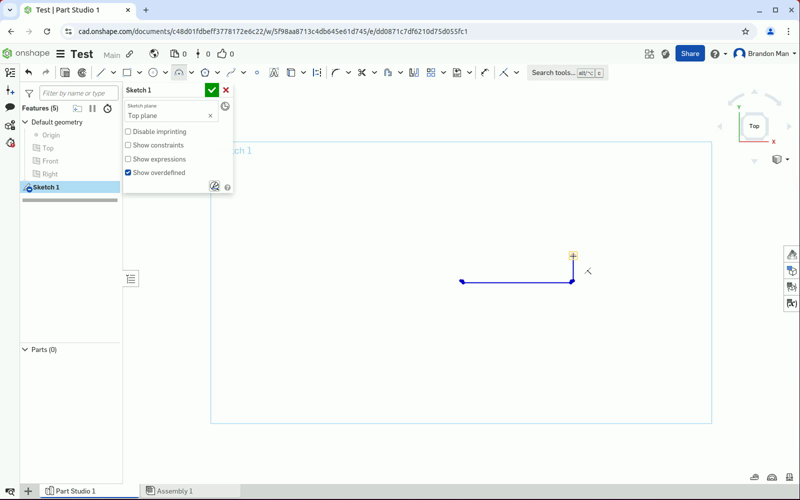
key_down(shift)
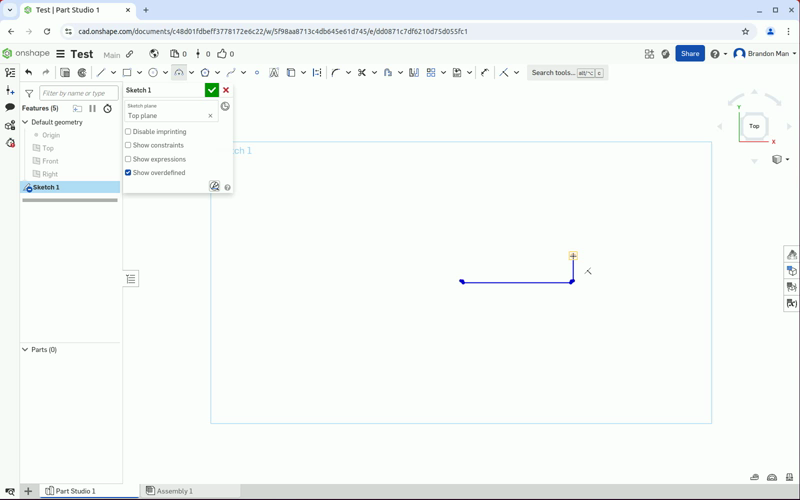
mouse_move(570, 253)
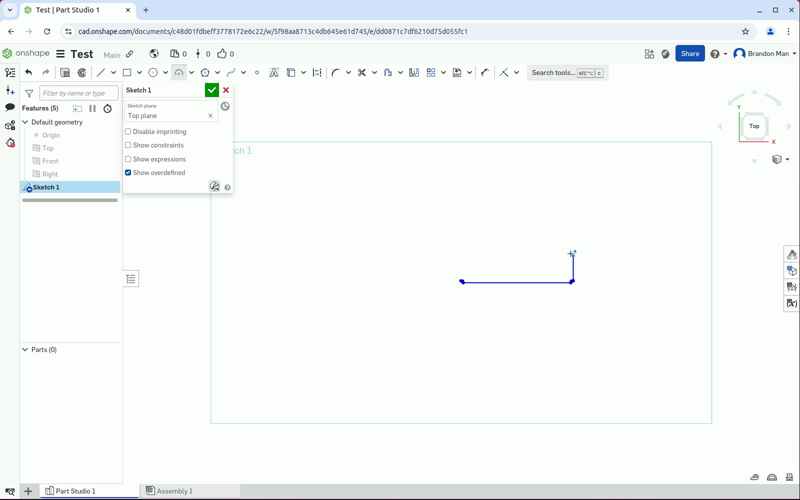
scroll(6)
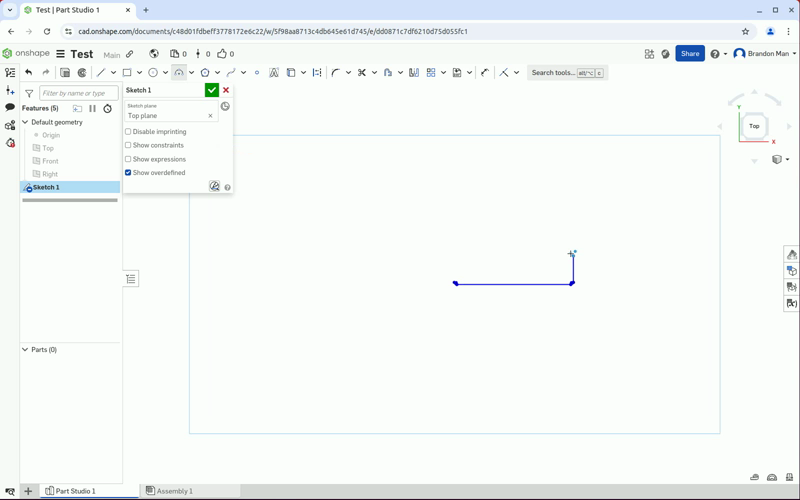
scroll(6)
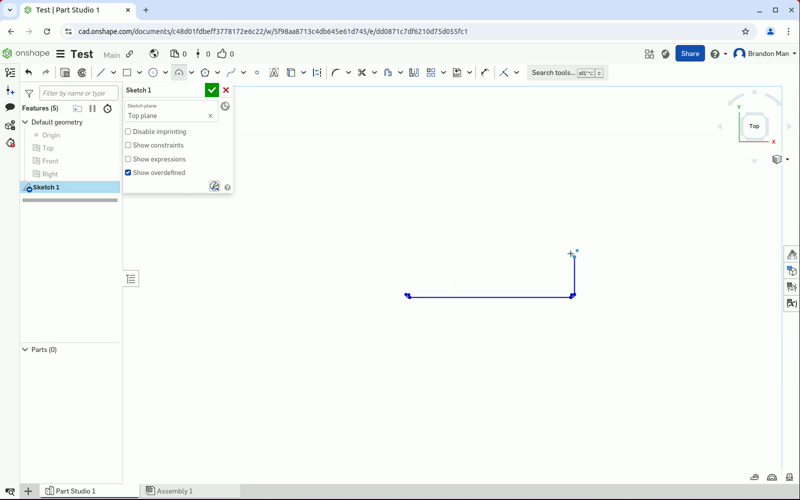
scroll(6)
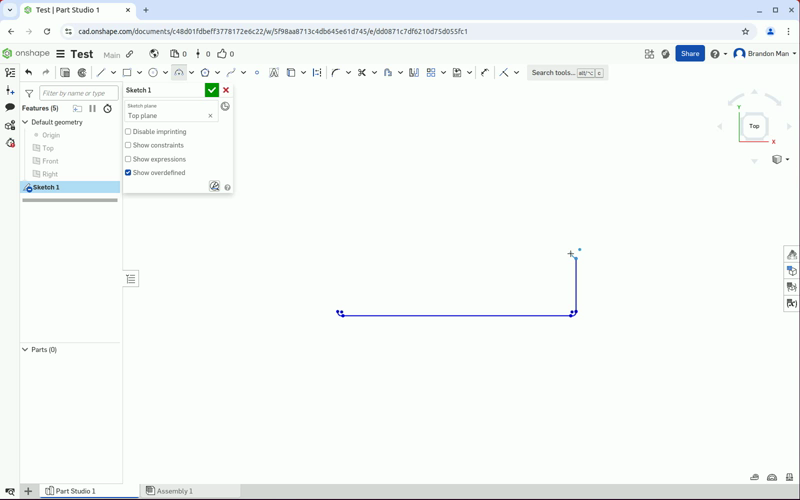
scroll(6)
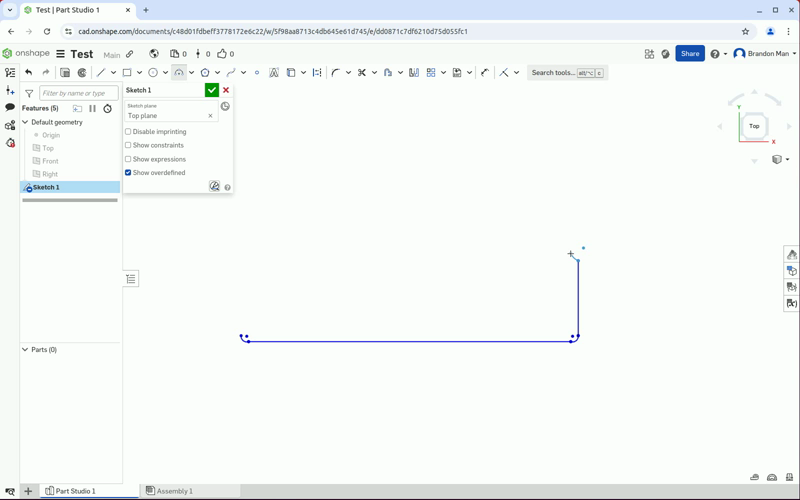
scroll(6)
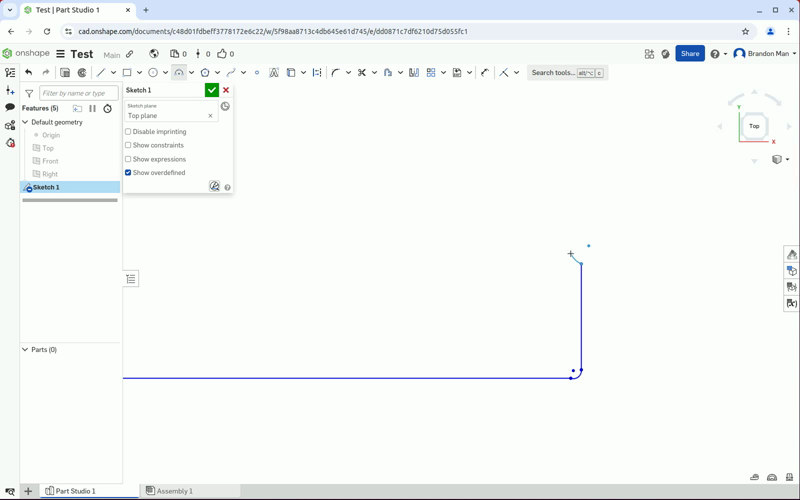
scroll(6)
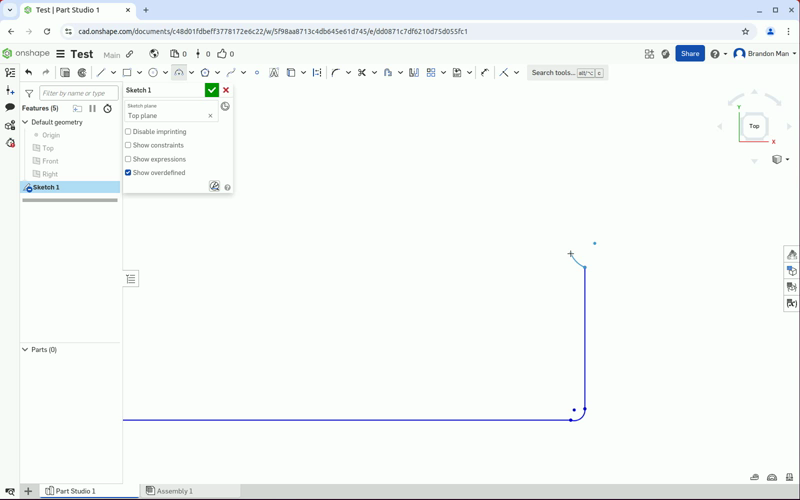
scroll(6)
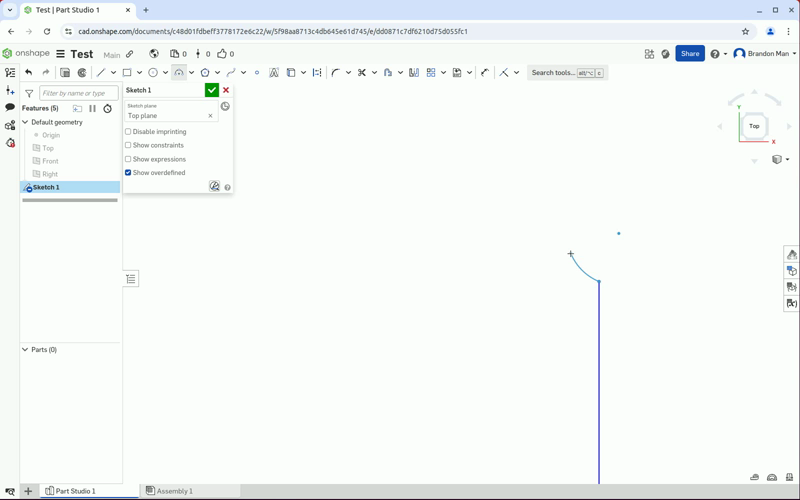
click(570, 253)
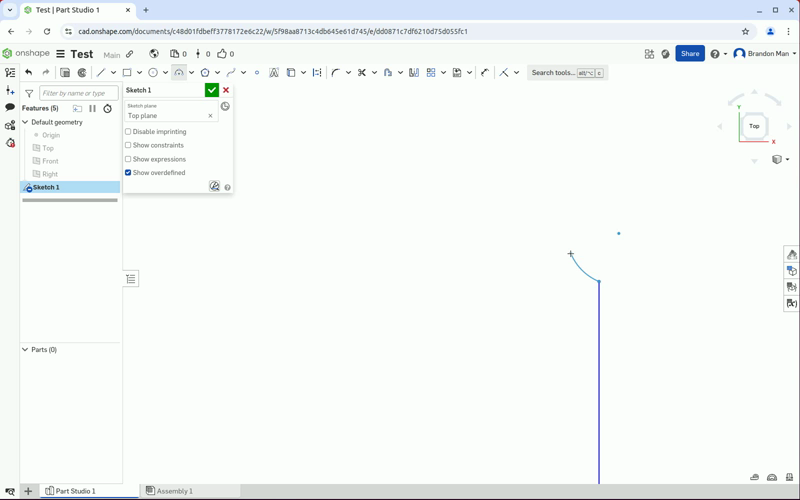
scroll(-6)
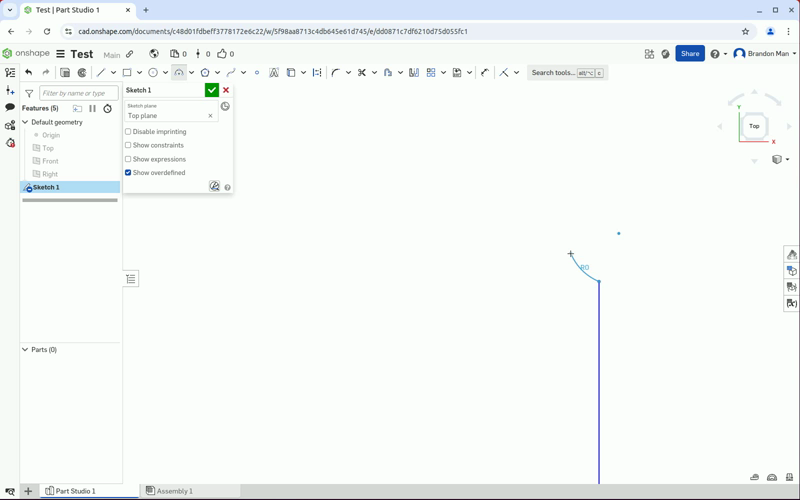
scroll(-6)
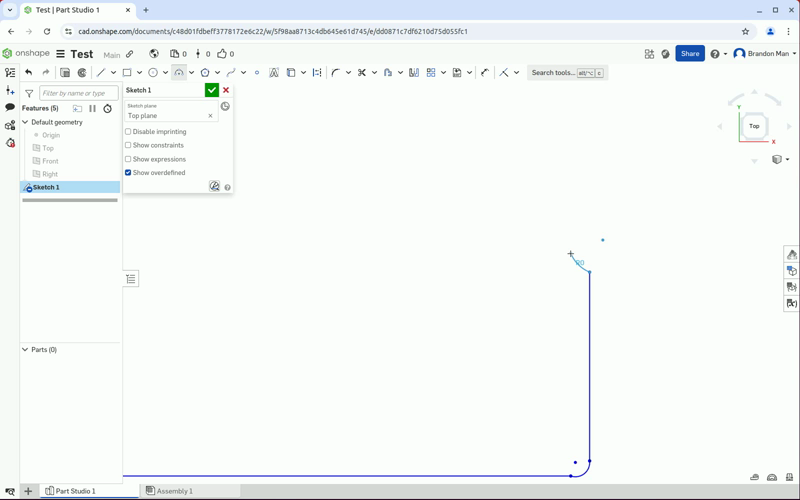
scroll(-6)
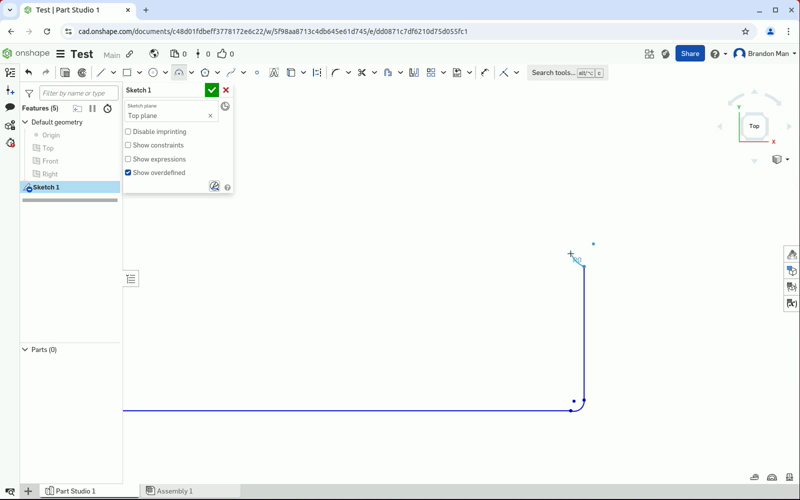
scroll(-6)
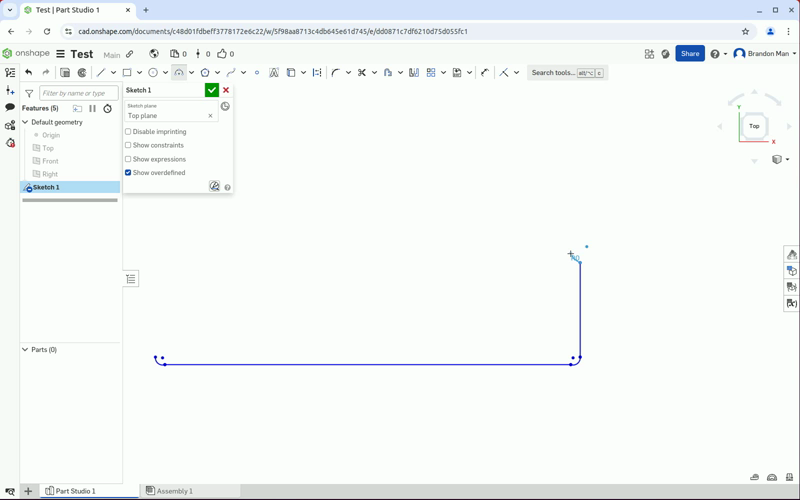
scroll(-6)
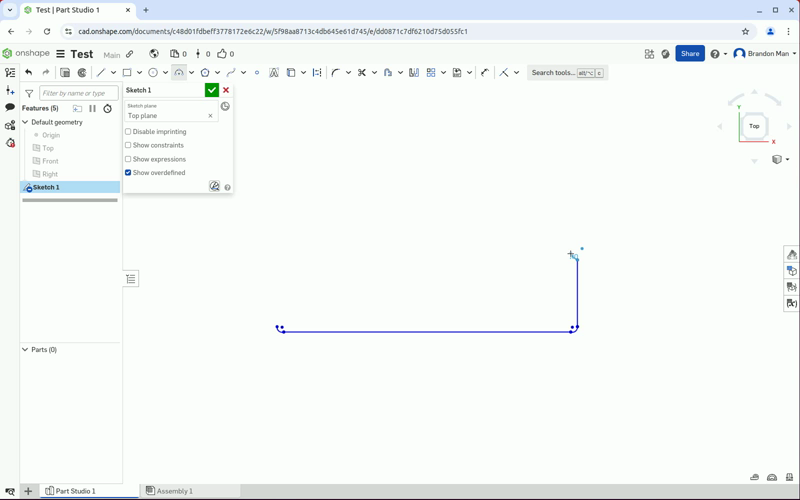
scroll(-6)
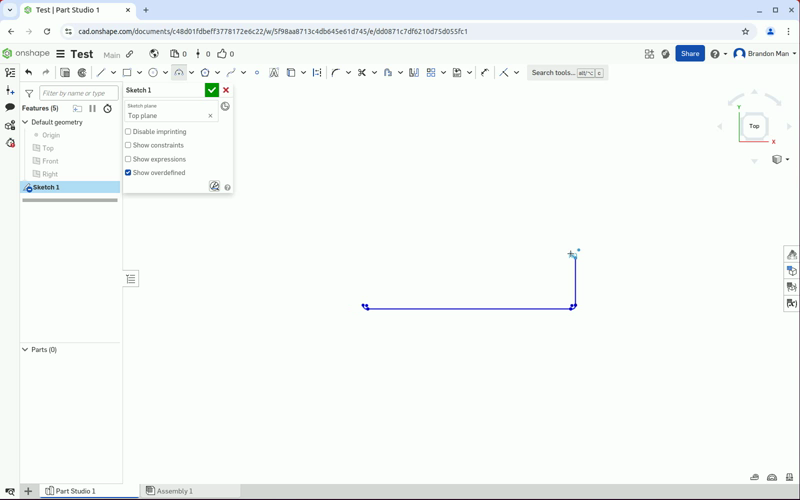
scroll(-6)
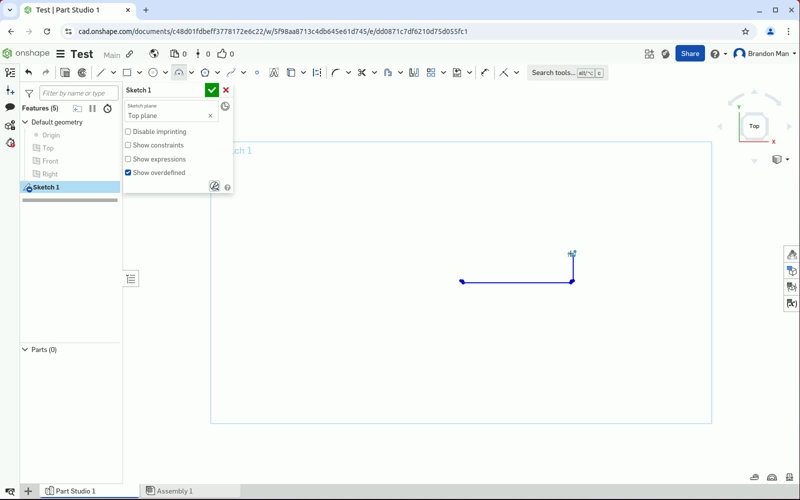
mouse_move(572, 254)
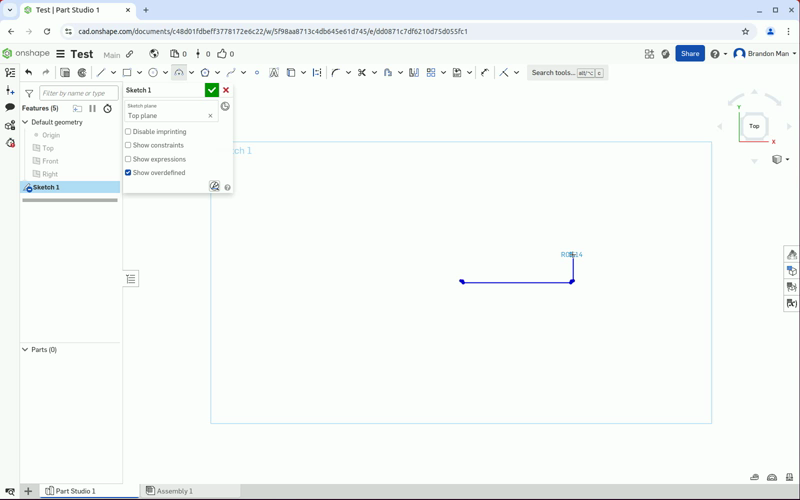
scroll(6)
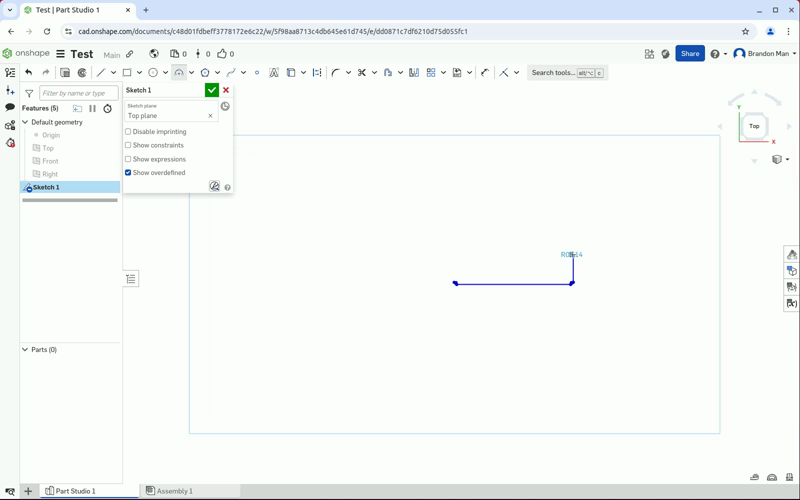
scroll(6)
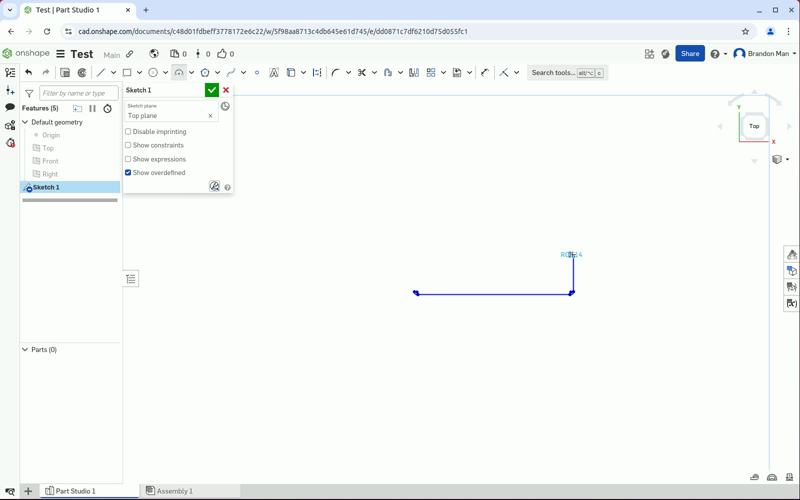
scroll(6)
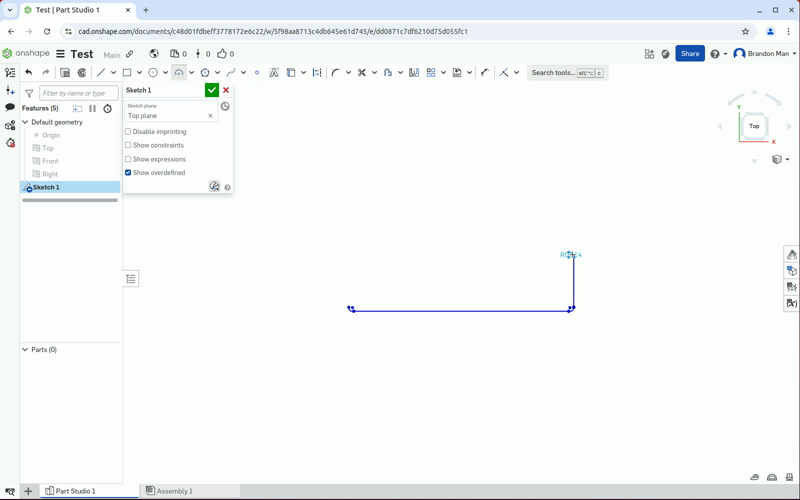
scroll(6)
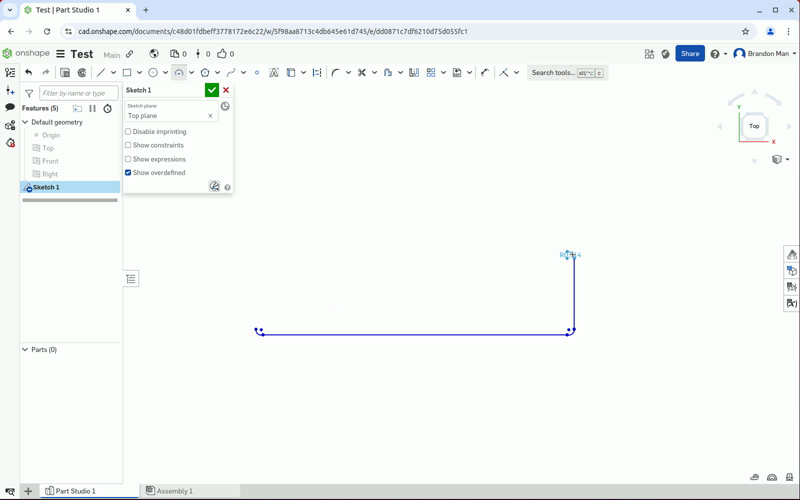
scroll(6)
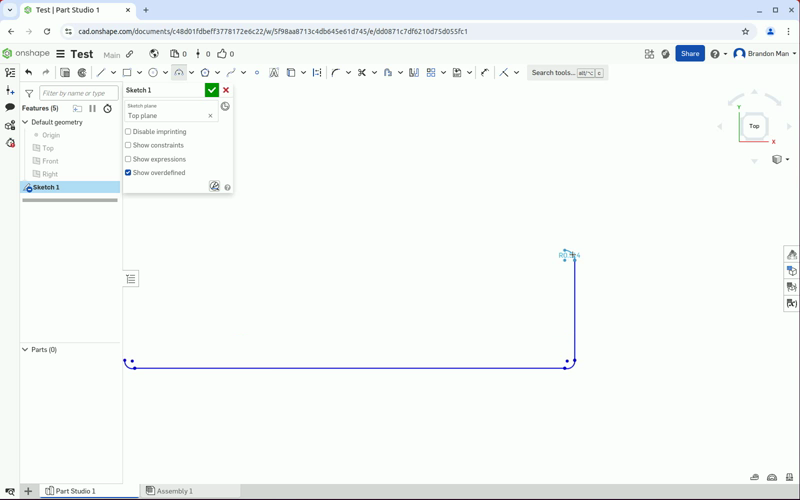
scroll(6)
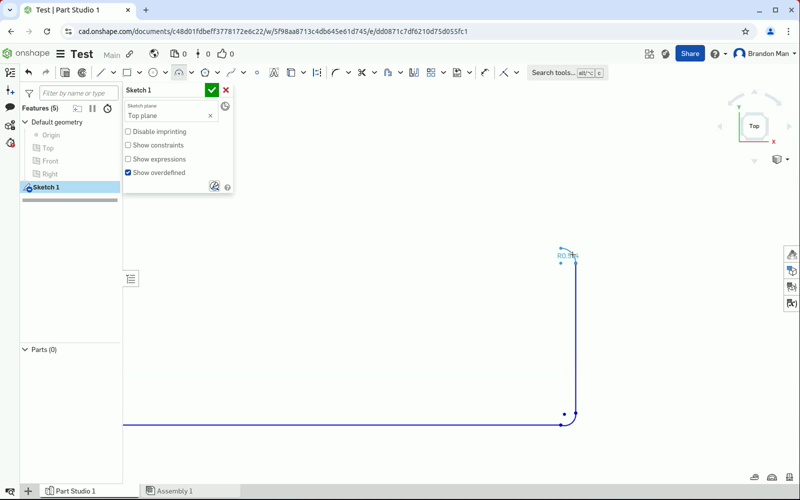
scroll(6)
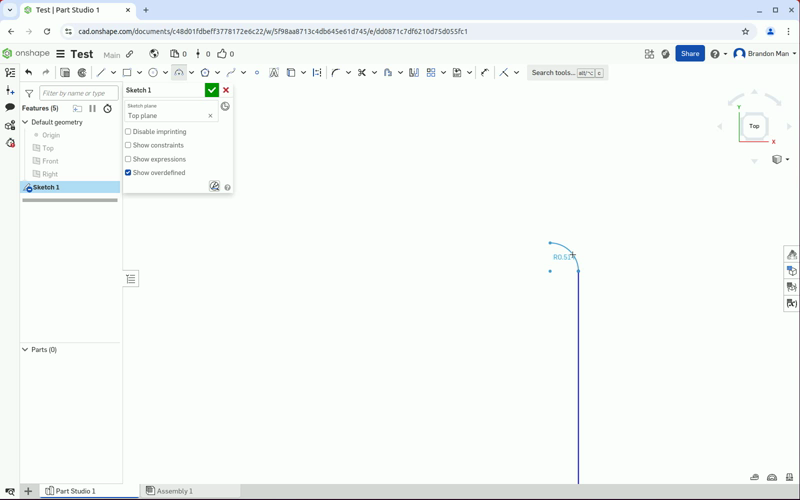
click(572, 254)
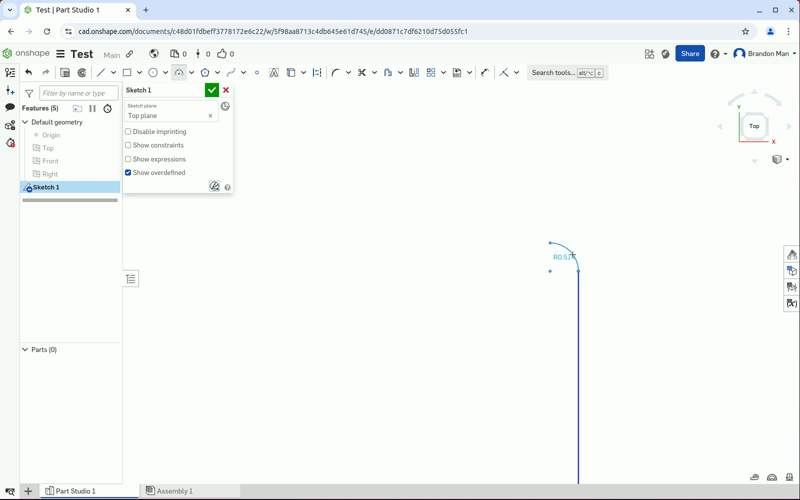
scroll(-6)
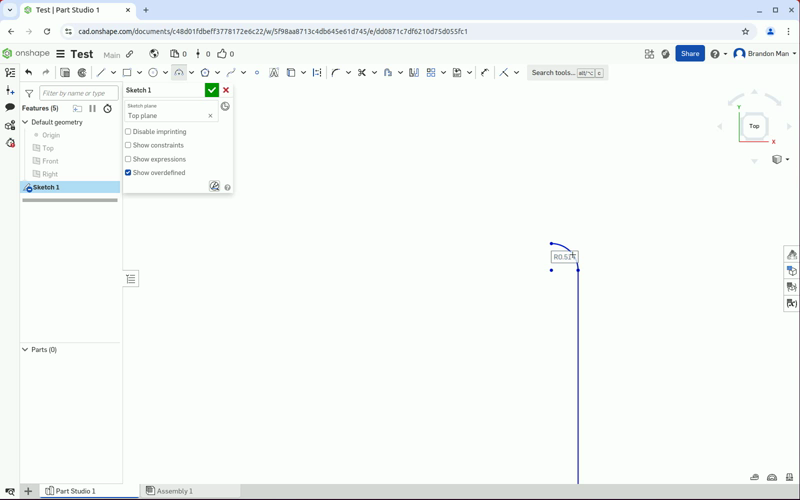
scroll(-6)
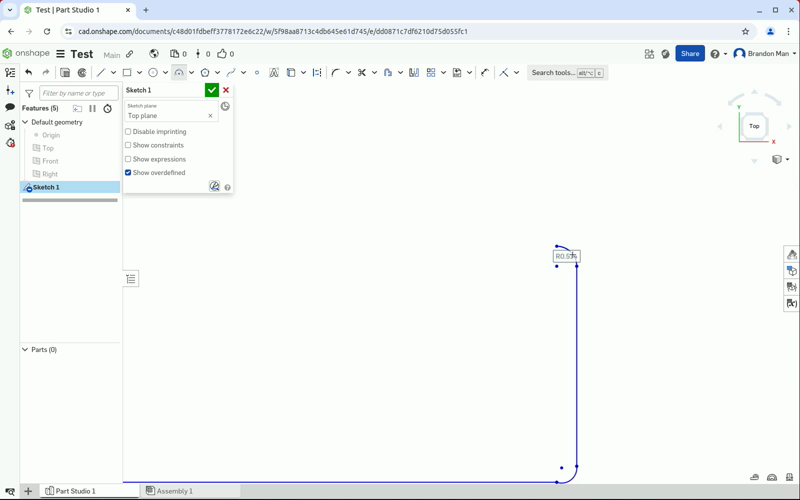
scroll(-6)
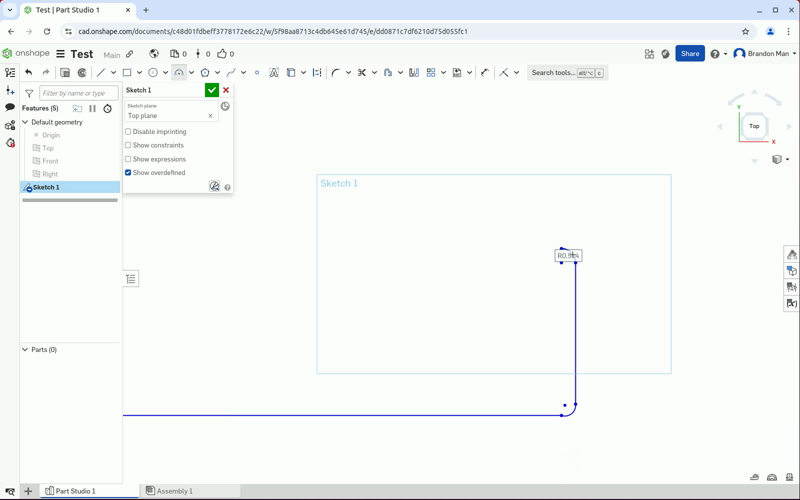
scroll(-6)
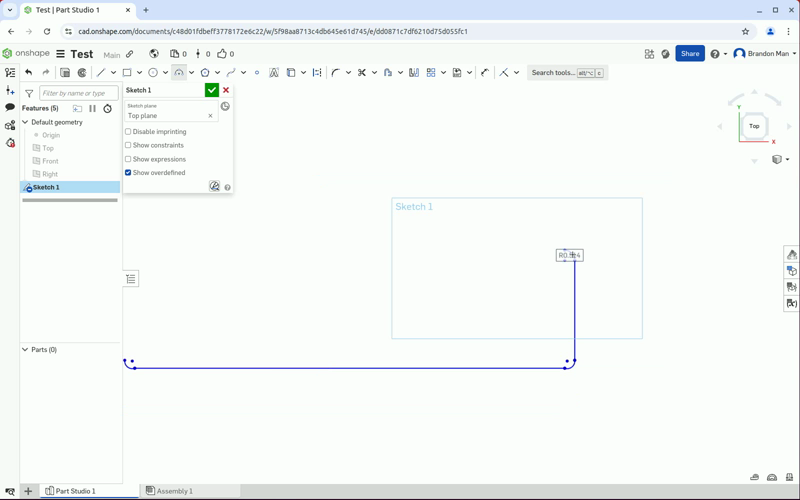
scroll(-6)
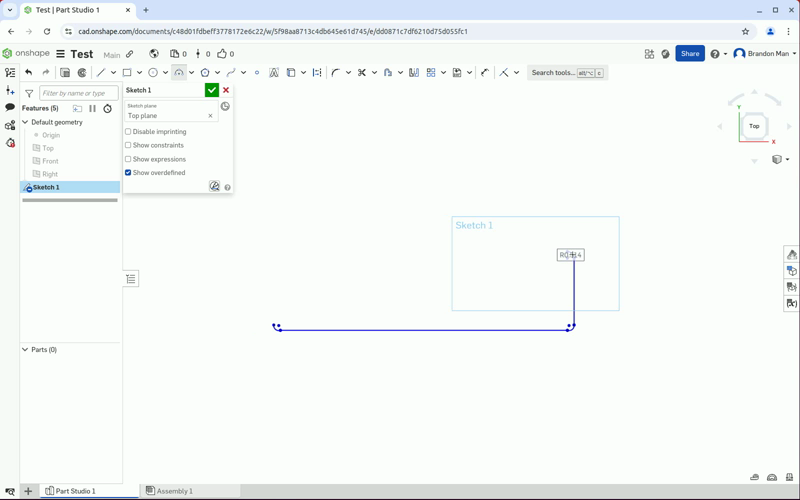
scroll(-6)
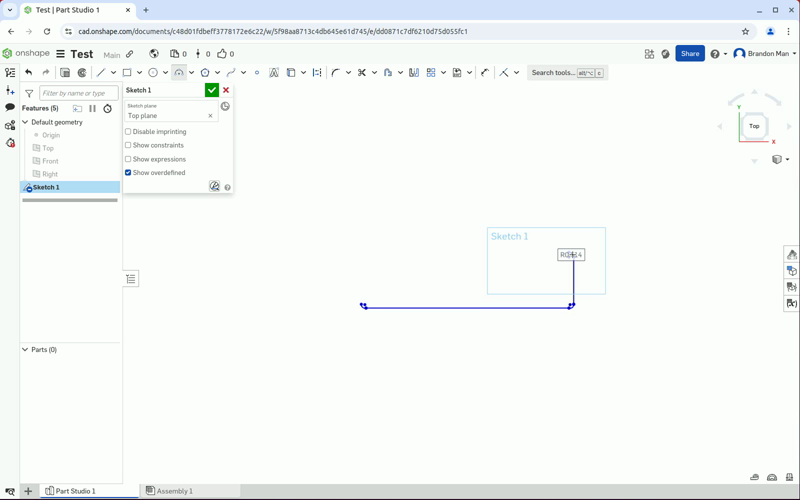
scroll(-6)
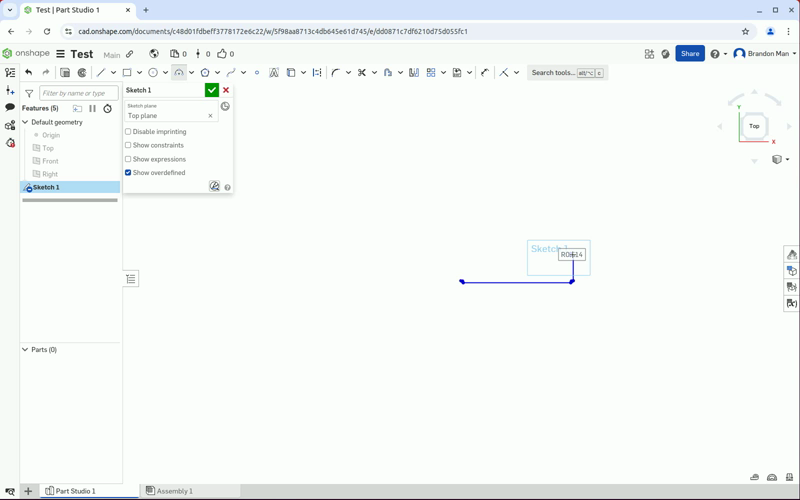
key_up(shift)
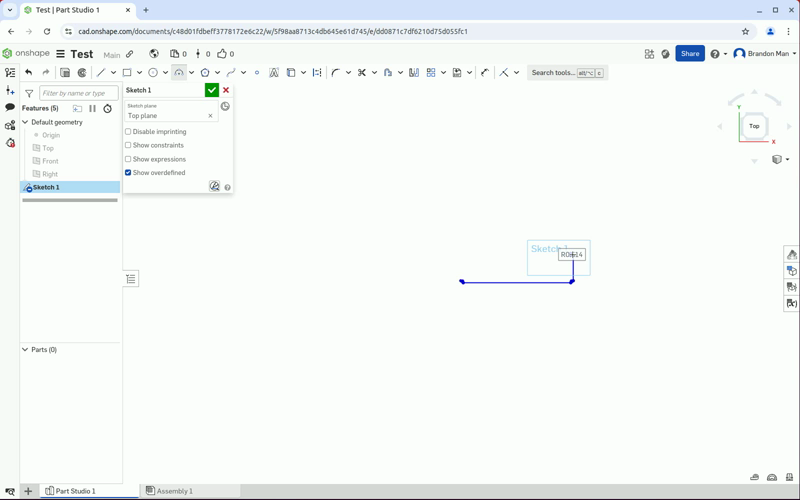
key(esc)
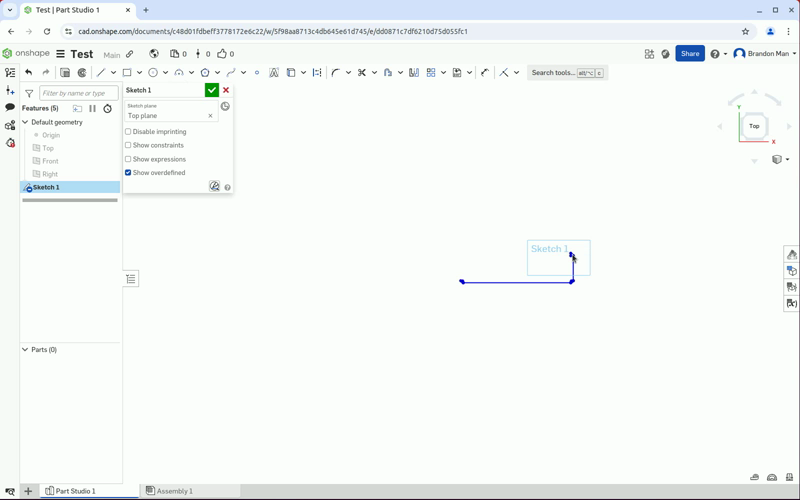
key(l)
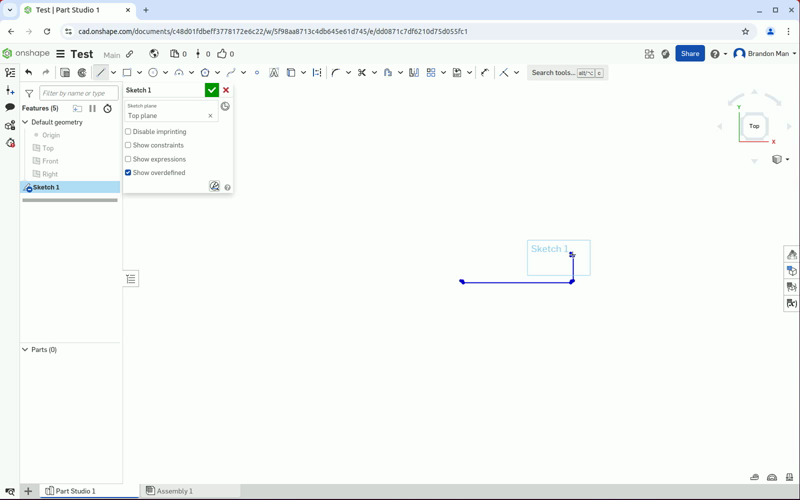
mouse_move(570, 253)
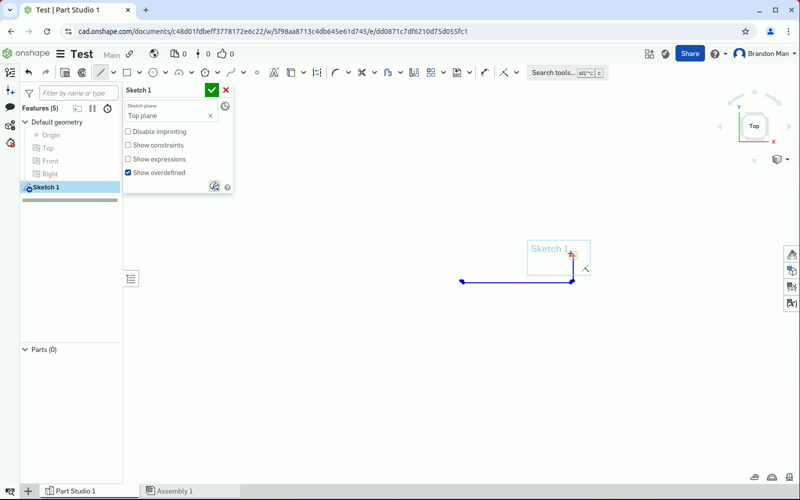
scroll(6)
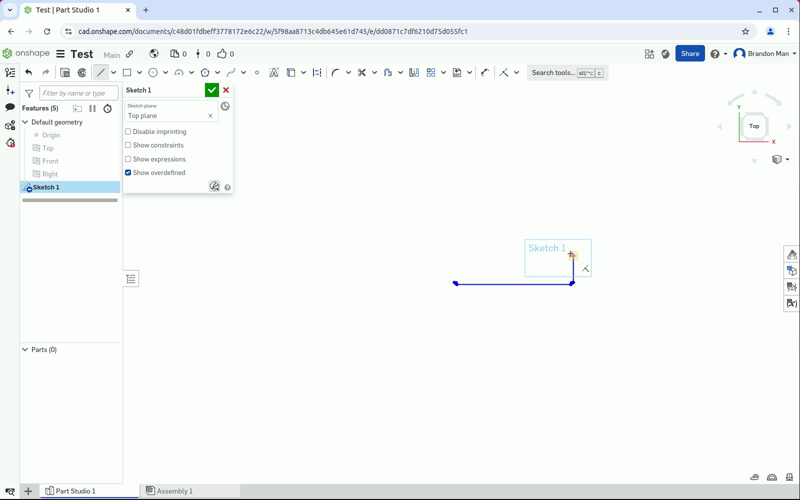
scroll(6)
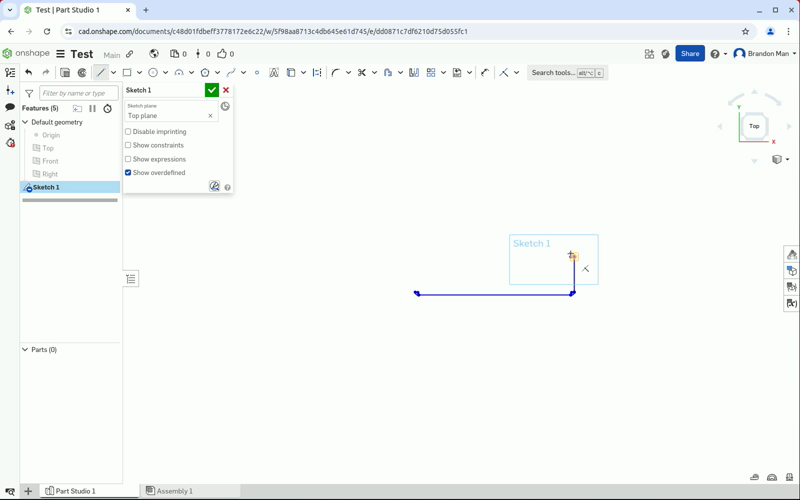
scroll(6)
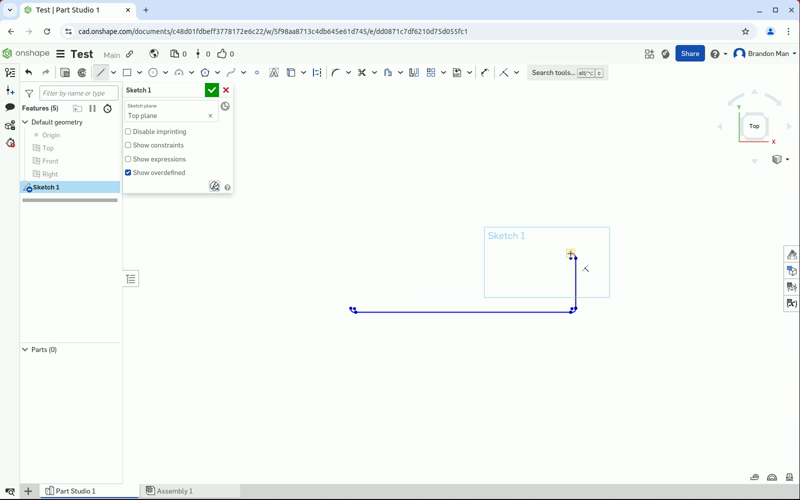
scroll(6)
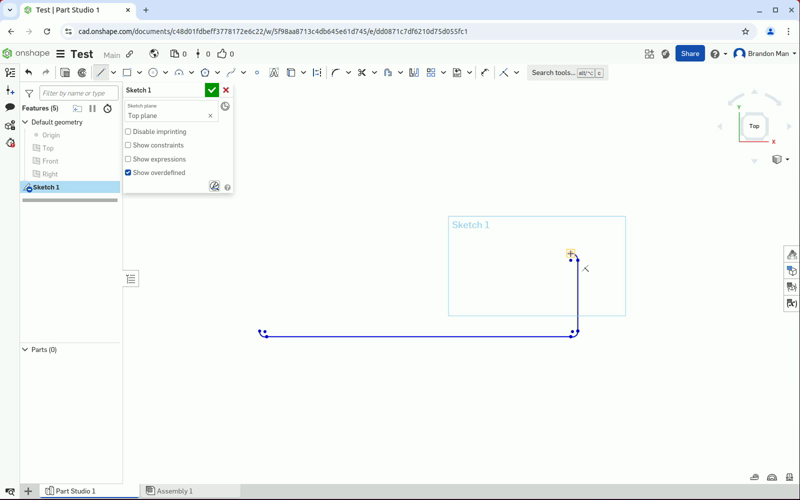
scroll(6)
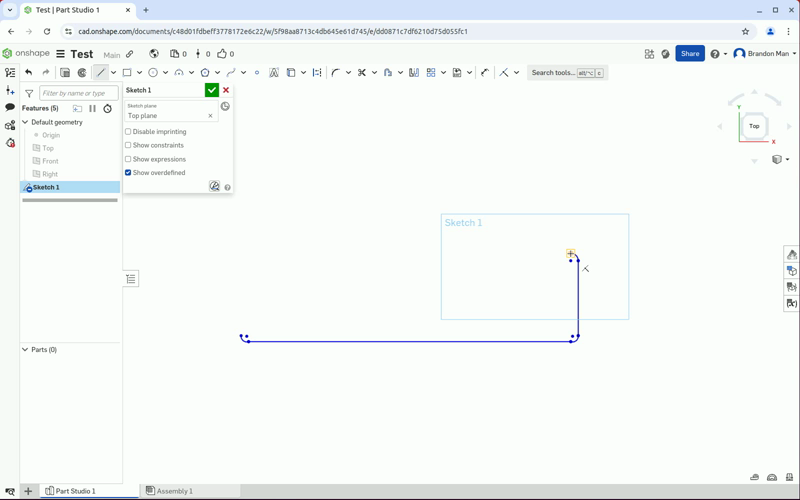
scroll(6)
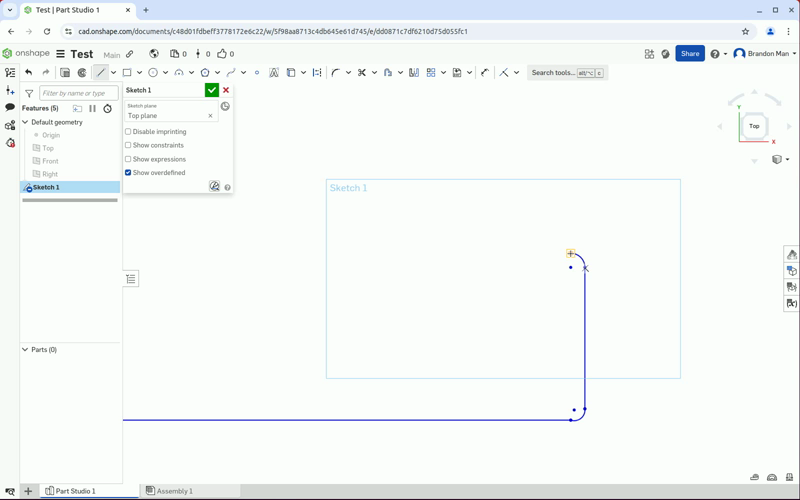
scroll(6)
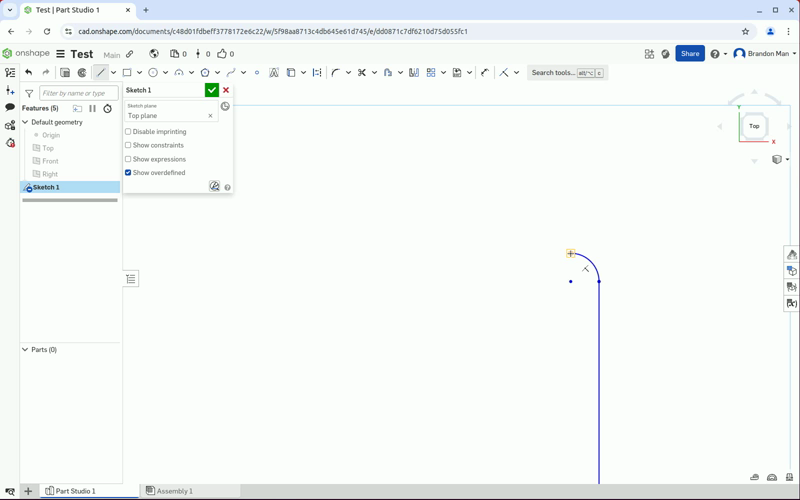
click(570, 253)
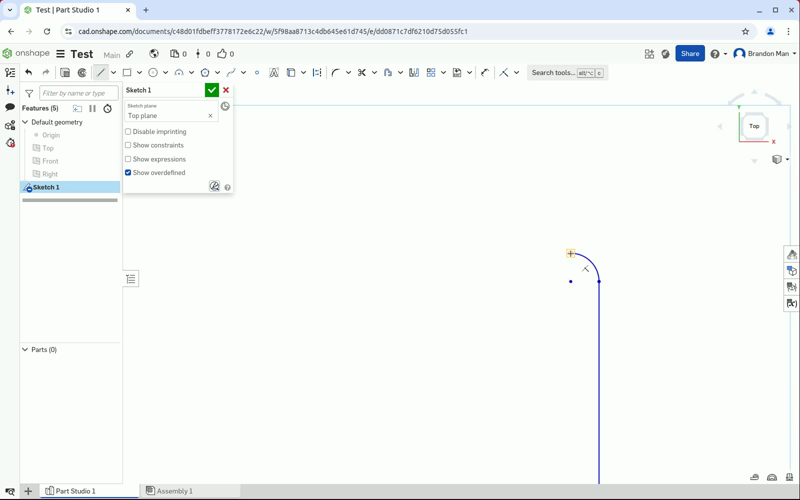
scroll(-6)
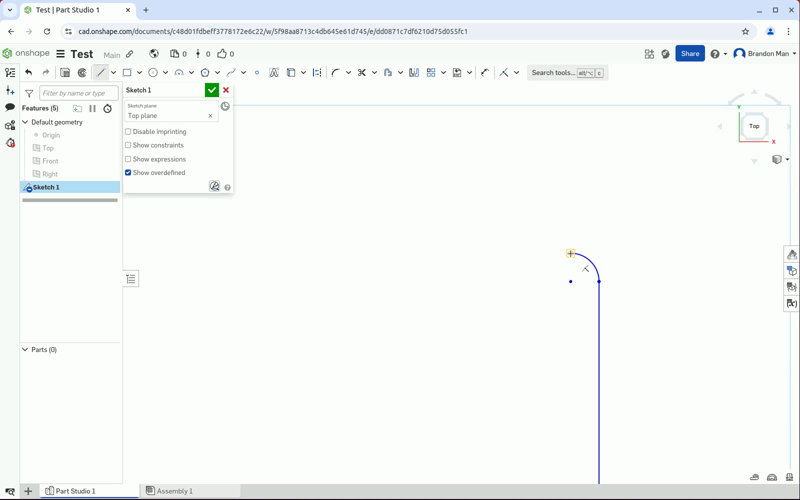
scroll(-6)
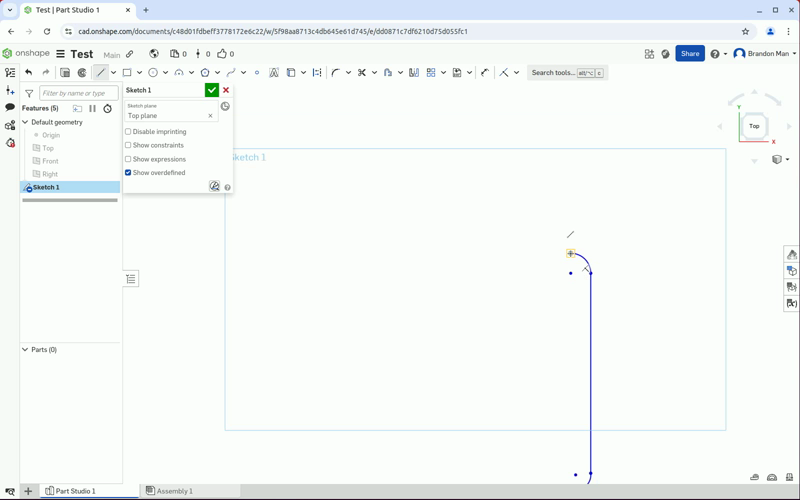
scroll(-6)
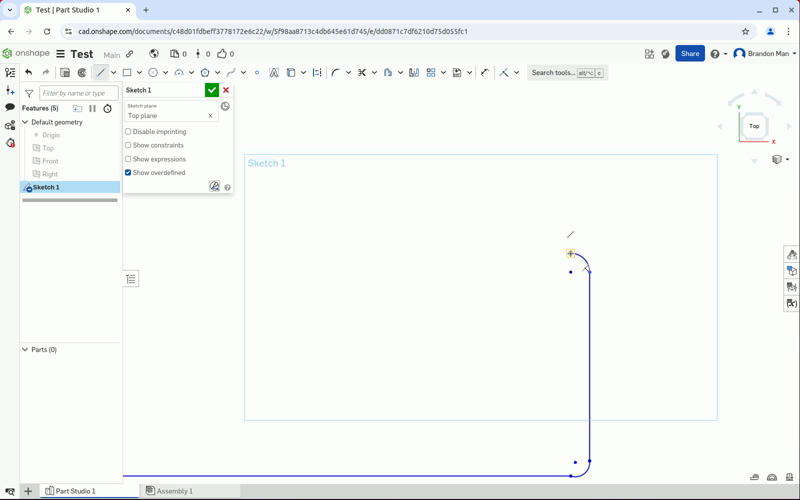
scroll(-6)
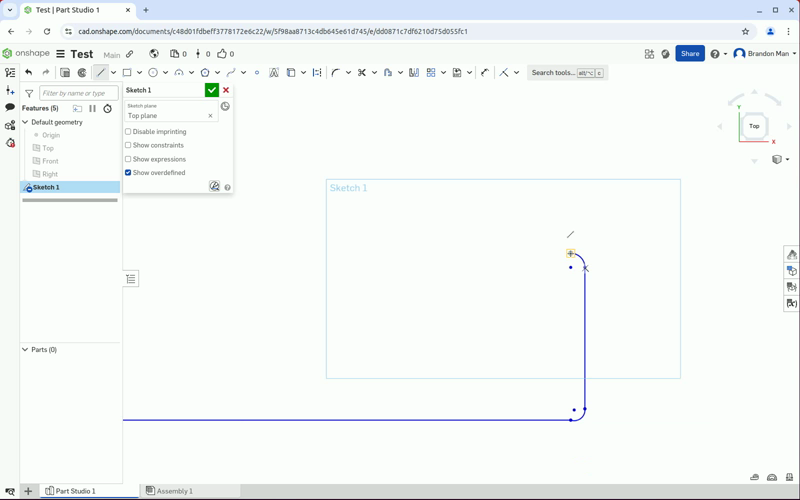
scroll(-6)
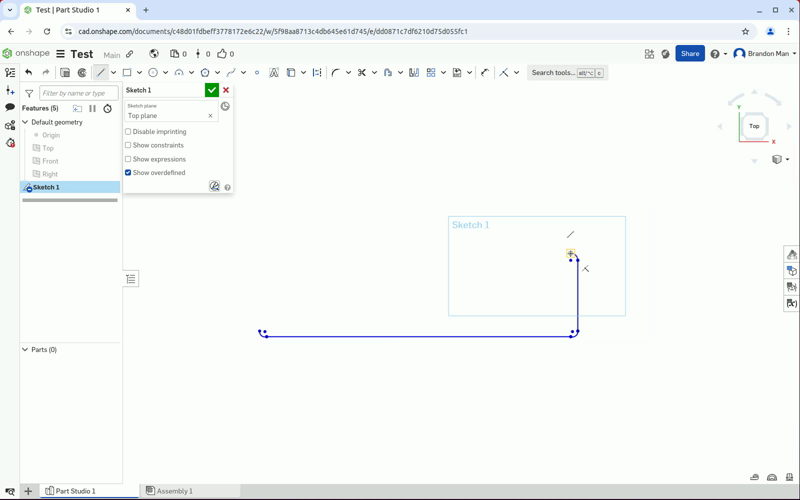
scroll(-6)
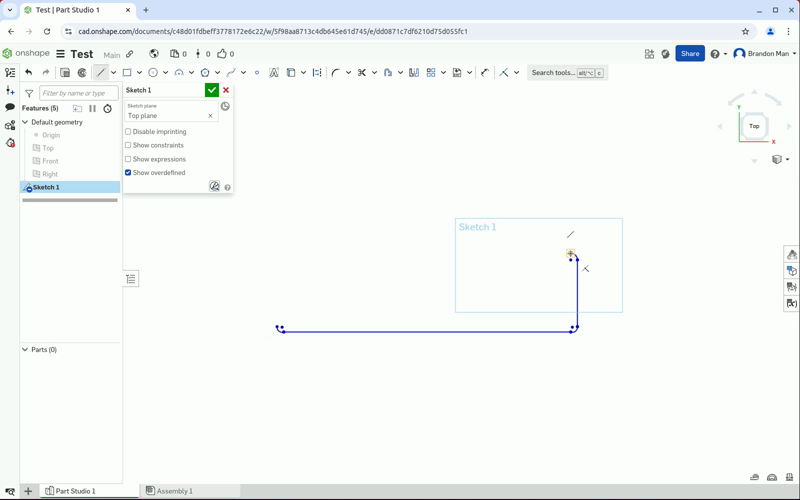
scroll(-6)
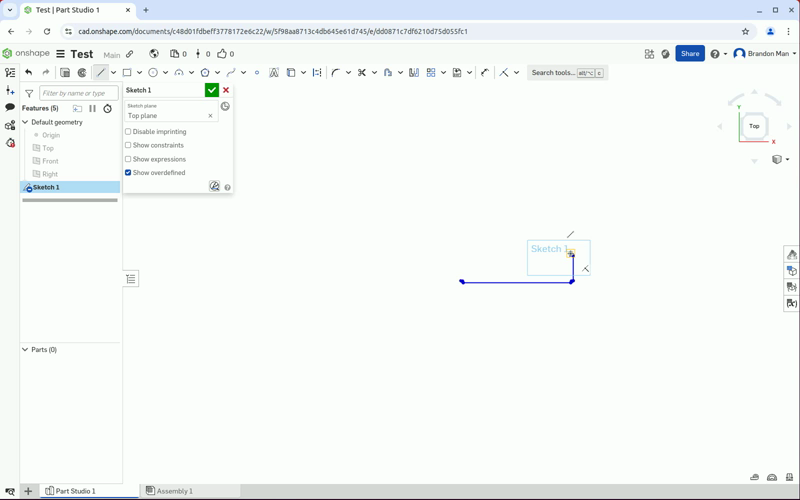
key_down(shift)
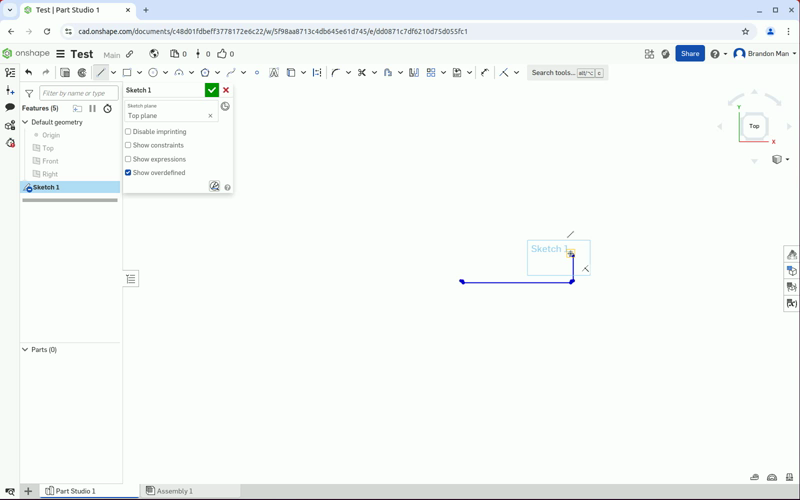
mouse_move(463, 253)
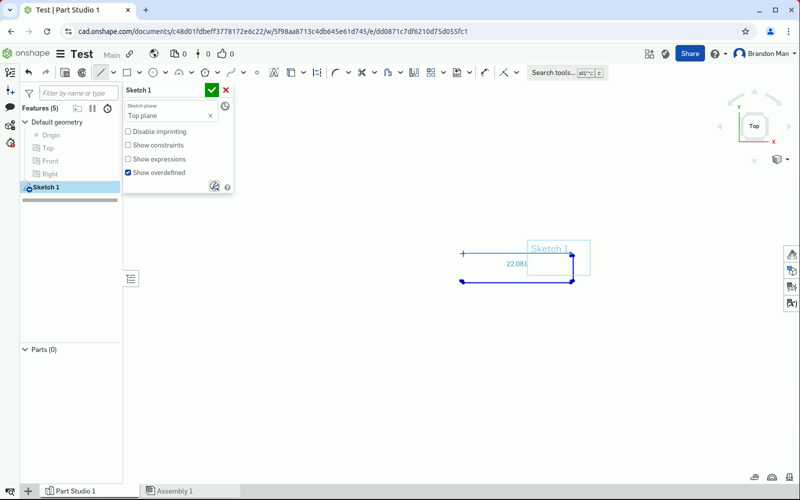
click(463, 253)
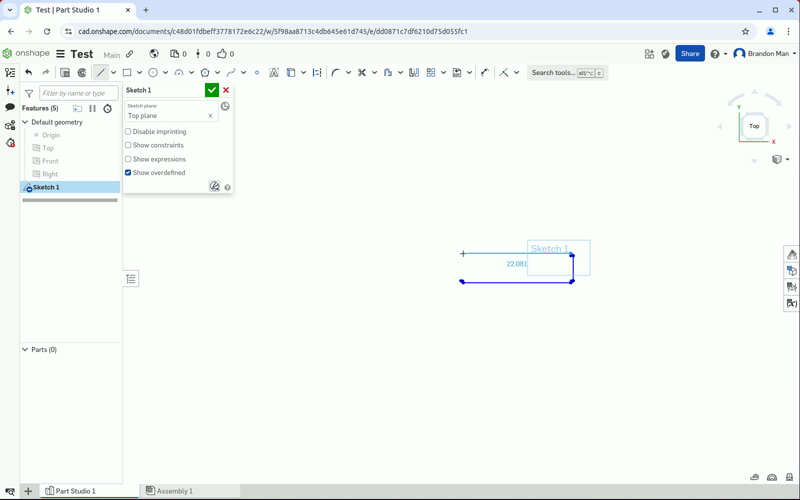
key_up(shift)
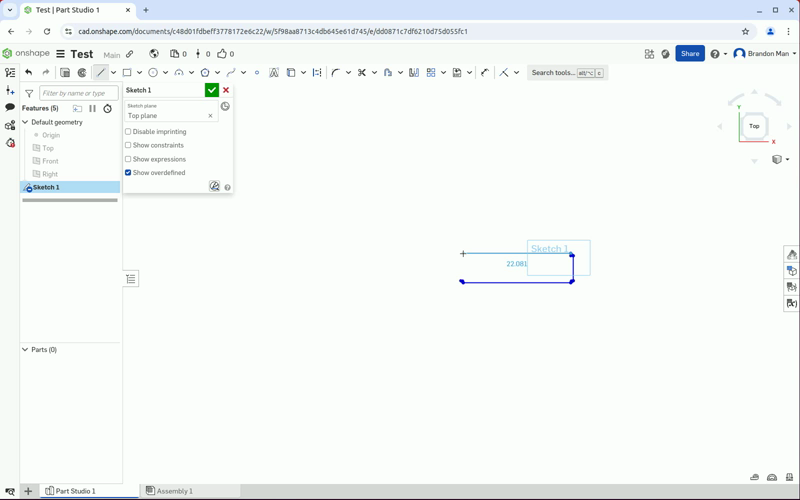
key(esc)
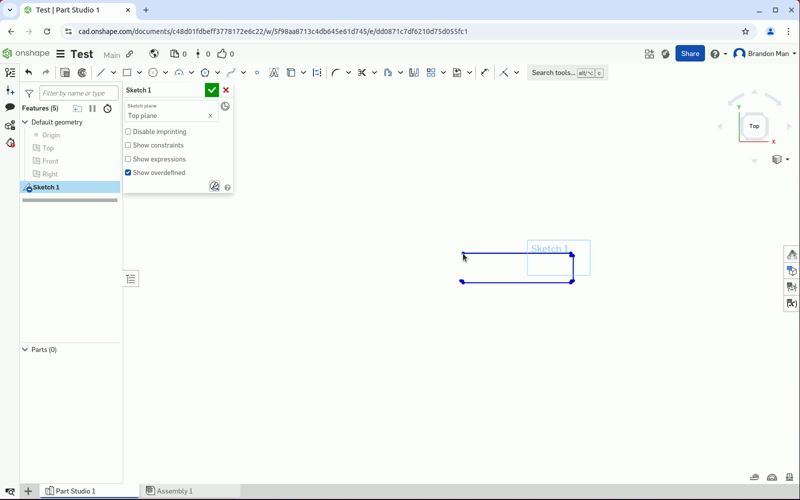
key(a)
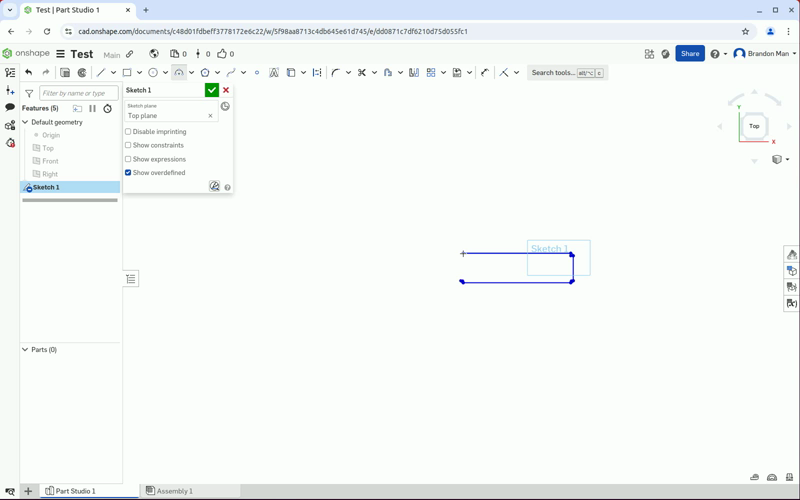
mouse_move(463, 253)
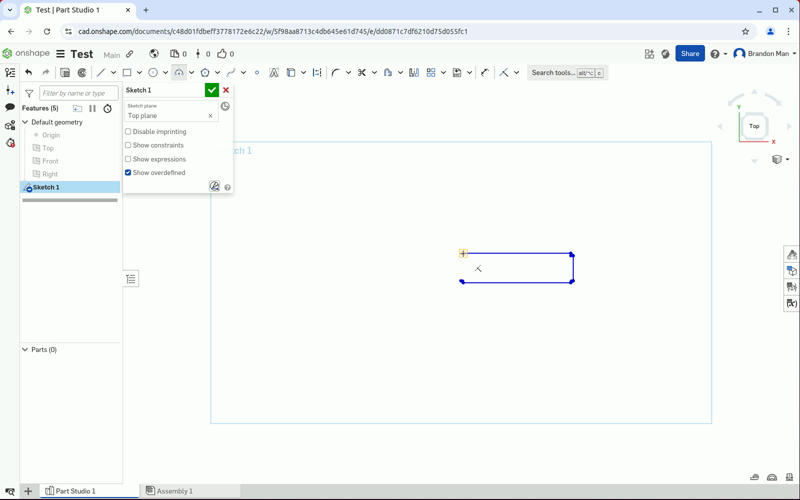
click(463, 253)
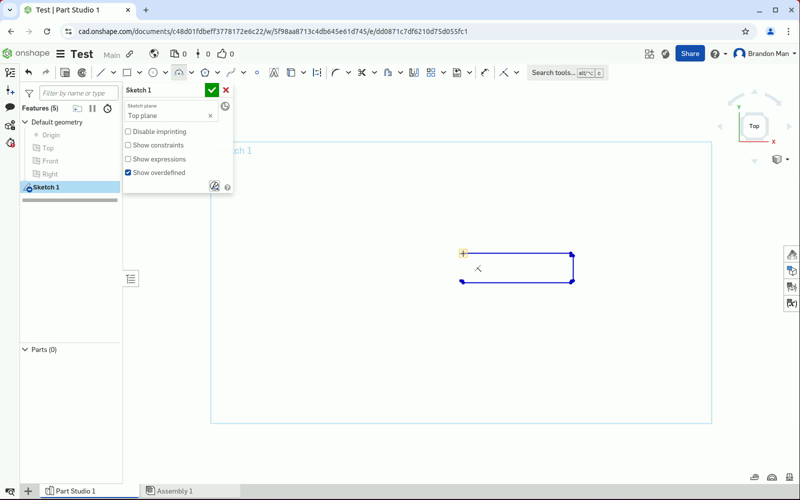
key_down(shift)
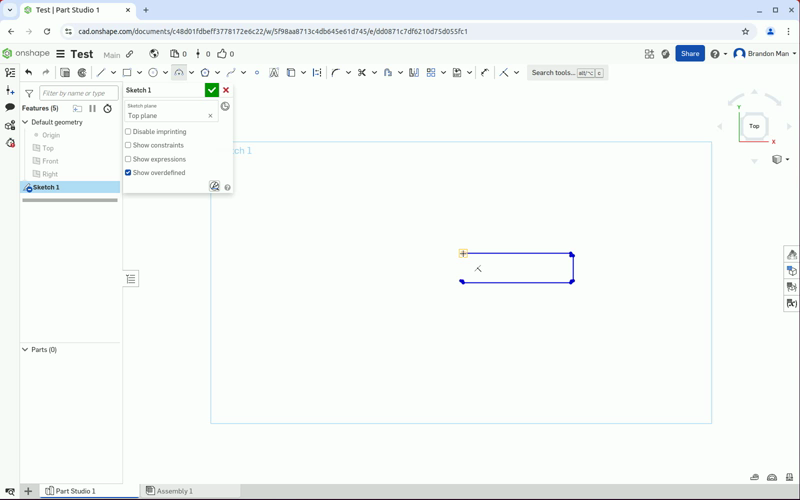
mouse_move(460, 255)
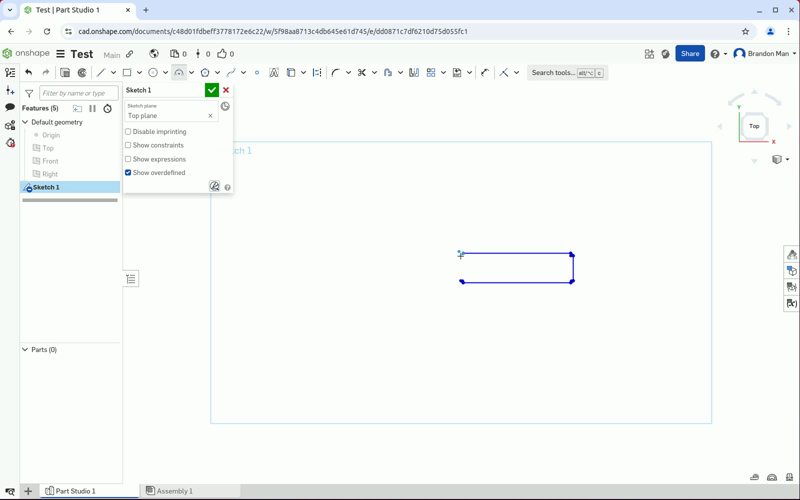
scroll(6)
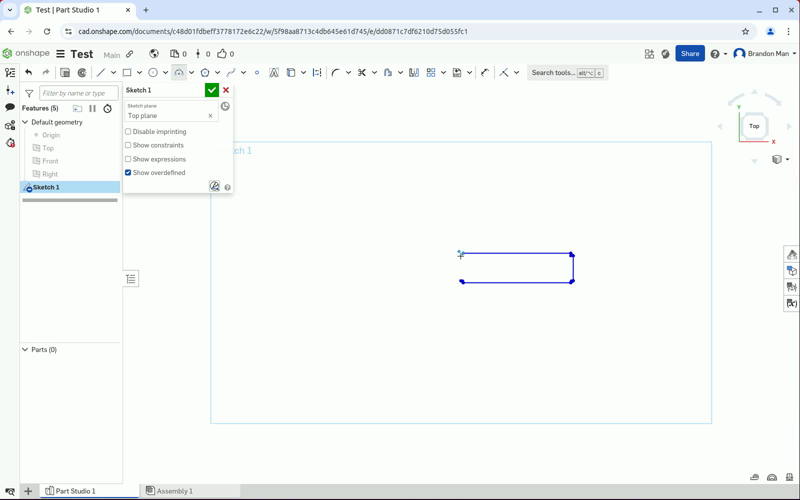
scroll(6)
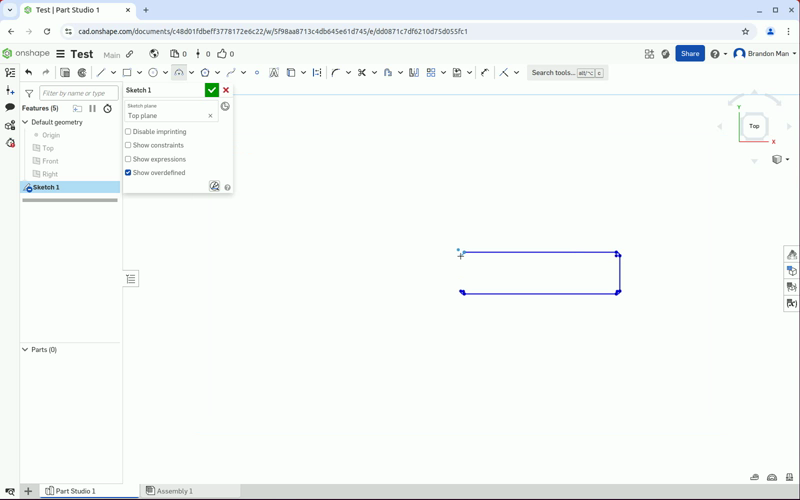
scroll(6)
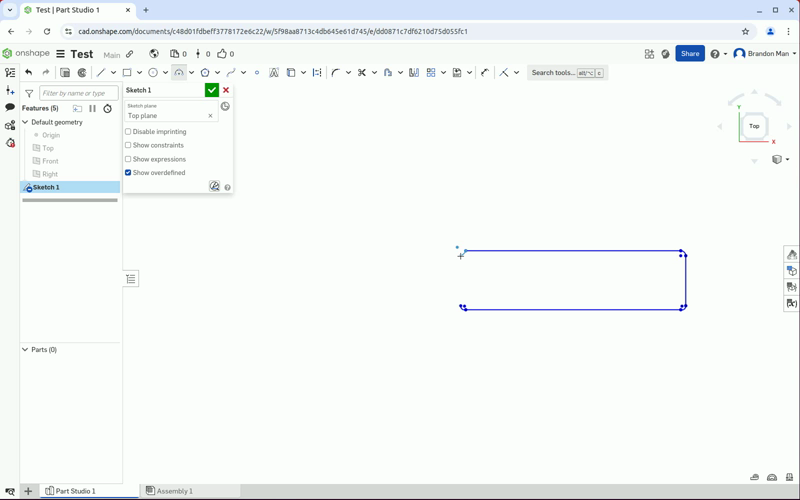
scroll(6)
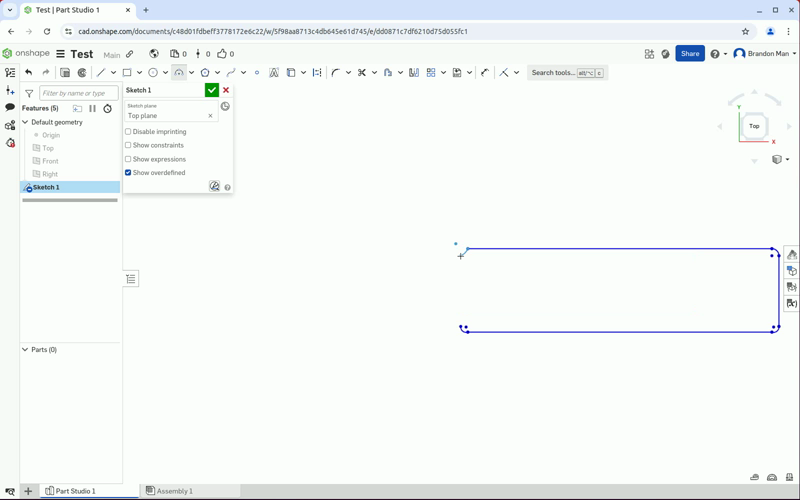
scroll(6)
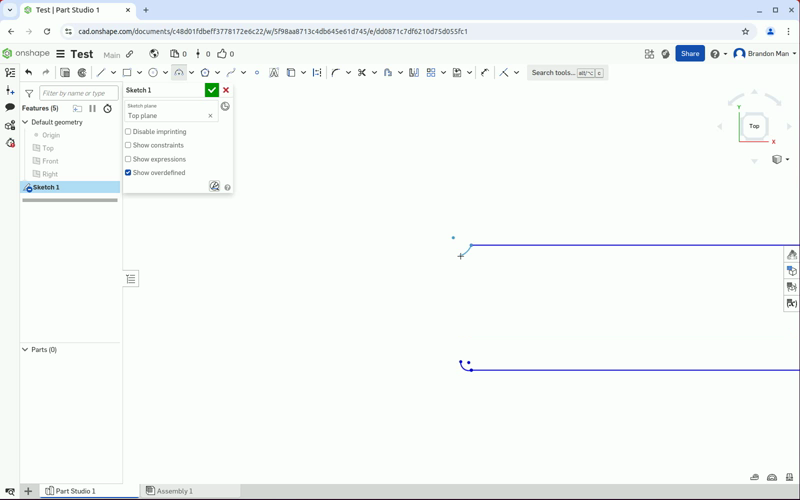
scroll(6)
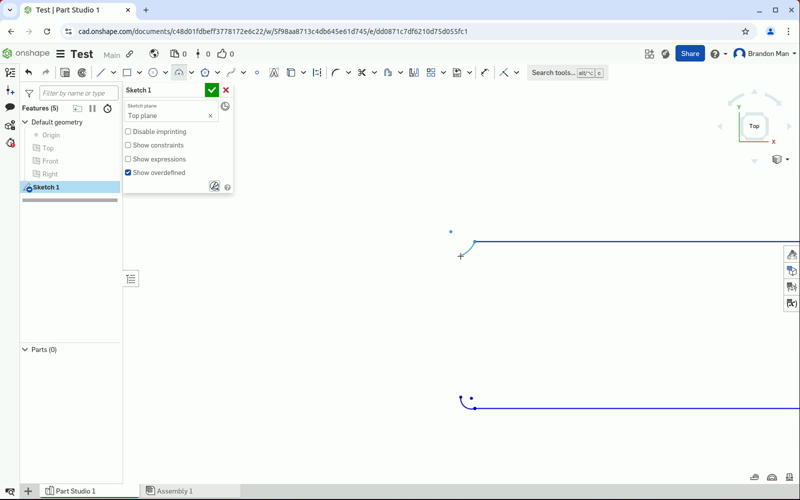
scroll(6)
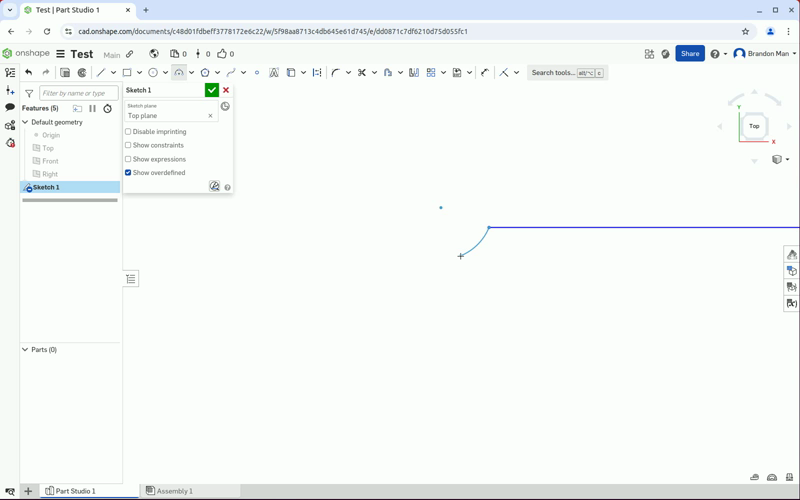
click(460, 255)
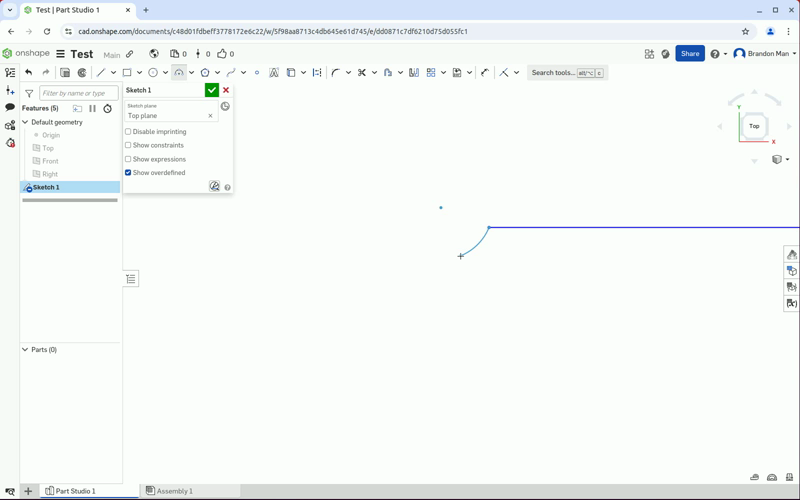
scroll(-6)
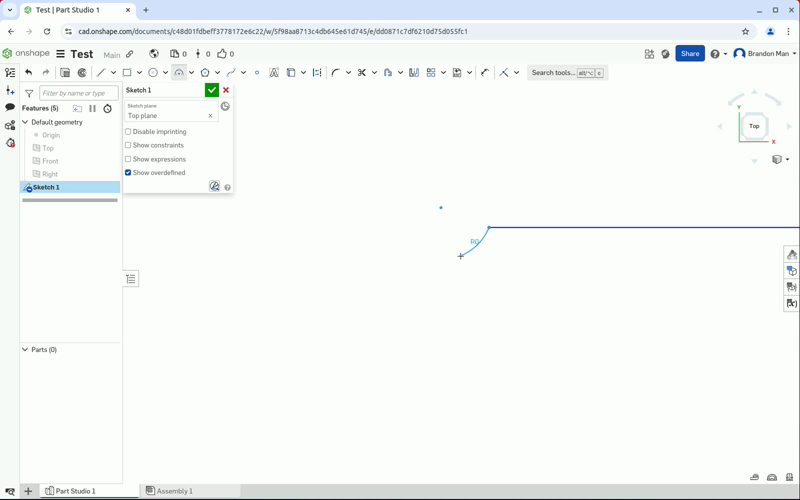
scroll(-6)
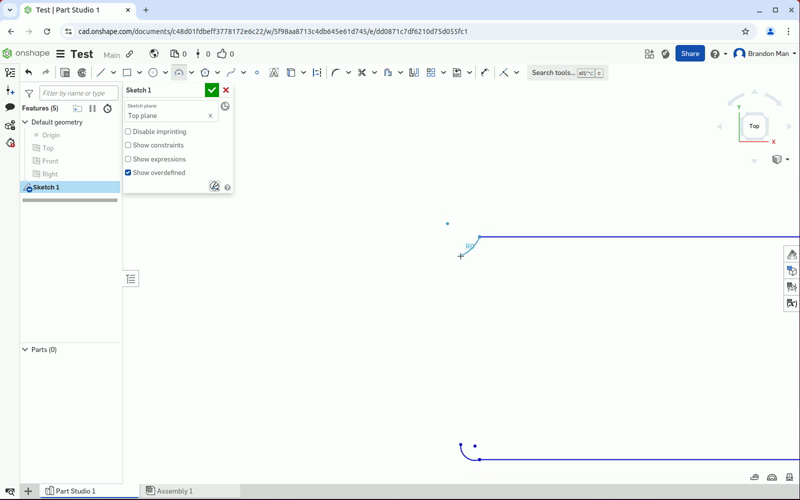
scroll(-6)
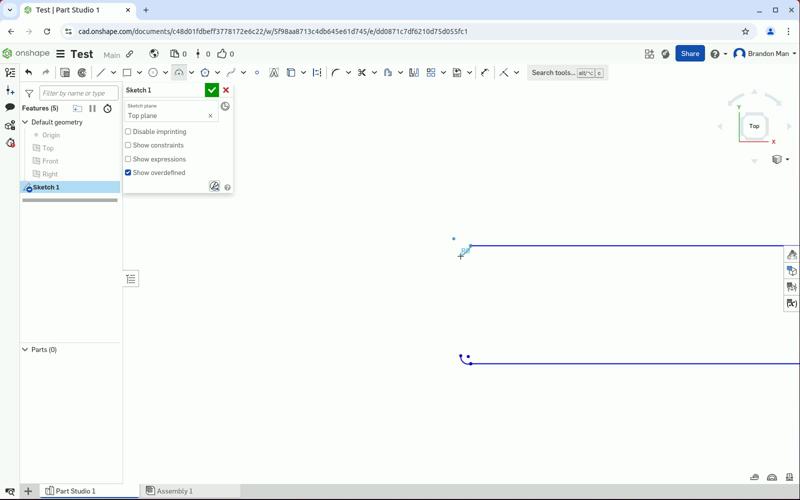
scroll(-6)
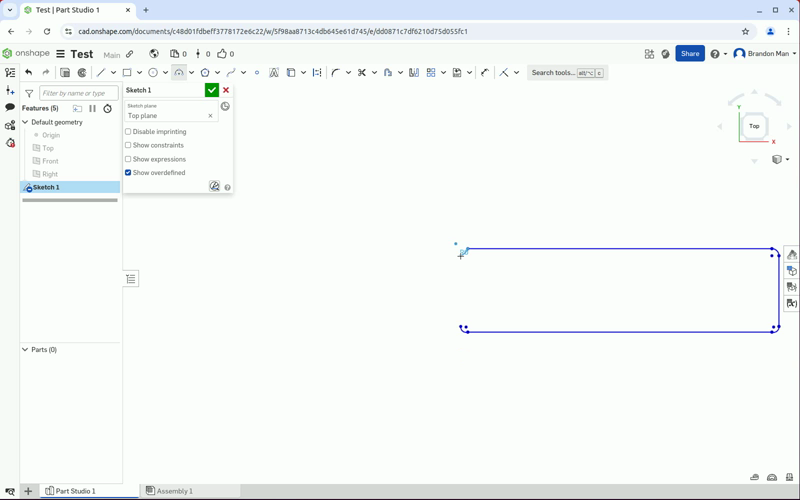
scroll(-6)
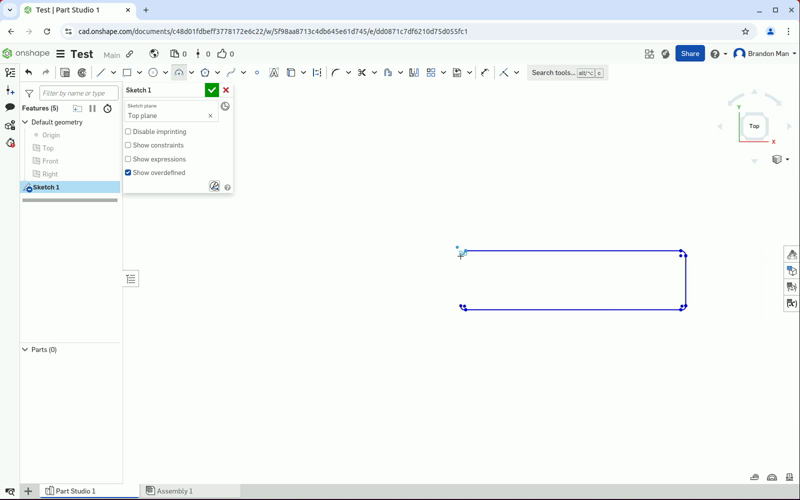
scroll(-6)
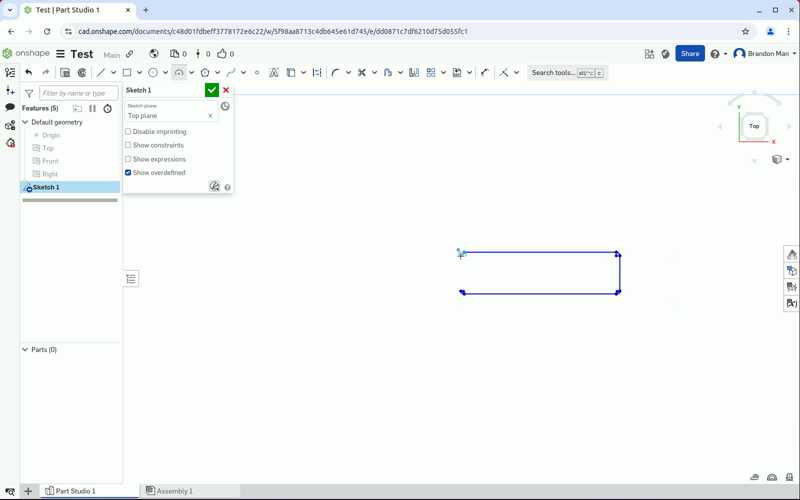
scroll(-6)
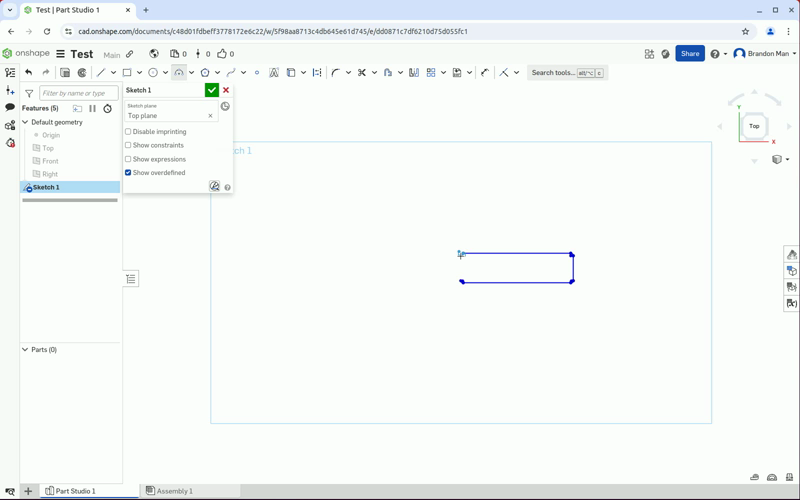
mouse_move(461, 254)
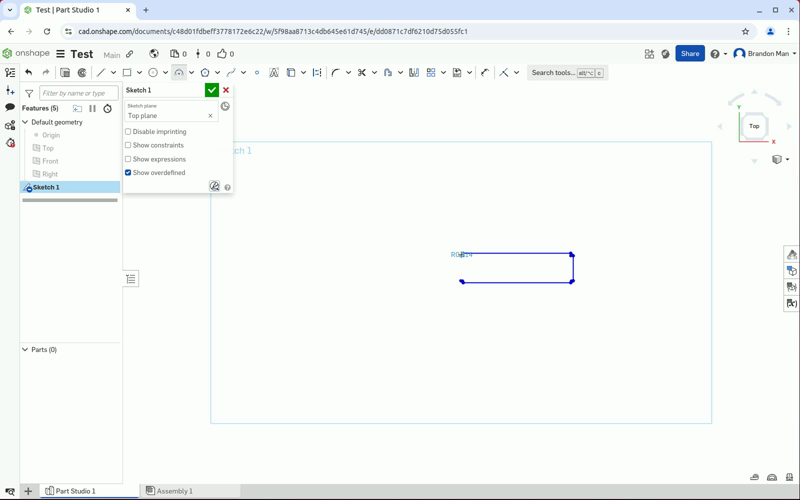
scroll(6)
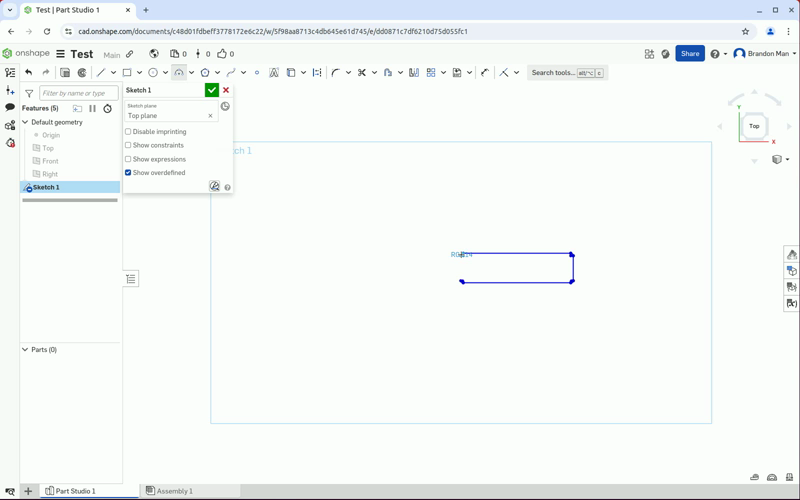
scroll(6)
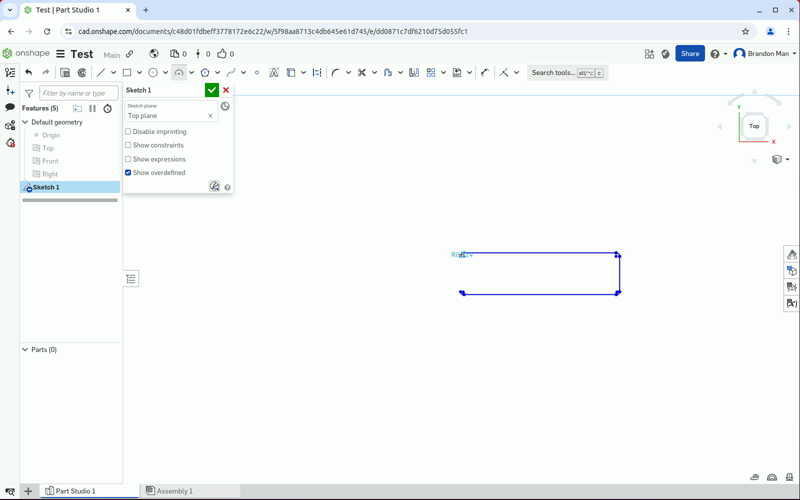
scroll(6)
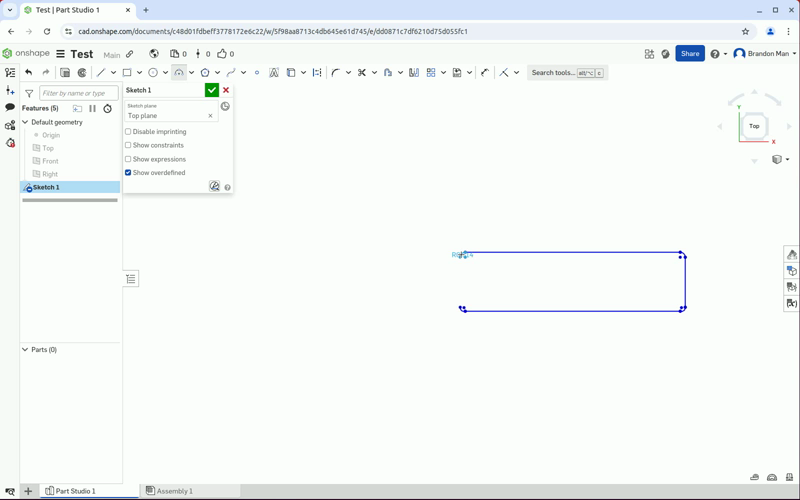
scroll(6)
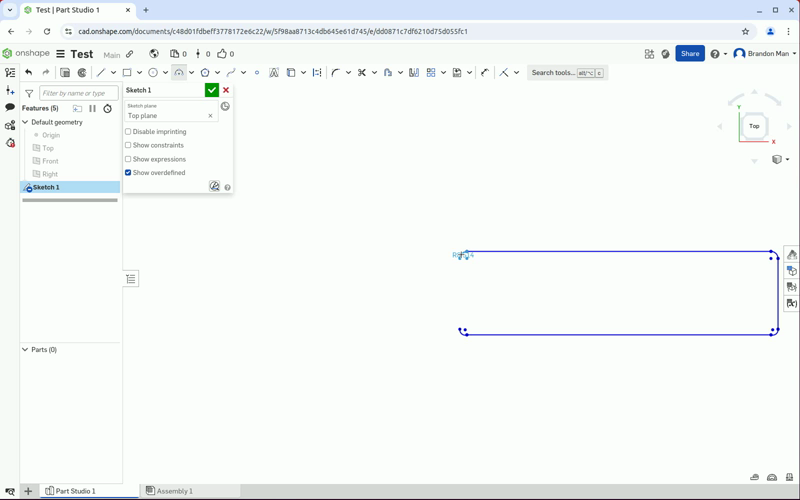
scroll(6)
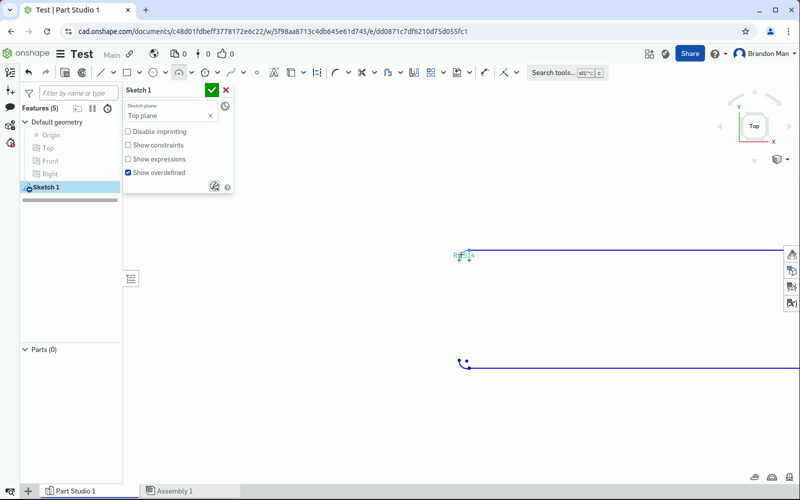
scroll(6)
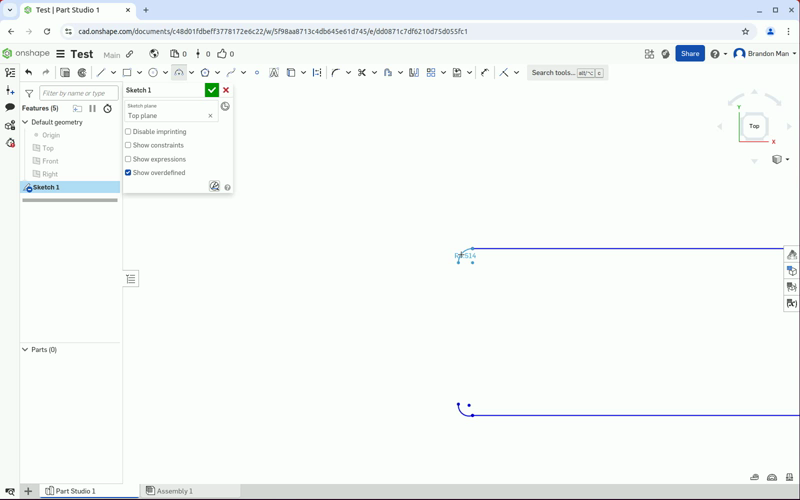
scroll(6)
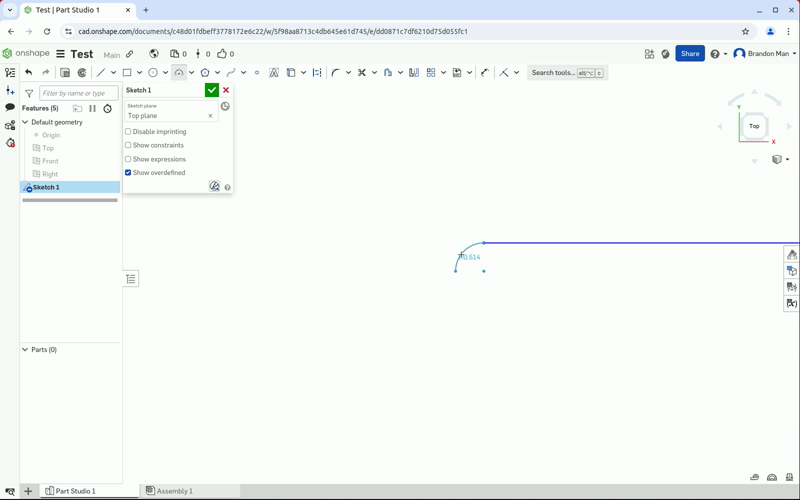
click(461, 254)
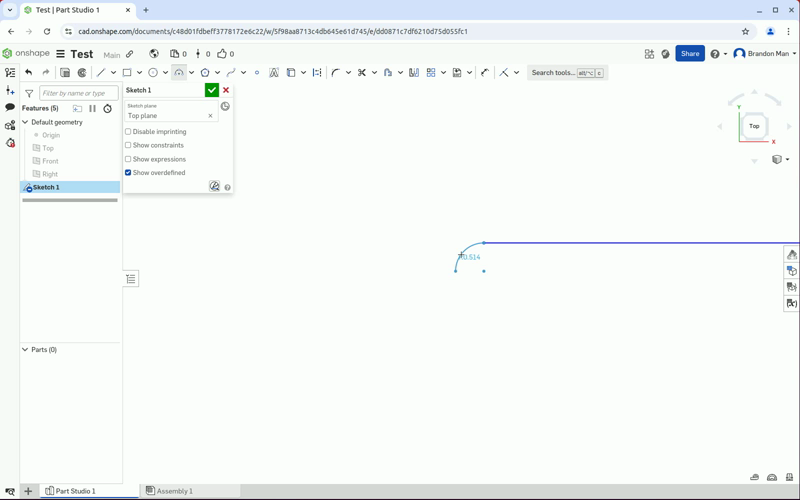
scroll(-6)
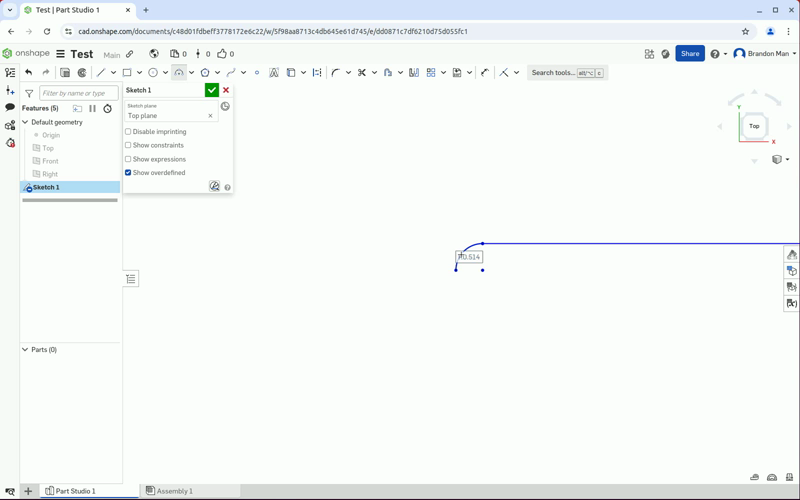
scroll(-6)
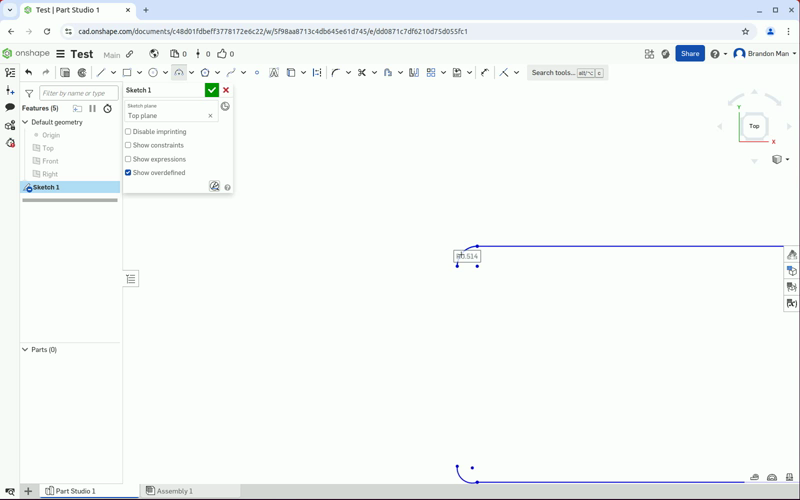
scroll(-6)
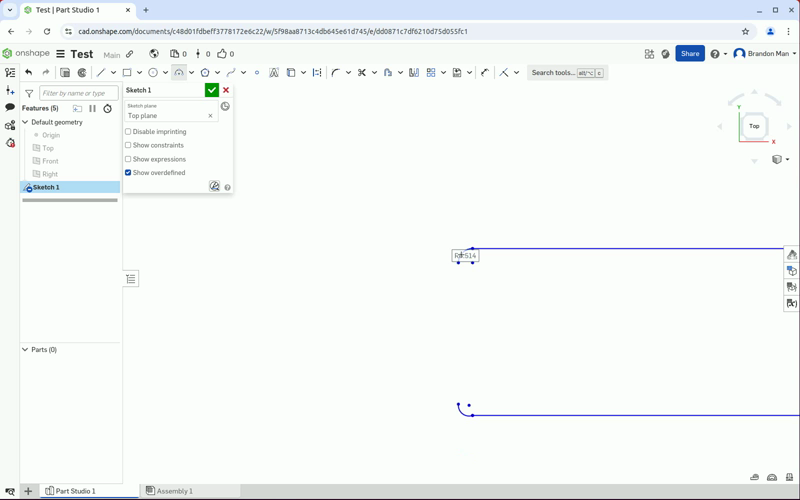
scroll(-6)
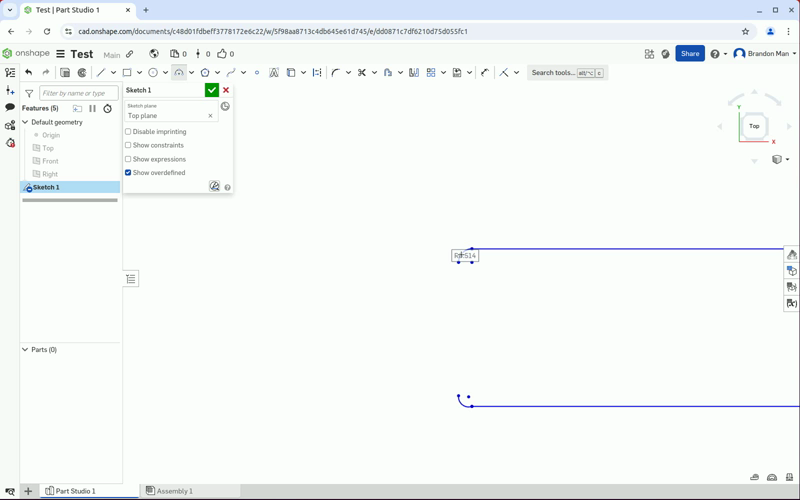
scroll(-6)
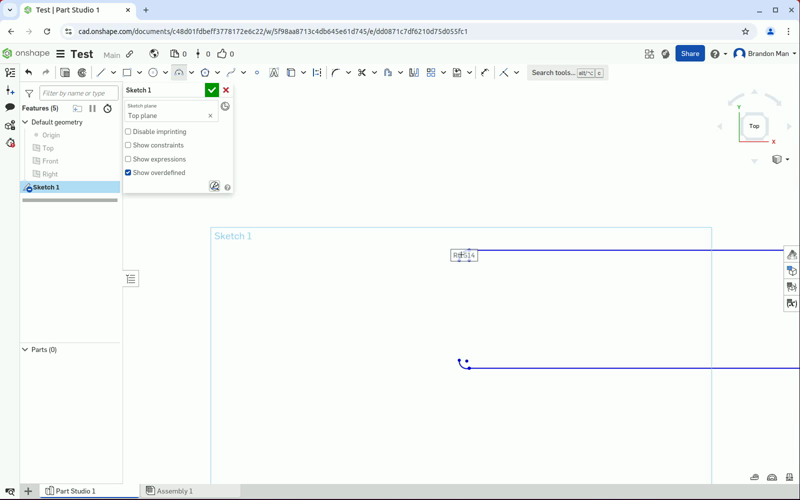
scroll(-6)
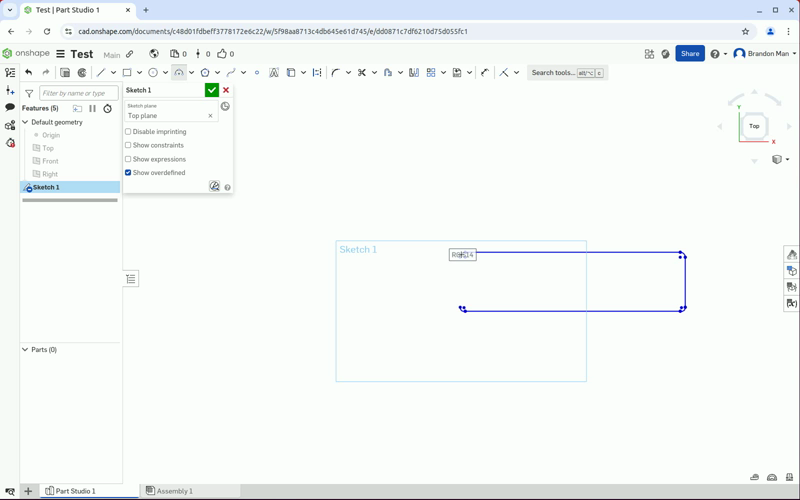
scroll(-6)
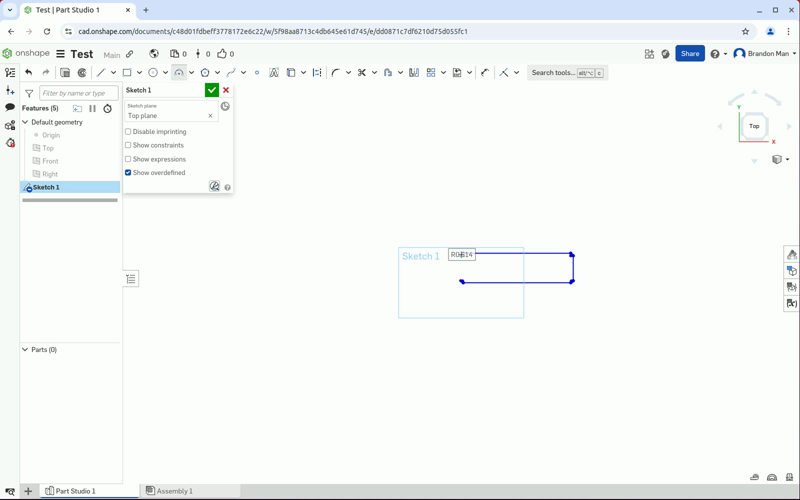
key_up(shift)
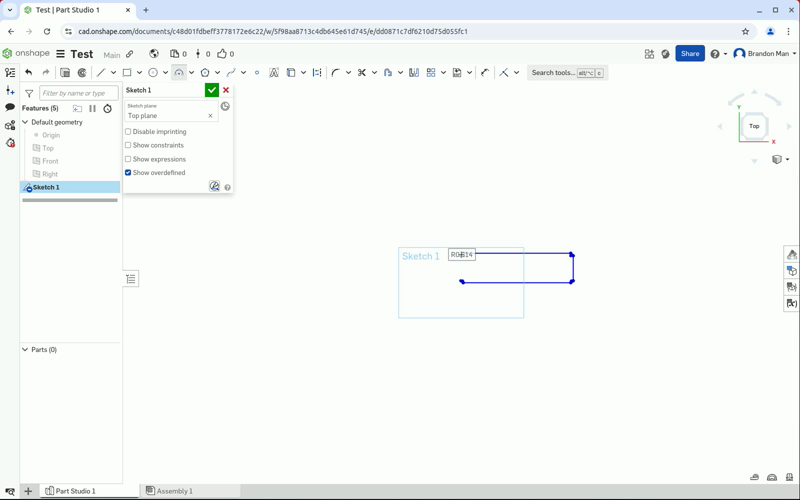
key(esc)
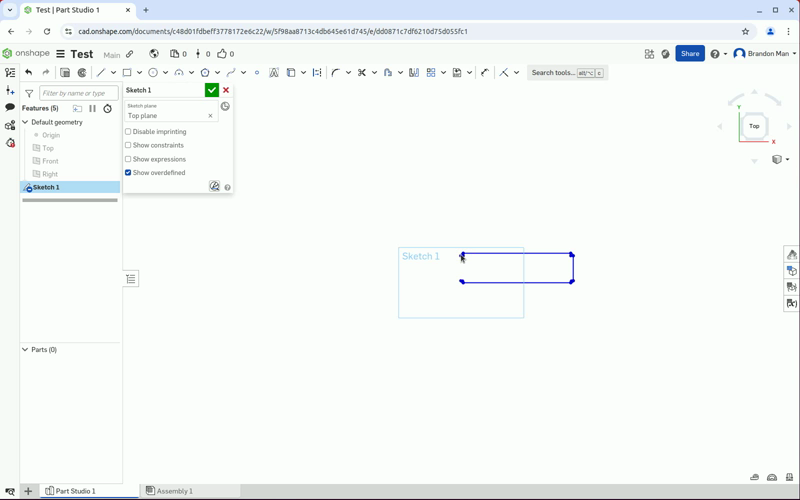
key(l)
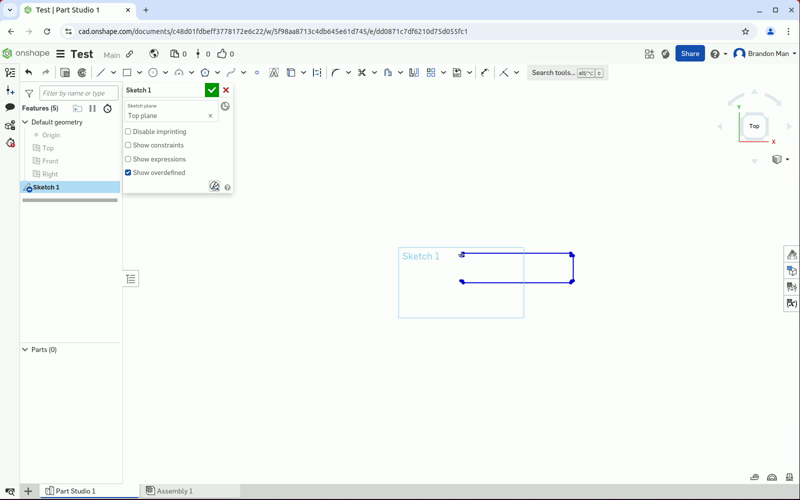
mouse_move(460, 255)
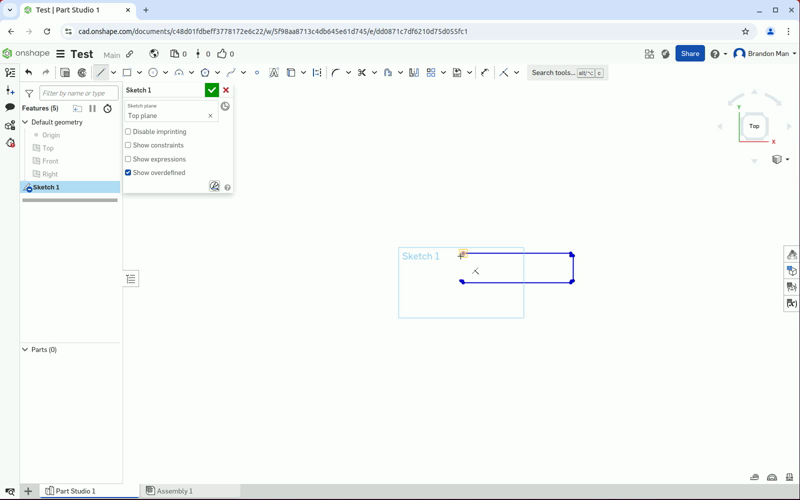
scroll(6)
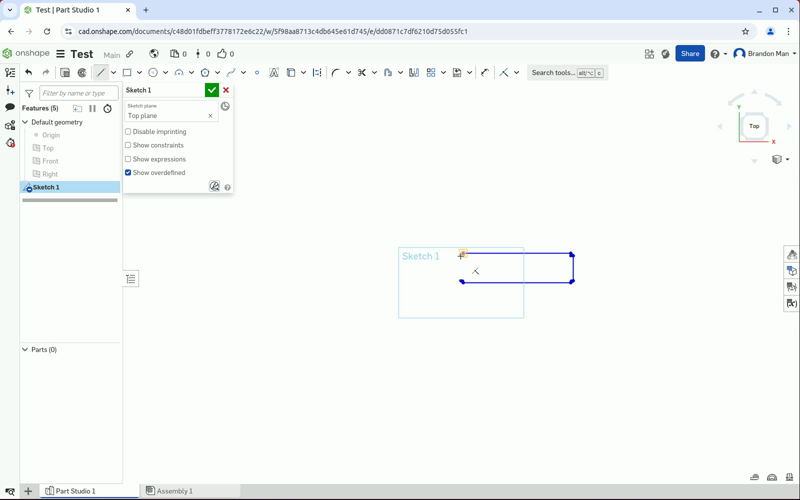
scroll(6)
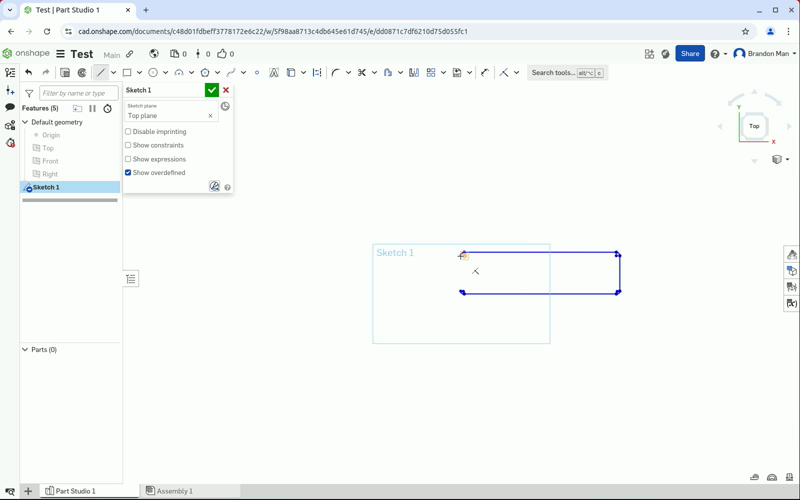
scroll(6)
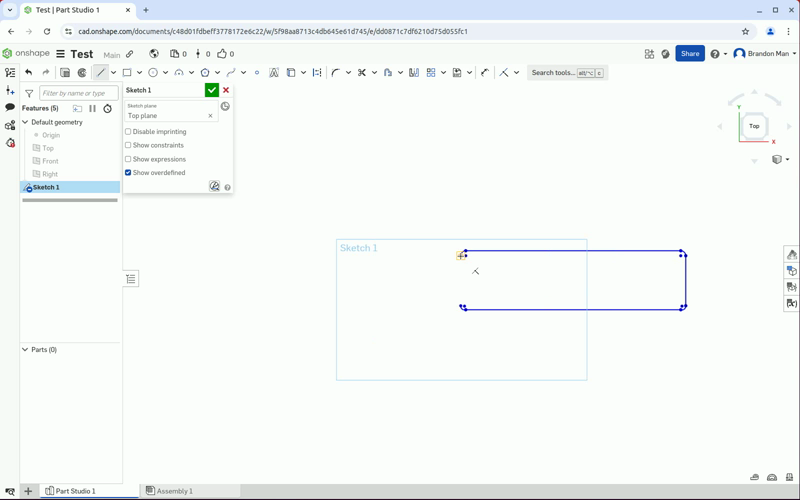
scroll(6)
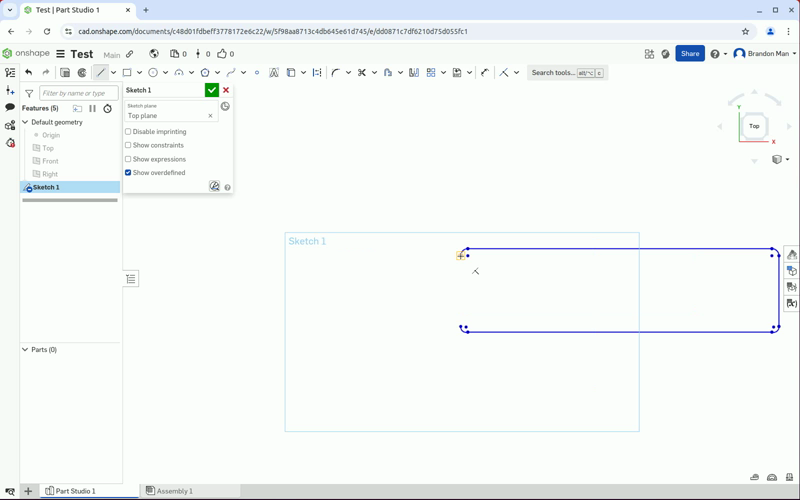
scroll(6)
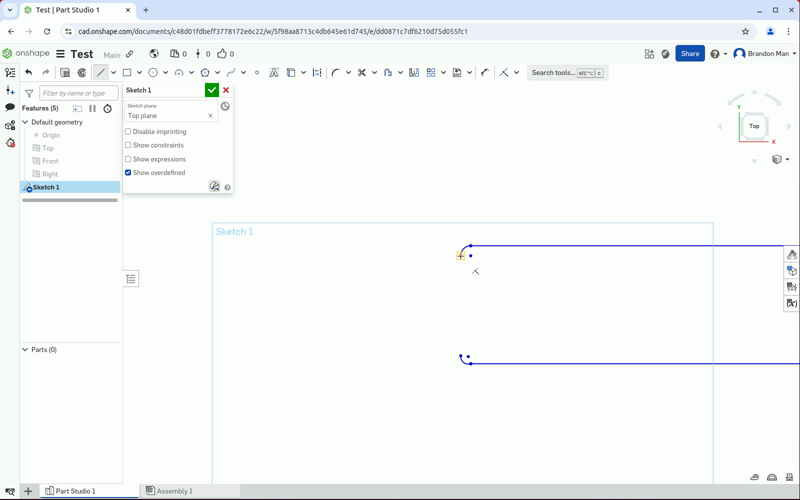
scroll(6)
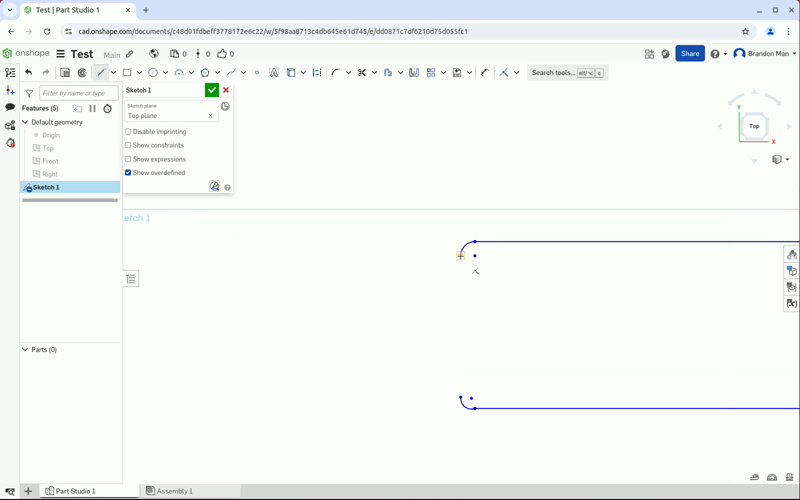
scroll(6)
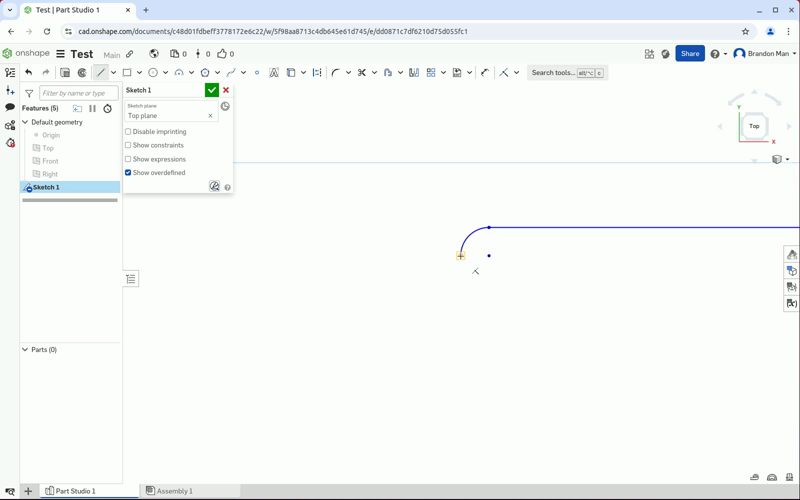
click(460, 255)
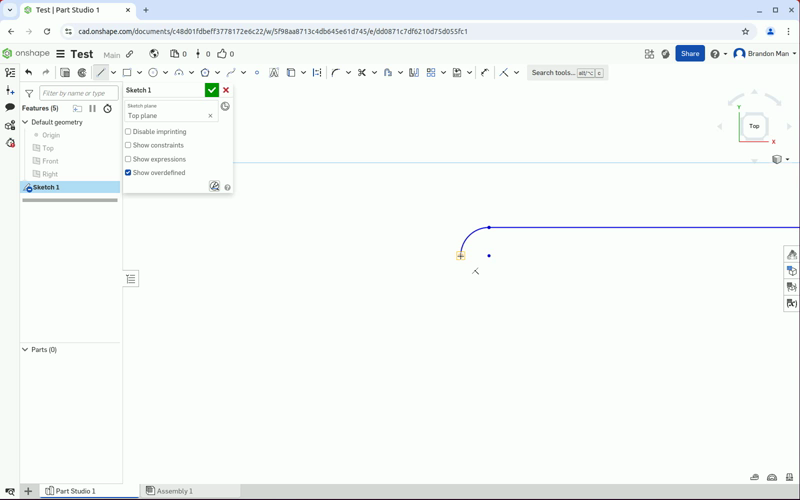
scroll(-6)
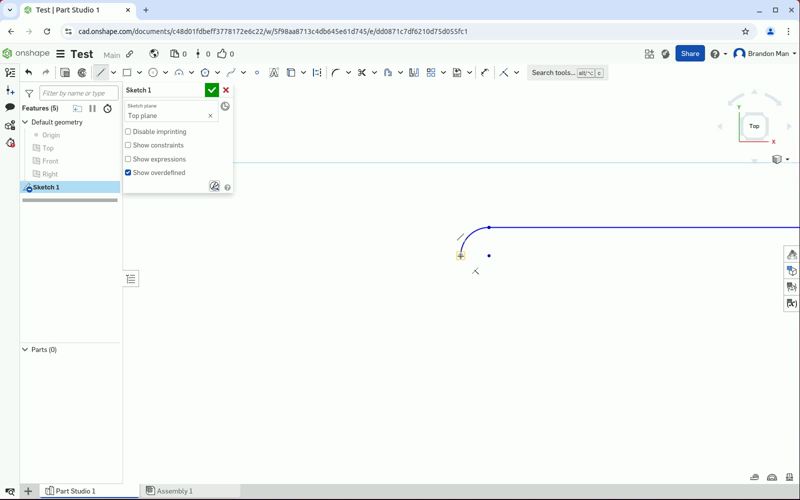
scroll(-6)
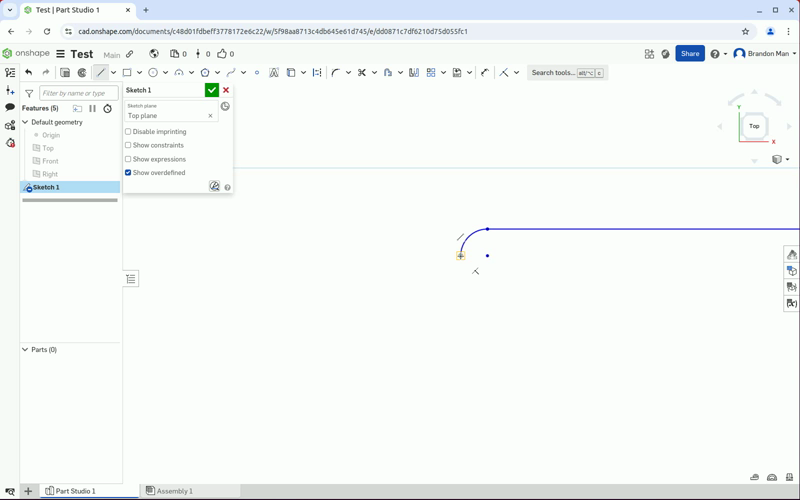
scroll(-6)
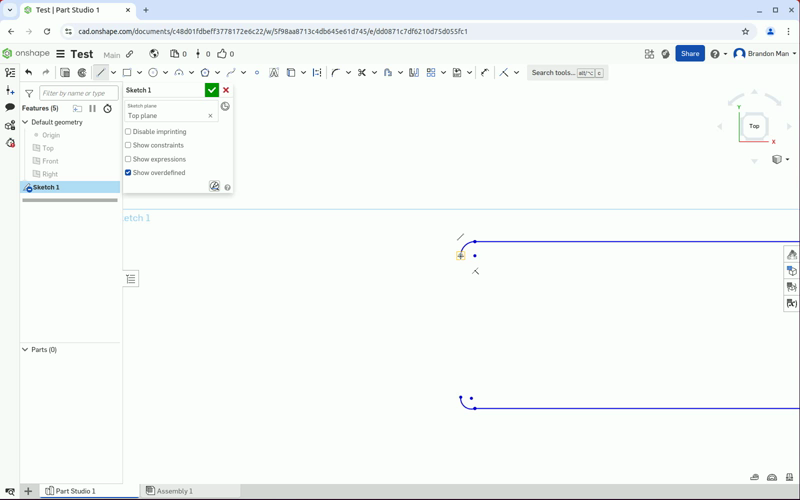
scroll(-6)
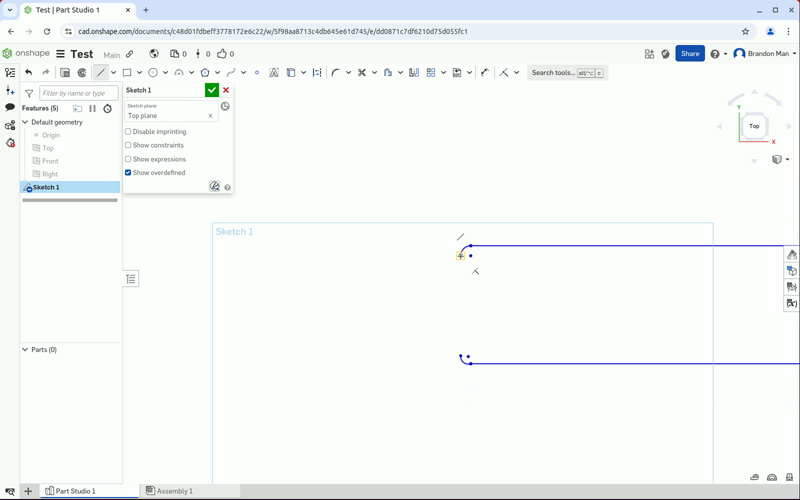
scroll(-6)
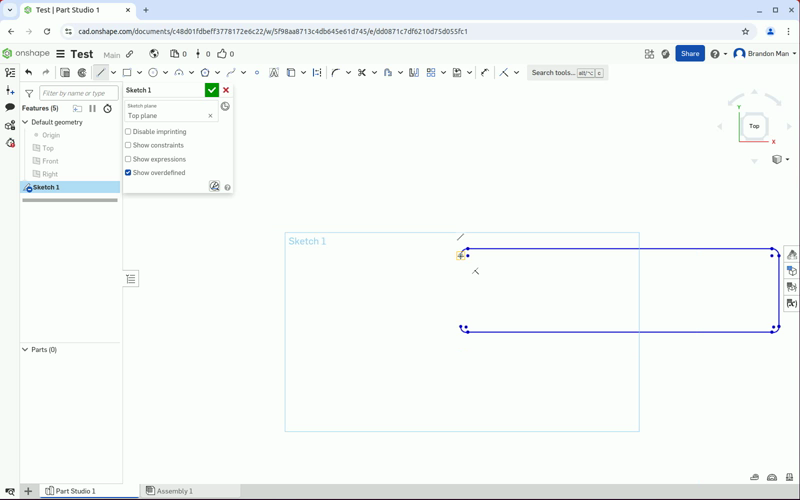
scroll(-6)
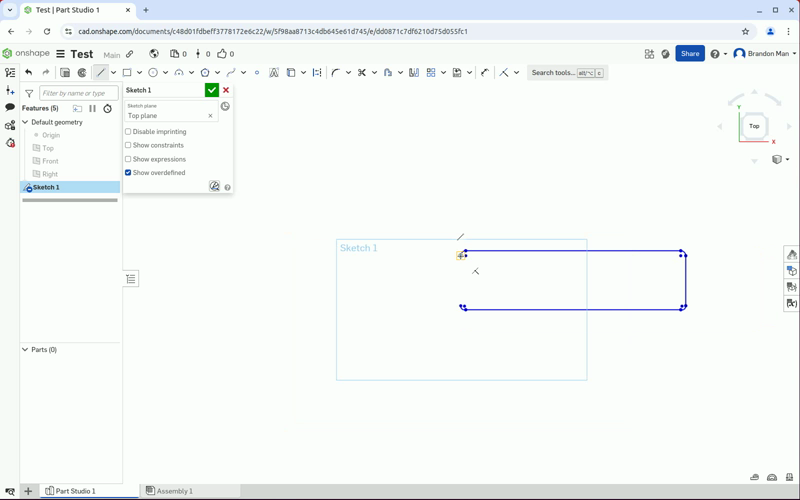
scroll(-6)
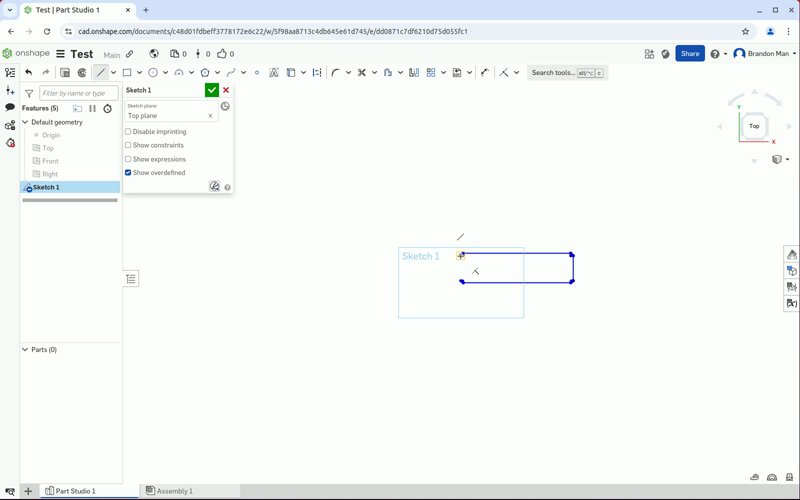
mouse_move(490, 255)
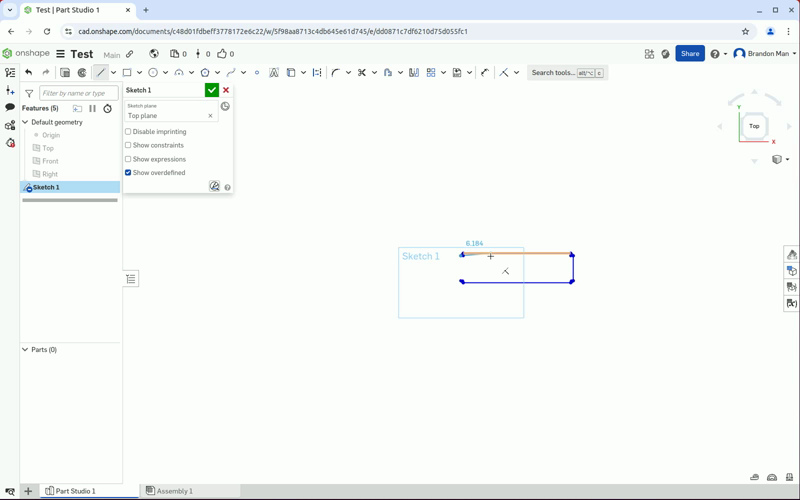
key_down(shift)
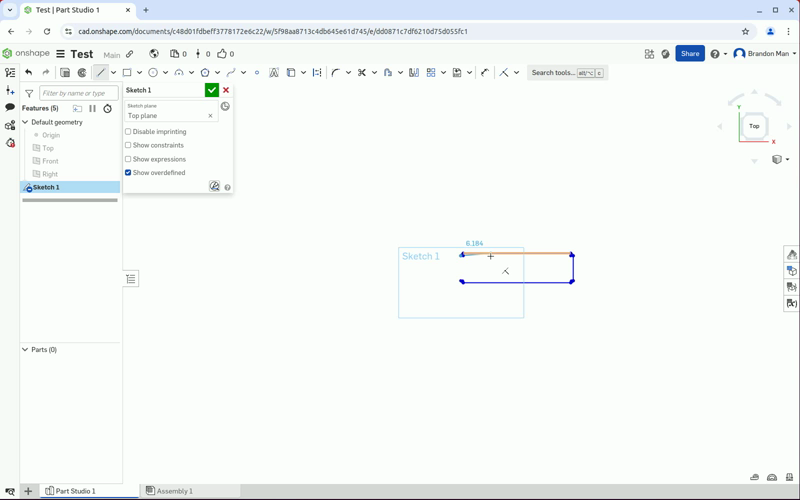
mouse_move(460, 280)
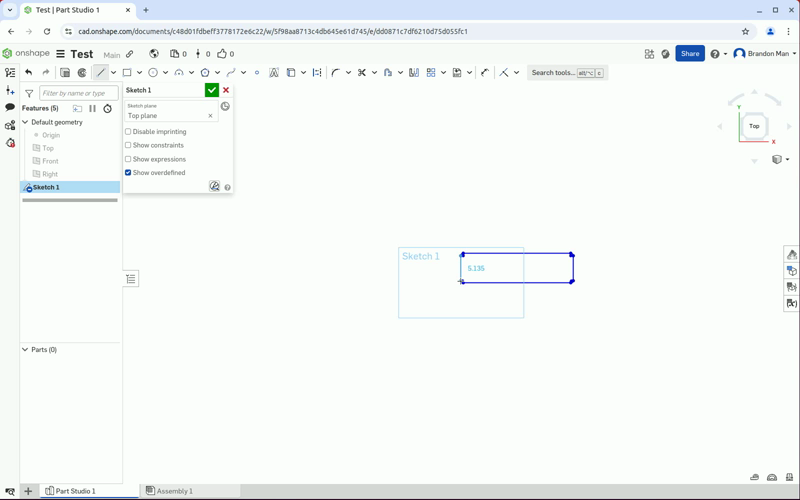
scroll(6)
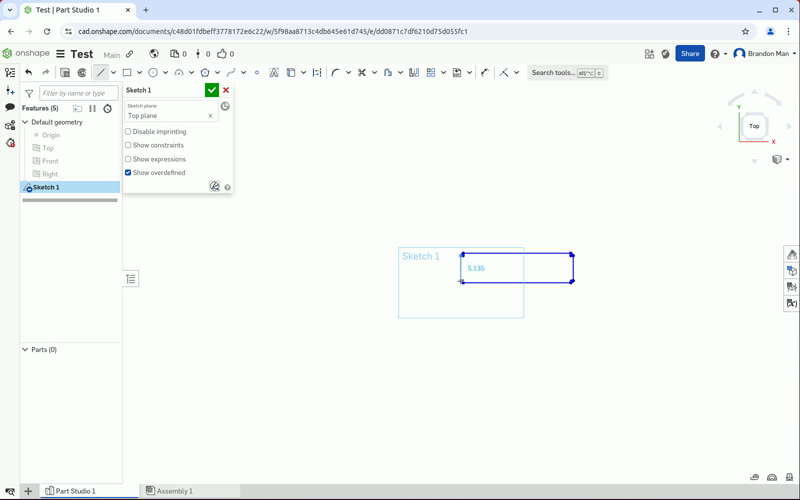
scroll(6)
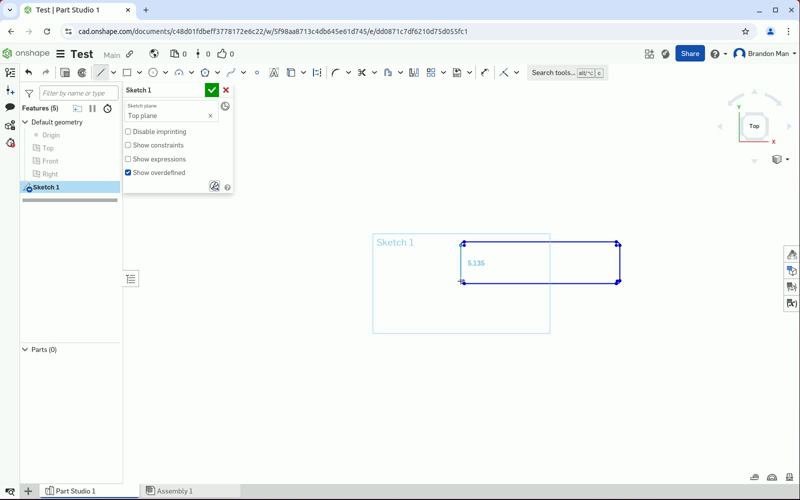
scroll(6)
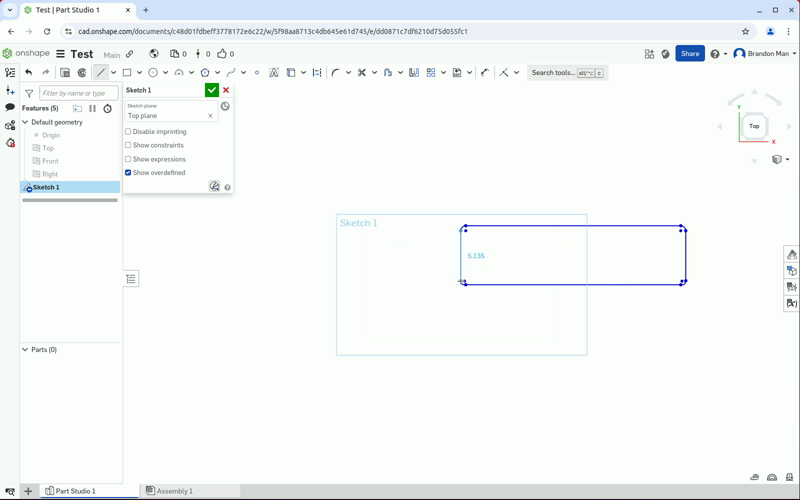
scroll(6)
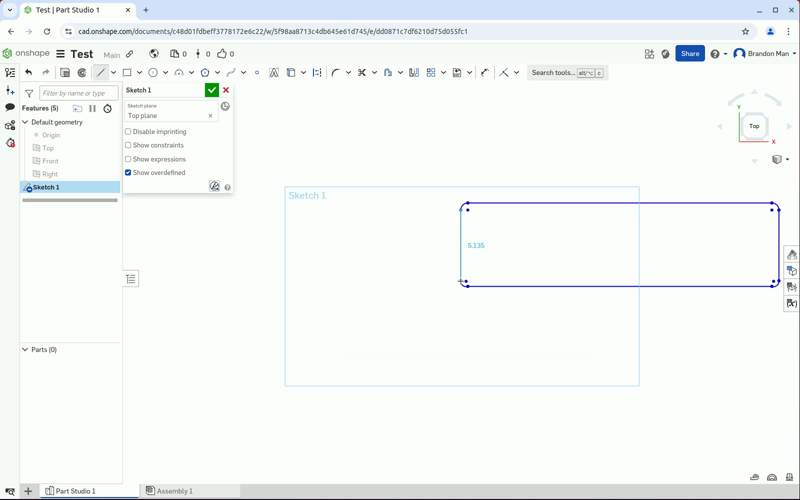
scroll(6)
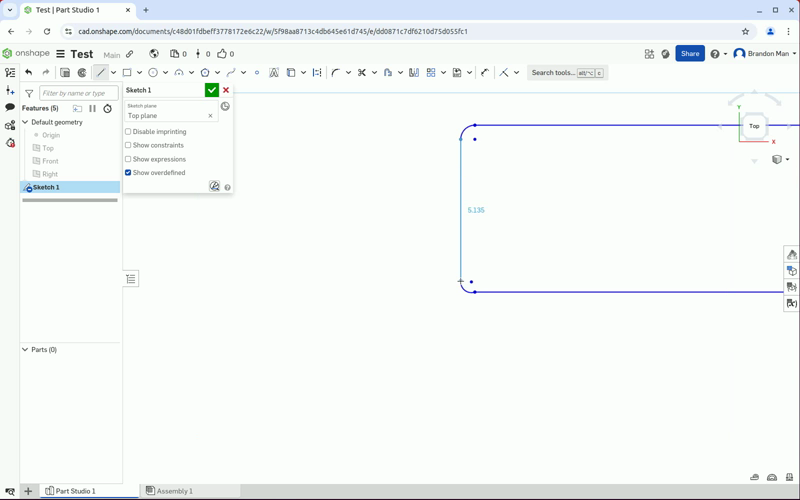
scroll(6)
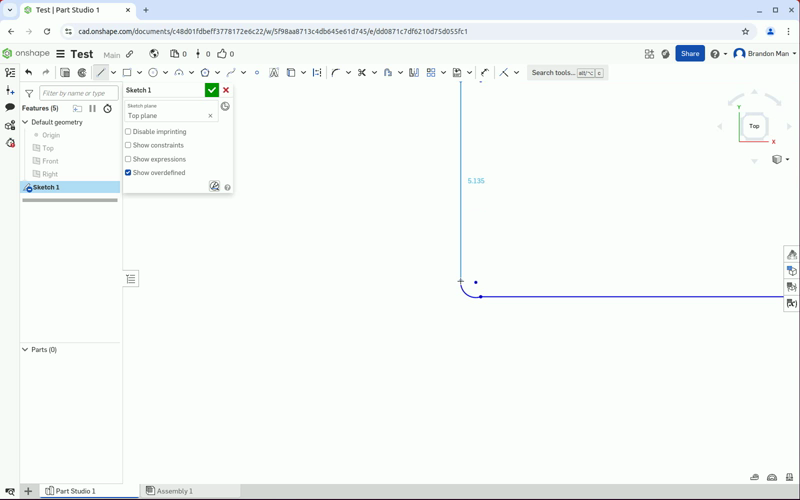
scroll(6)
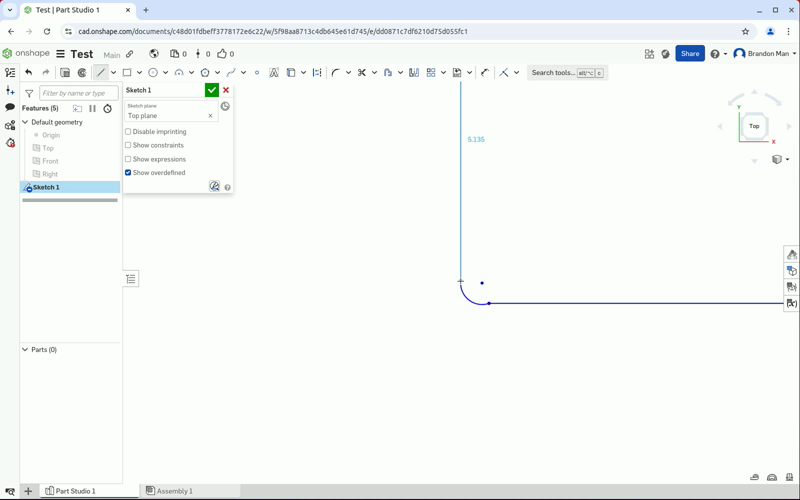
key_up(shift)
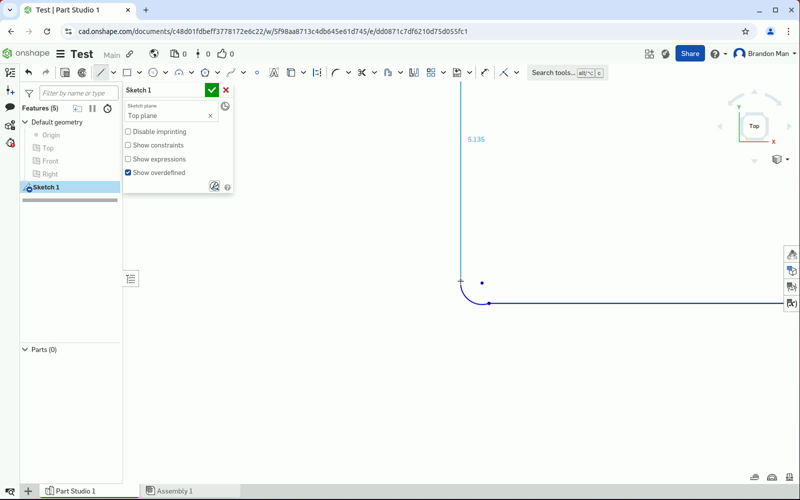
click(460, 280)
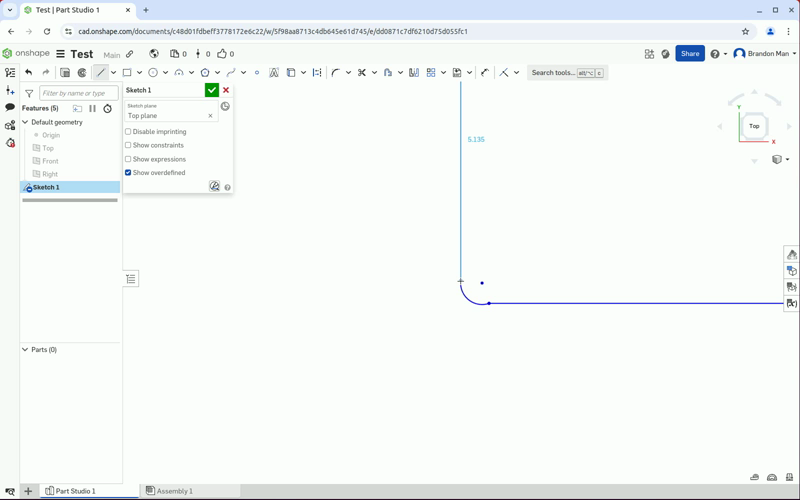
scroll(-6)
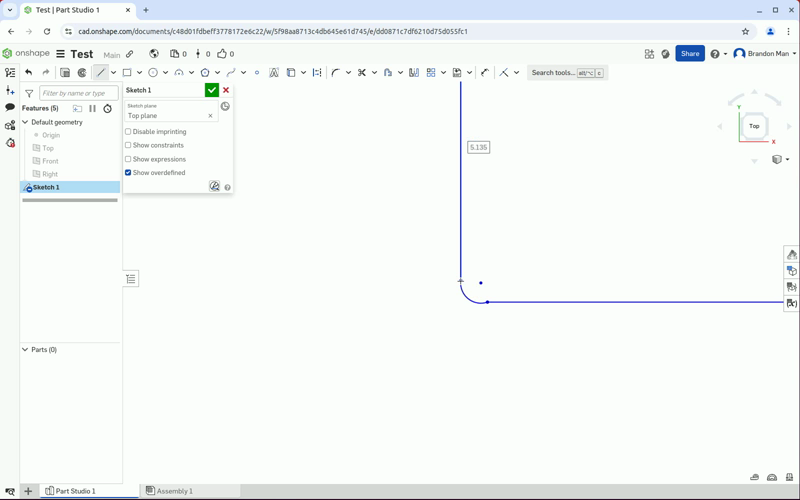
scroll(-6)
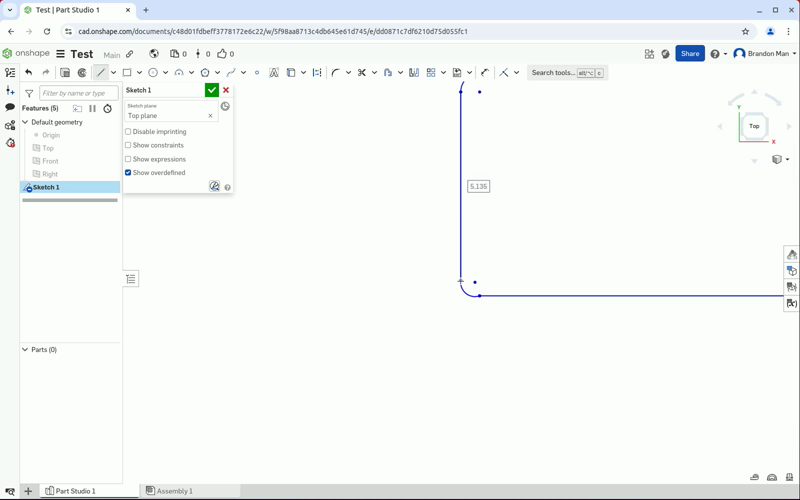
scroll(-6)
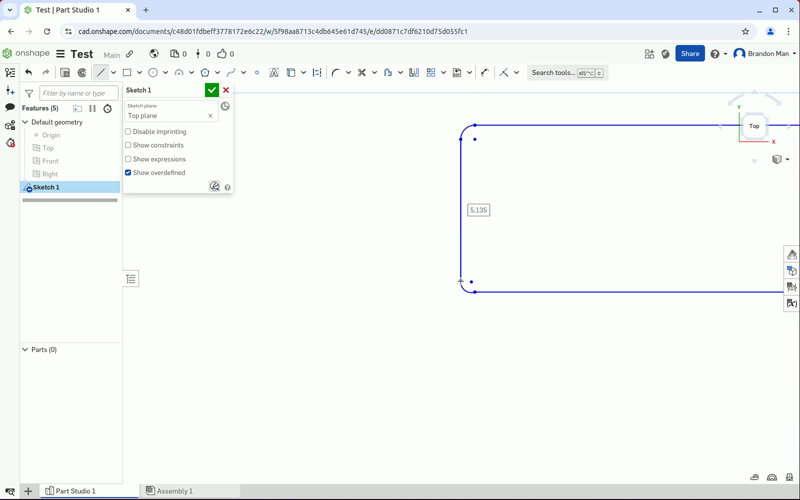
scroll(-6)
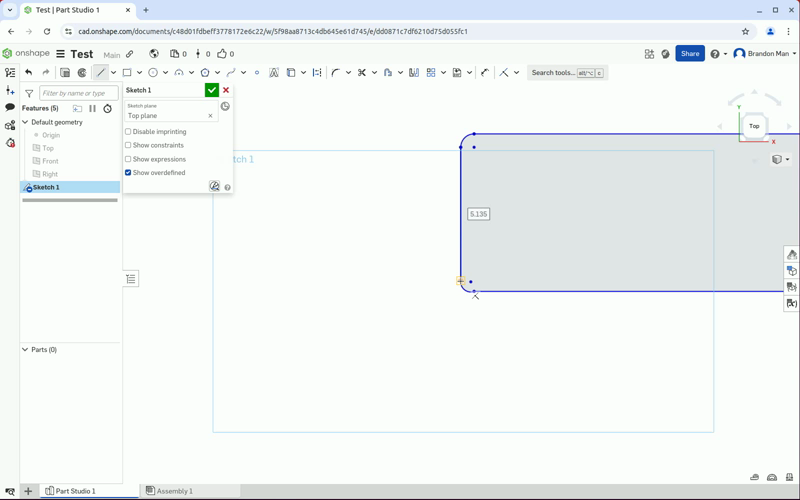
scroll(-6)
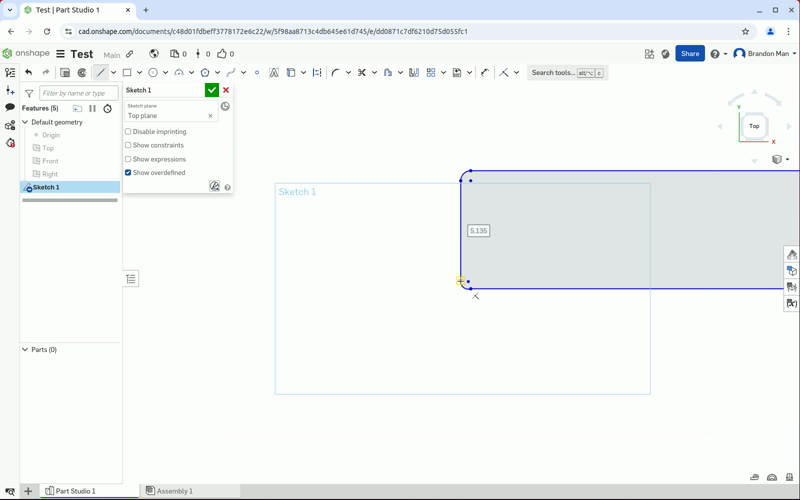
scroll(-6)
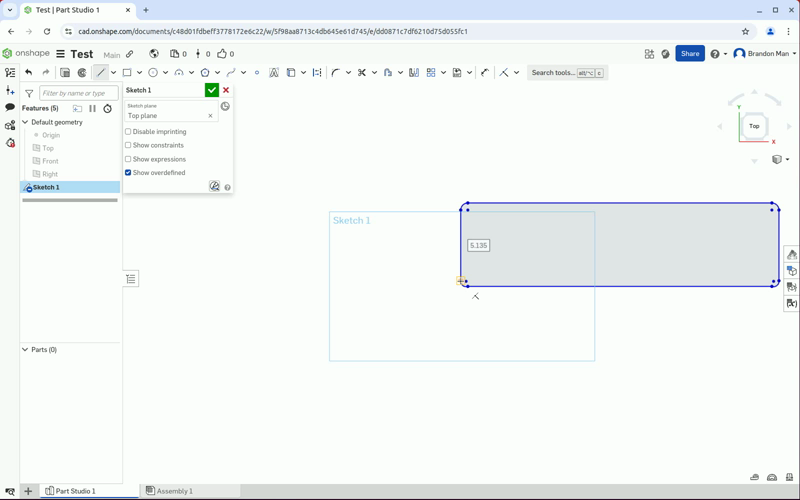
scroll(-6)
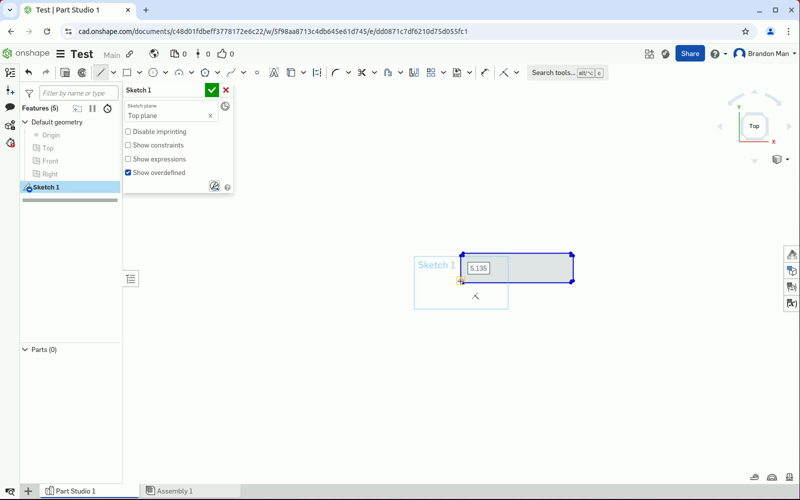
key(esc)
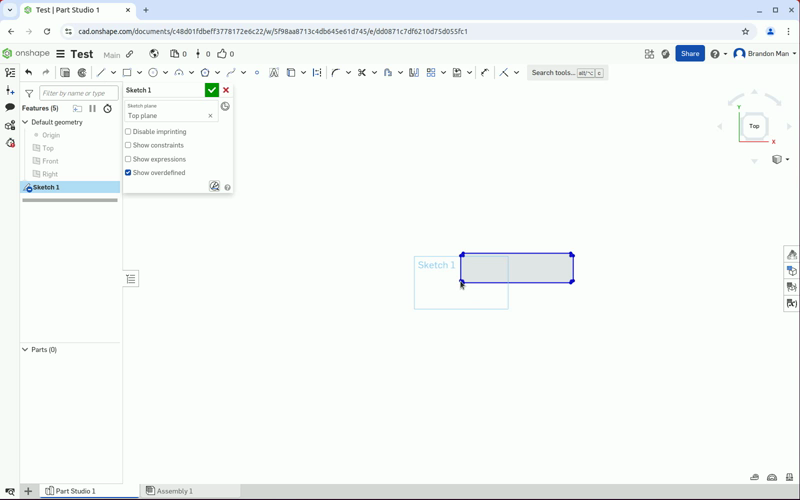
key(c)
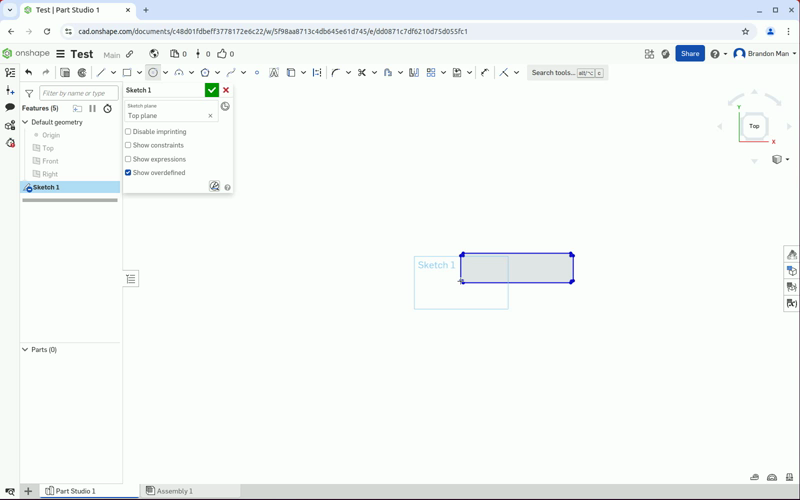
key_down(shift)
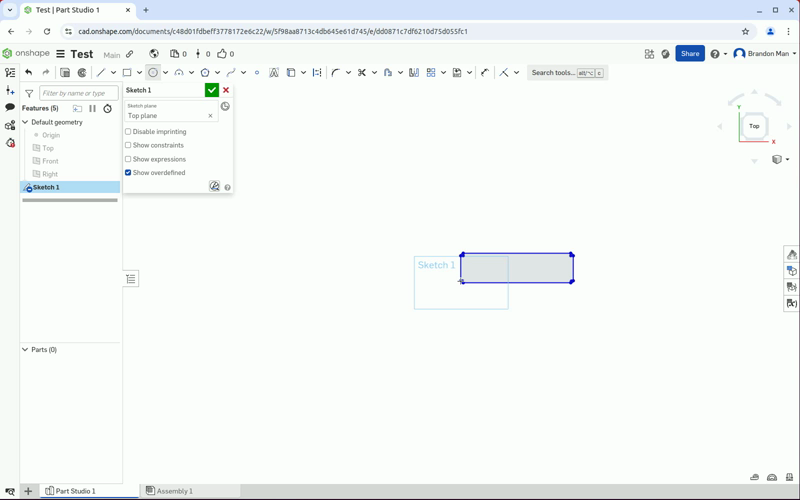
mouse_move(473, 268)
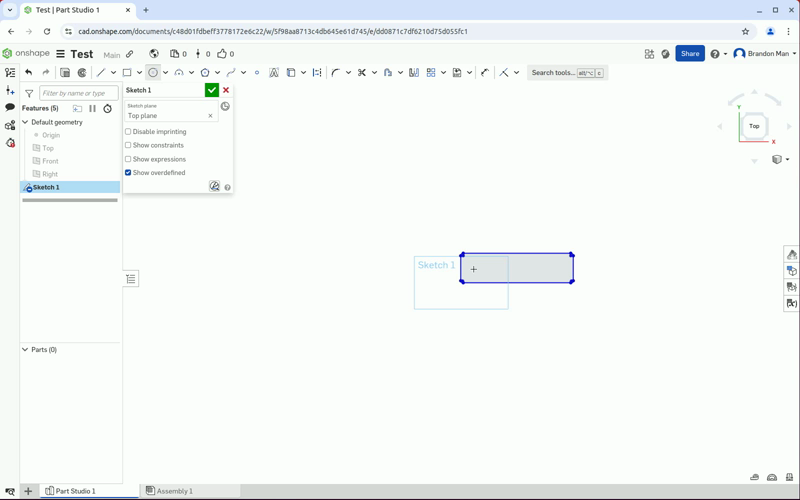
click(473, 268)
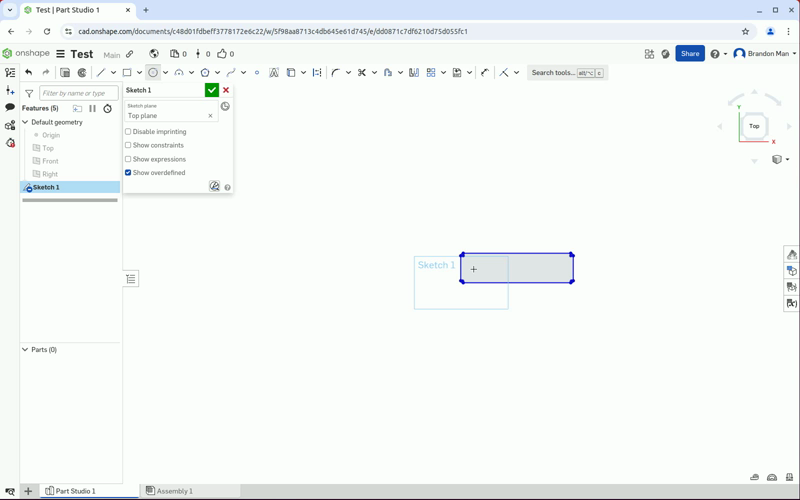
key_up(shift)
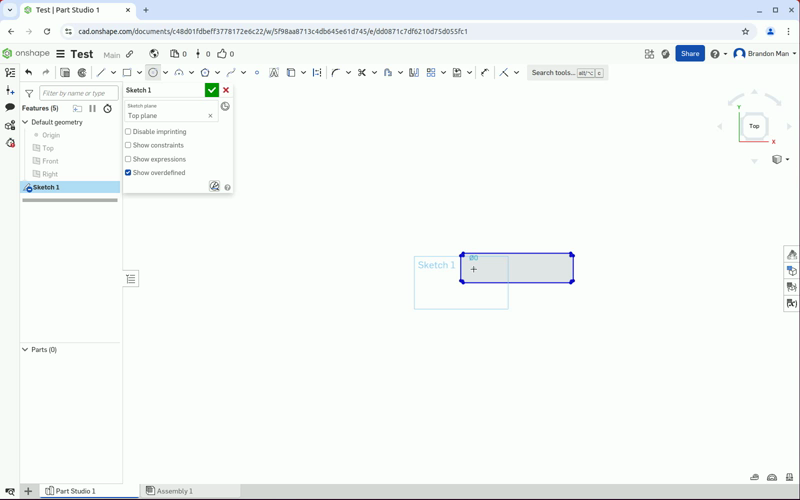
mouse_move(480, 268)
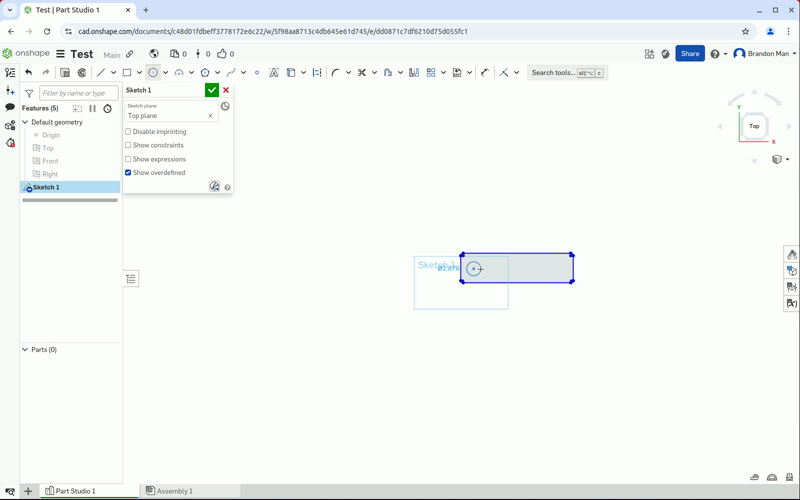
click(480, 268)
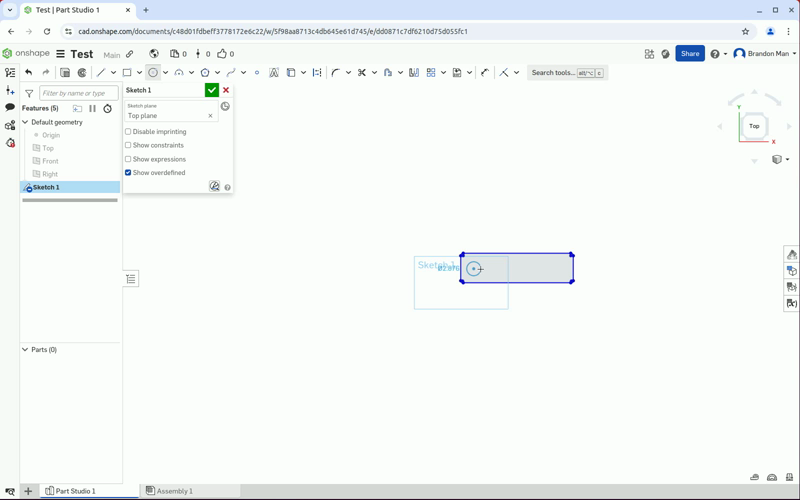
key(esc)
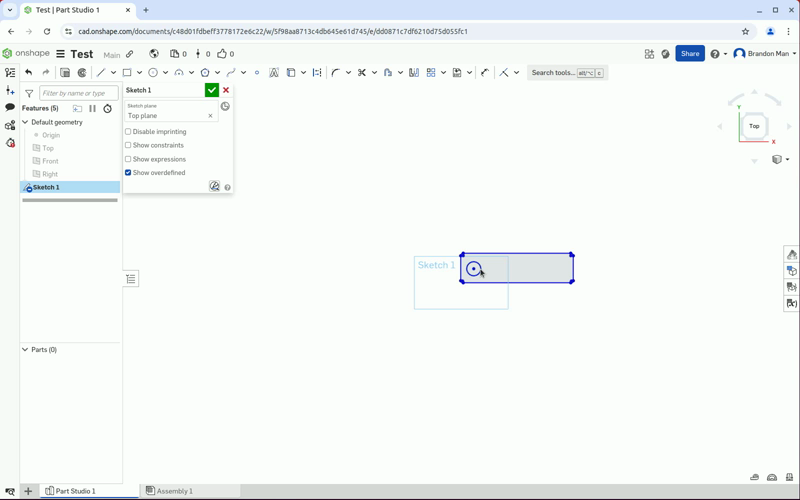
key(c)
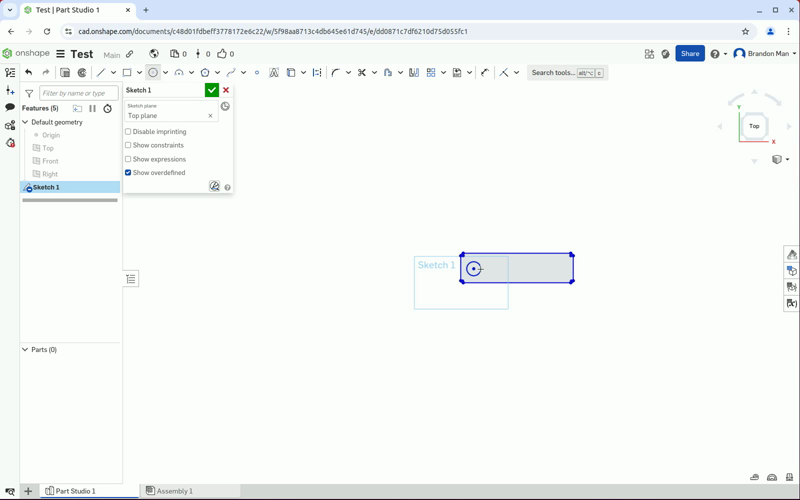
key_down(shift)
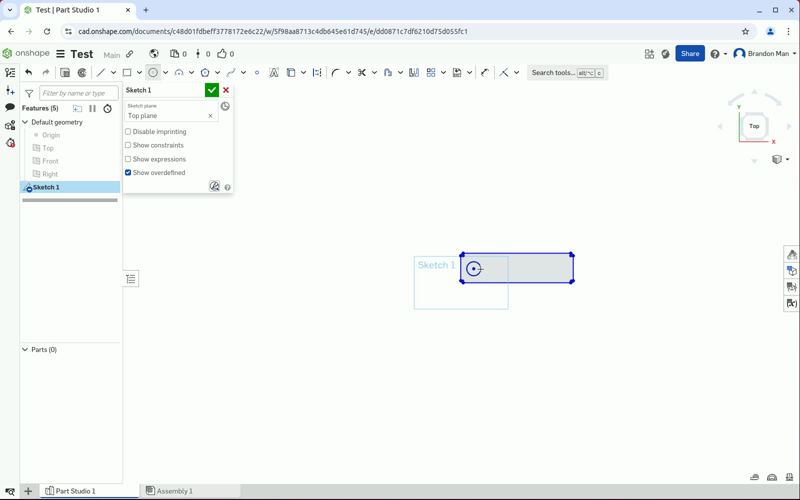
mouse_move(560, 268)
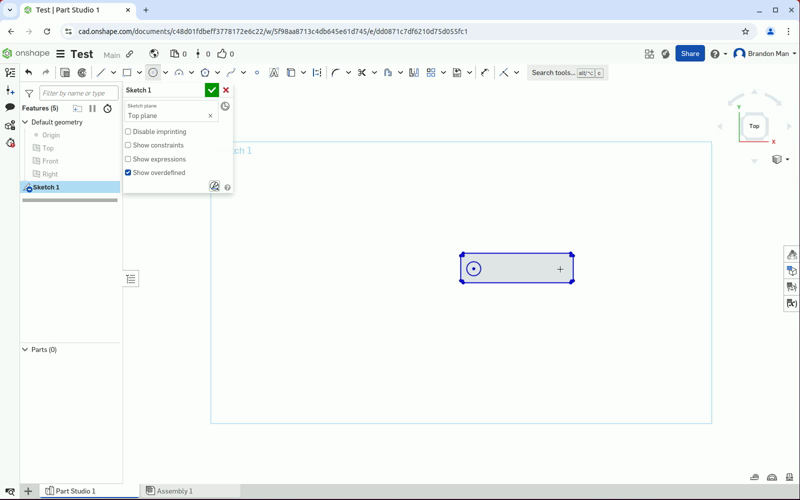
click(560, 268)
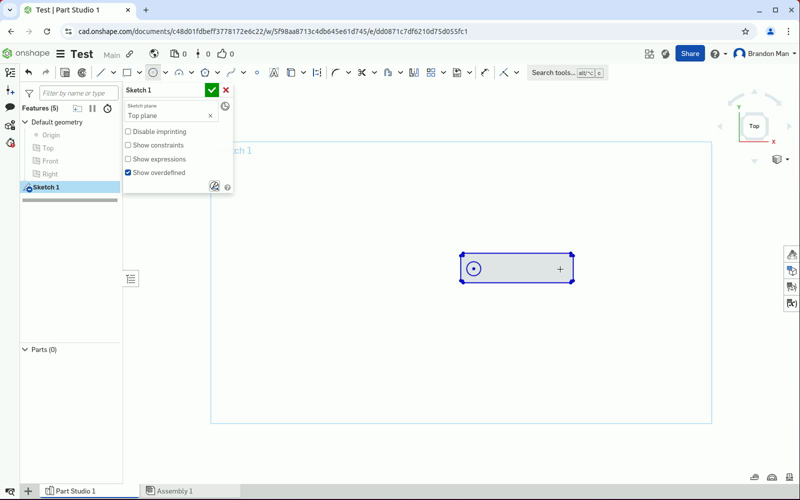
key_up(shift)
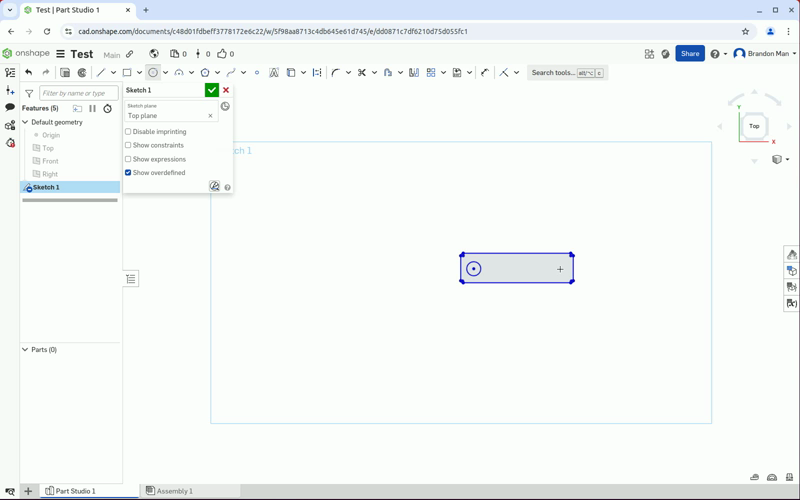
mouse_move(567, 268)
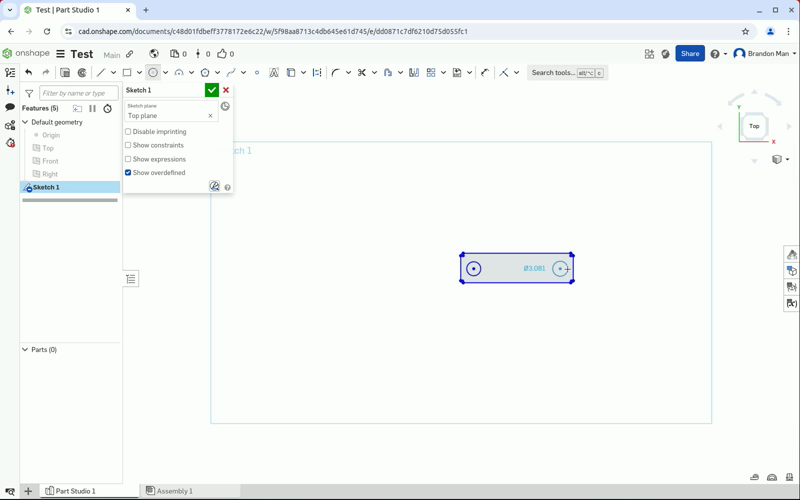
click(567, 268)
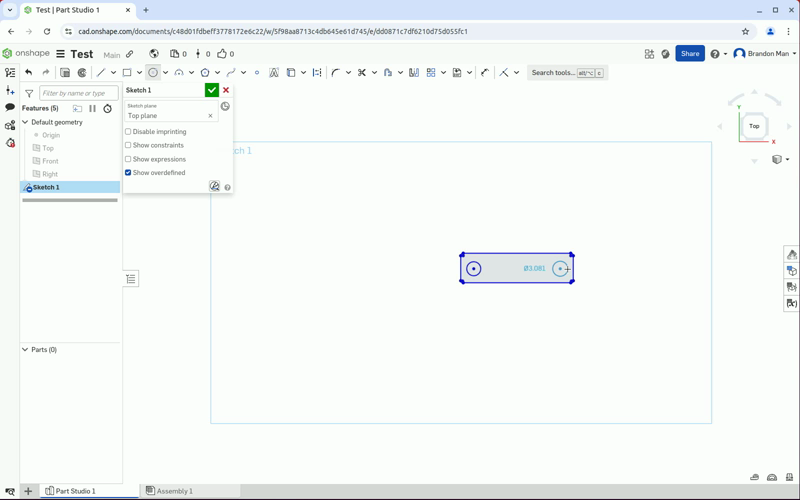
key(esc)
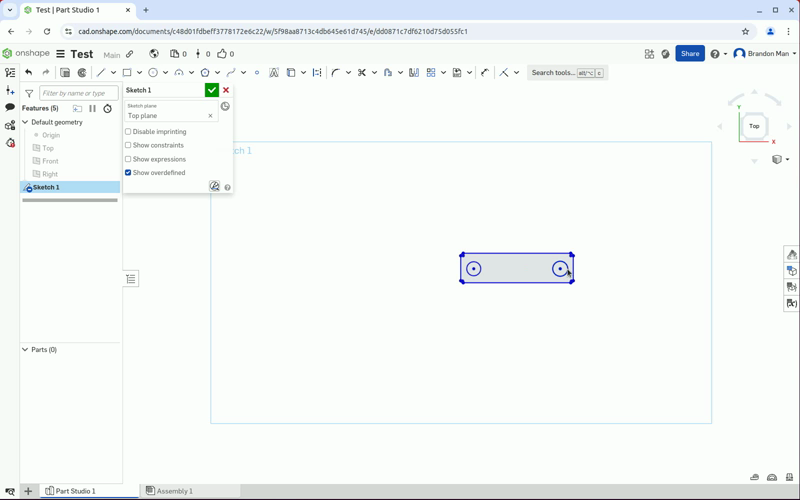
mouse_move(513, 256)
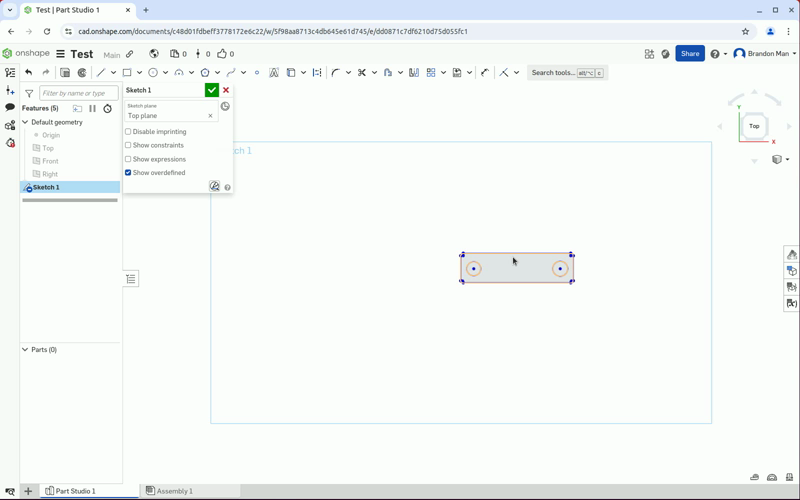
click(513, 256)
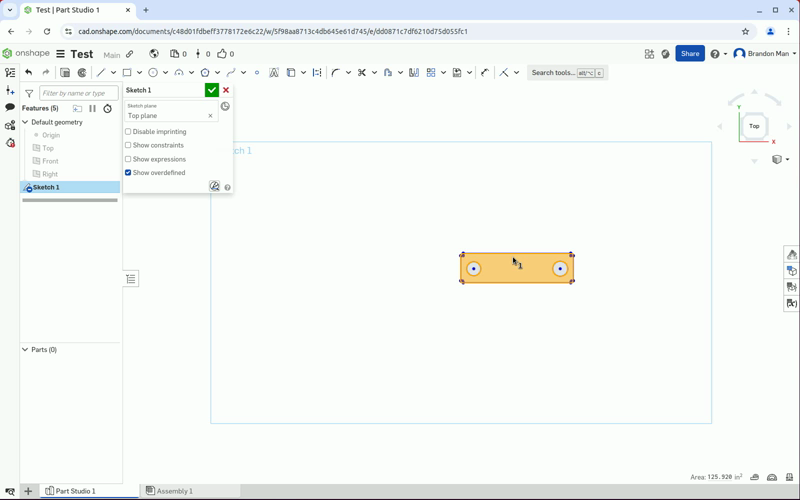
mouse_move(73, 352)
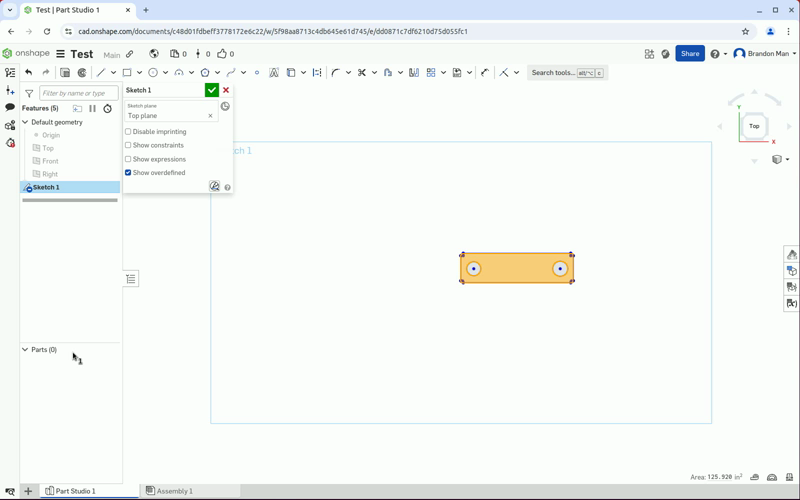
key(shift+y)
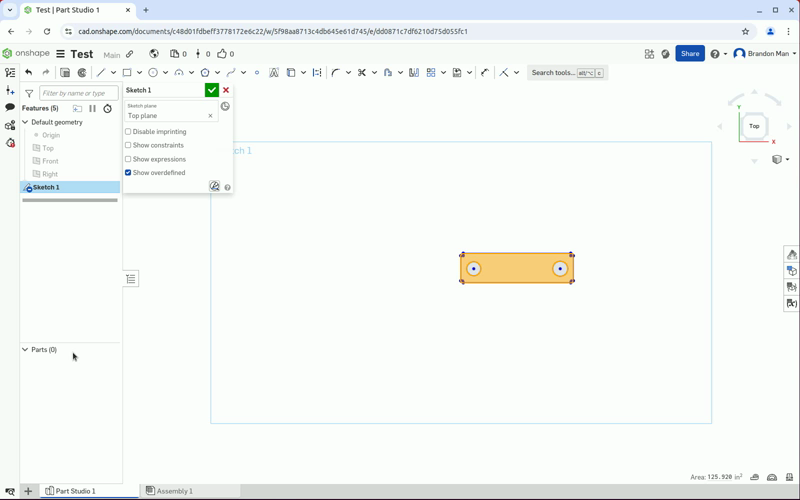
key(shift+e)
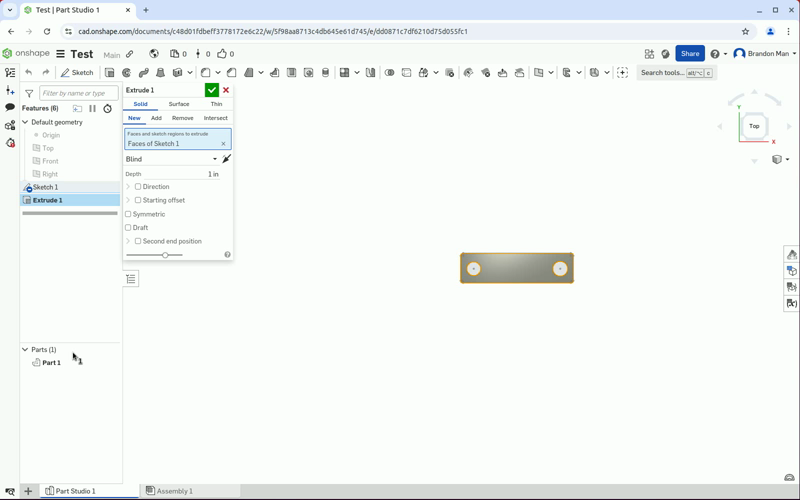
mouse_move(143, 106)
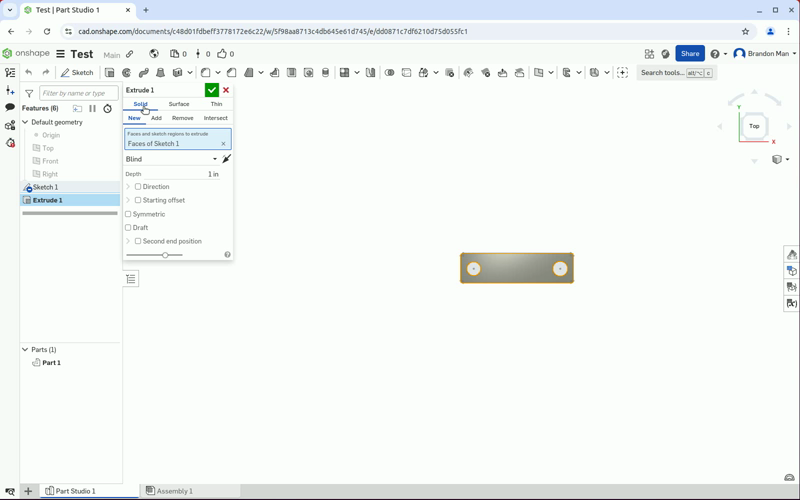
click(143, 106)
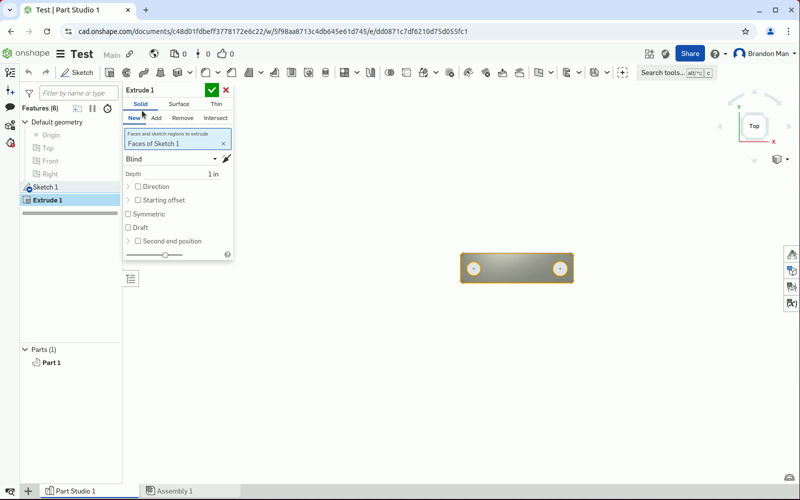
mouse_move(137, 120)
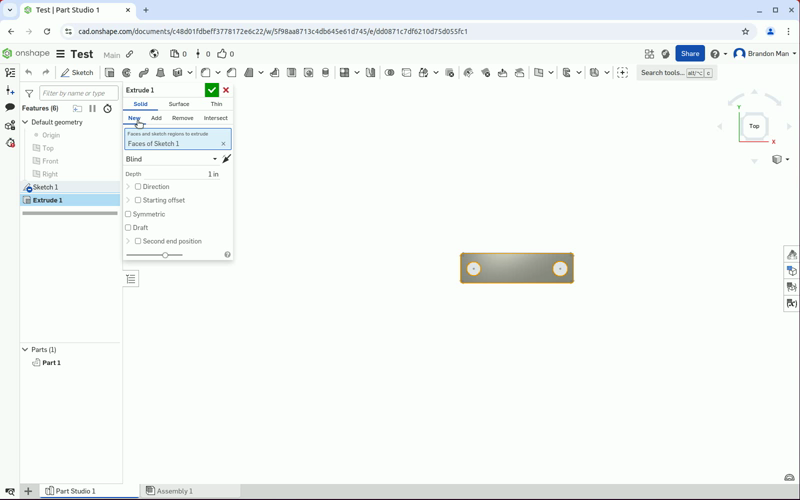
click(137, 120)
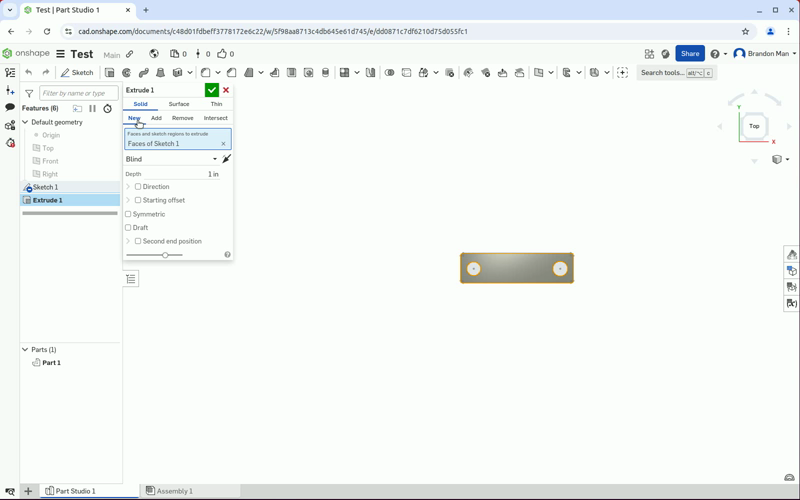
key(tab, 4)
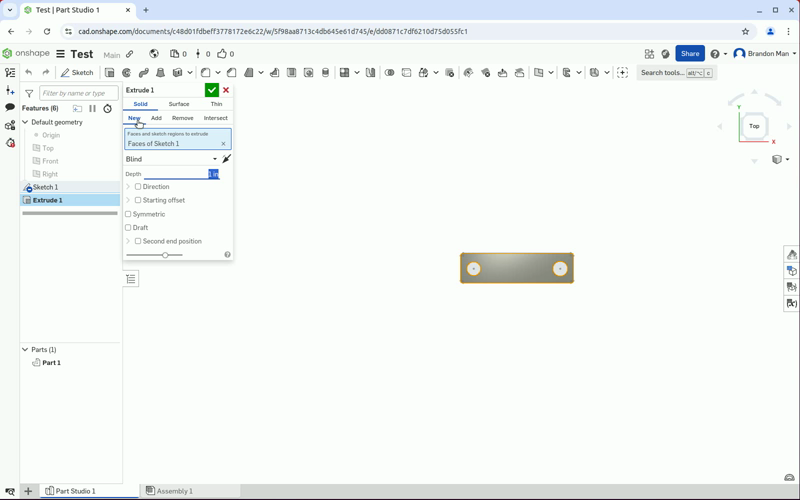
text(1.926)
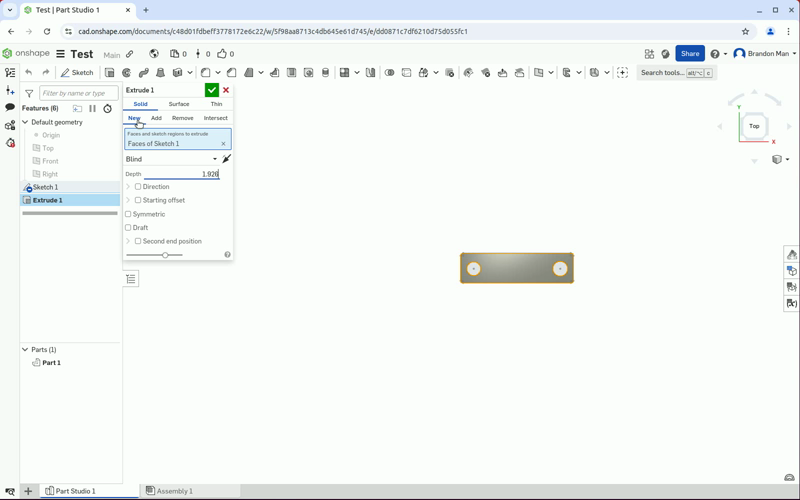
key(enter)
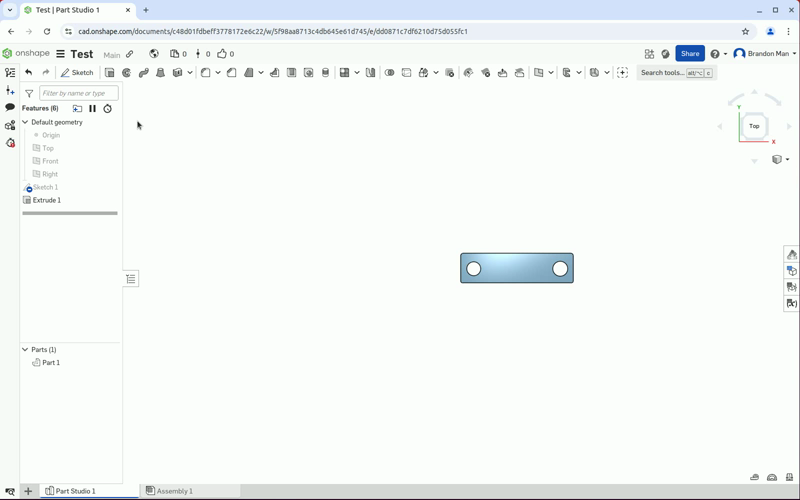
key(shift+h)
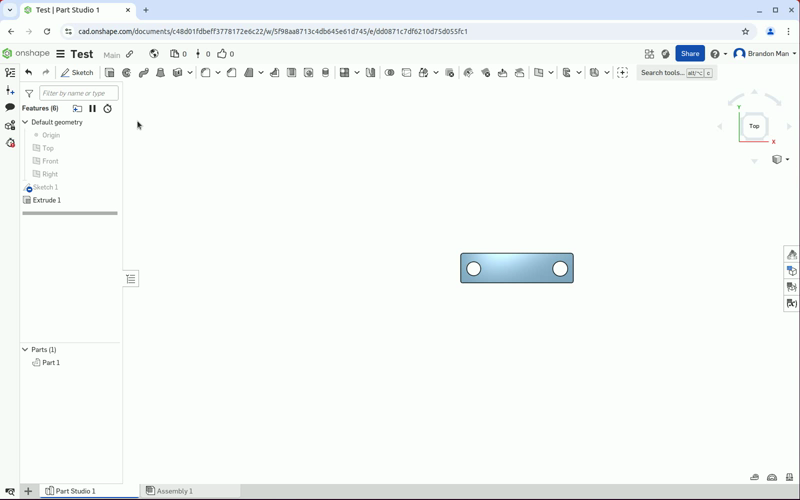
key(shift+h)
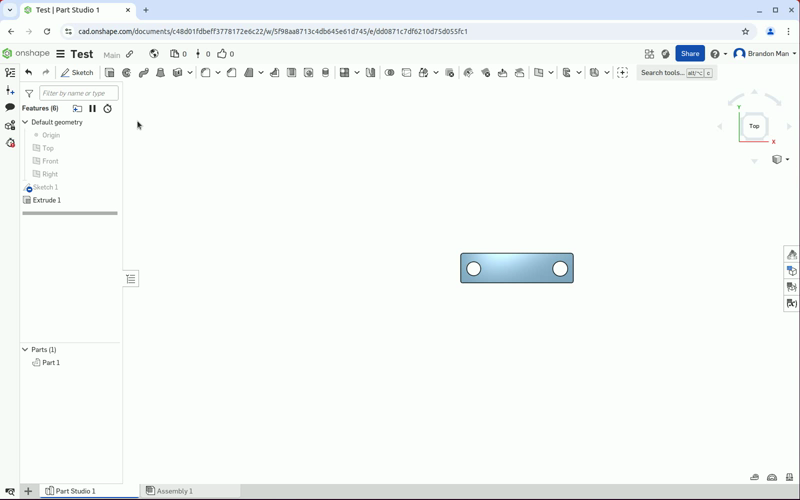
mouse_move(73, 189)
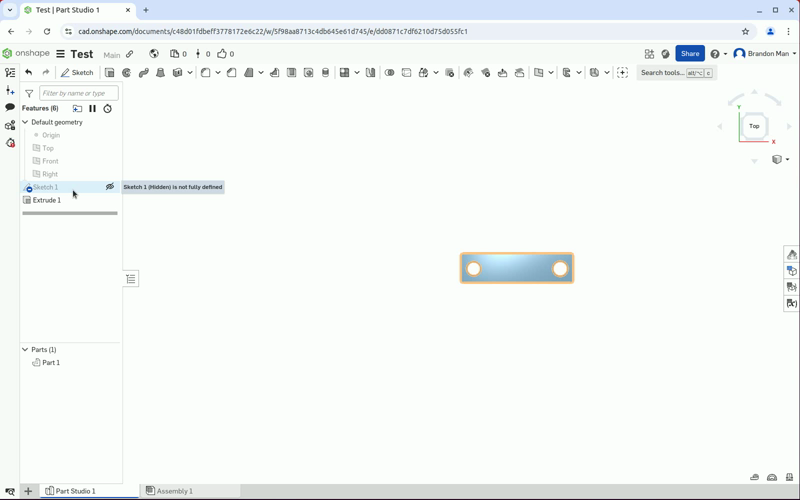
click(73, 189)
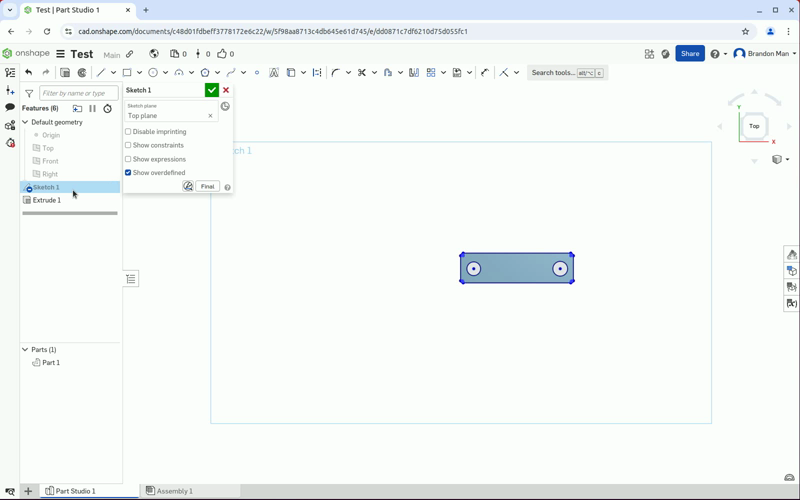
mouse_move(229, 92)
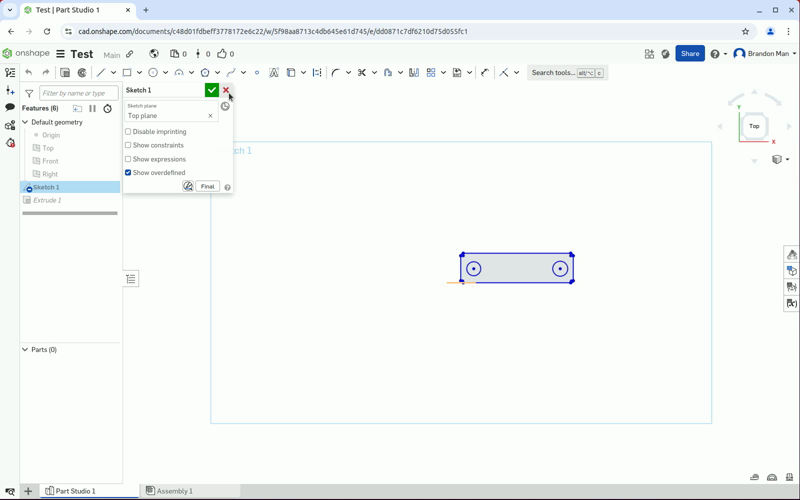
click(229, 92)
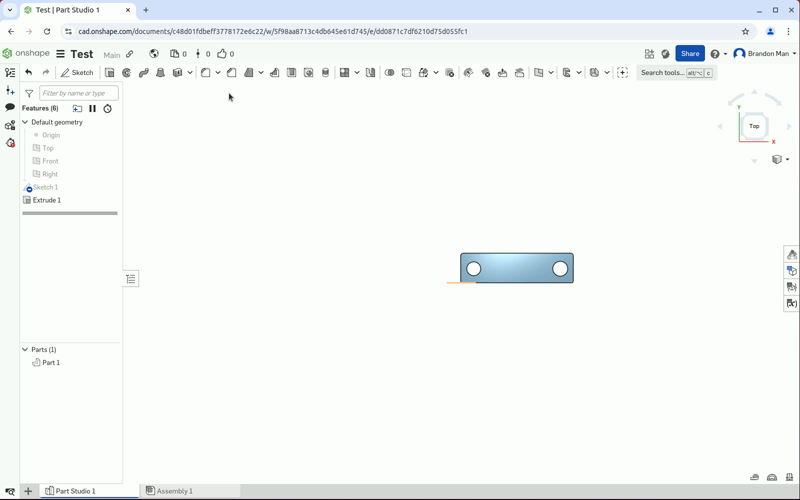
mouse_move(541, 75)
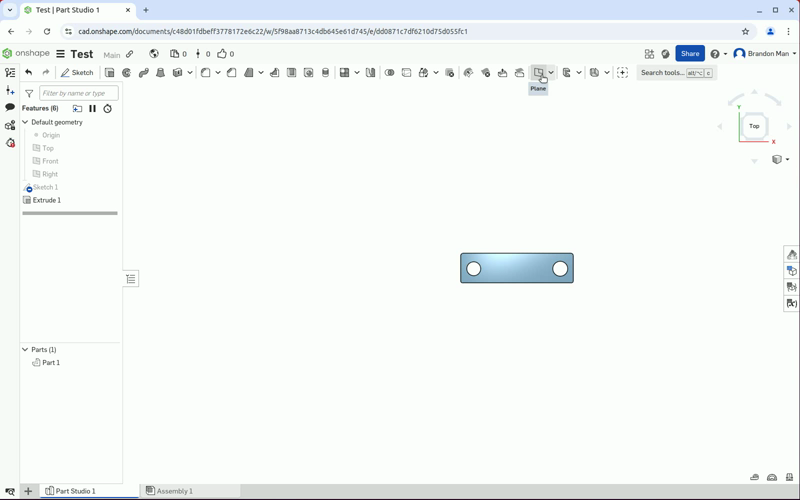
click(541, 75)
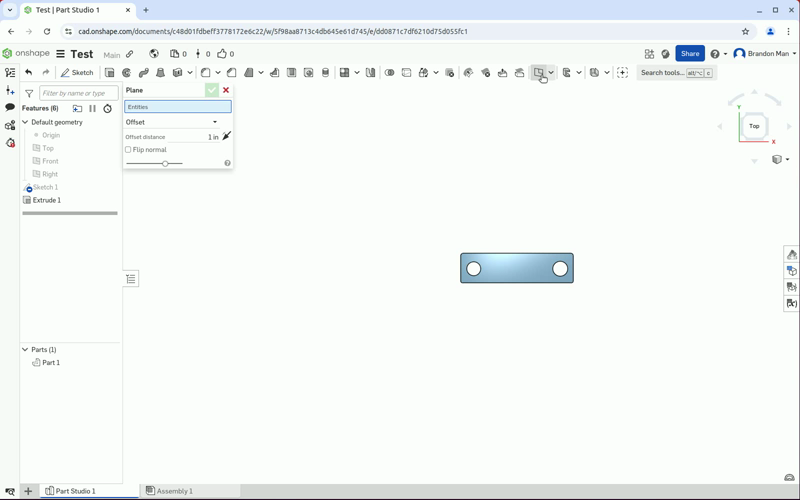
mouse_move(73, 150)
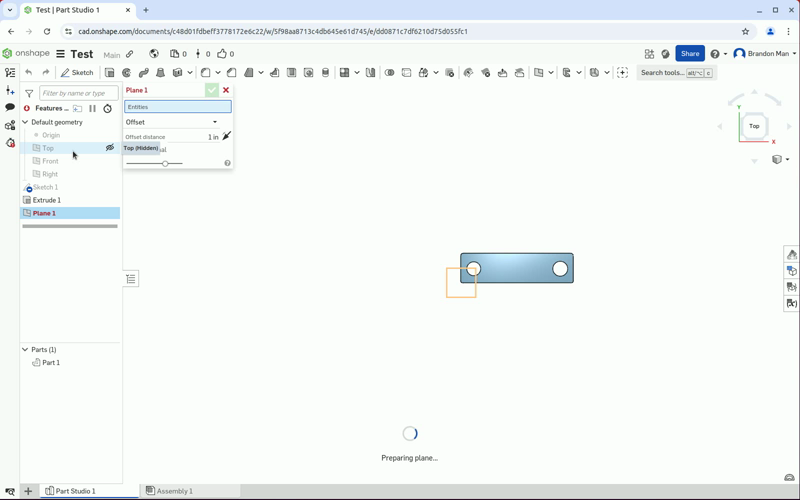
click(73, 150)
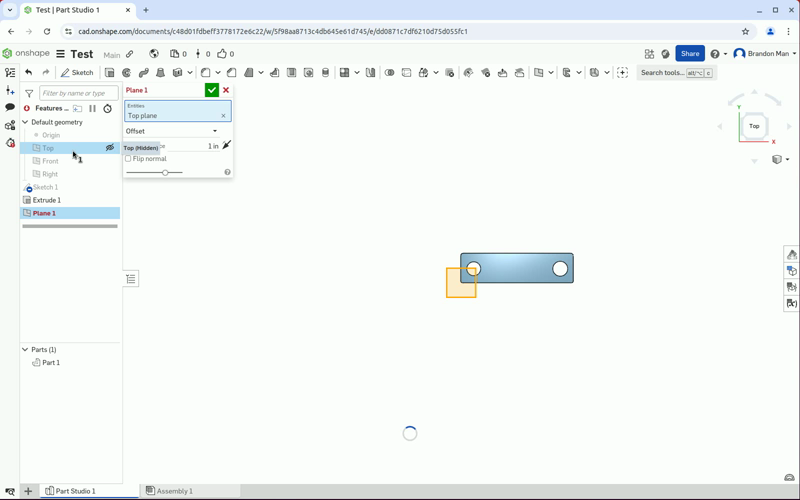
key(tab, 2)
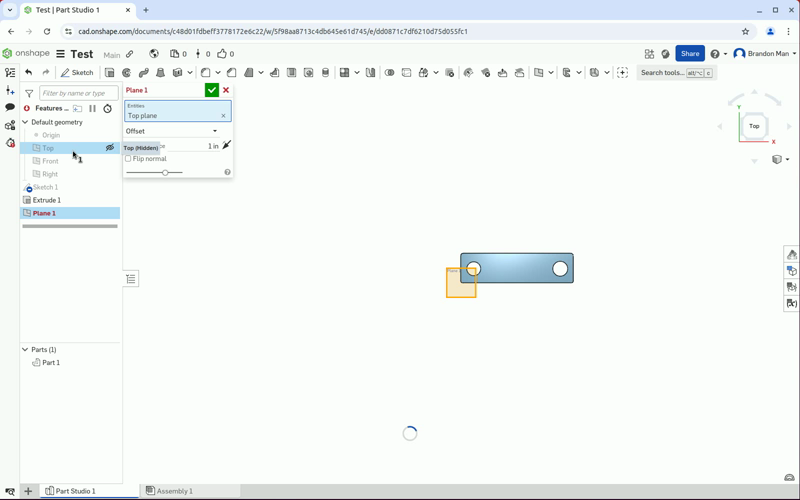
text(1.91)
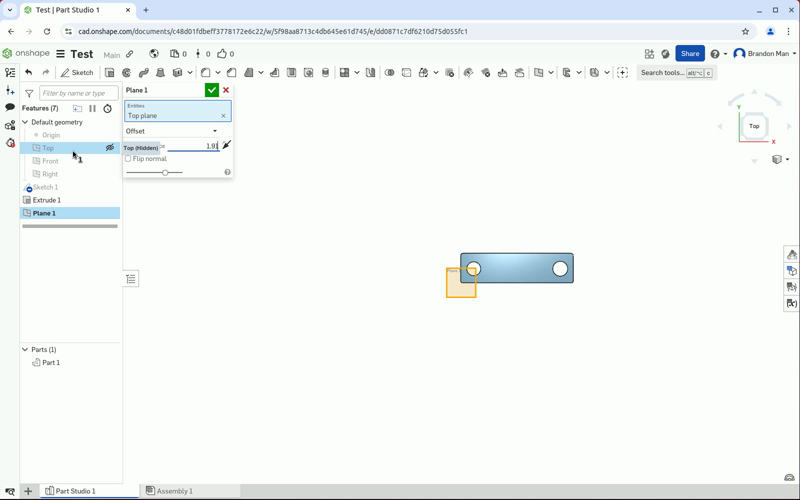
key(enter, 2)
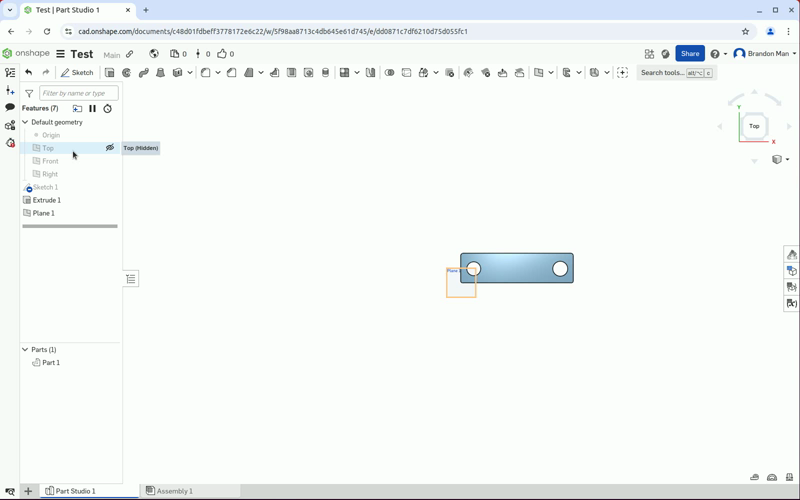
key(shift+s)
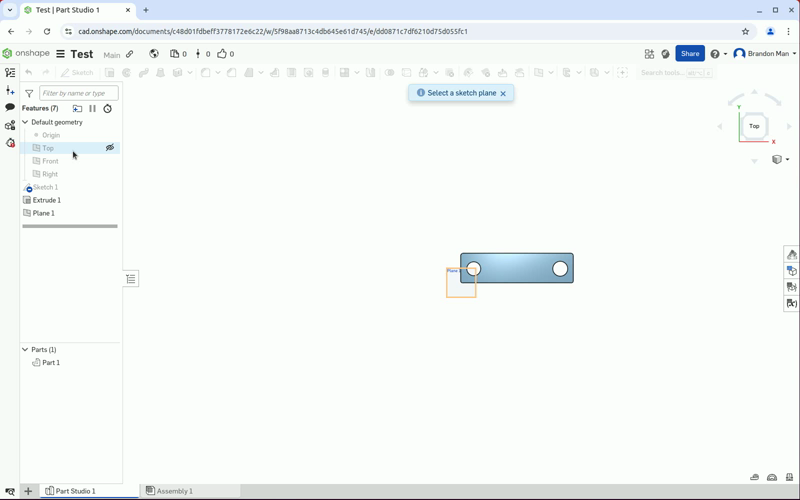
mouse_move(73, 215)
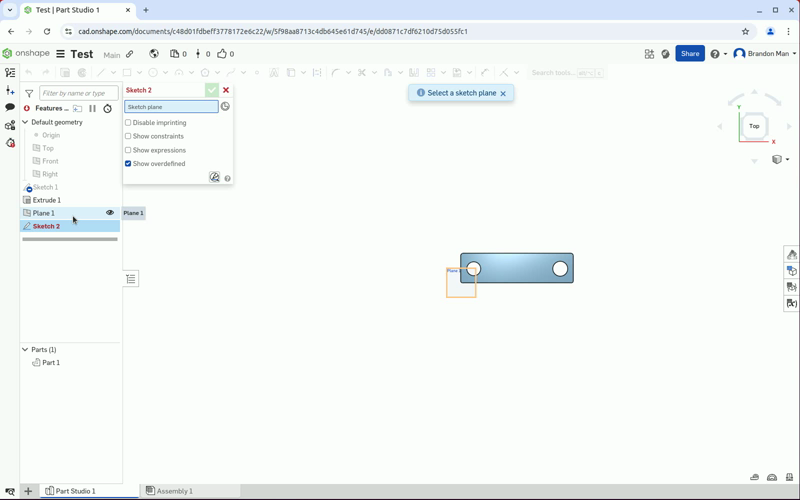
click(73, 215)
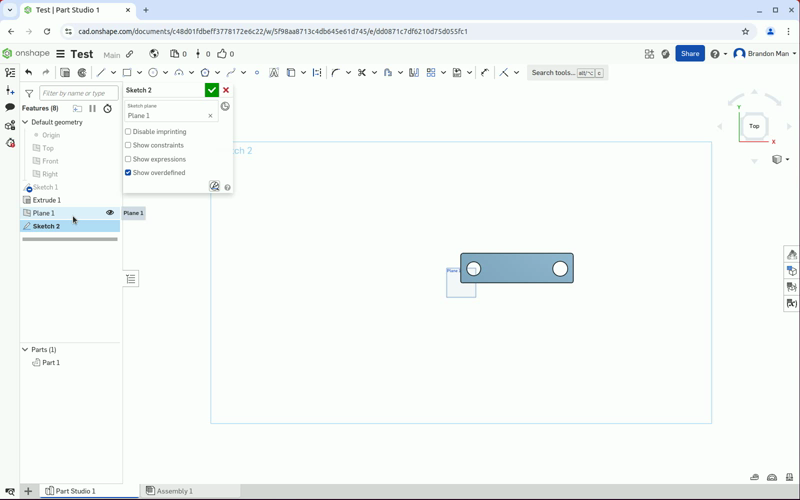
mouse_move(73, 352)
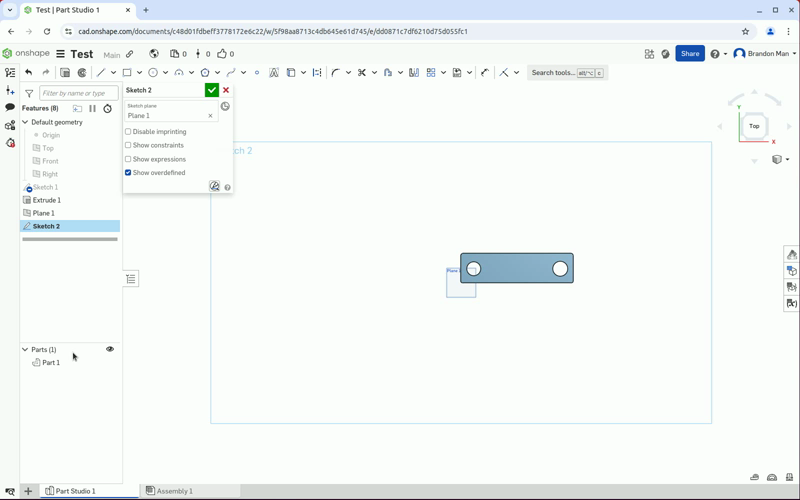
key(y)
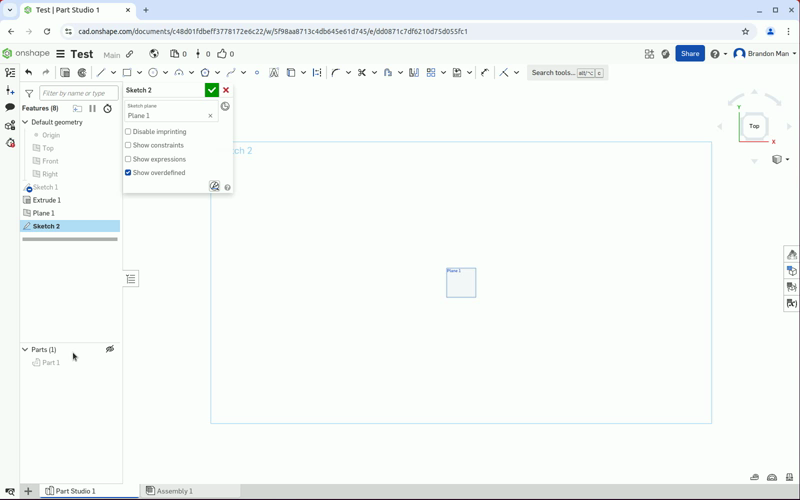
key(l)
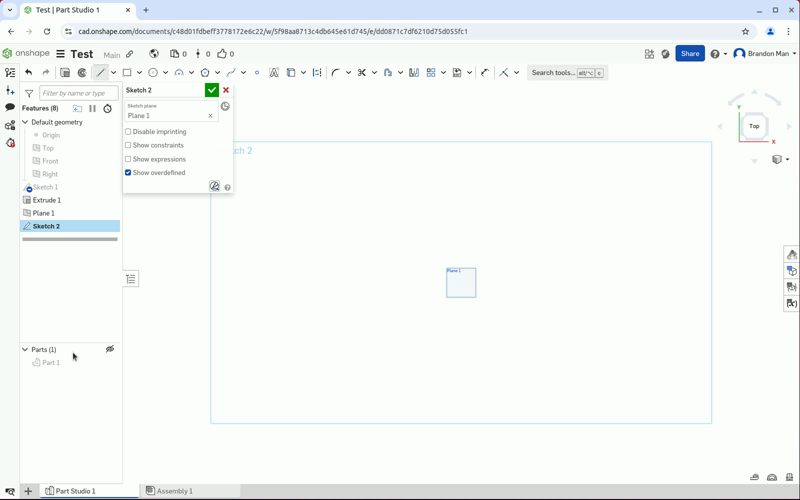
key_down(shift)
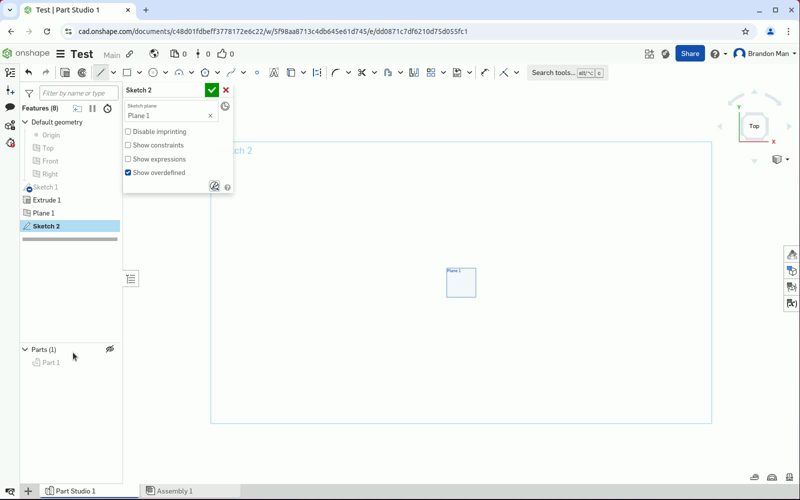
mouse_move(489, 282)
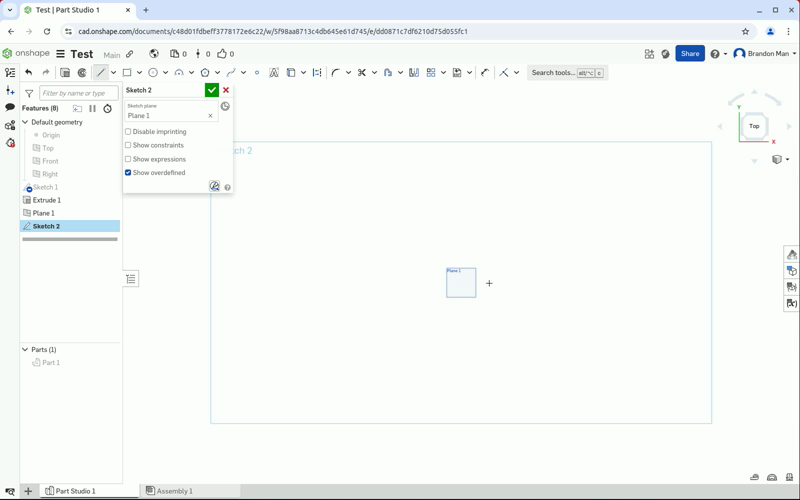
click(489, 282)
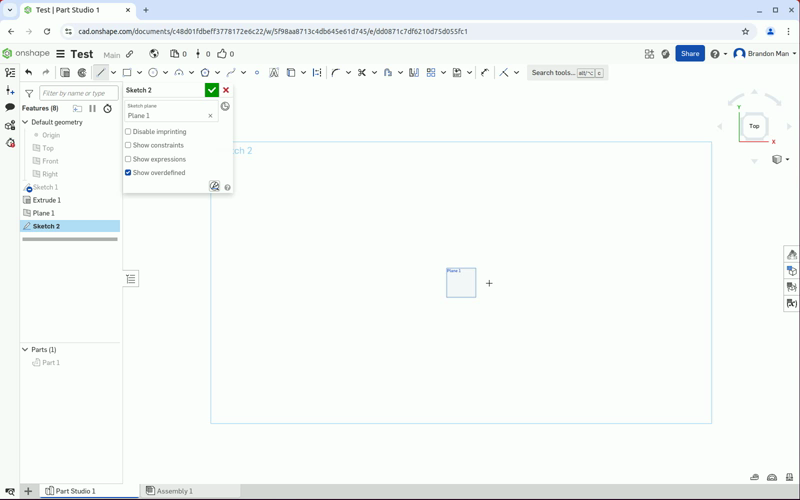
key_up(shift)
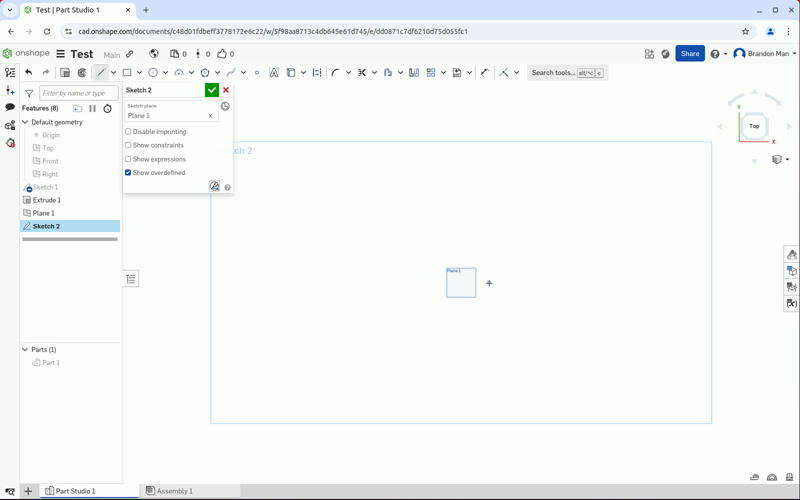
key_down(shift)
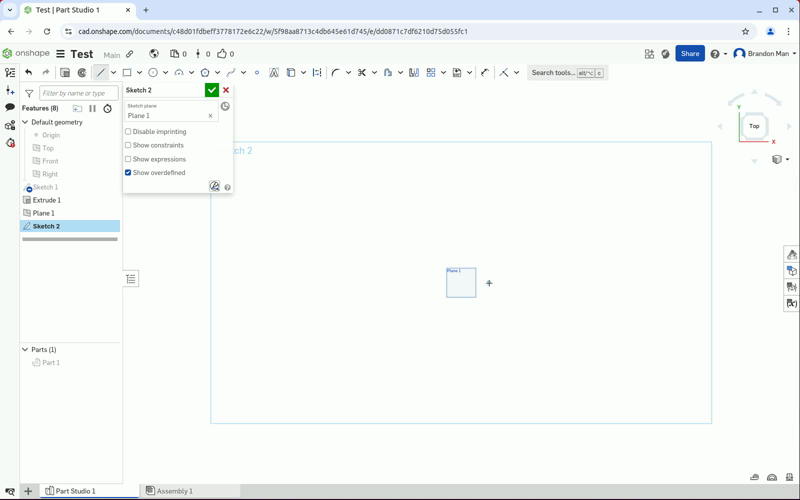
mouse_move(519, 282)
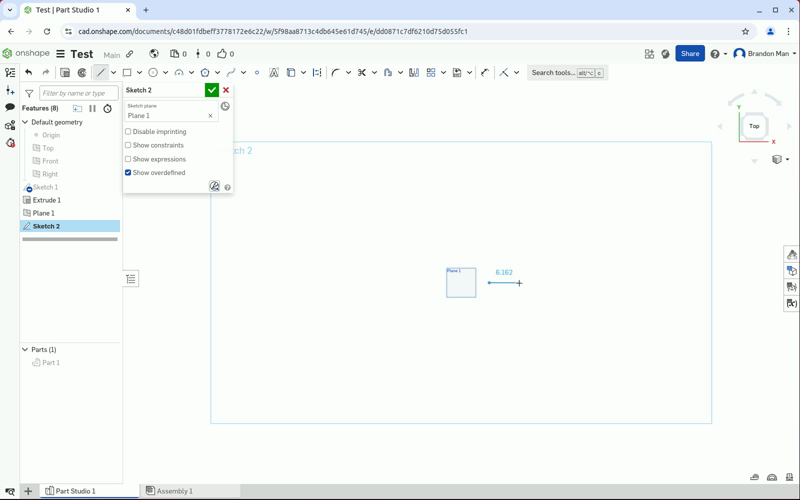
mouse_move(510, 282)
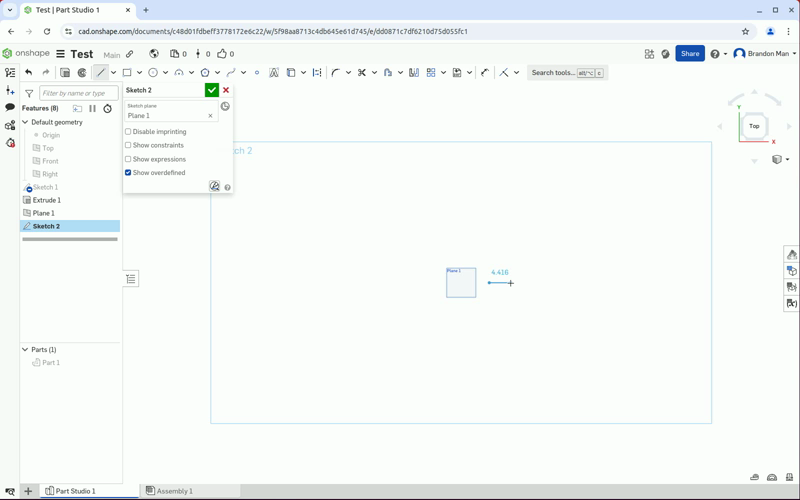
click(510, 282)
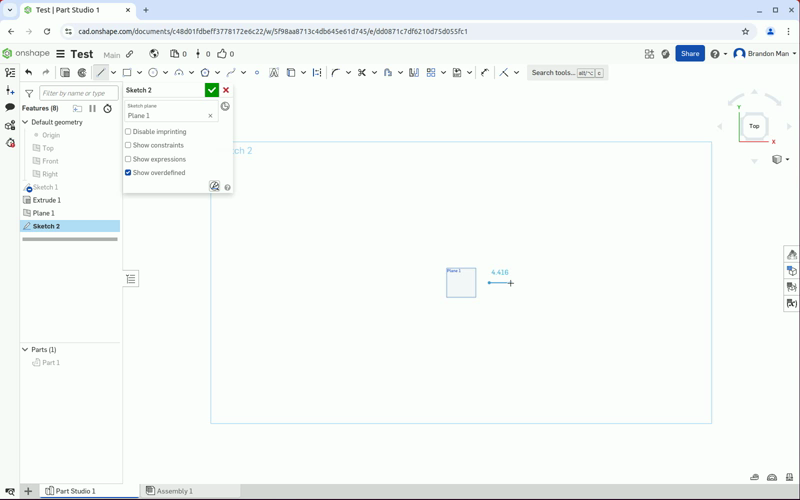
key_up(shift)
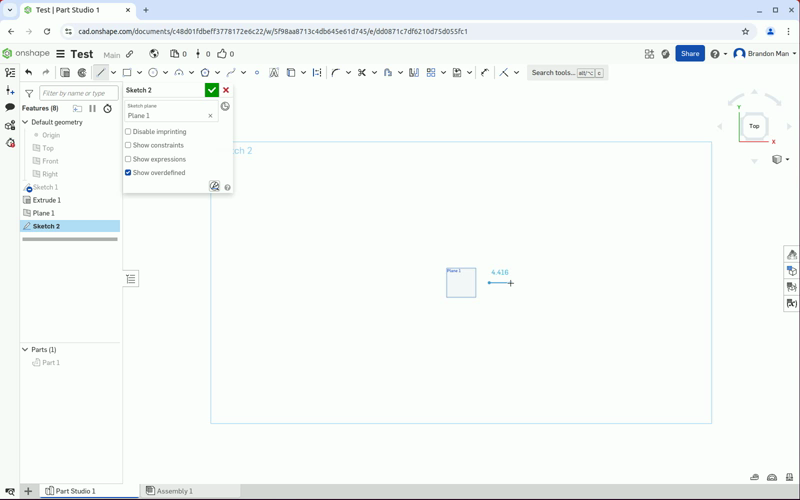
key_down(shift)
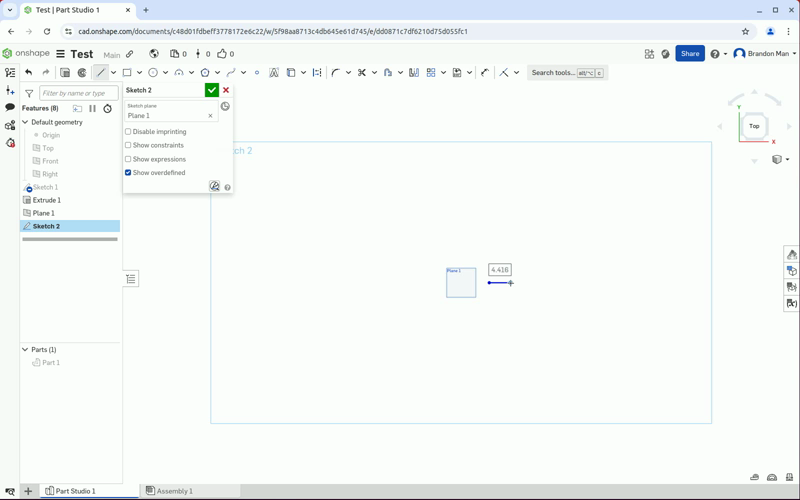
mouse_move(540, 282)
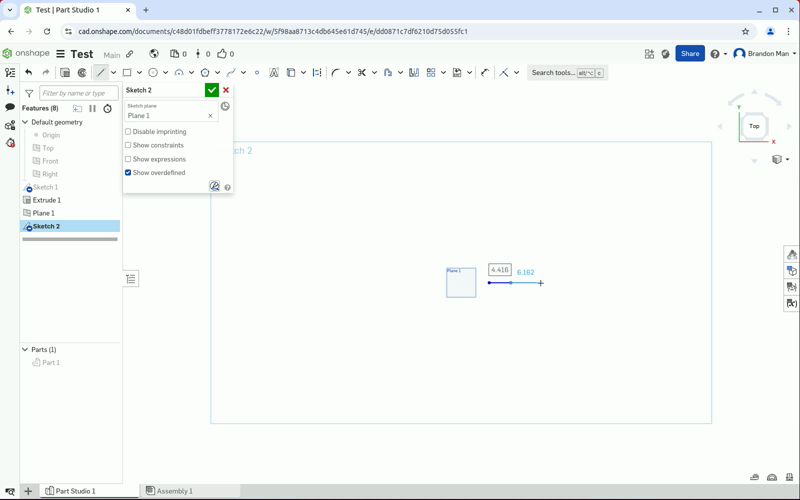
mouse_move(510, 252)
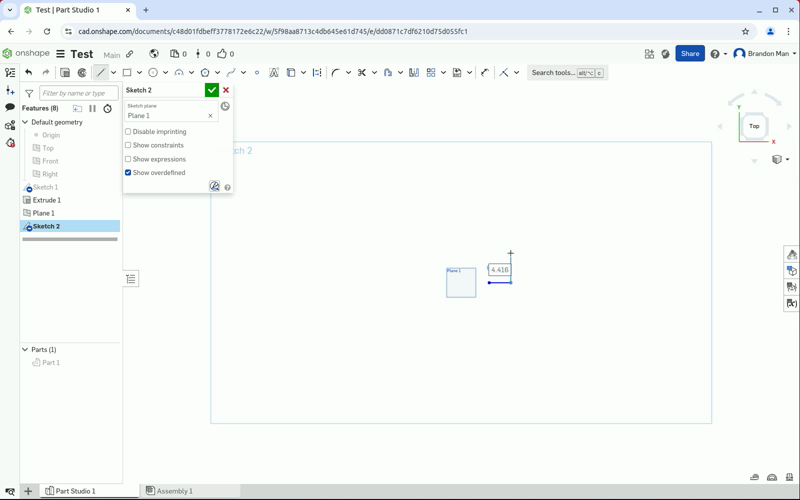
click(510, 252)
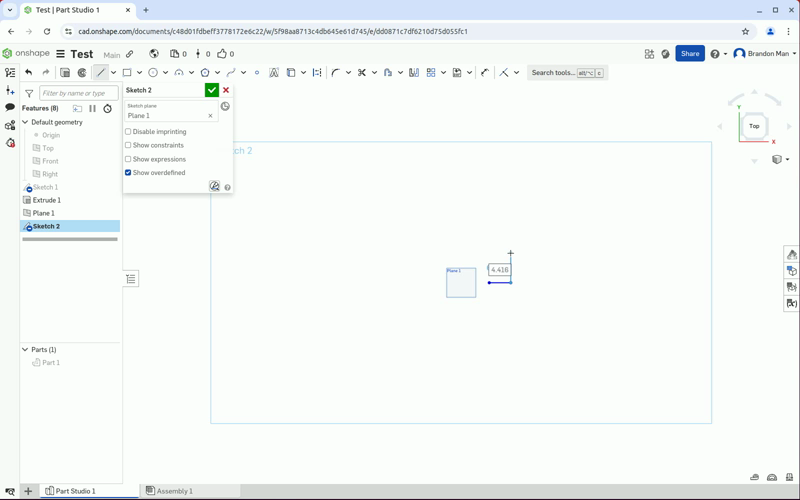
key_up(shift)
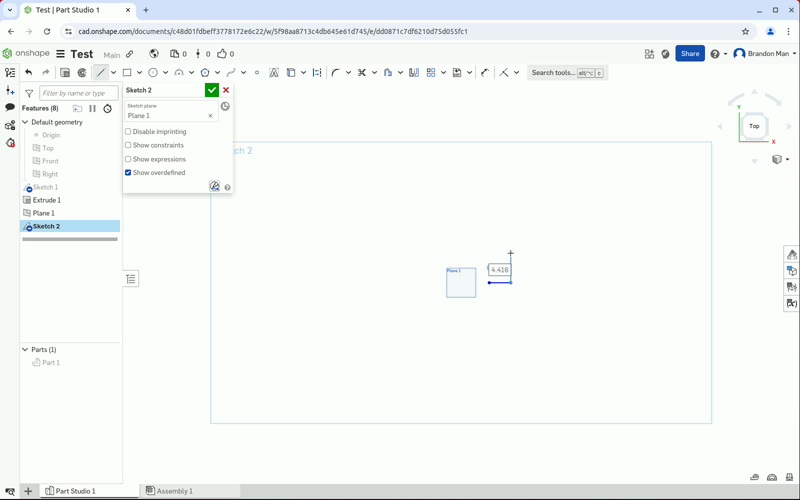
key_down(shift)
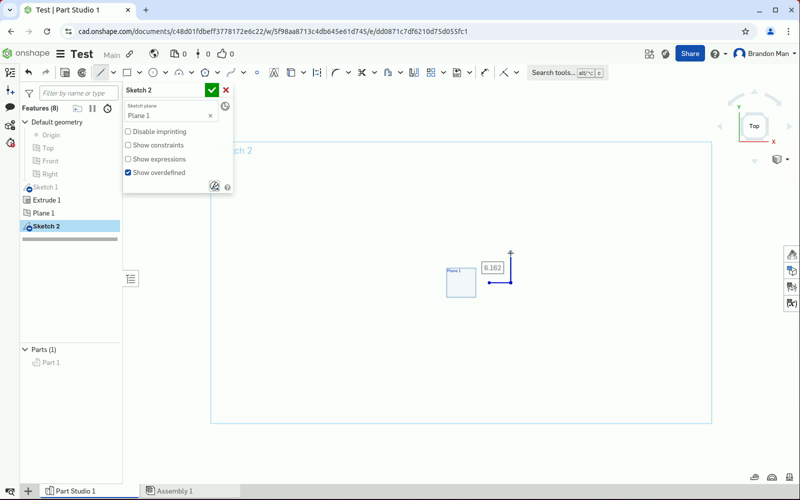
mouse_move(540, 252)
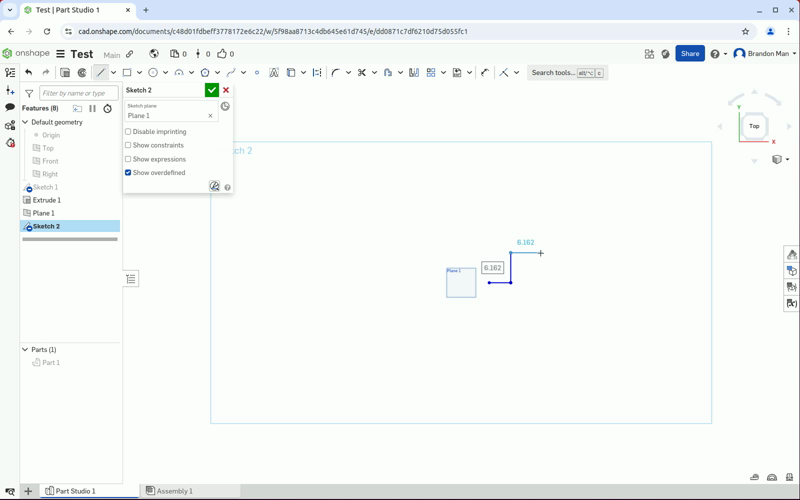
mouse_move(489, 252)
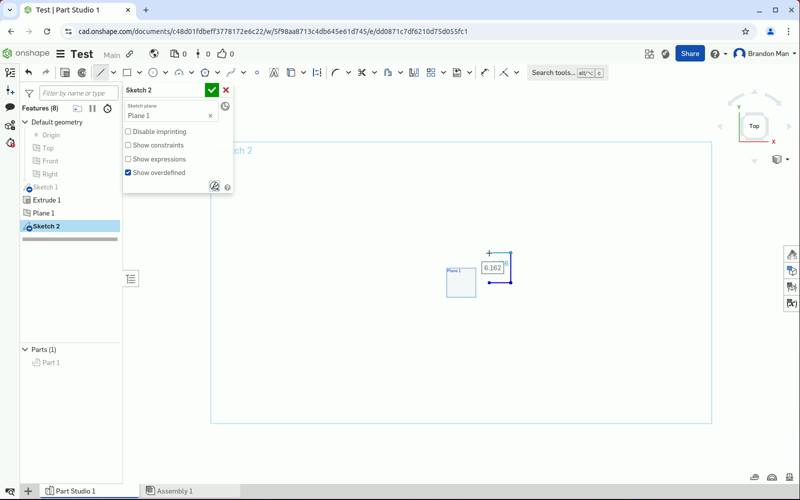
click(489, 252)
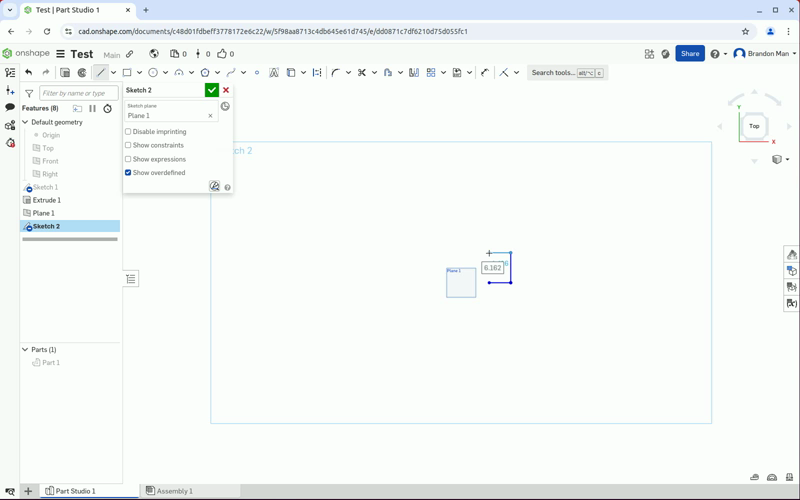
key_up(shift)
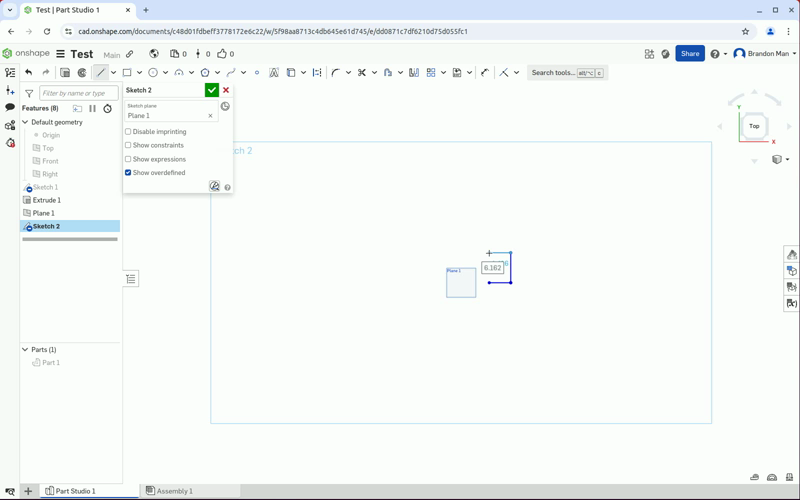
mouse_move(519, 252)
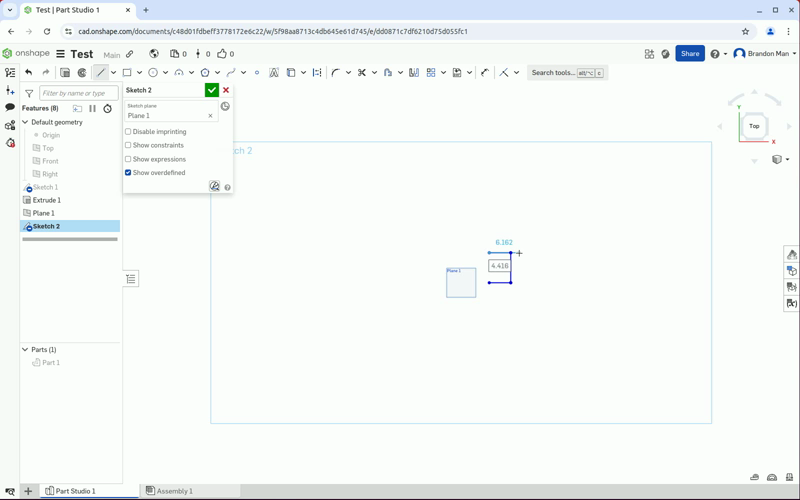
key_down(shift)
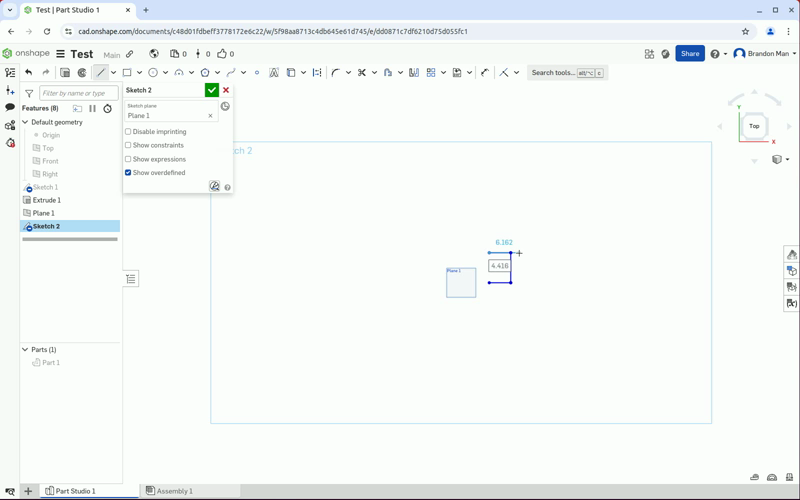
mouse_move(489, 282)
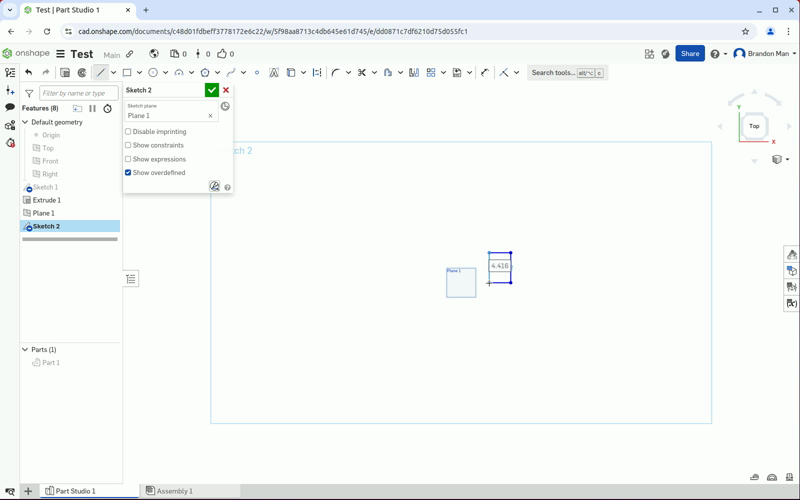
key_up(shift)
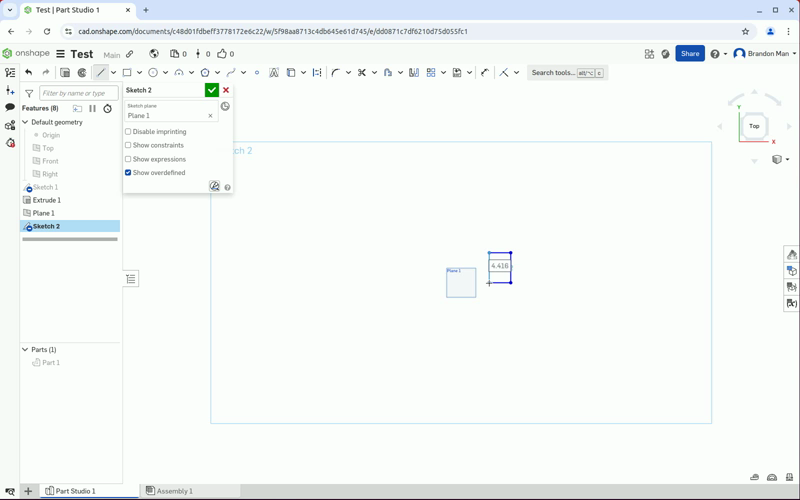
click(489, 282)
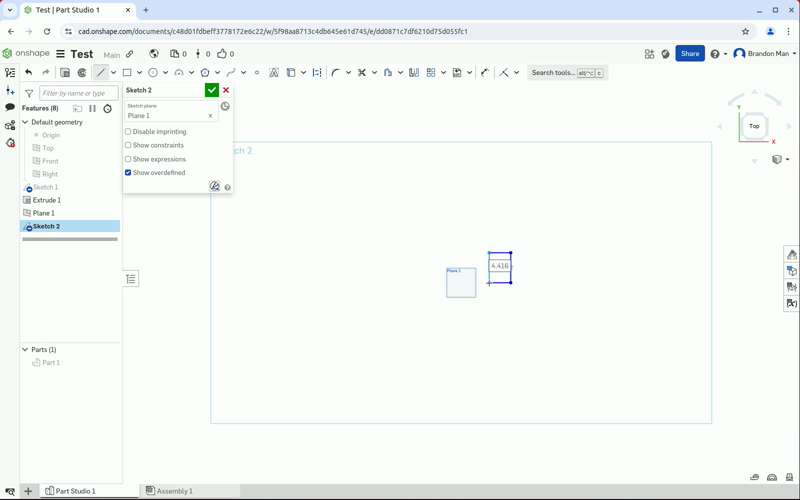
key(esc)
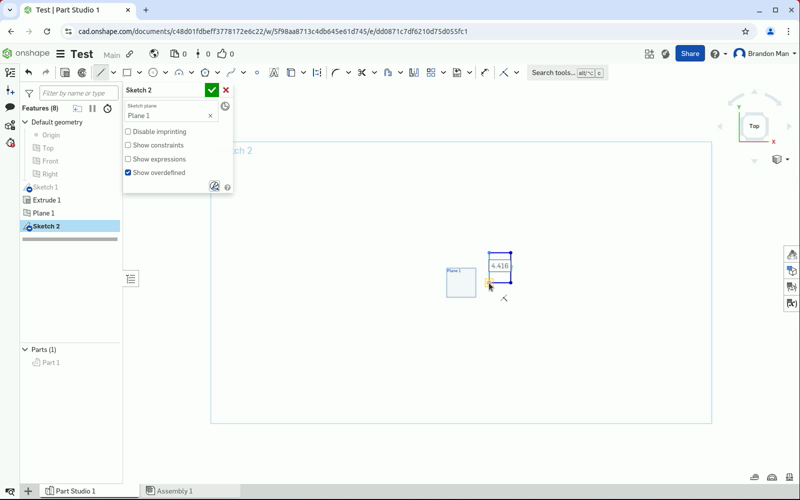
mouse_move(494, 257)
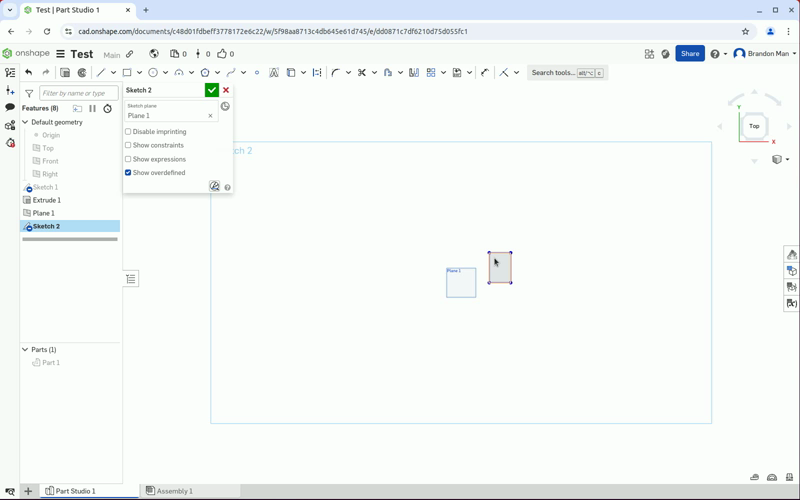
scroll(6)
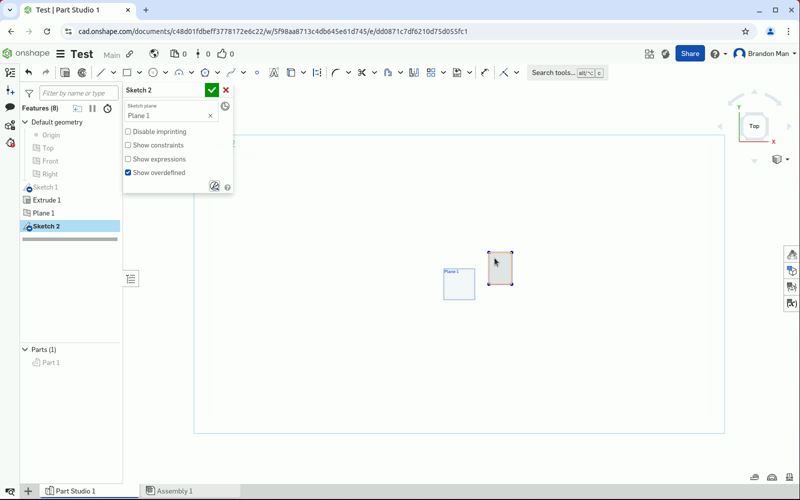
scroll(6)
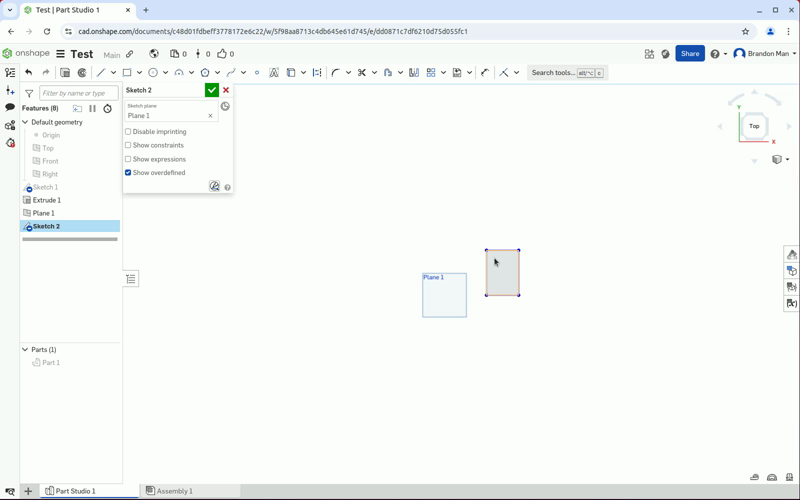
scroll(6)
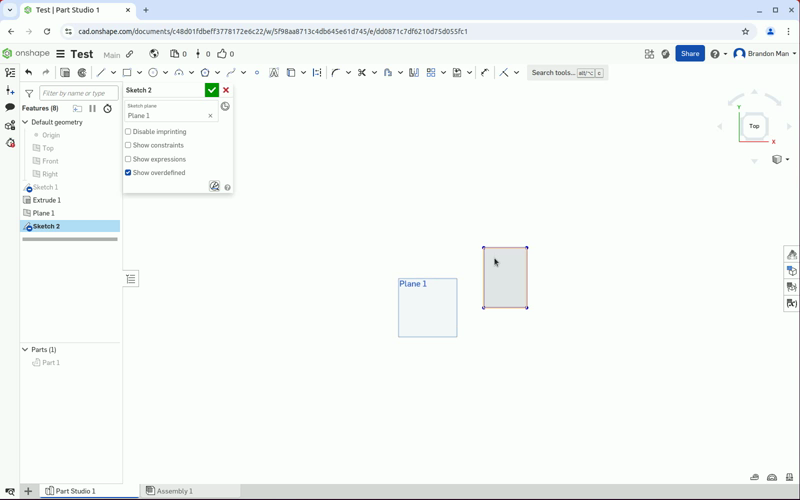
scroll(6)
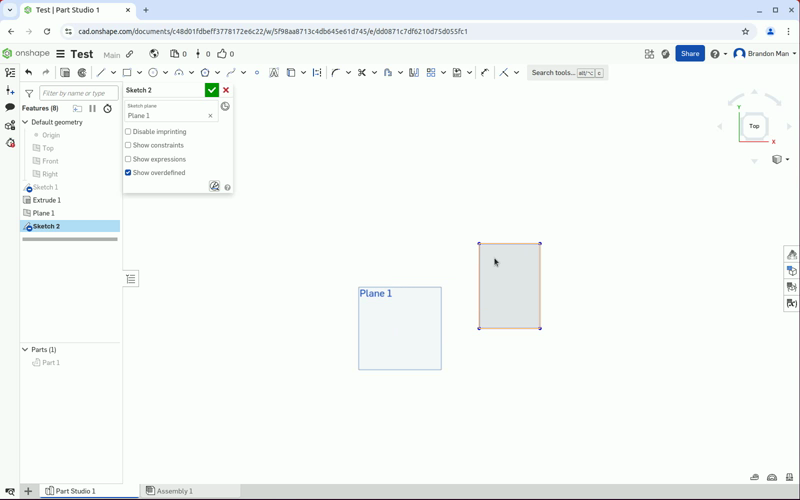
scroll(6)
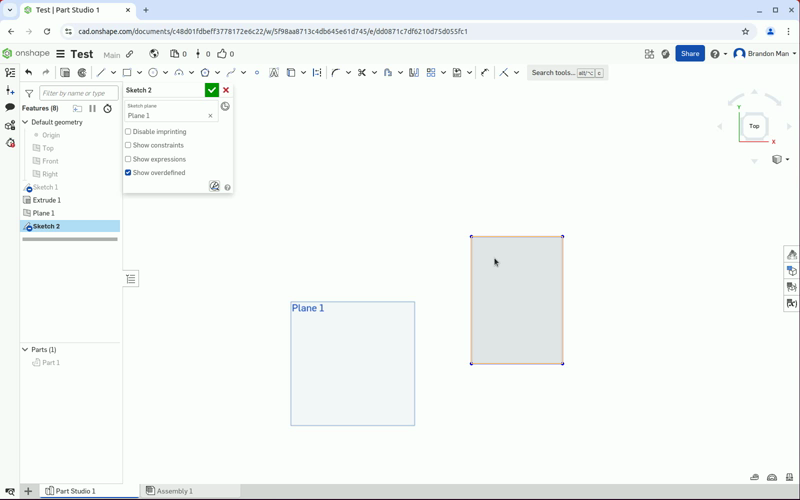
scroll(6)
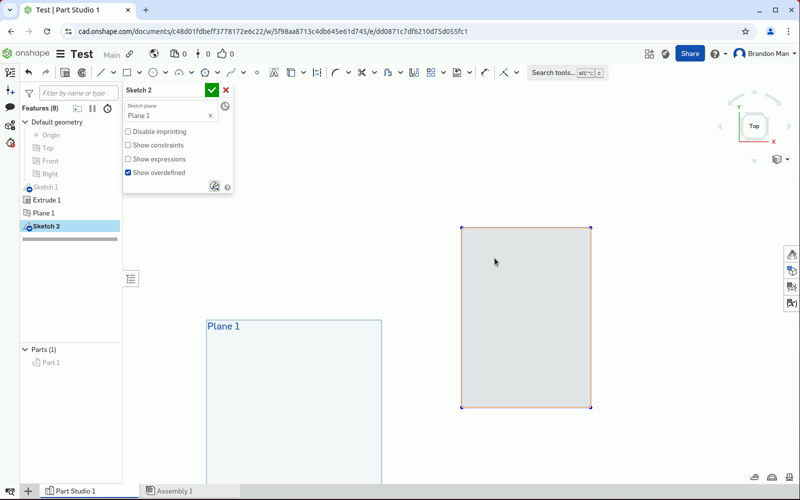
scroll(6)
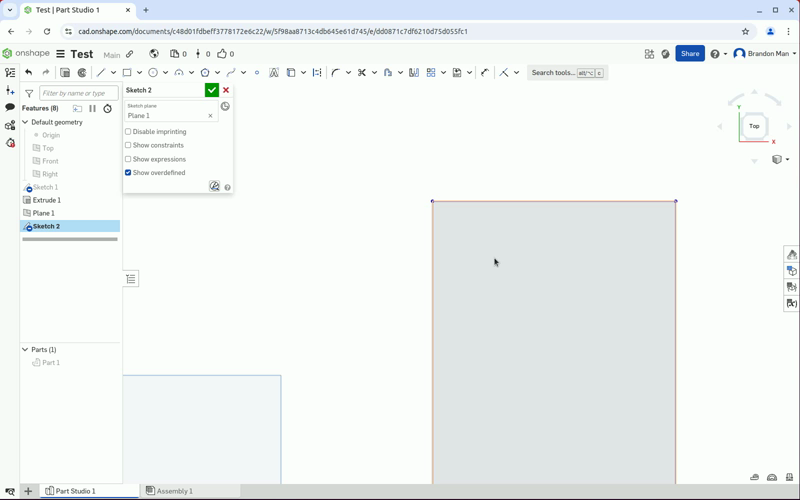
click(494, 257)
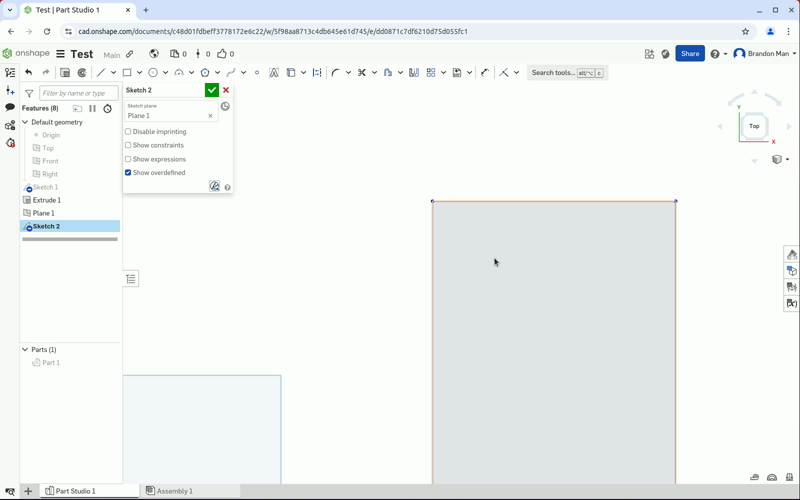
scroll(-6)
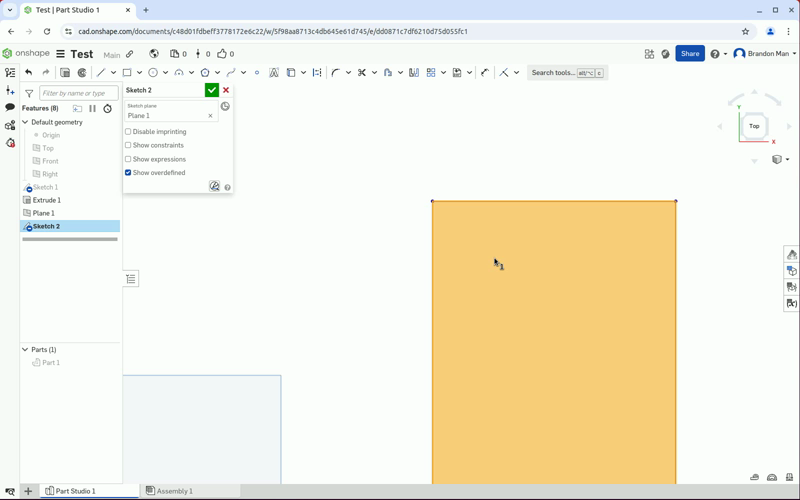
scroll(-6)
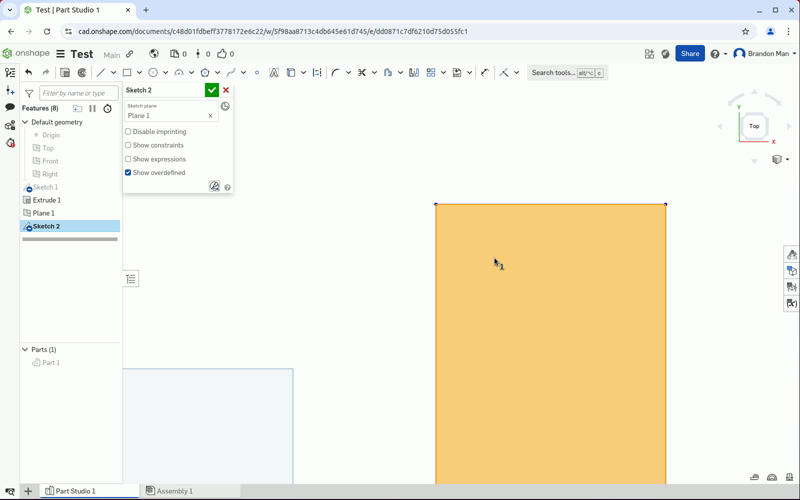
scroll(-6)
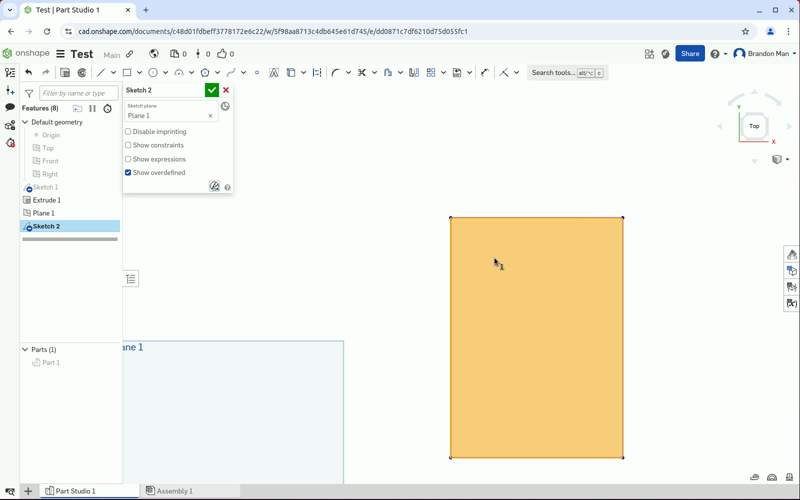
scroll(-6)
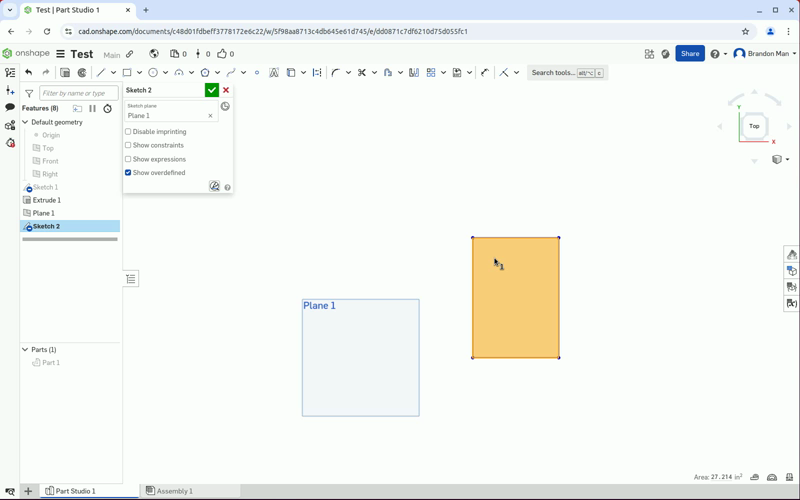
scroll(-6)
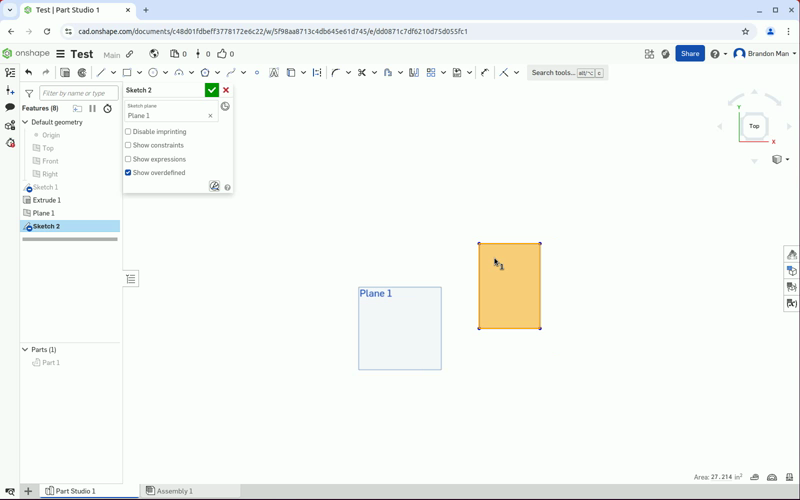
scroll(-6)
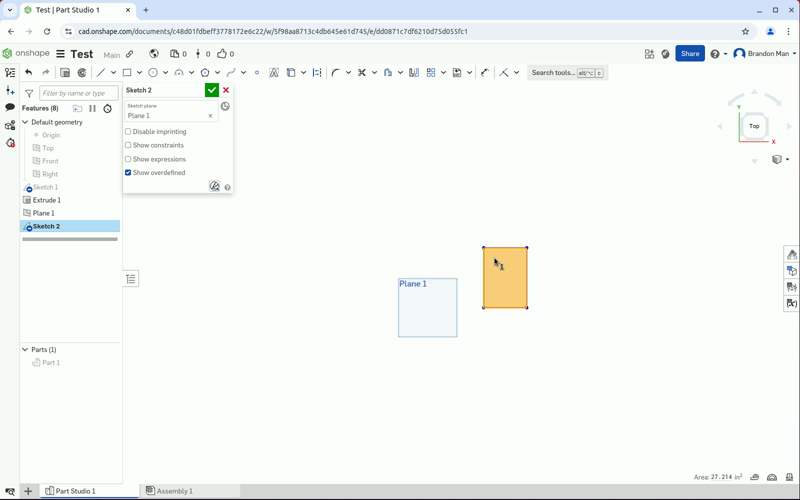
scroll(-6)
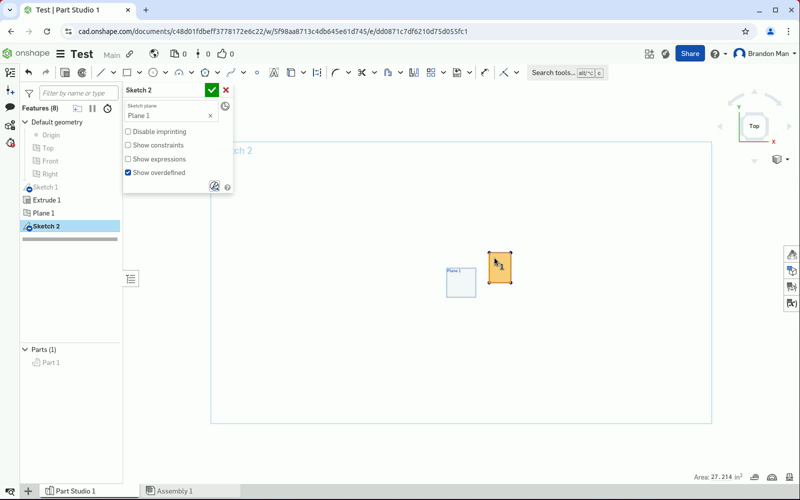
mouse_move(73, 352)
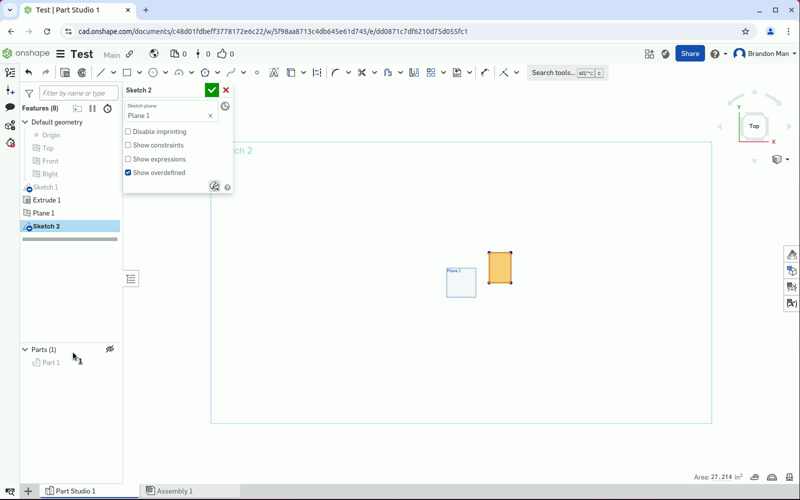
key(shift+y)
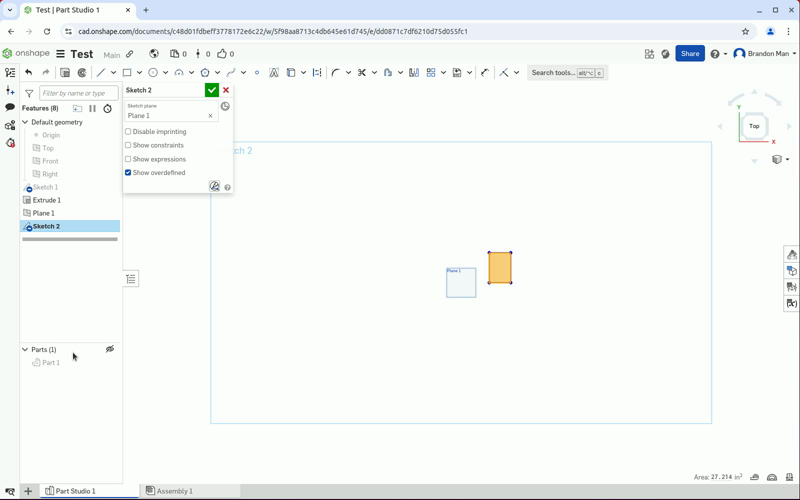
key(shift+e)
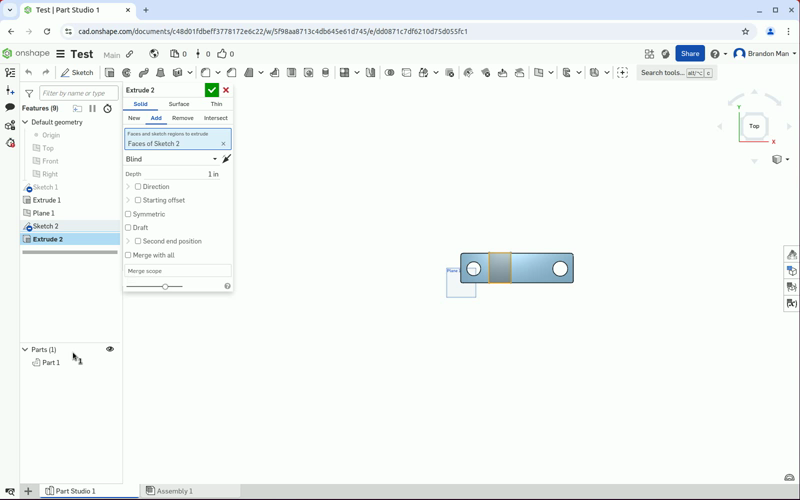
mouse_move(143, 106)
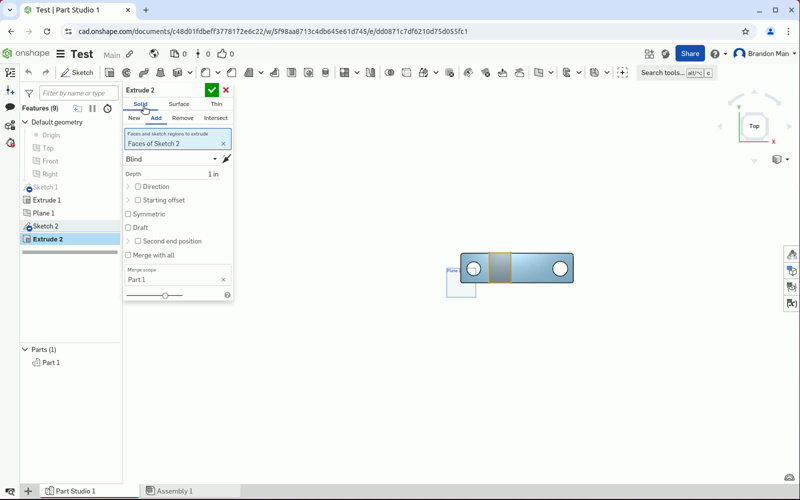
click(143, 106)
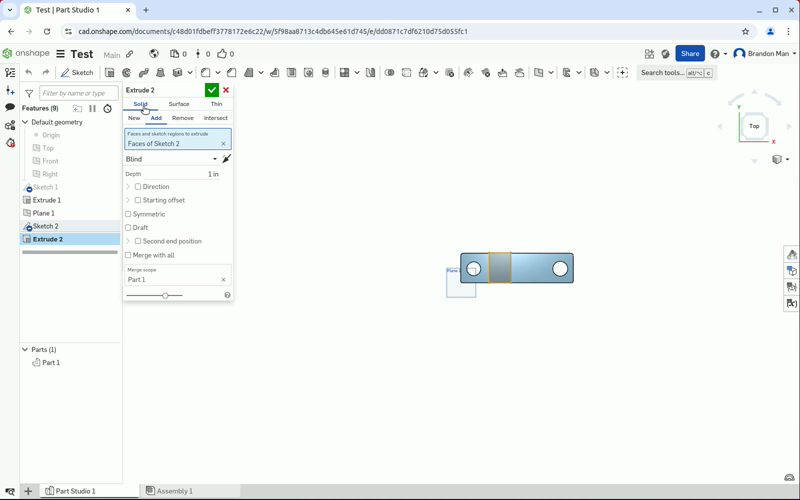
mouse_move(137, 120)
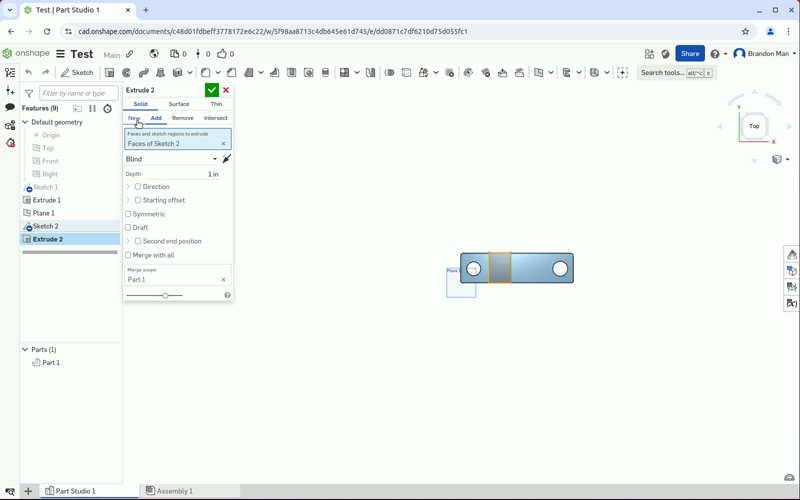
click(137, 120)
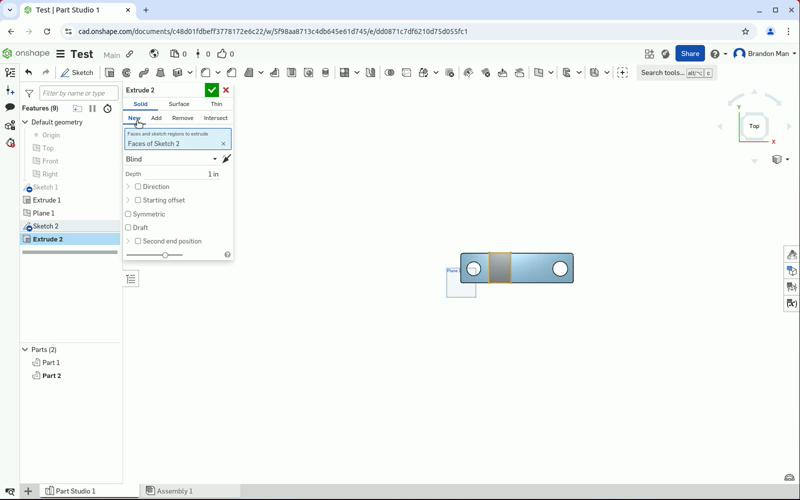
key(tab, 4)
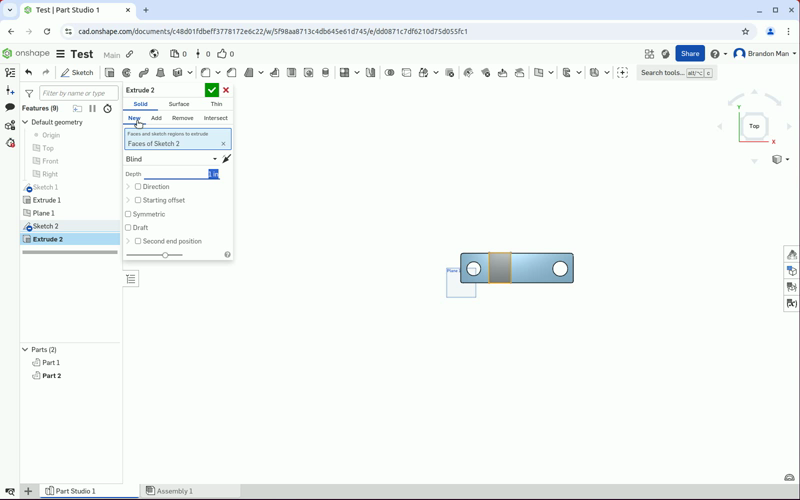
text(7.462)
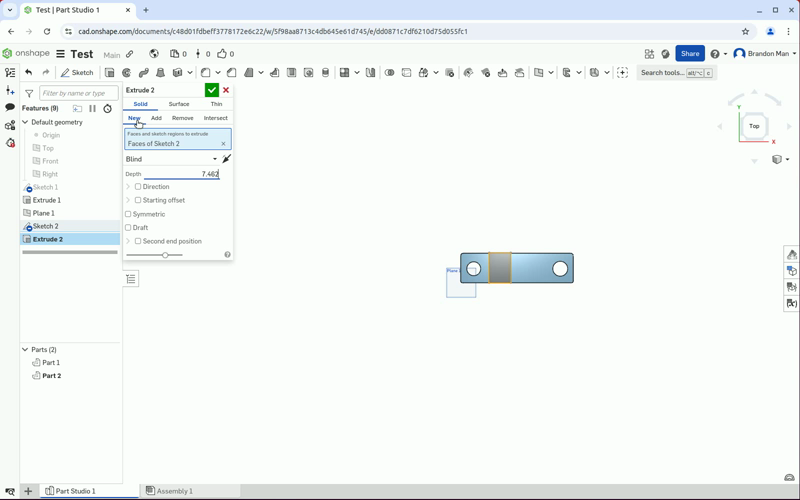
key(enter)
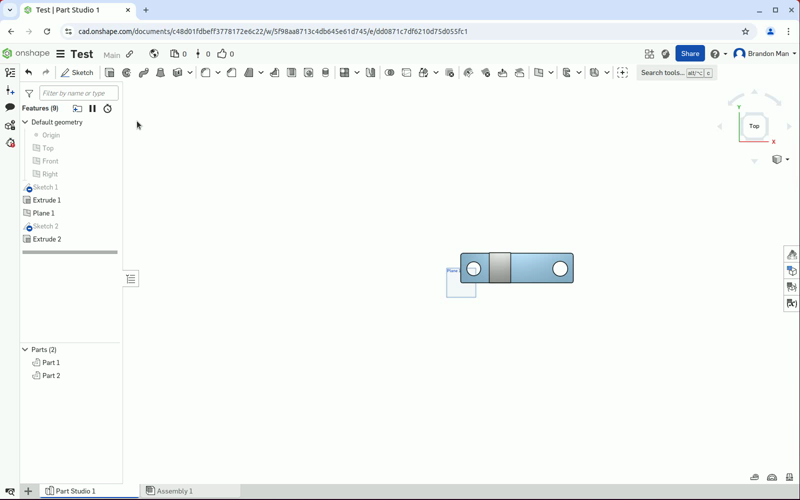
key(shift+h)
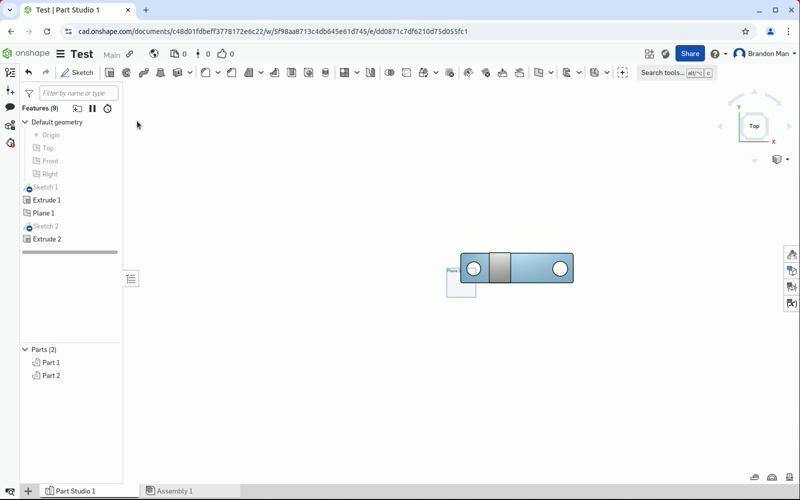
key(shift+h)
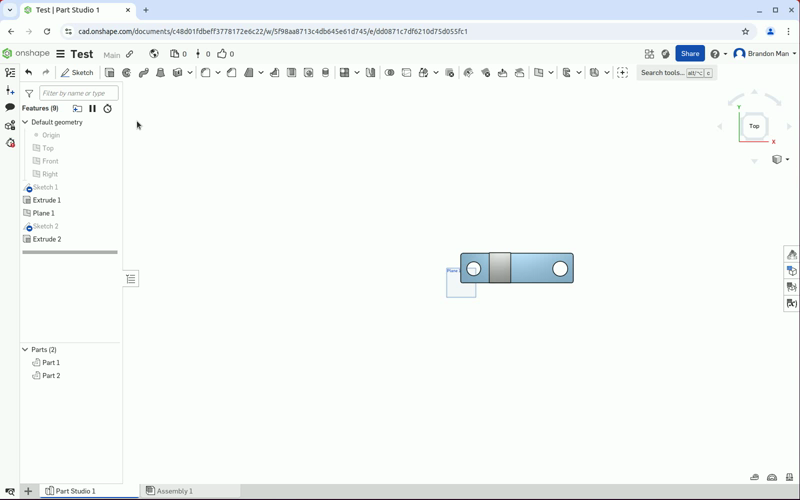
mouse_move(73, 189)
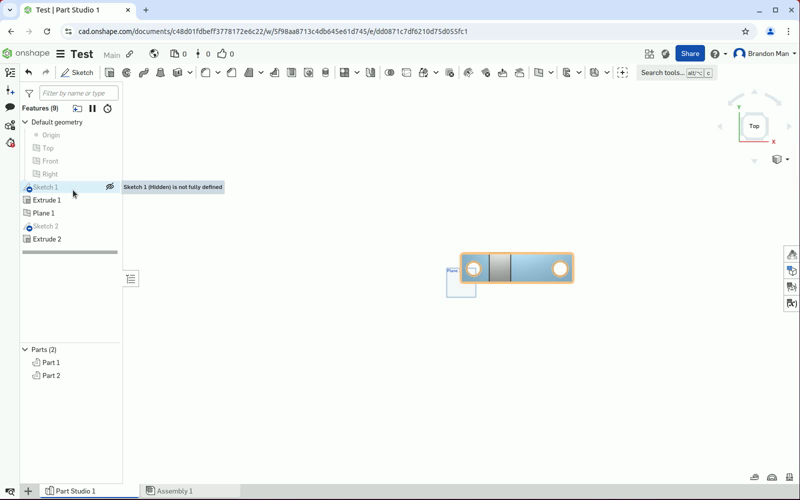
click(73, 189)
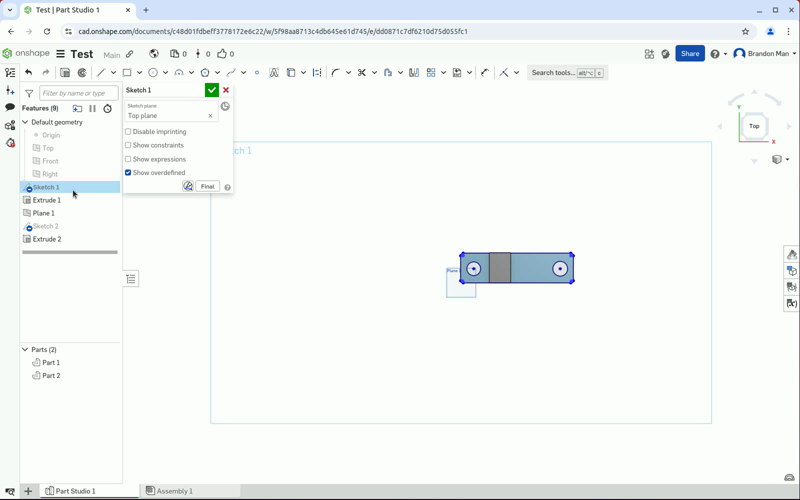
mouse_move(229, 92)
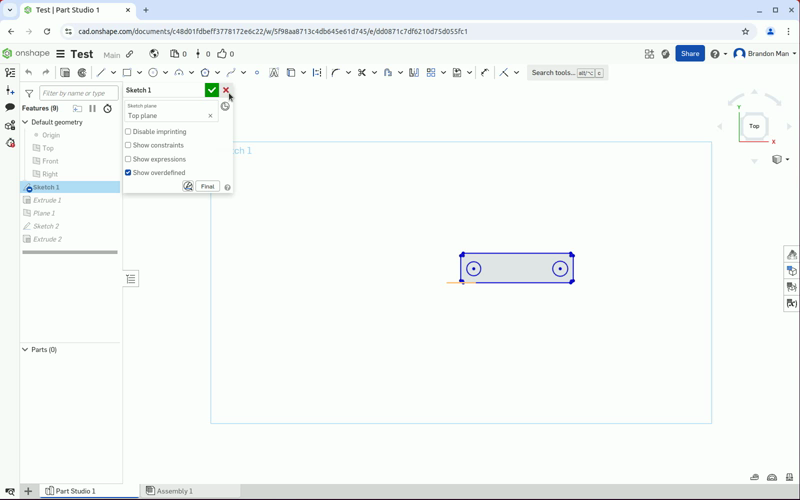
click(229, 92)
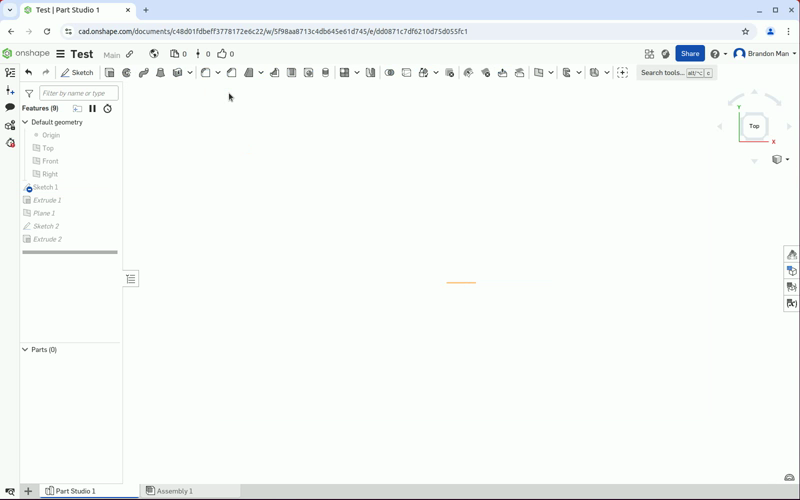
key(shift+s)
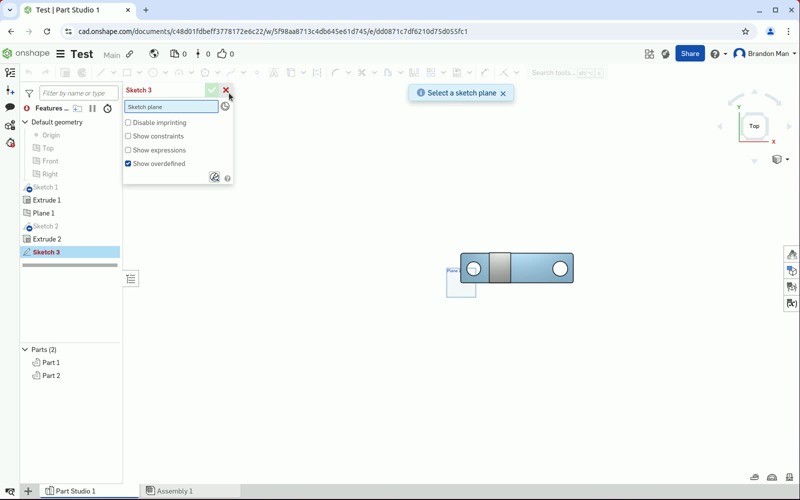
mouse_move(73, 215)
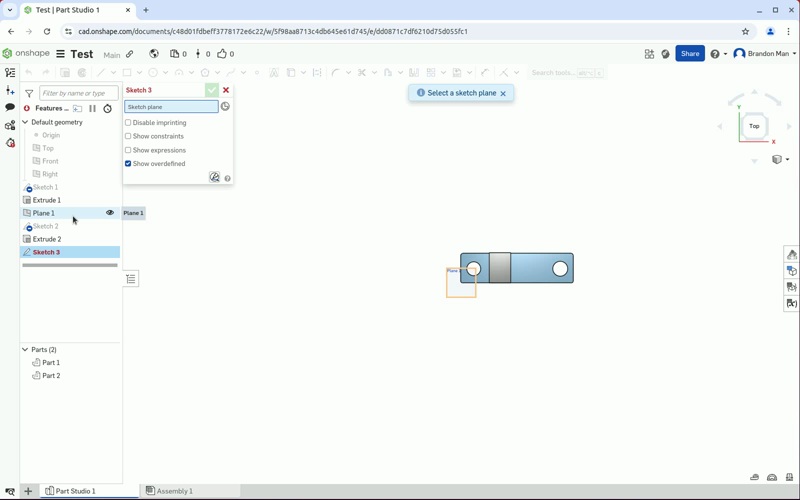
click(73, 215)
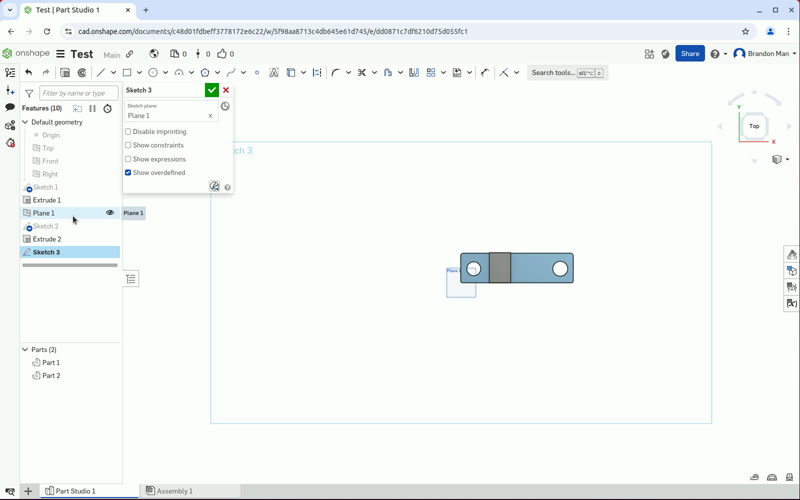
mouse_move(73, 352)
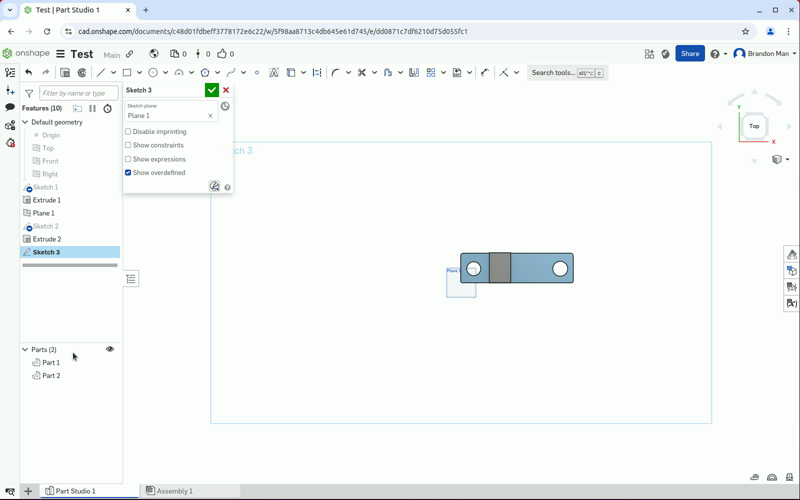
key(y)
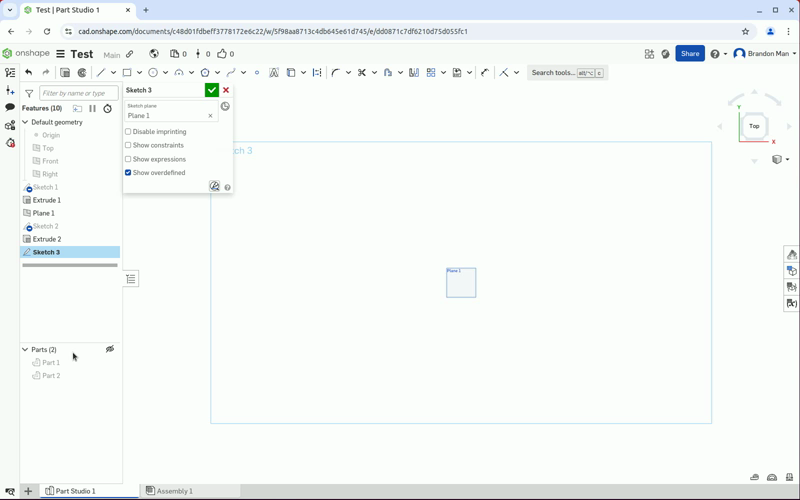
key(l)
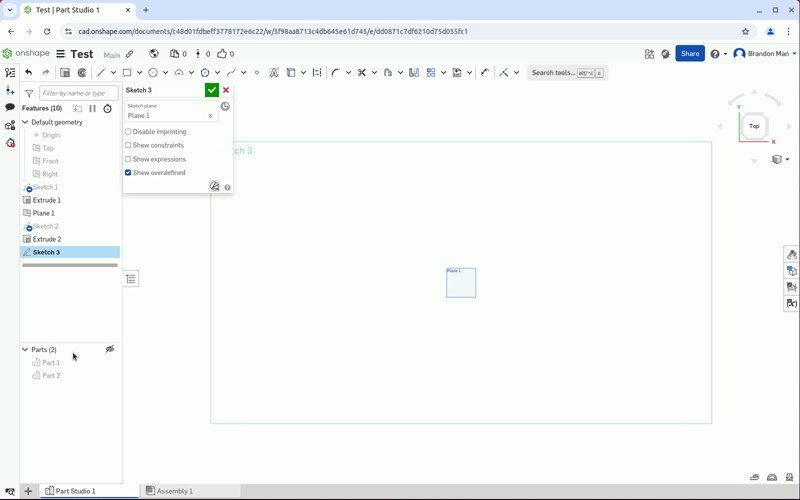
key_down(shift)
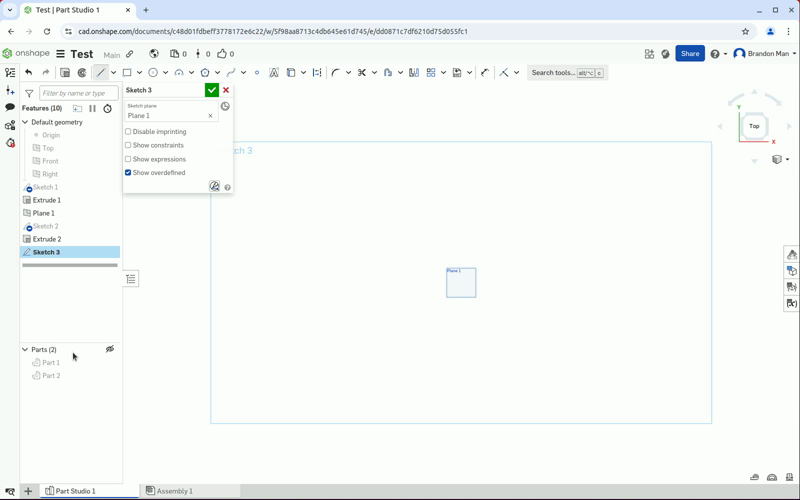
mouse_move(524, 282)
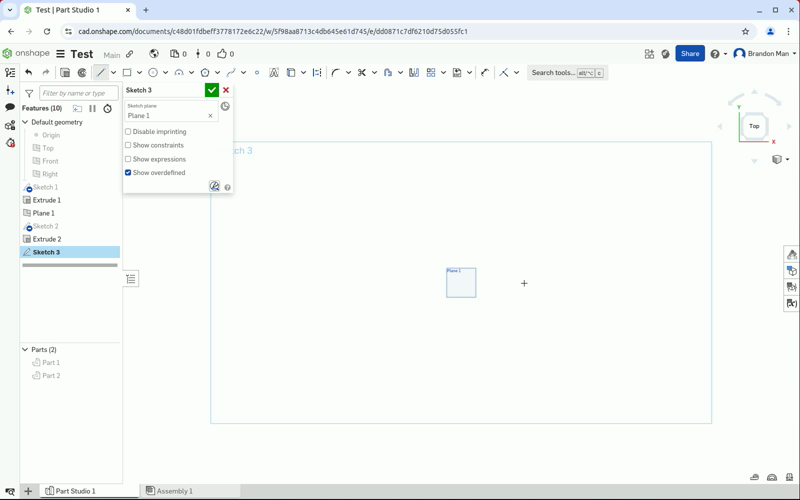
click(524, 282)
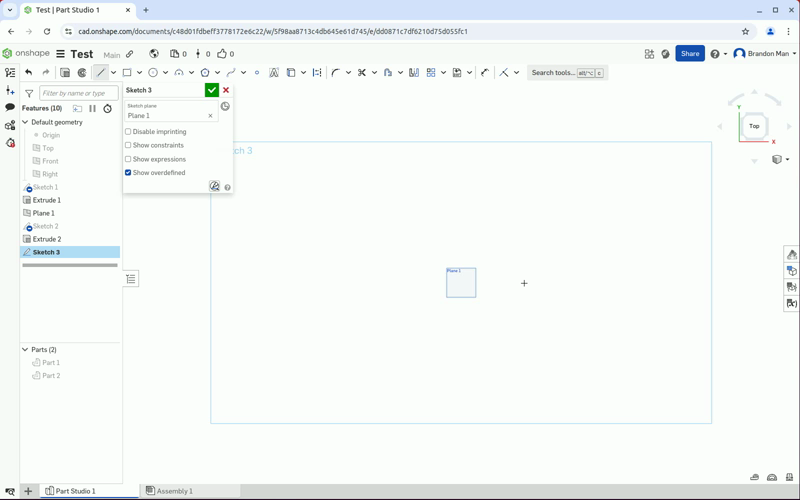
key_up(shift)
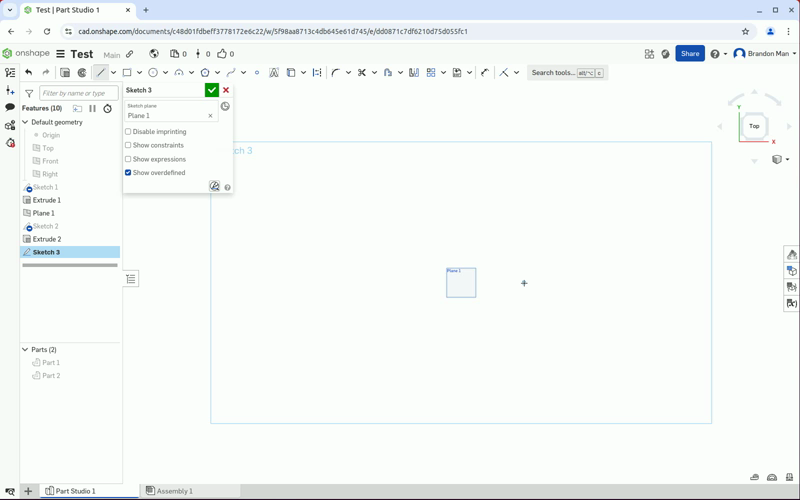
key_down(shift)
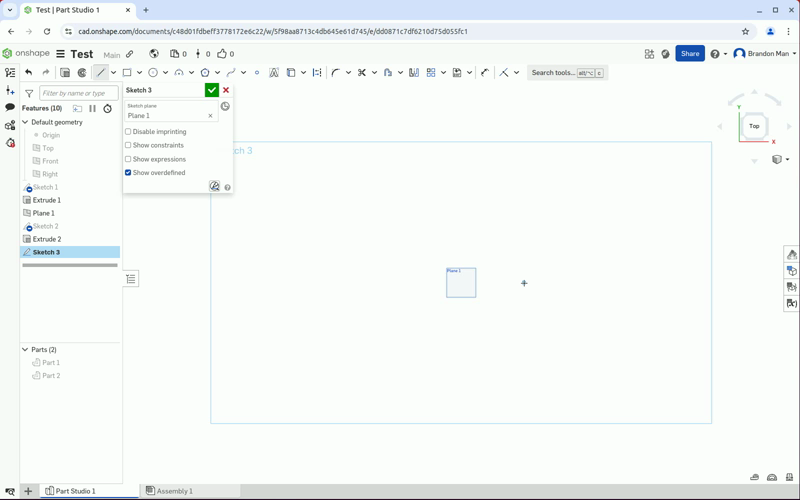
mouse_move(554, 282)
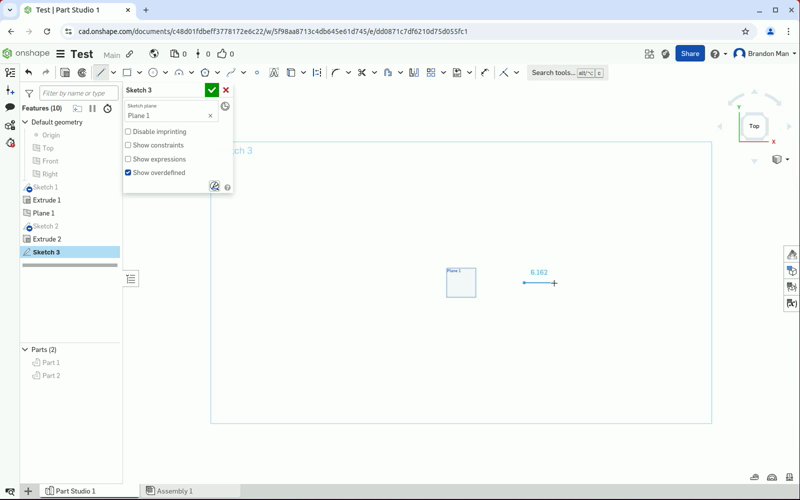
mouse_move(545, 282)
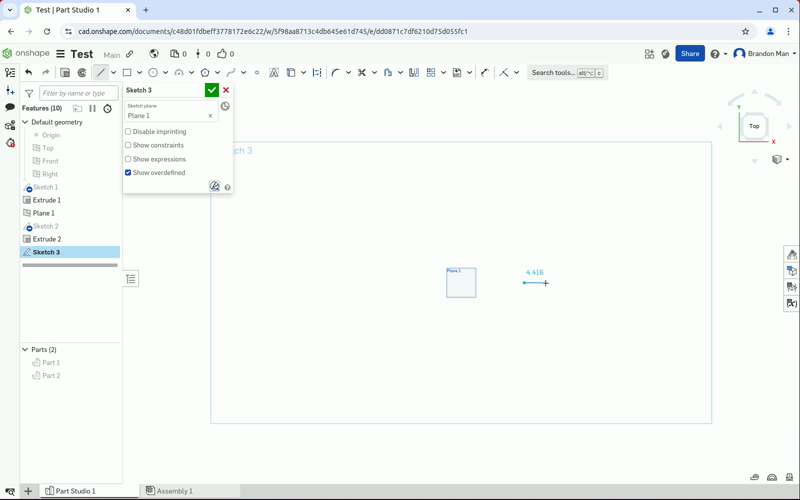
click(545, 282)
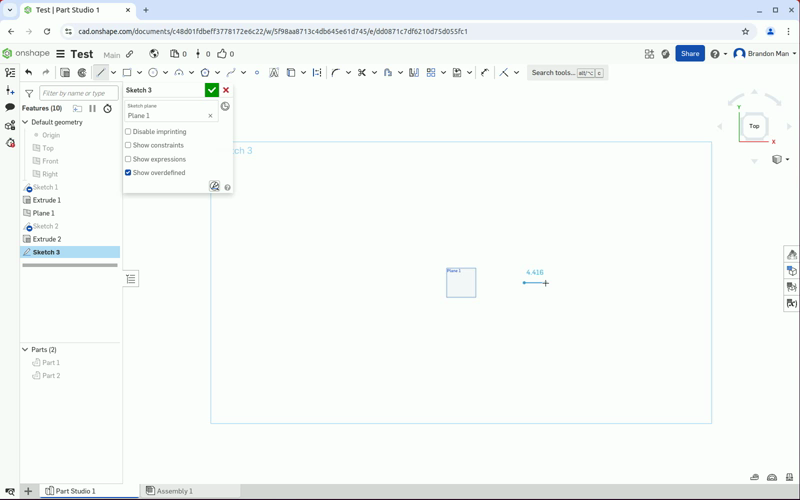
key_up(shift)
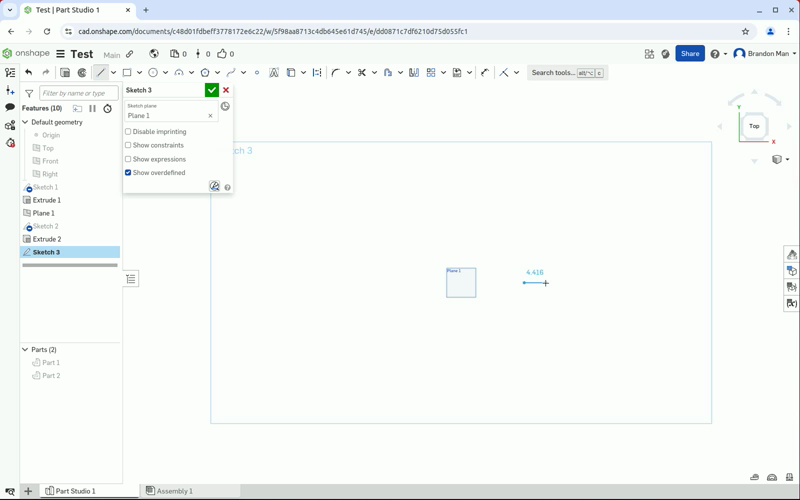
key_down(shift)
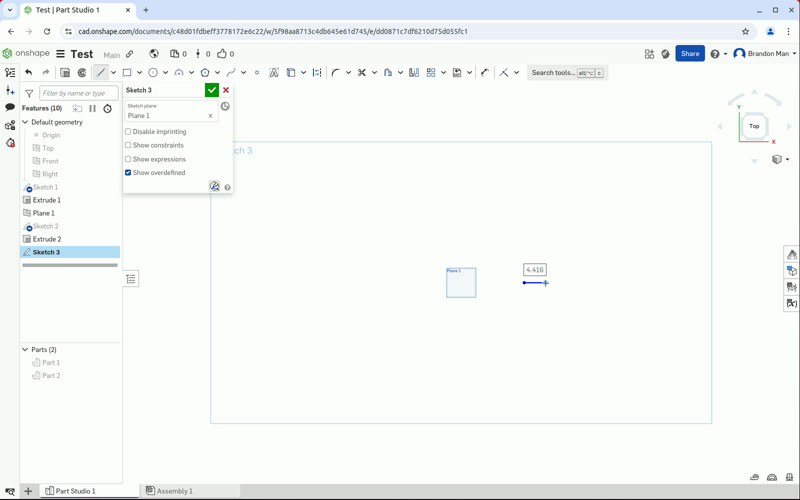
mouse_move(575, 282)
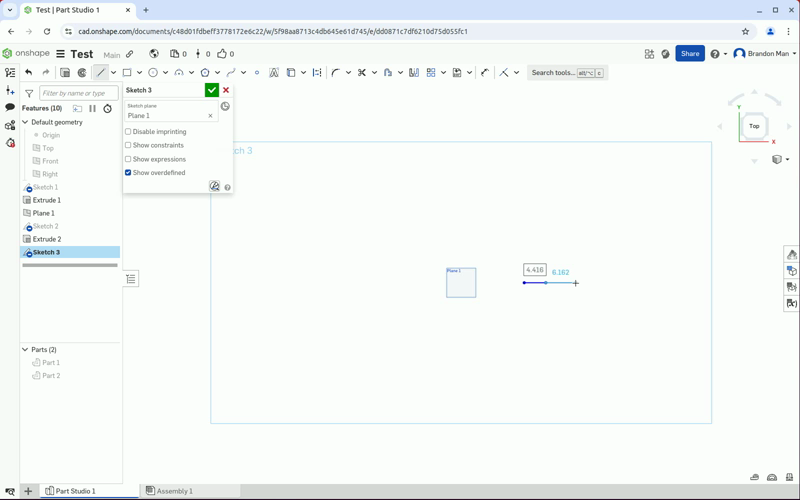
mouse_move(545, 252)
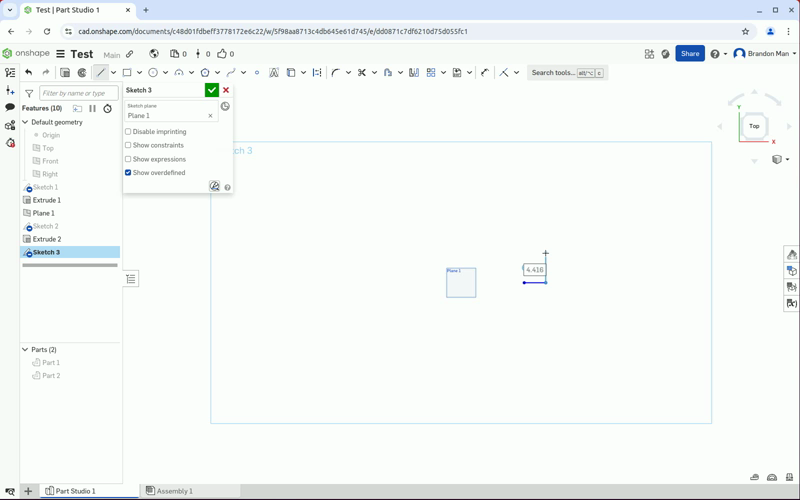
click(545, 252)
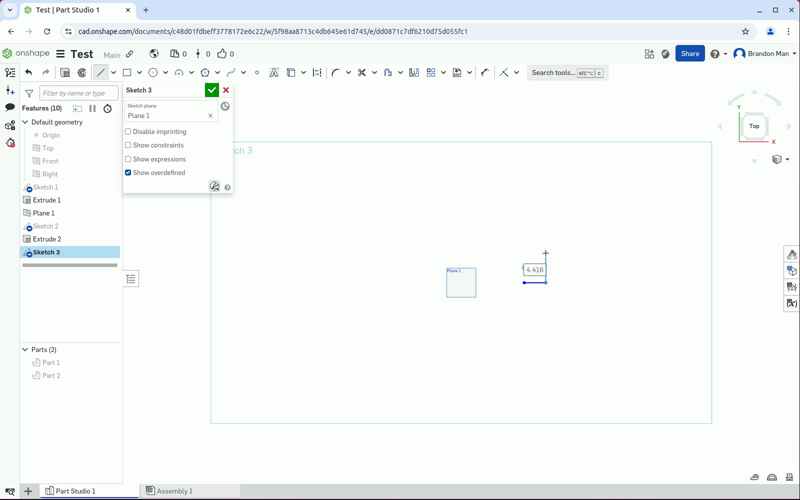
key_up(shift)
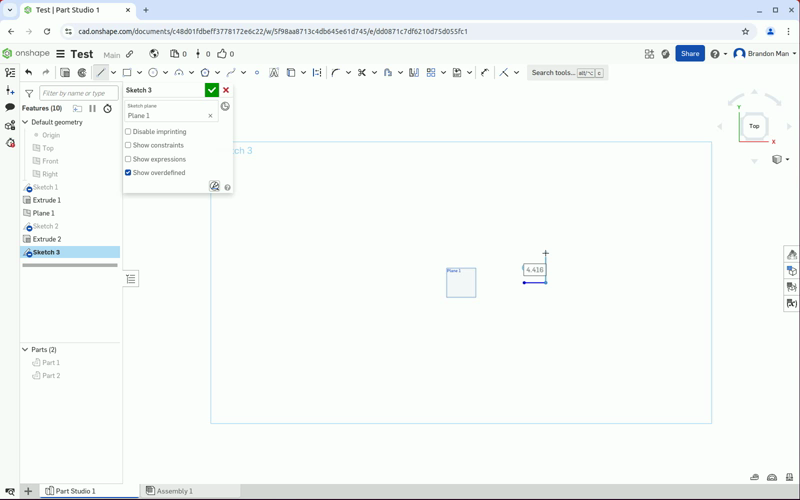
key_down(shift)
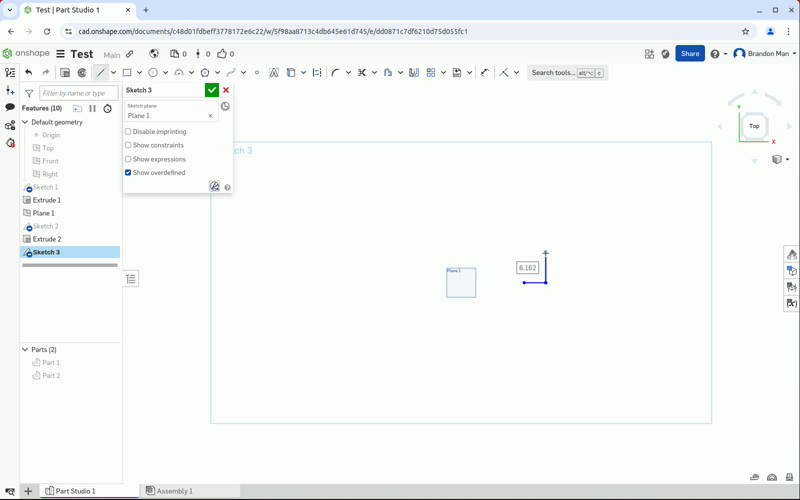
mouse_move(575, 252)
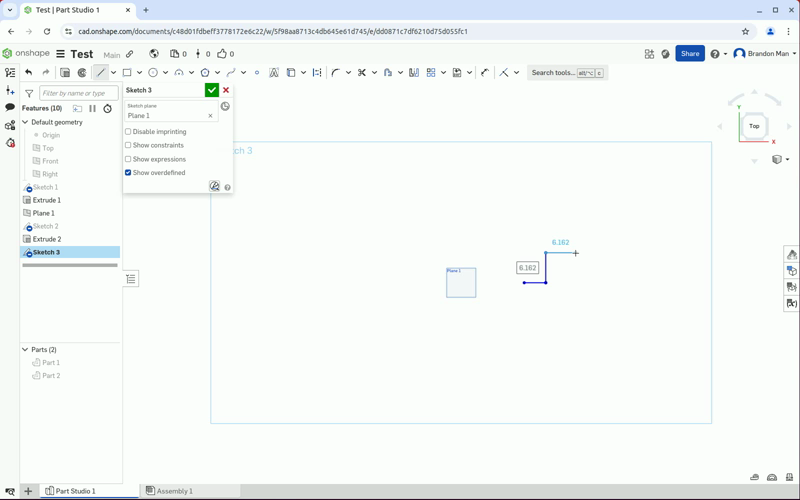
mouse_move(524, 252)
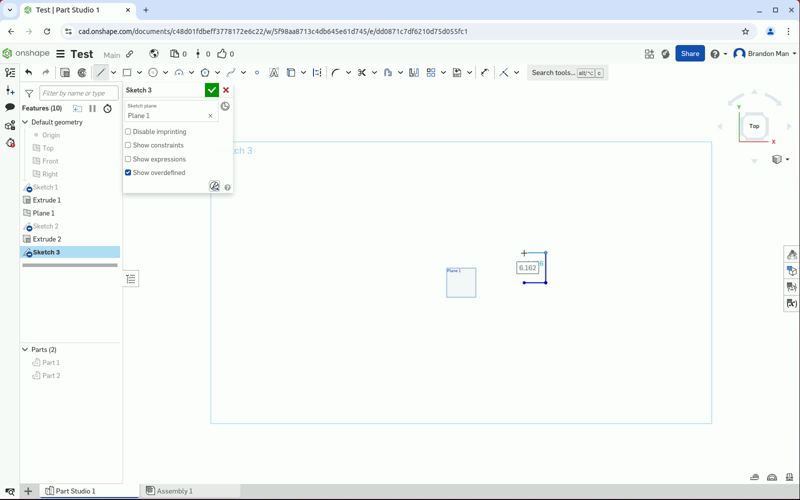
click(524, 252)
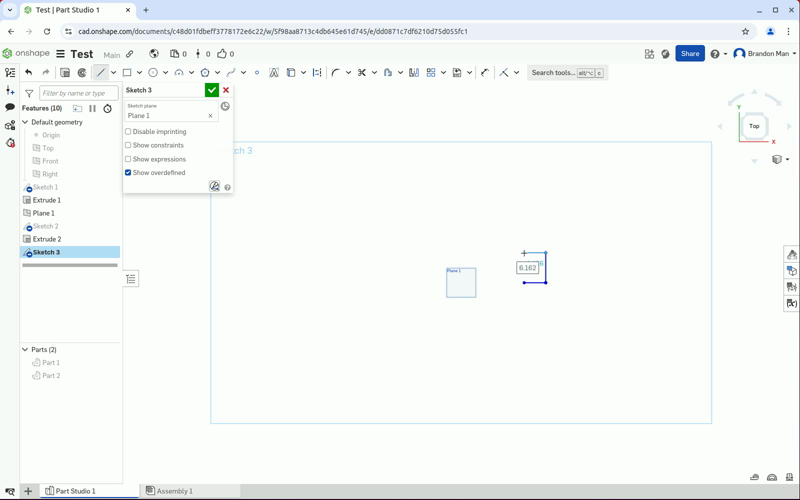
key_up(shift)
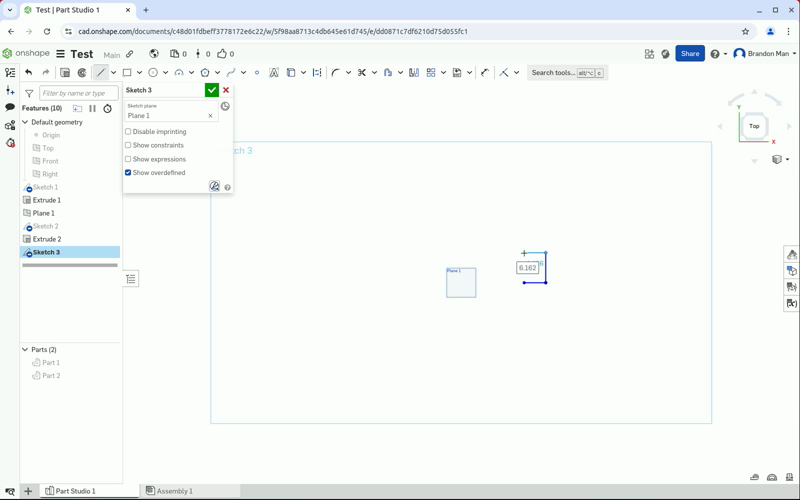
mouse_move(554, 252)
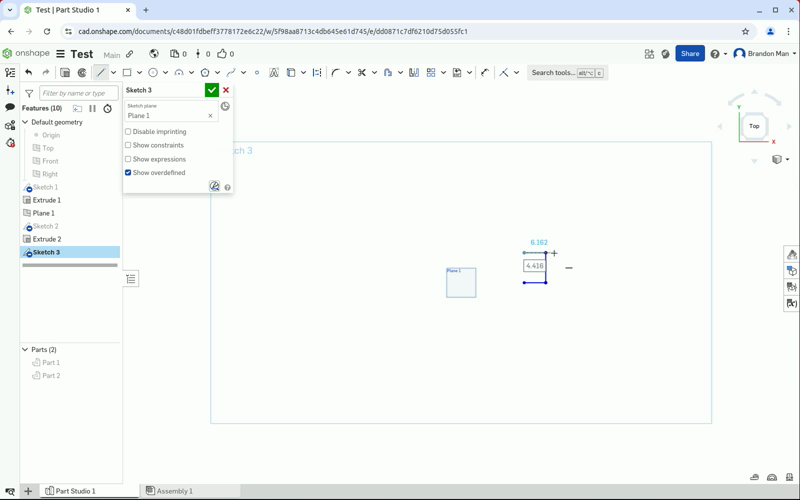
key_down(shift)
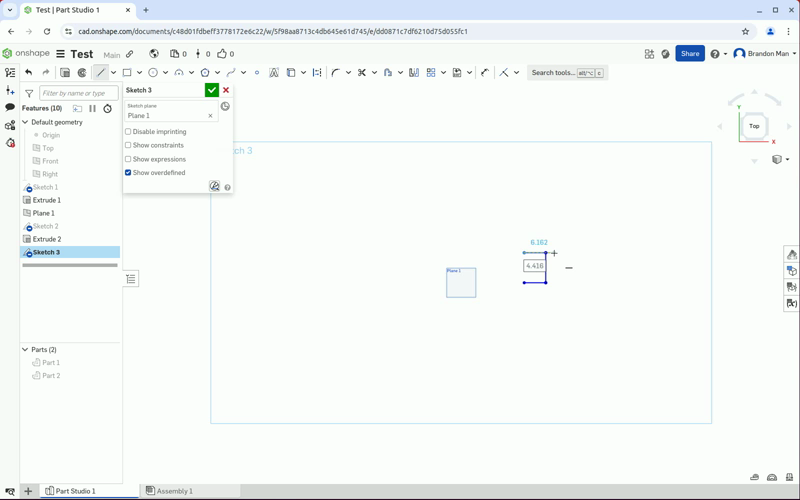
mouse_move(524, 282)
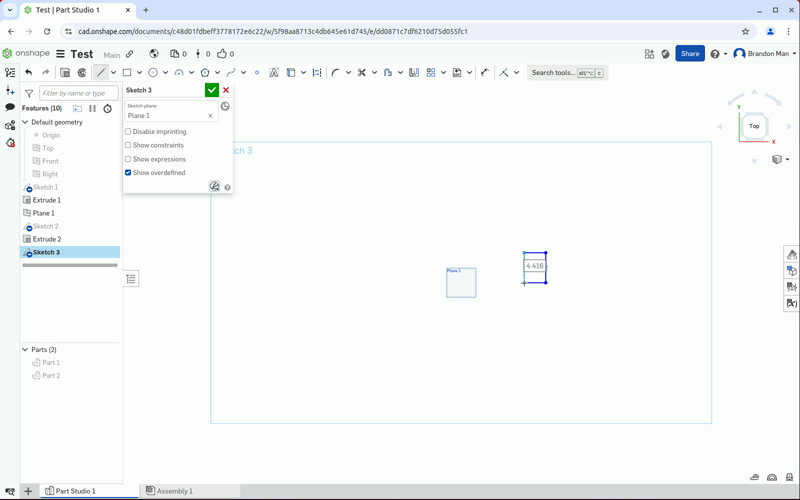
key_up(shift)
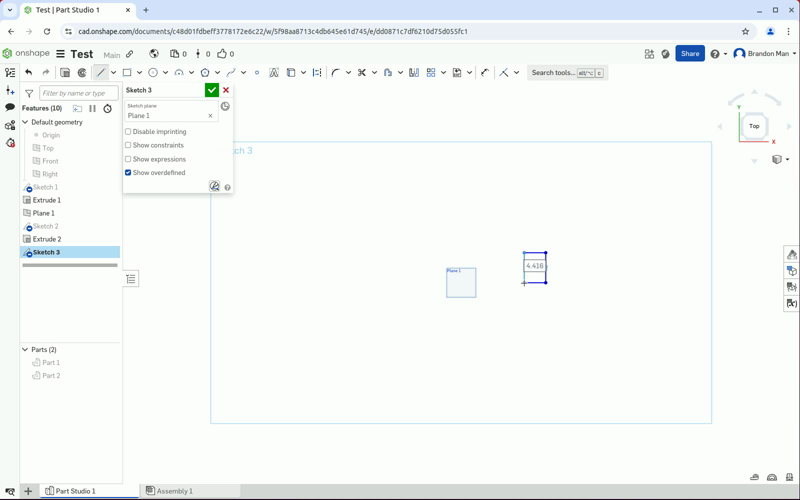
click(524, 282)
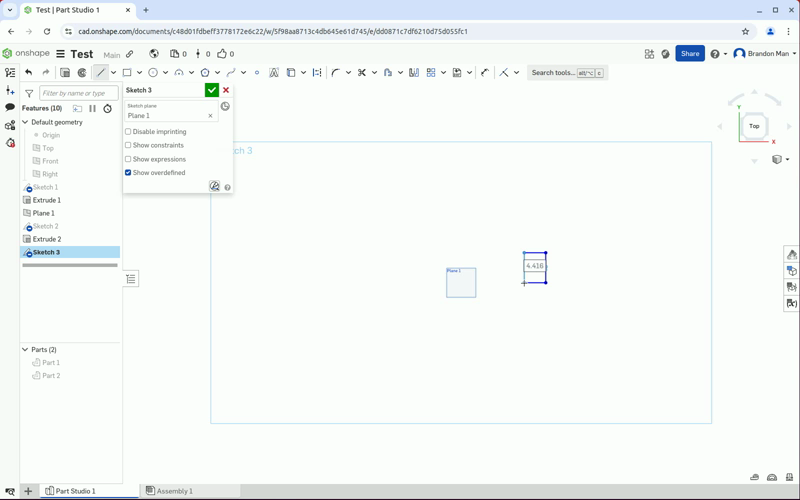
key(esc)
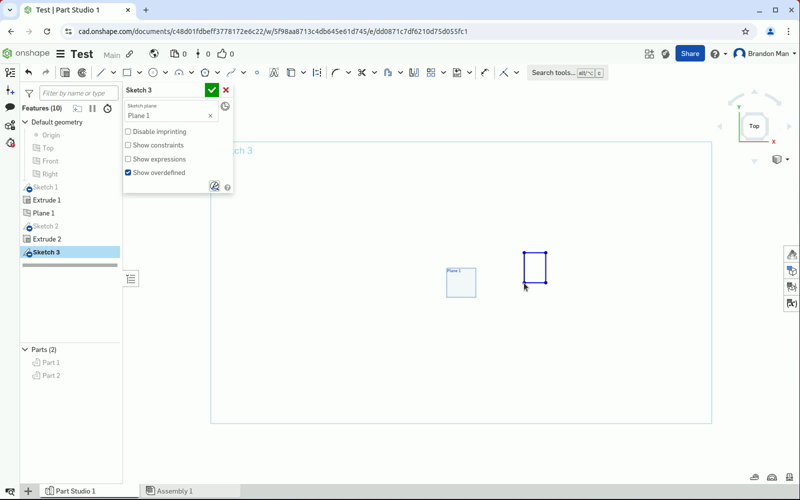
mouse_move(533, 261)
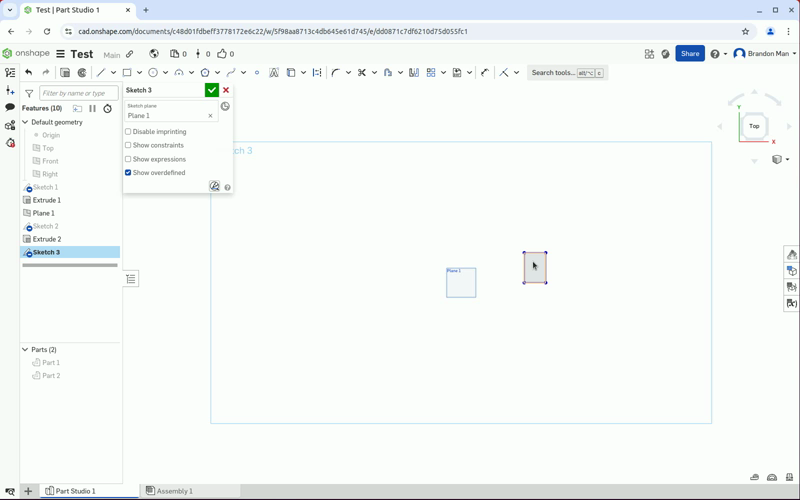
scroll(6)
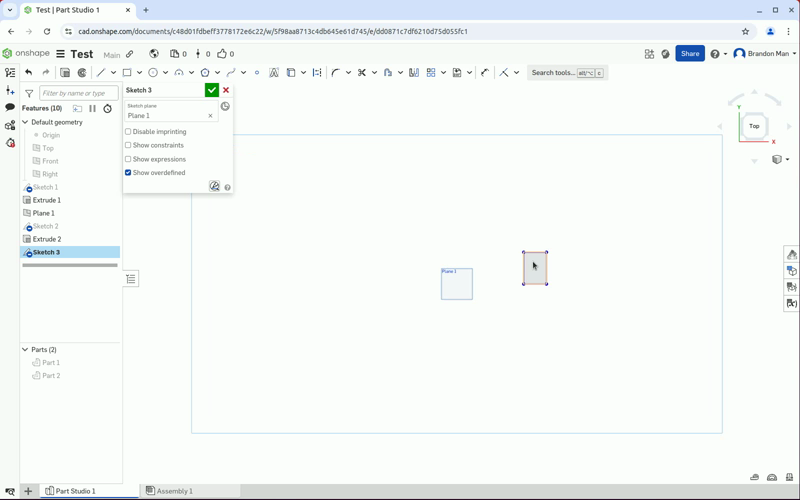
scroll(6)
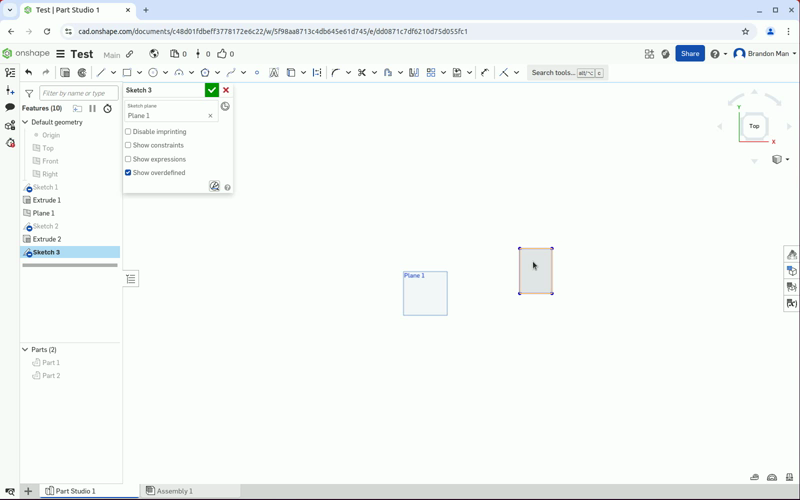
scroll(6)
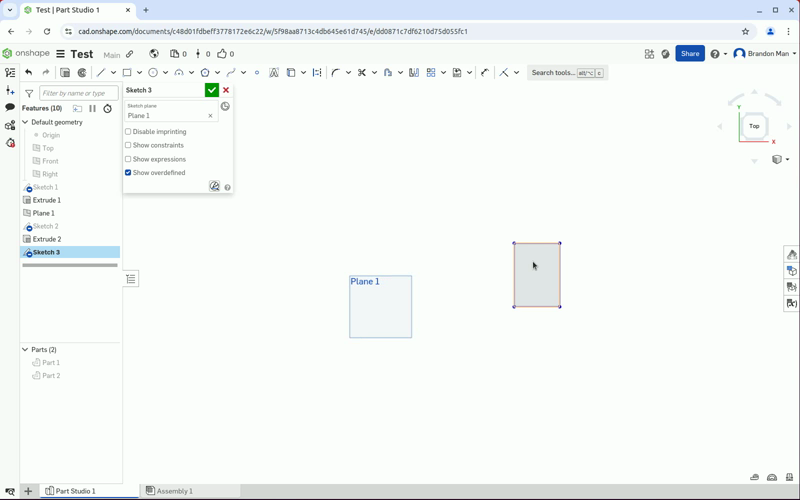
scroll(6)
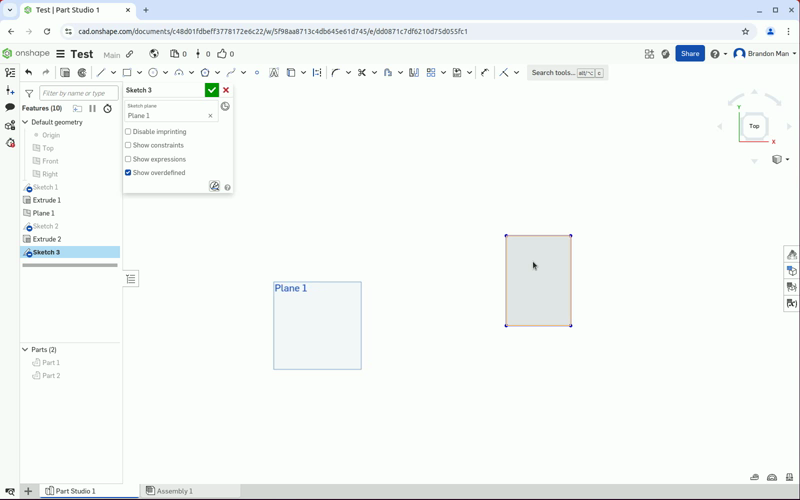
scroll(6)
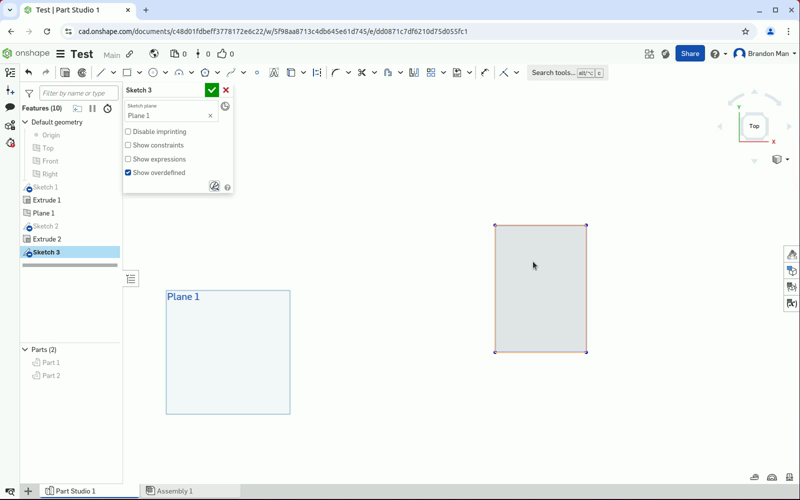
scroll(6)
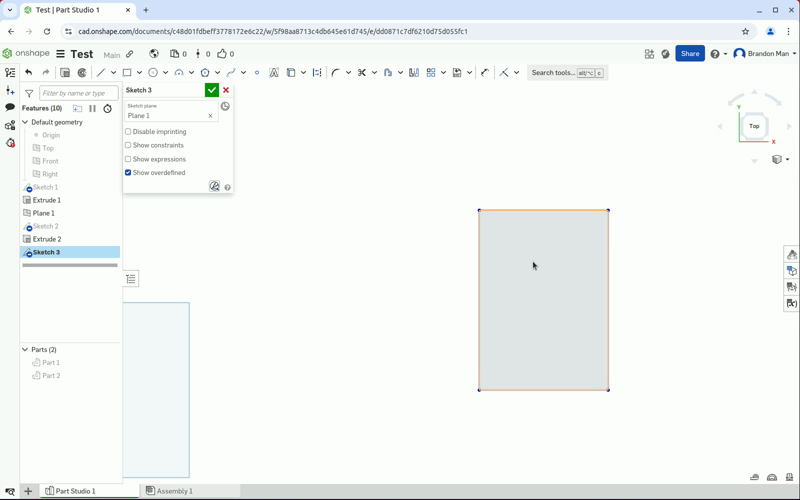
scroll(6)
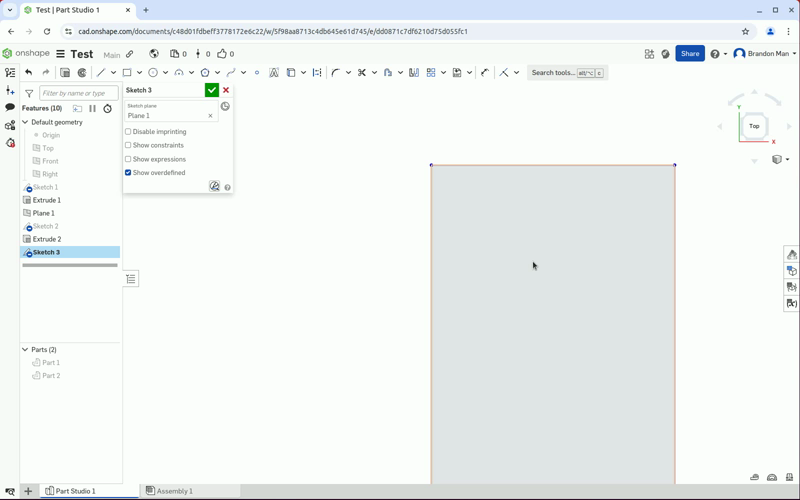
click(533, 261)
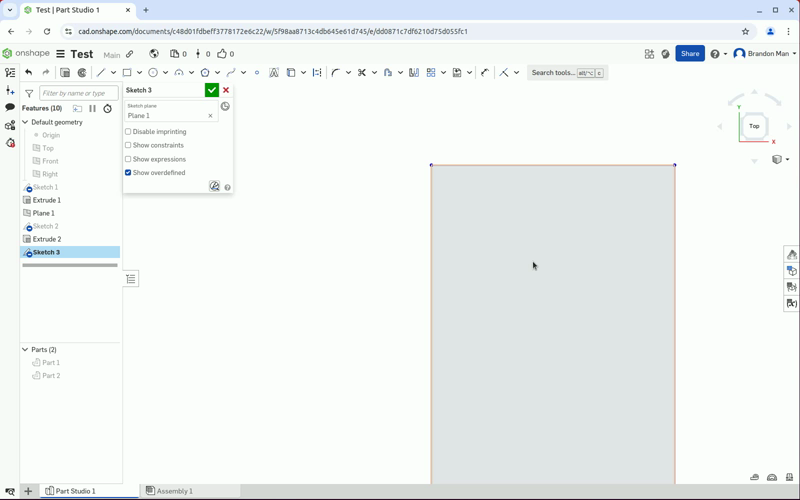
scroll(-6)
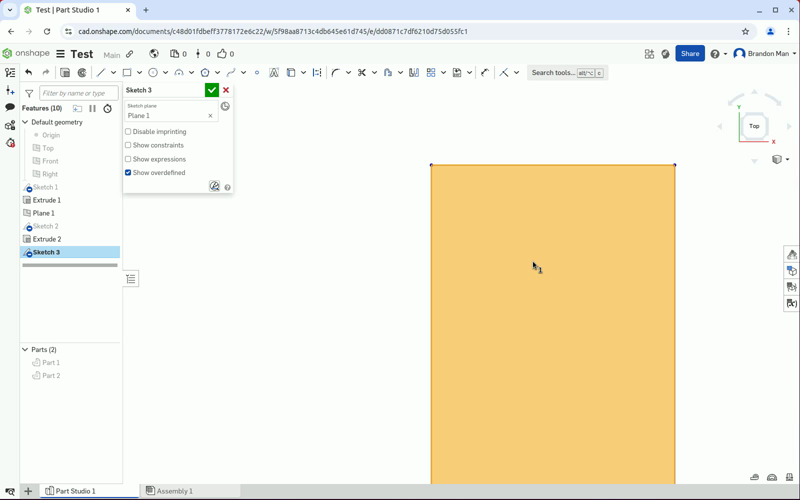
scroll(-6)
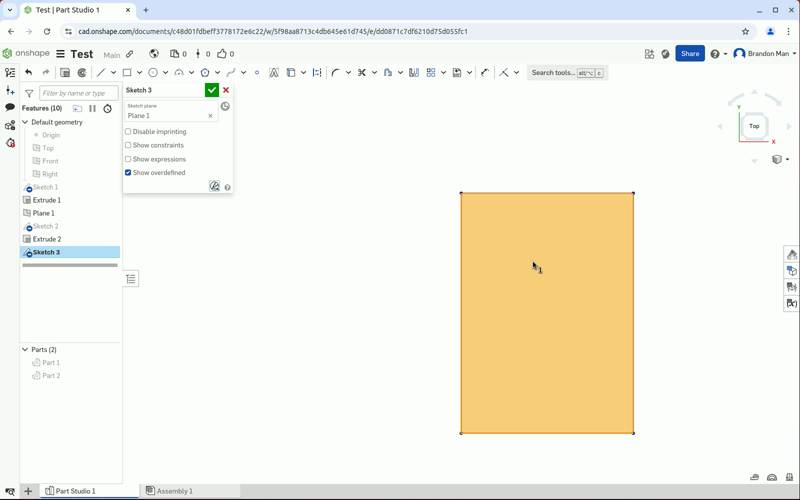
scroll(-6)
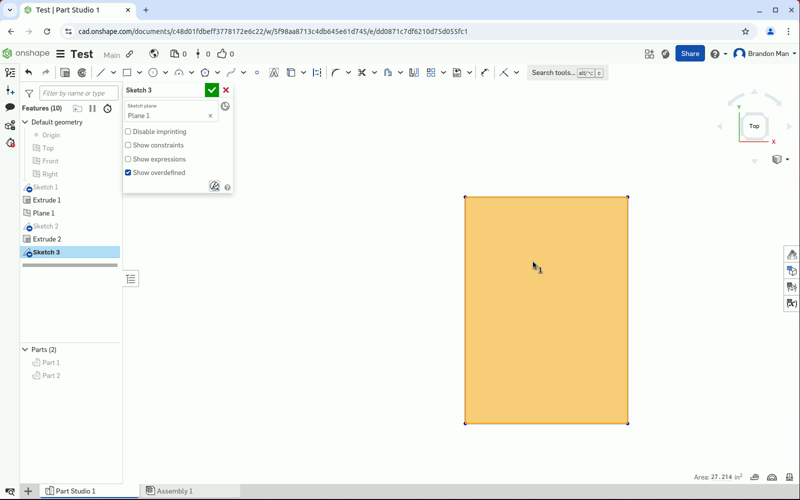
scroll(-6)
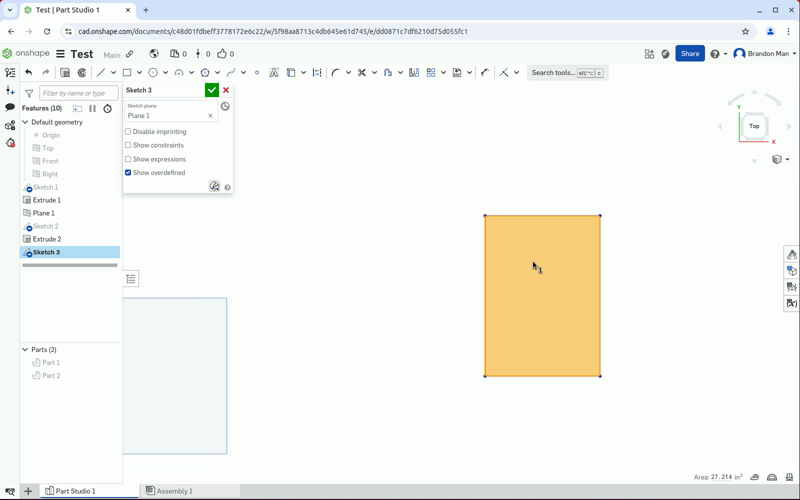
scroll(-6)
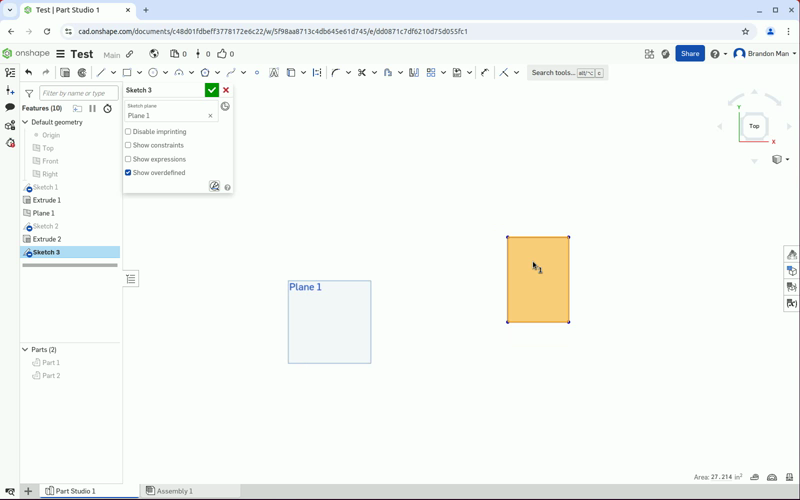
scroll(-6)
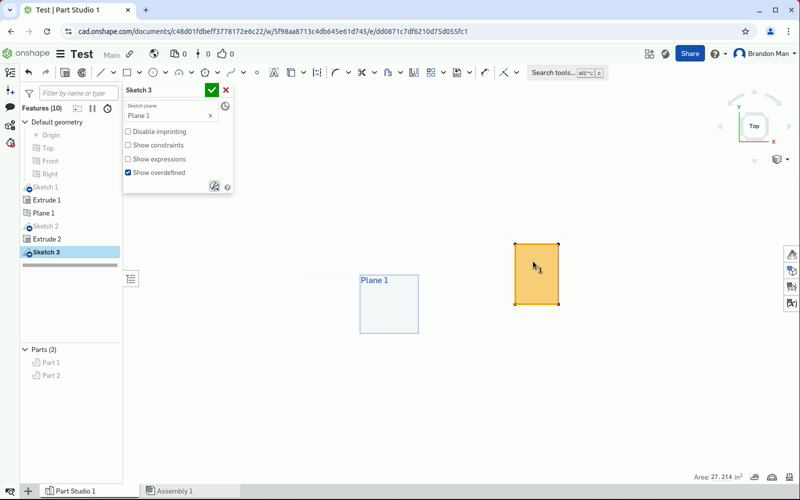
scroll(-6)
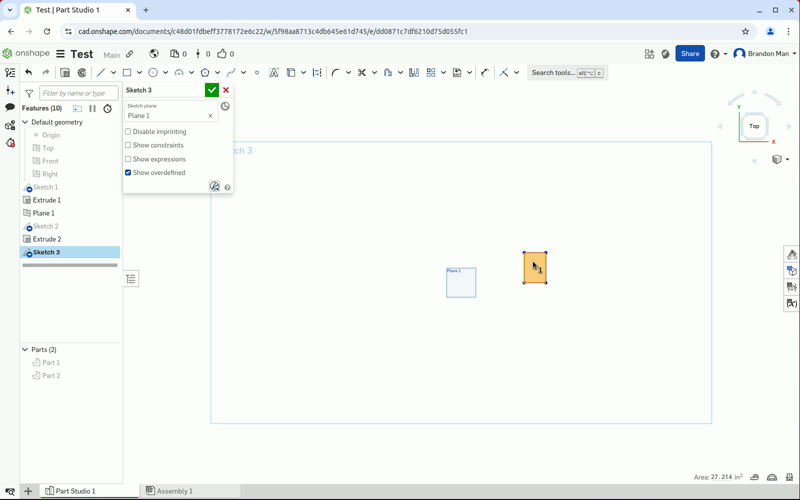
mouse_move(73, 352)
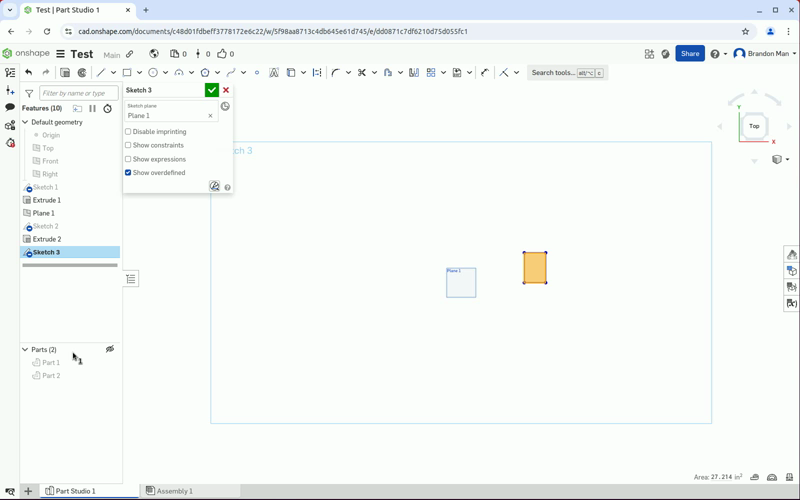
key(shift+y)
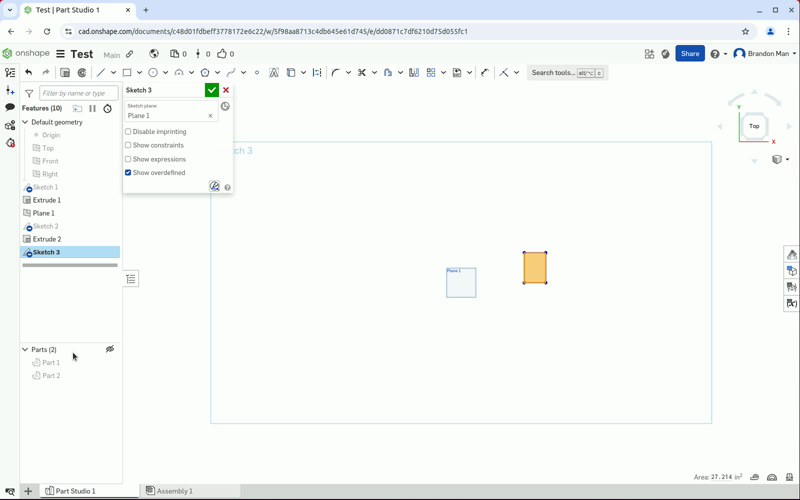
key(shift+e)
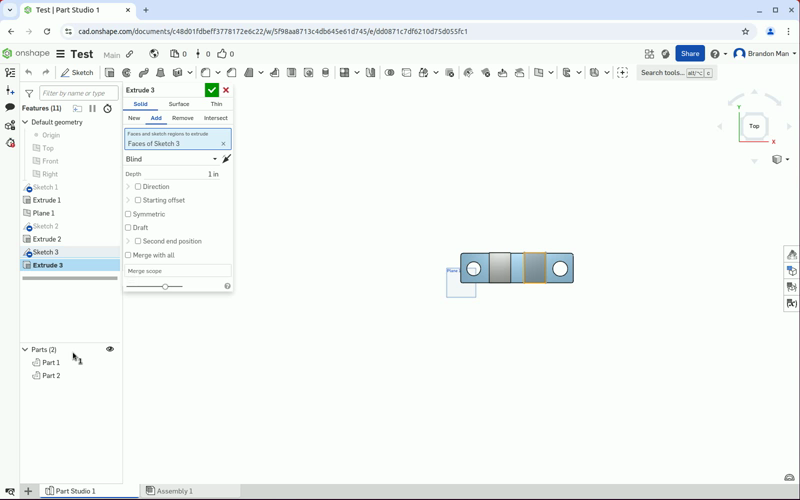
mouse_move(143, 106)
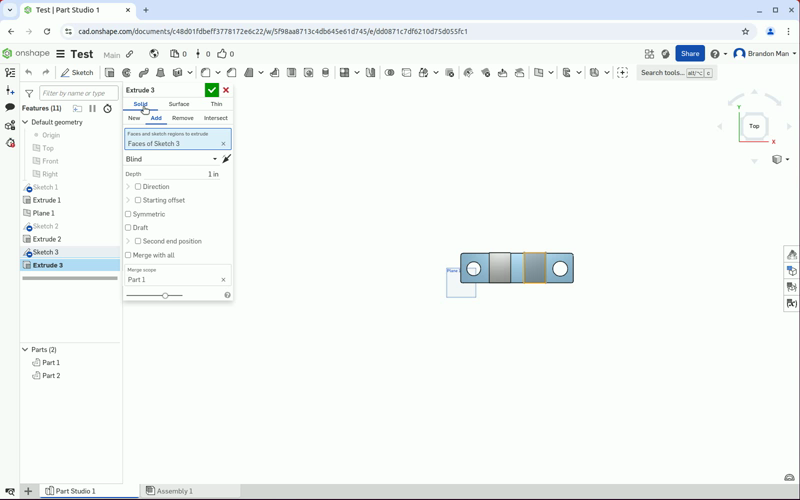
click(143, 106)
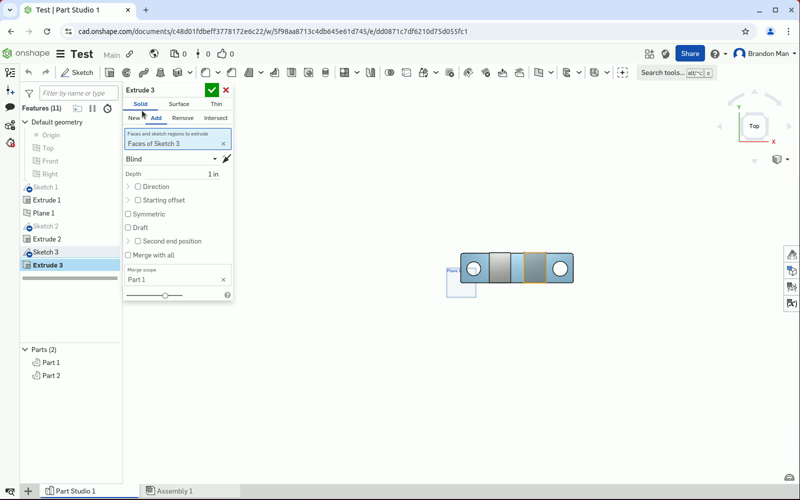
mouse_move(137, 120)
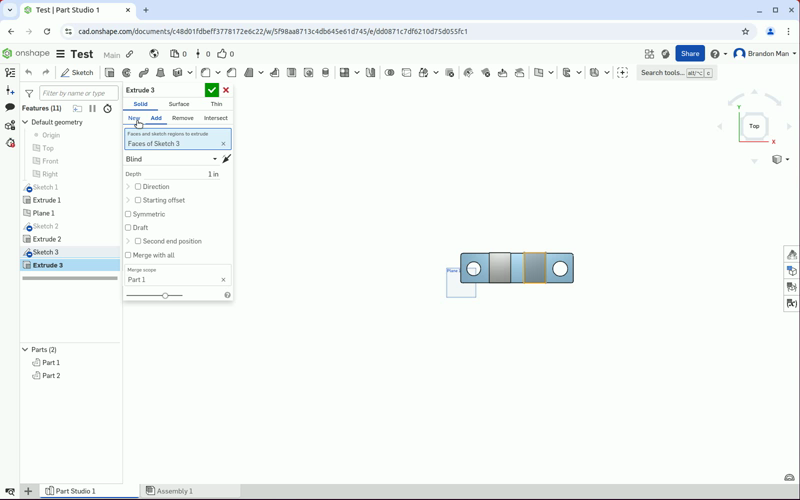
click(137, 120)
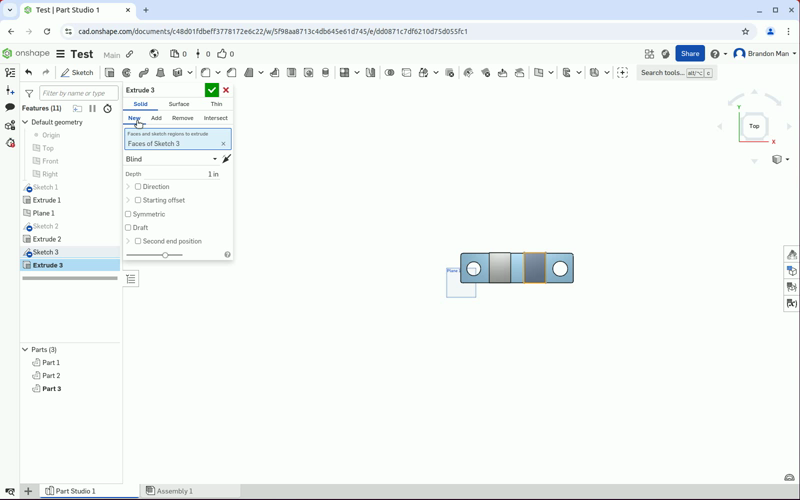
key(tab, 4)
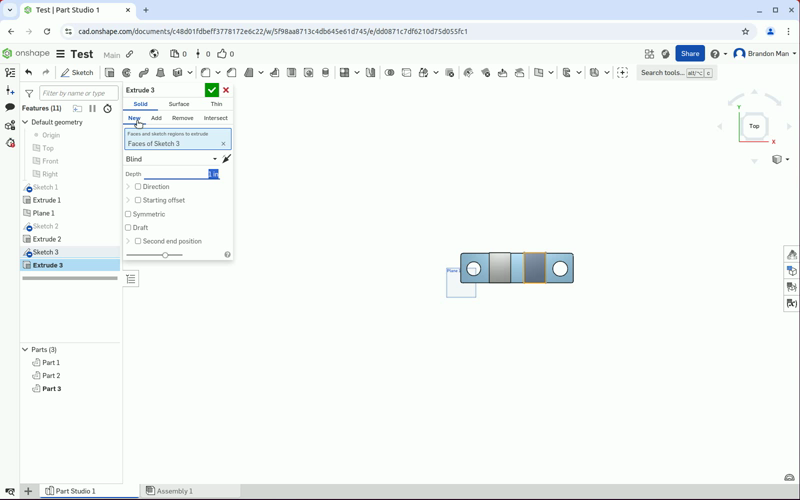
text(7.462)
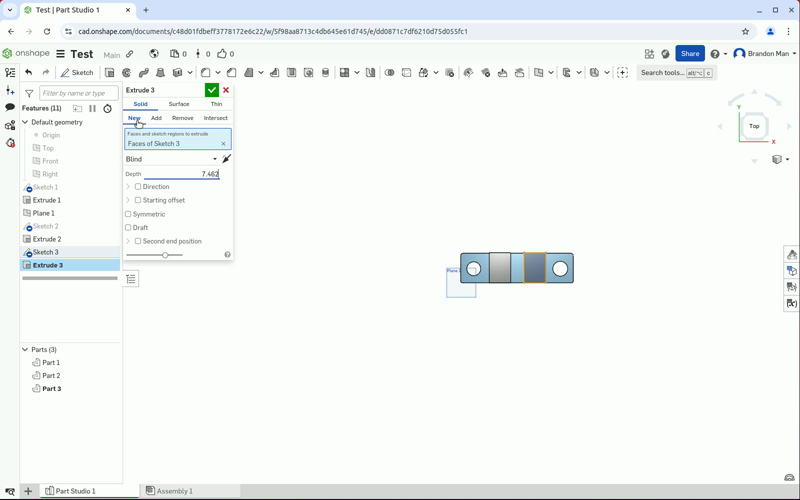
key(enter)
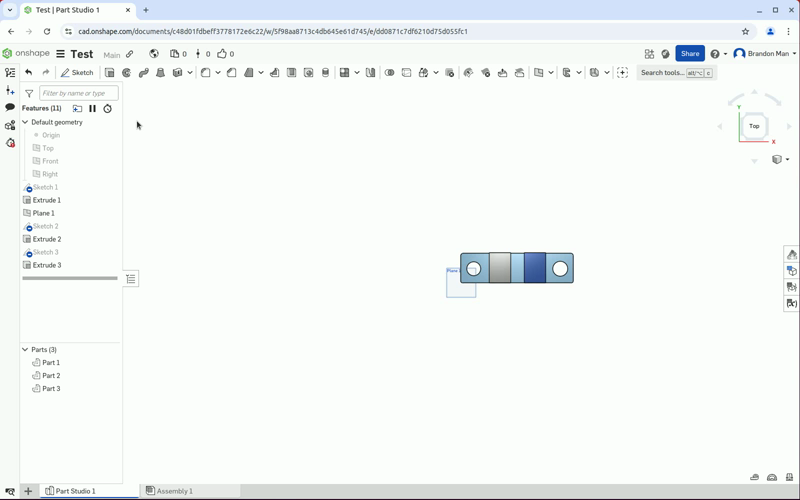
key(shift+h)
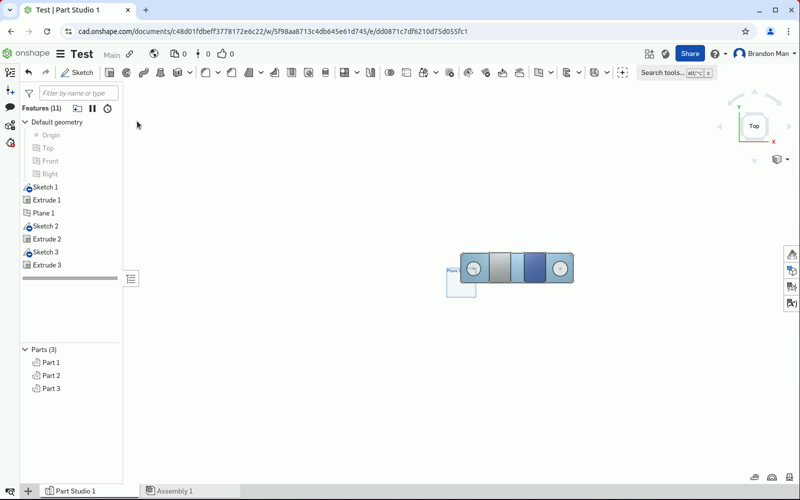
key(shift+h)
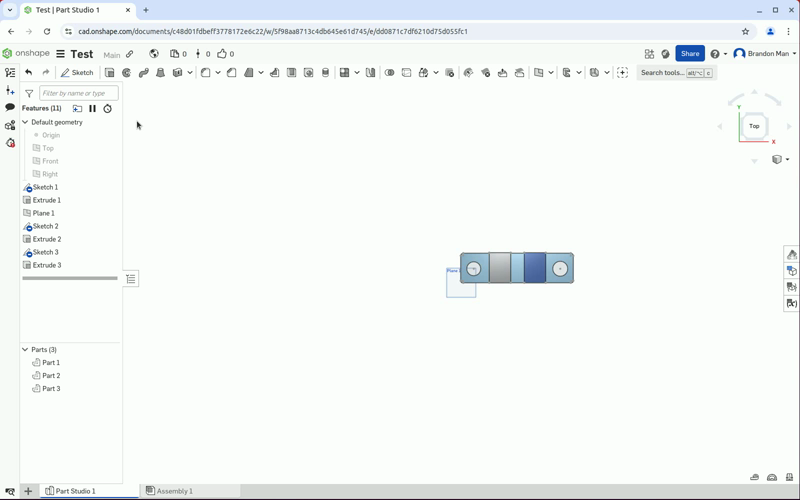
key(shift+7)
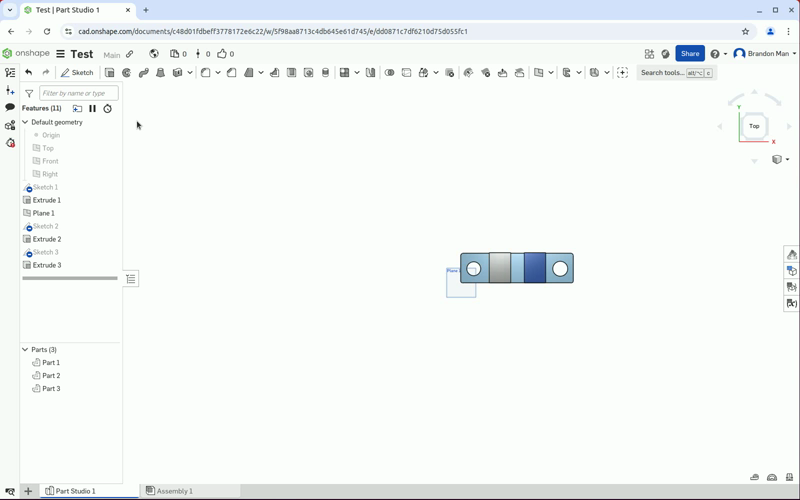
key(up, 3)
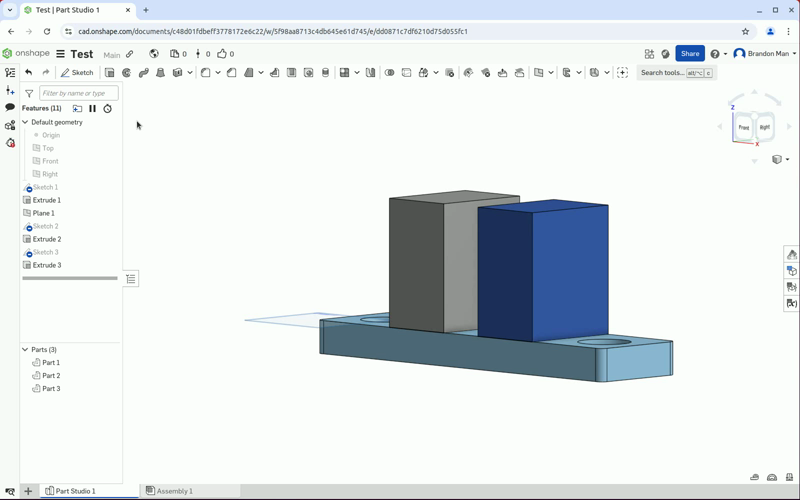
key(left, 3)
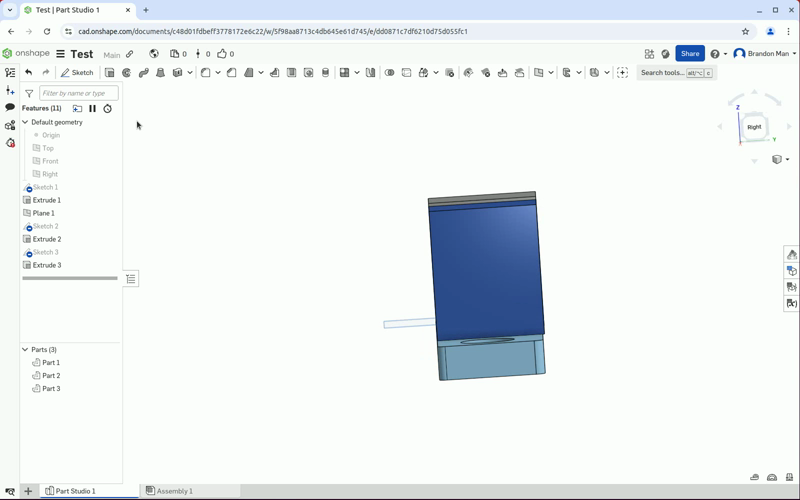
key(right, 3)
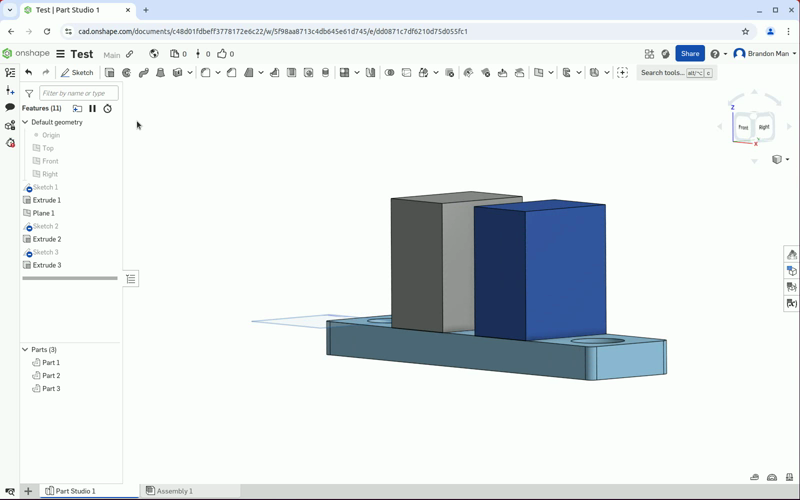
key(down, 3)
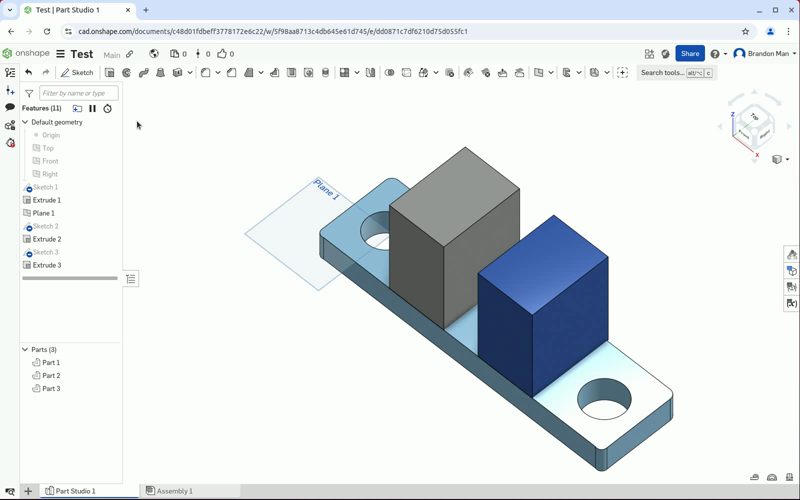
mouse_move(73, 189)
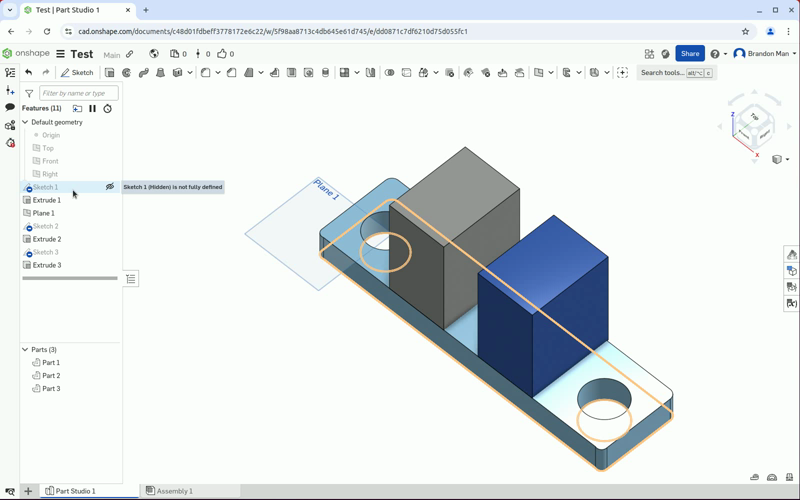
click(73, 189)